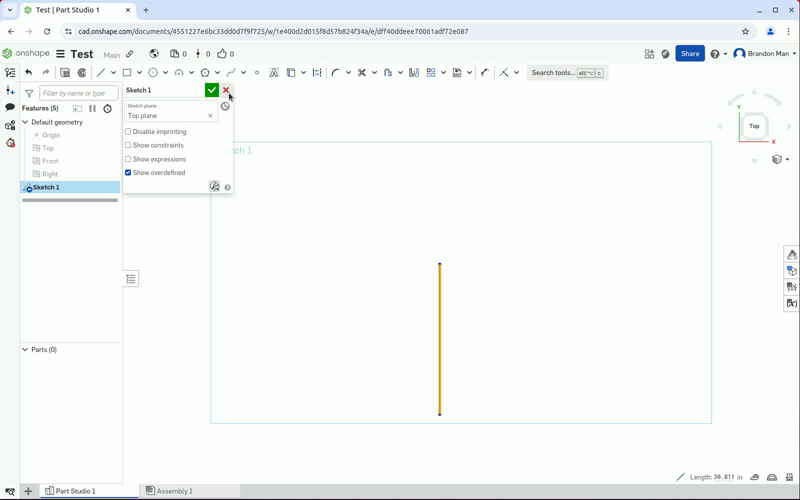
key(shift+h)
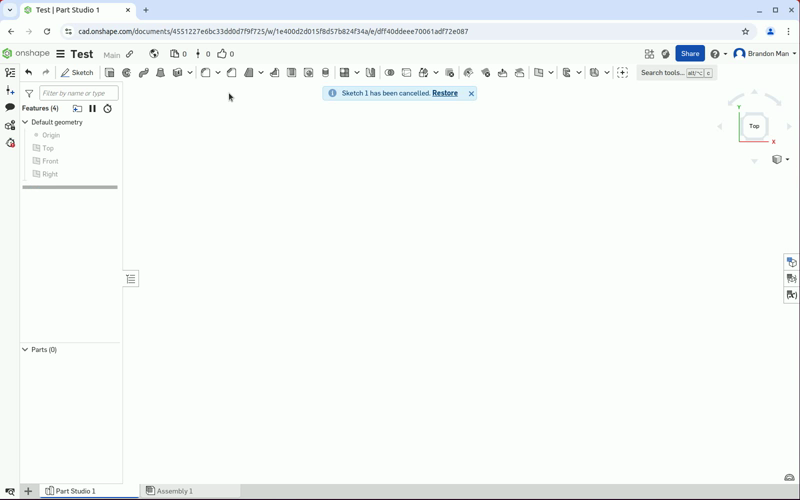
mouse_move(73, 352)
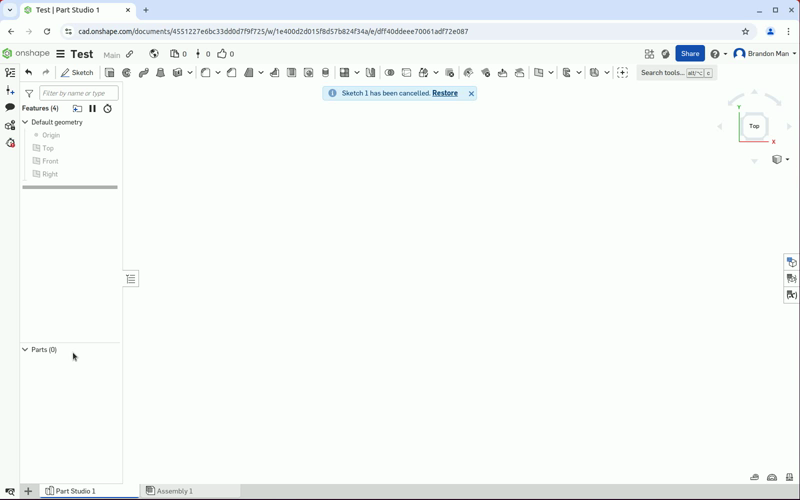
key(y)
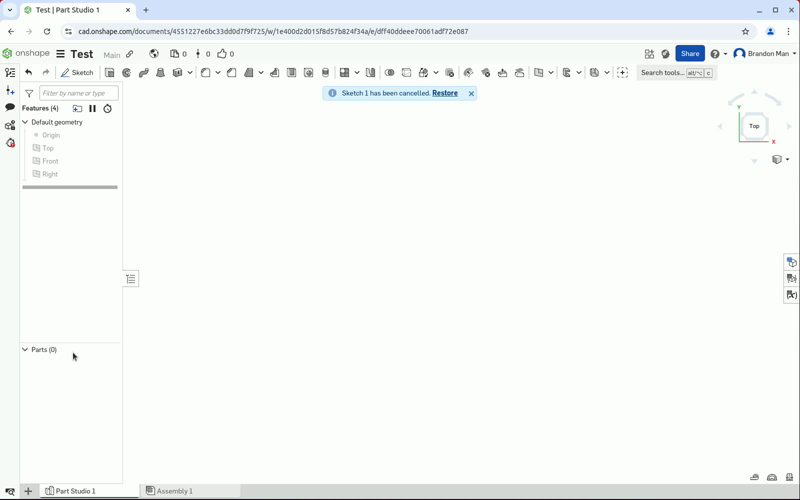
key(shift+p)
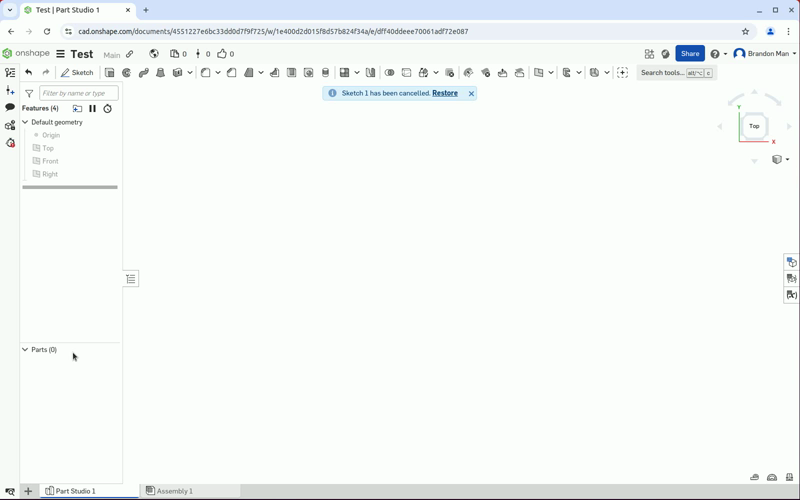
key(space)
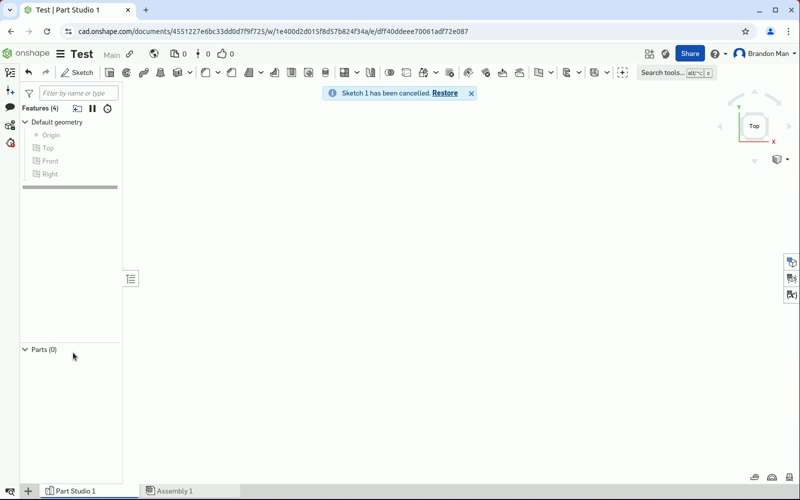
key_down(shift)
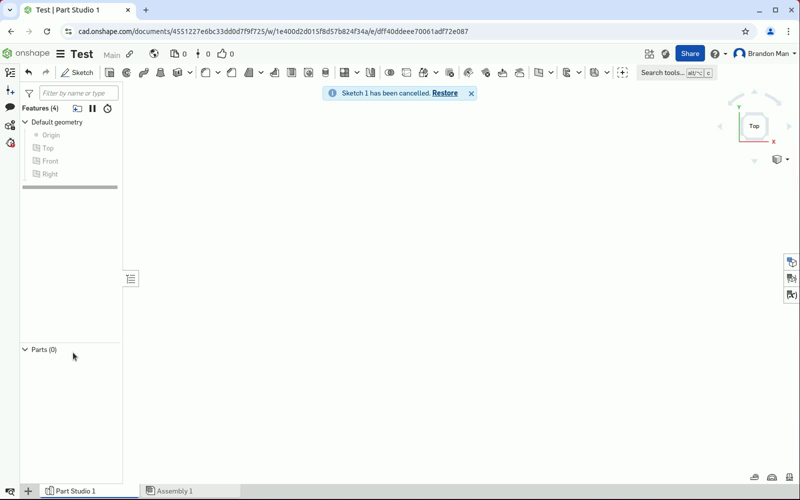
key(up)
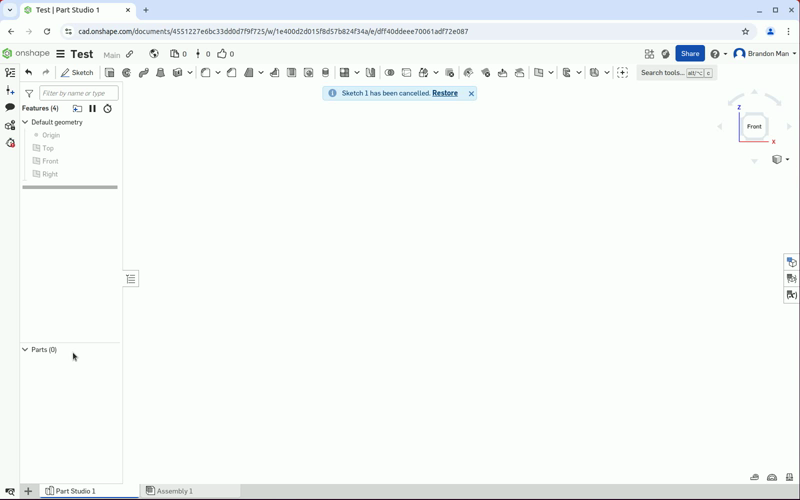
key_up(shift)
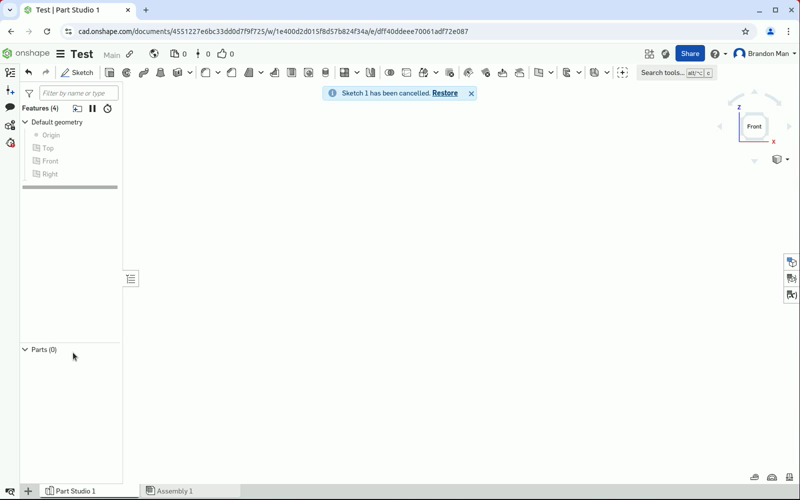
mouse_move(73, 352)
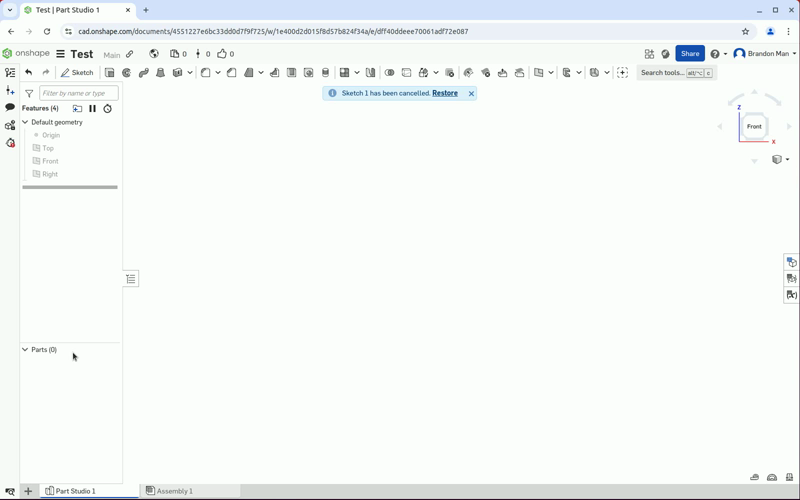
key(shift+y)
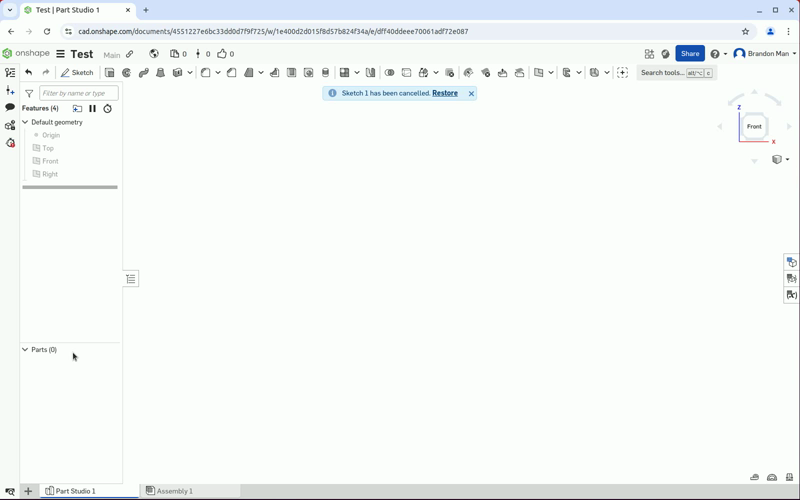
key(shift+s)
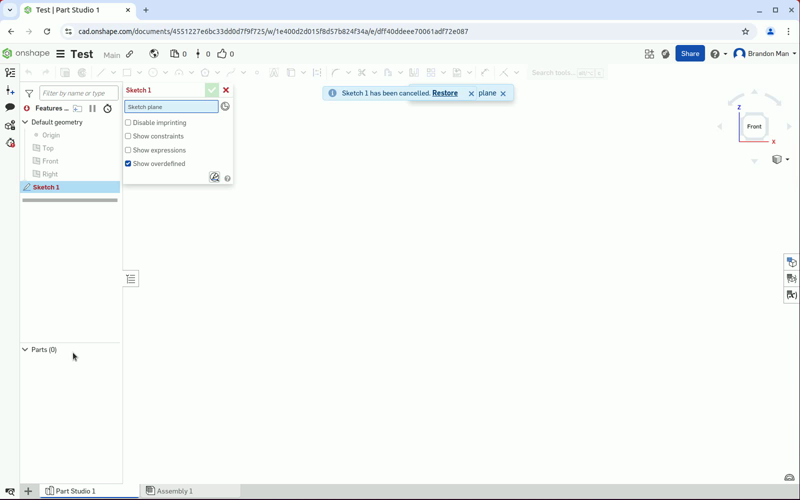
mouse_move(73, 163)
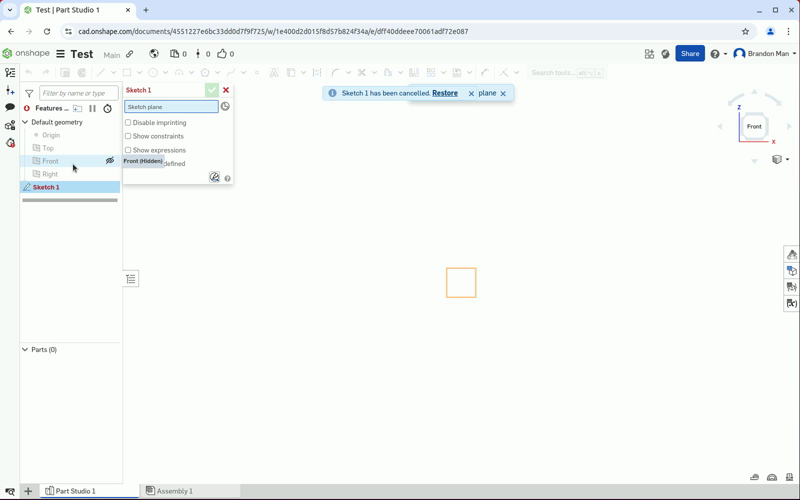
click(73, 163)
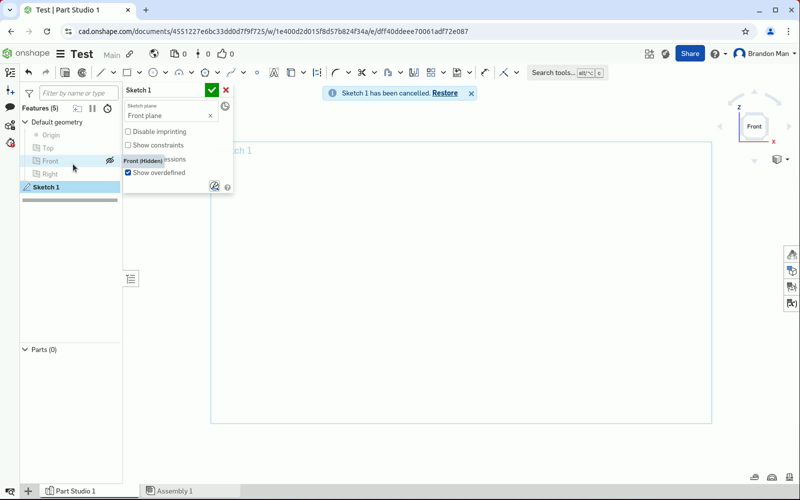
mouse_move(73, 352)
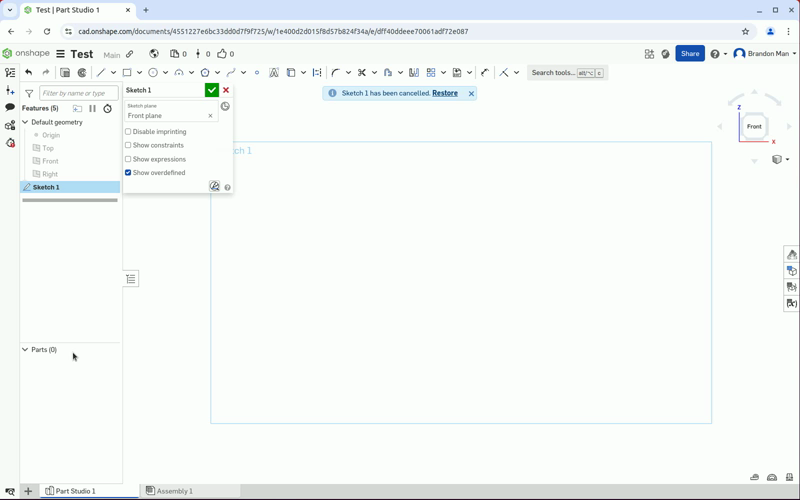
key(y)
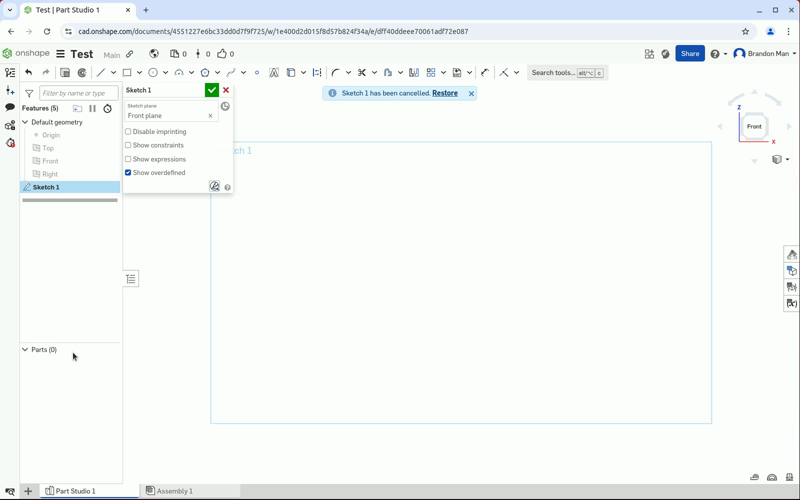
key(l)
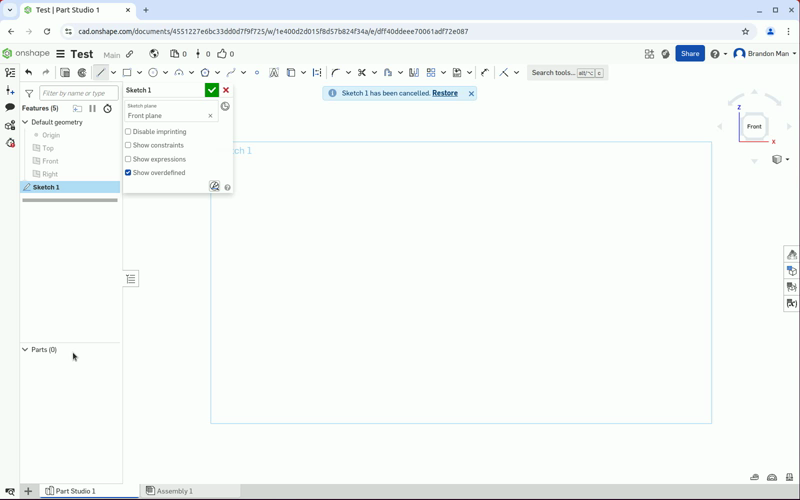
key_down(shift)
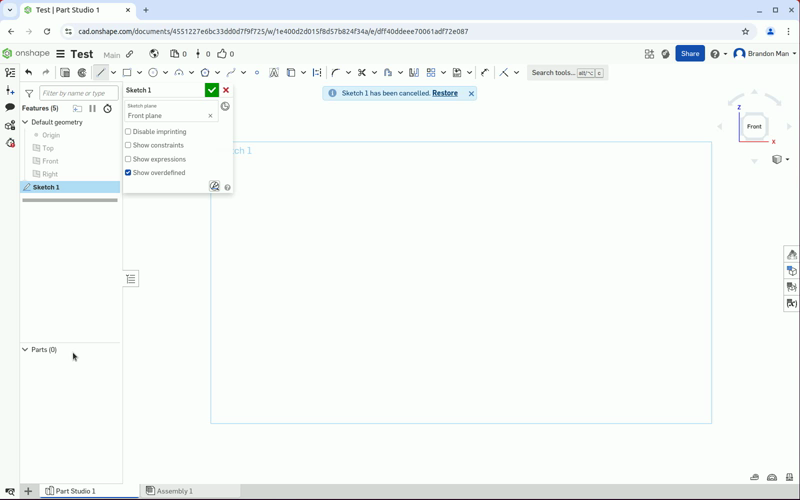
mouse_move(460, 383)
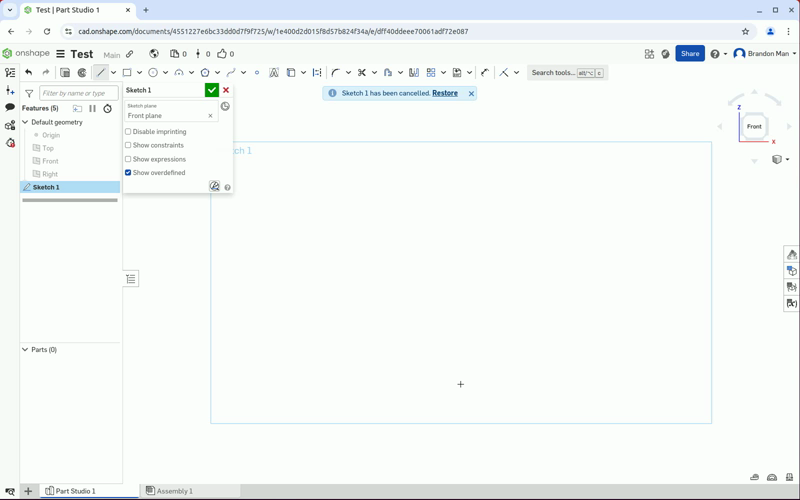
click(460, 383)
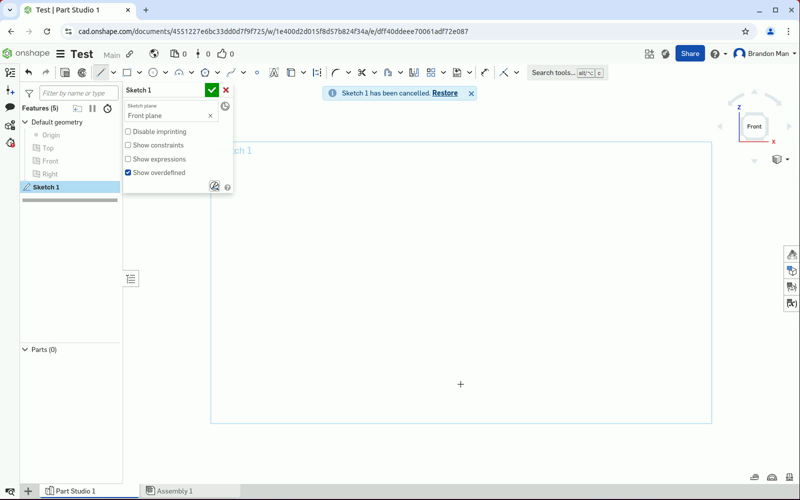
key_up(shift)
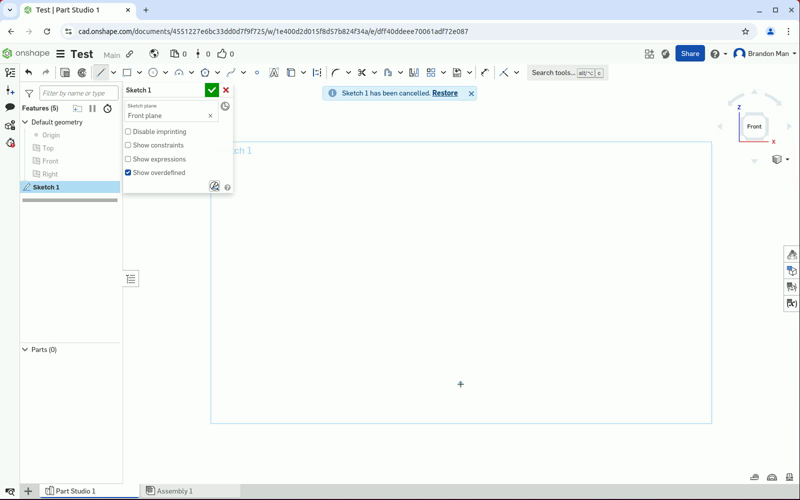
key_down(shift)
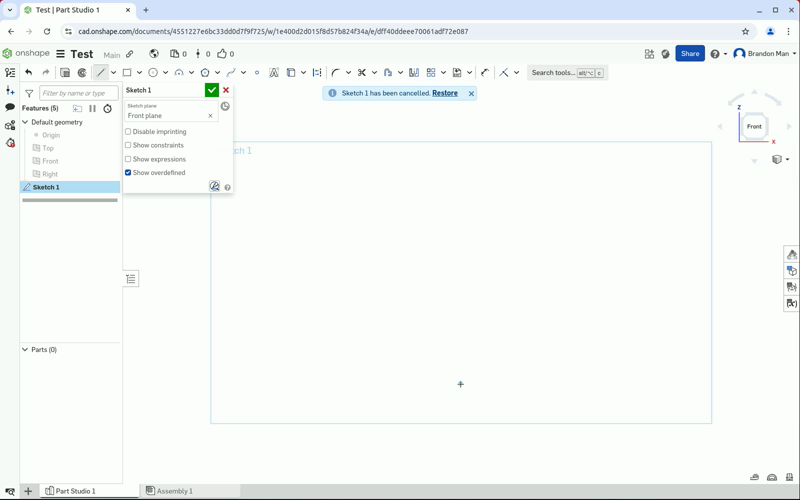
mouse_move(490, 383)
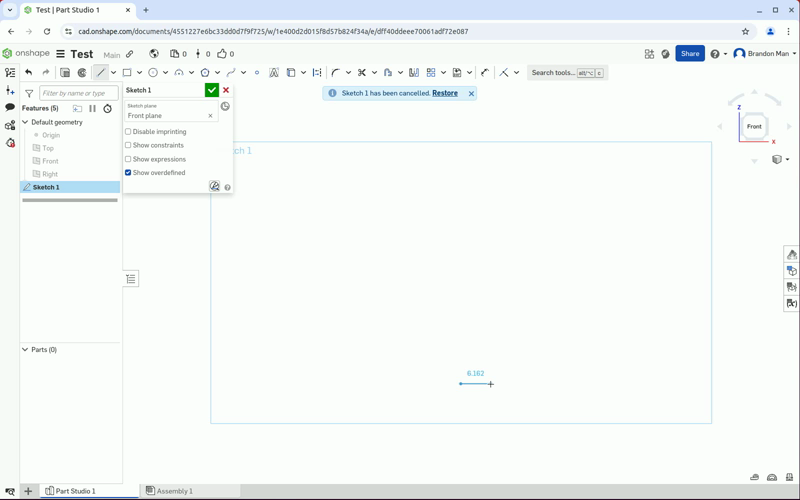
mouse_move(467, 383)
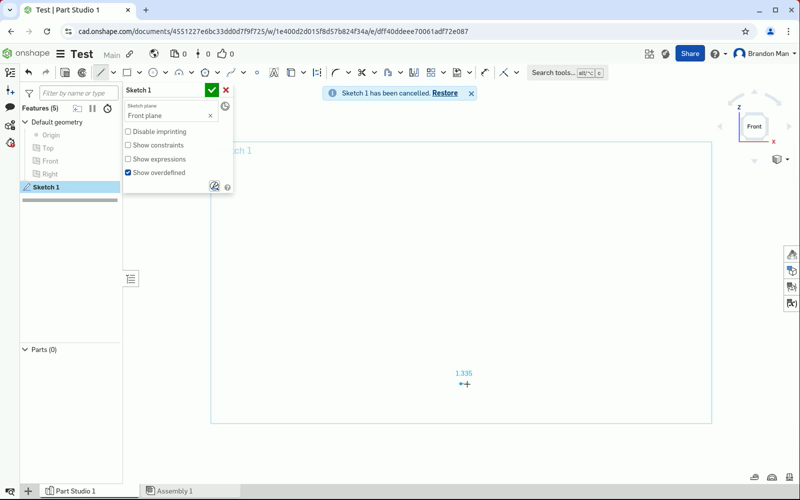
scroll(6)
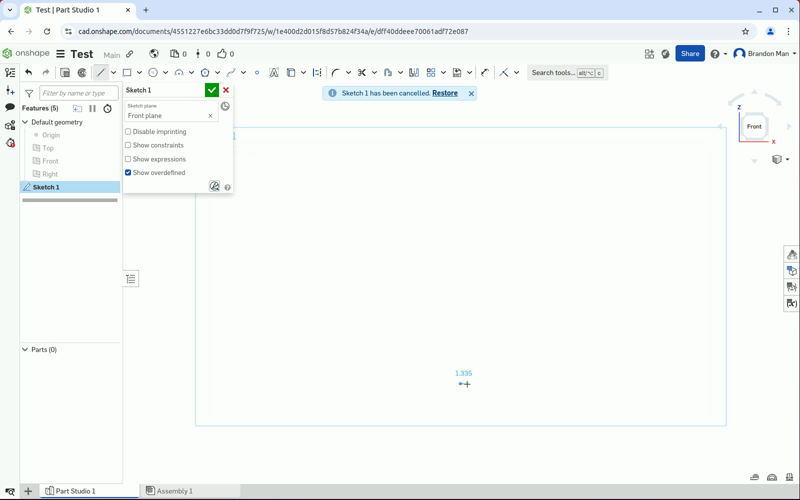
scroll(6)
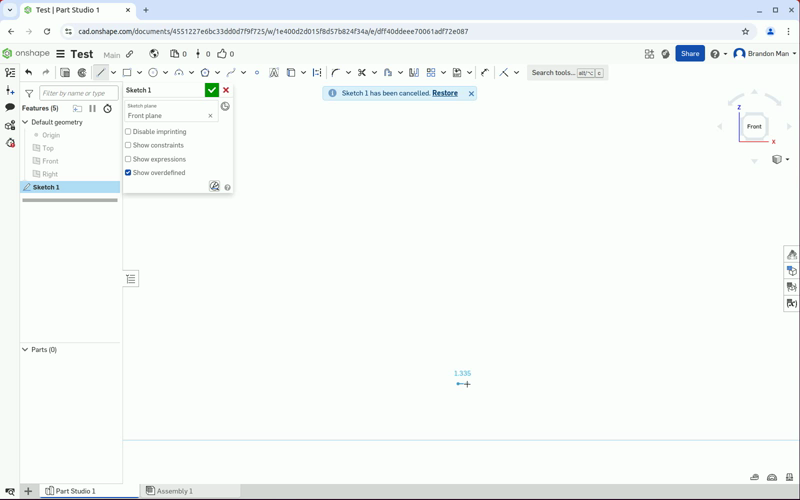
scroll(6)
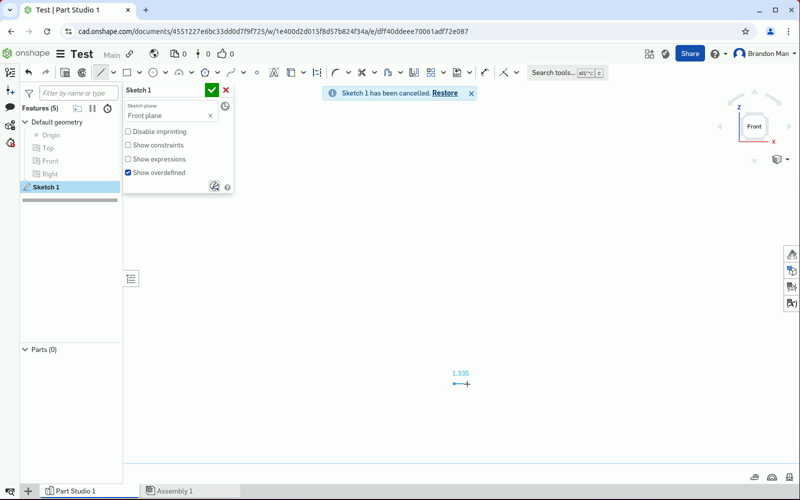
scroll(6)
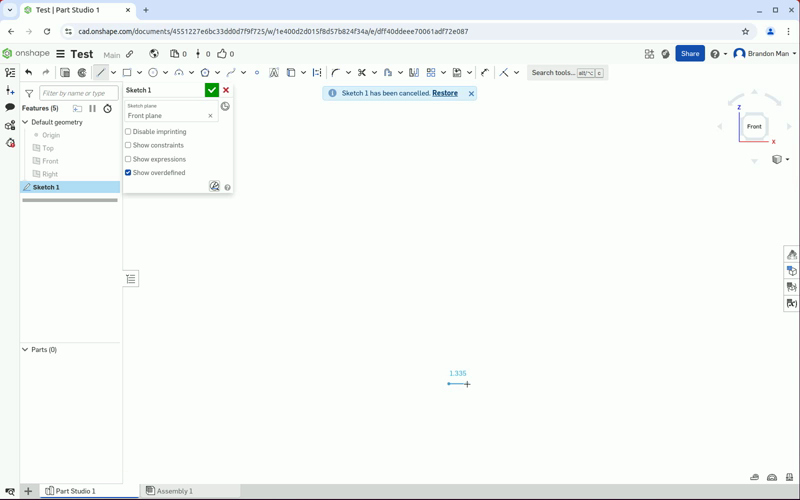
scroll(6)
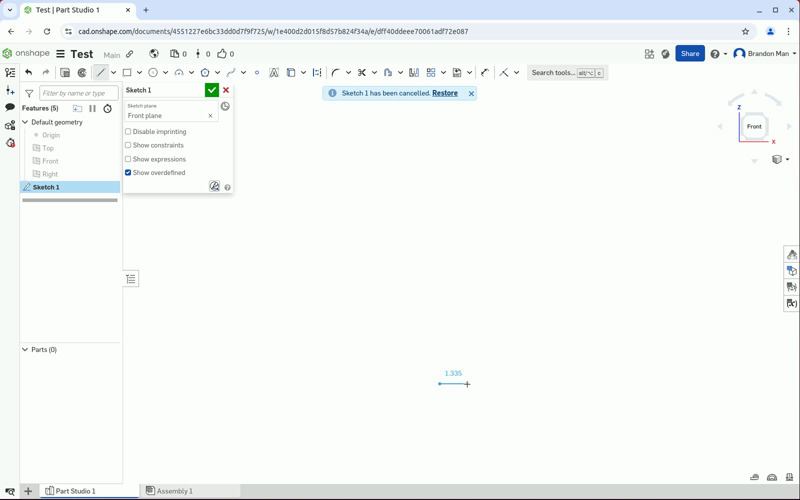
scroll(6)
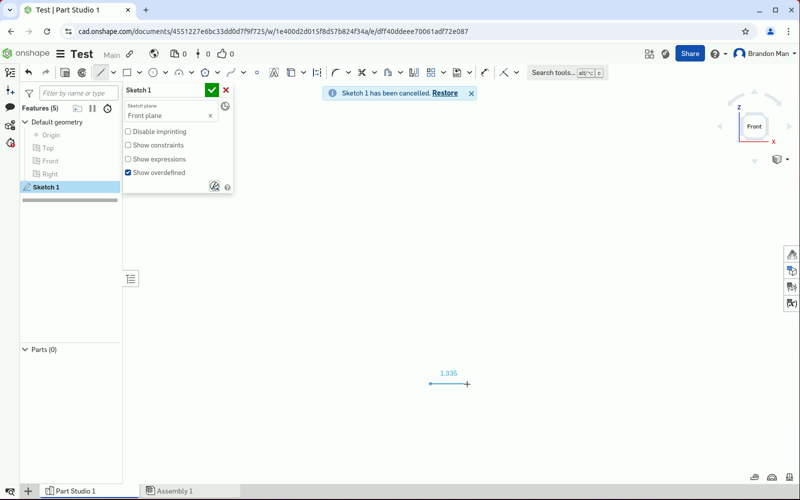
scroll(6)
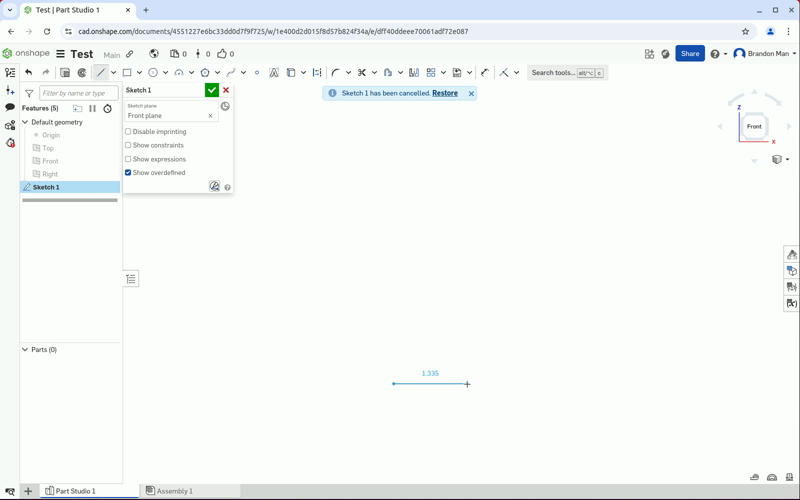
click(467, 383)
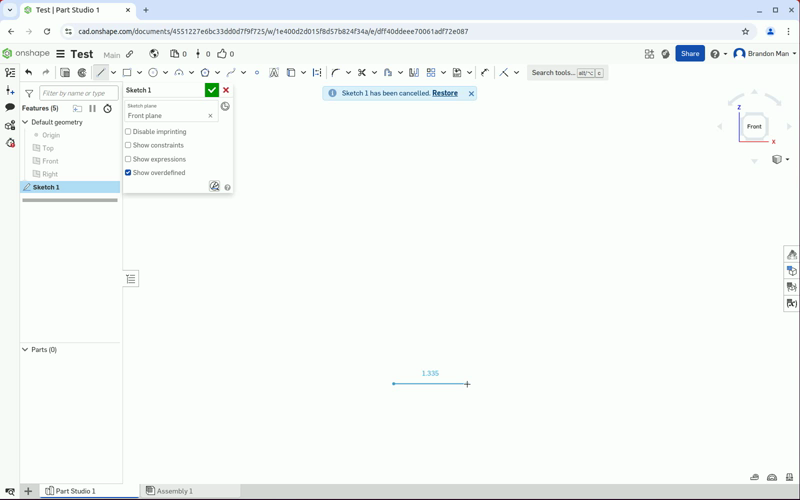
scroll(-6)
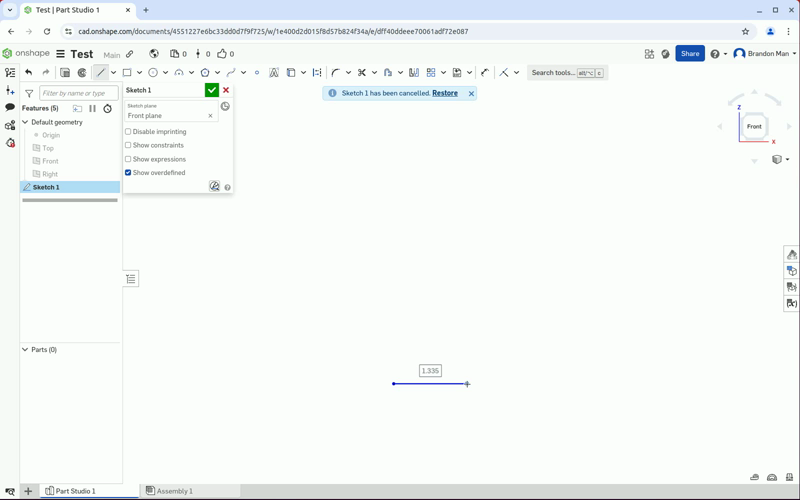
scroll(-6)
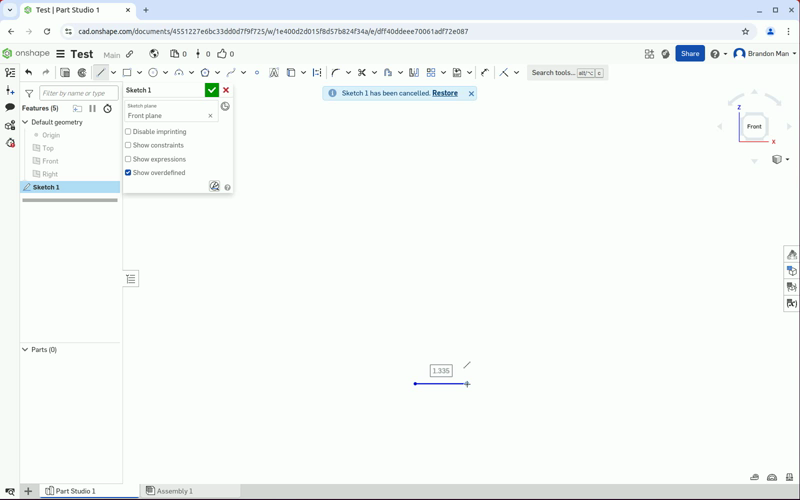
scroll(-6)
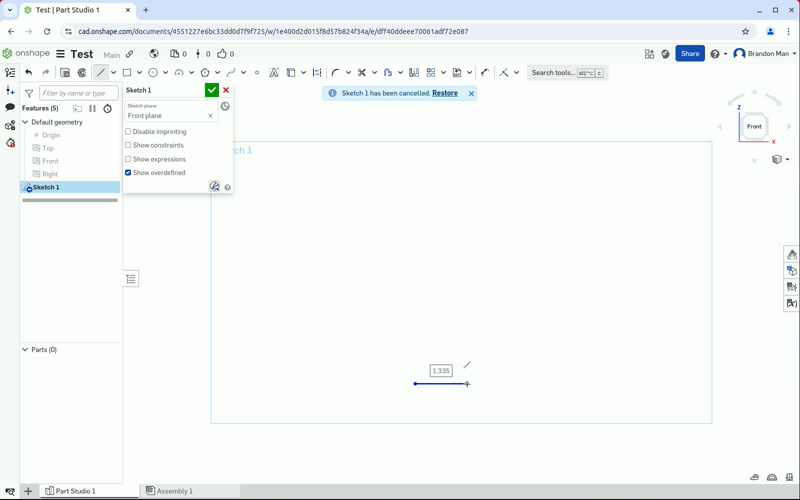
scroll(-6)
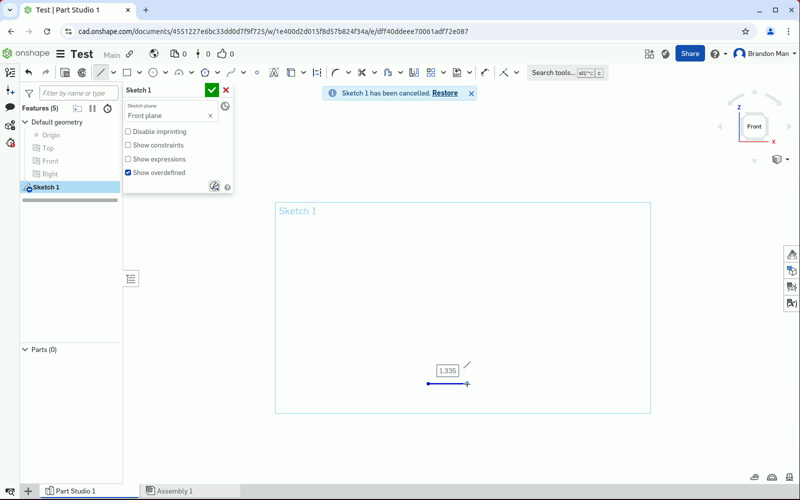
scroll(-6)
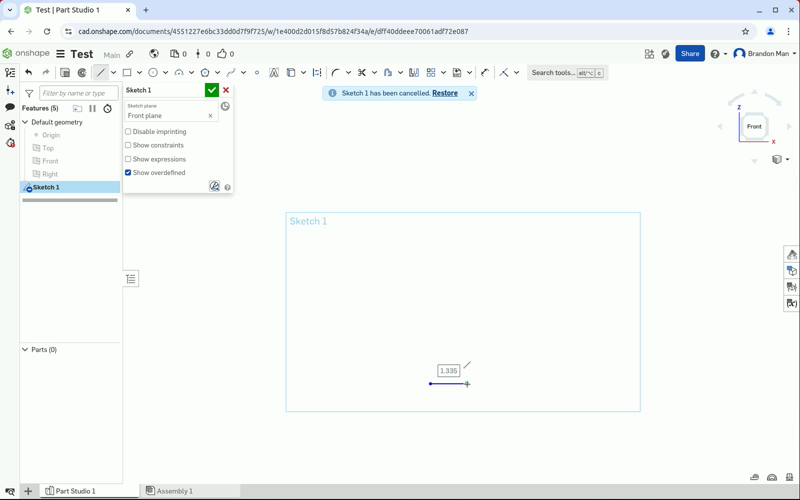
scroll(-6)
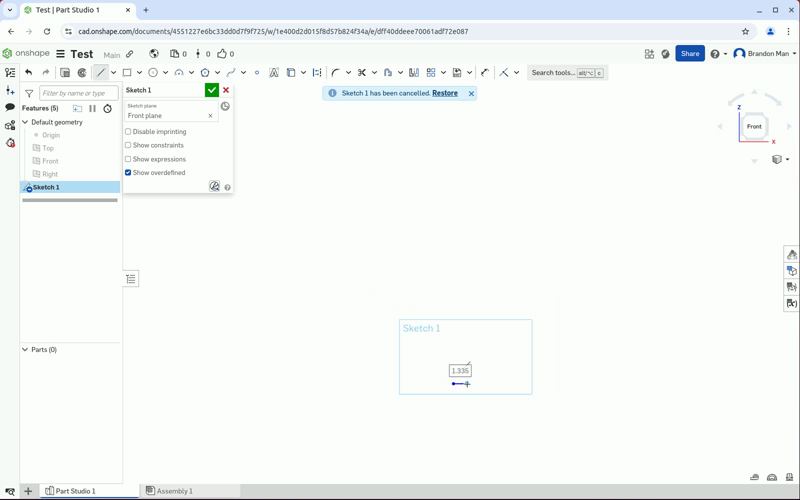
scroll(-6)
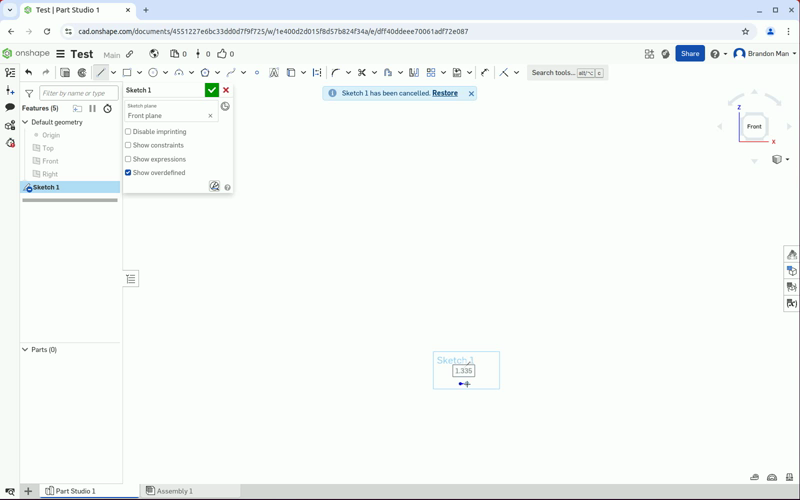
key_up(shift)
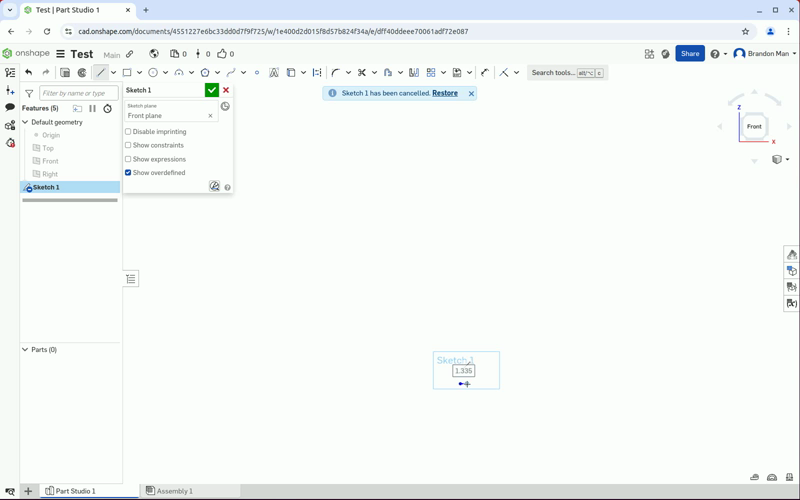
key_down(shift)
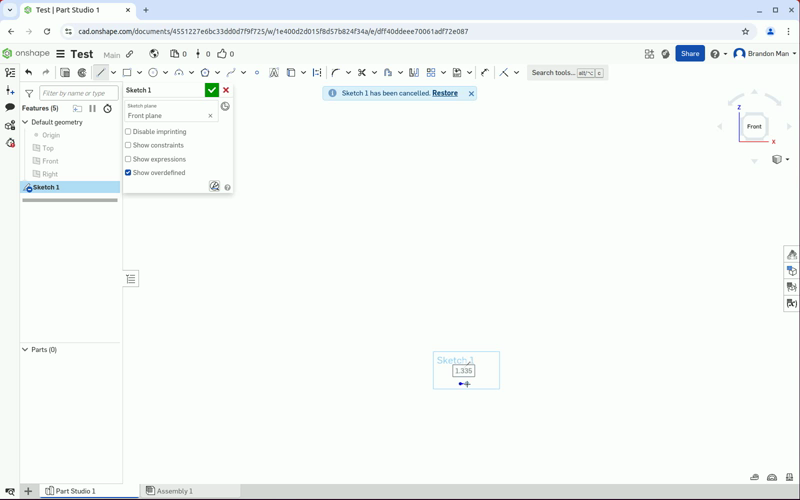
mouse_move(467, 283)
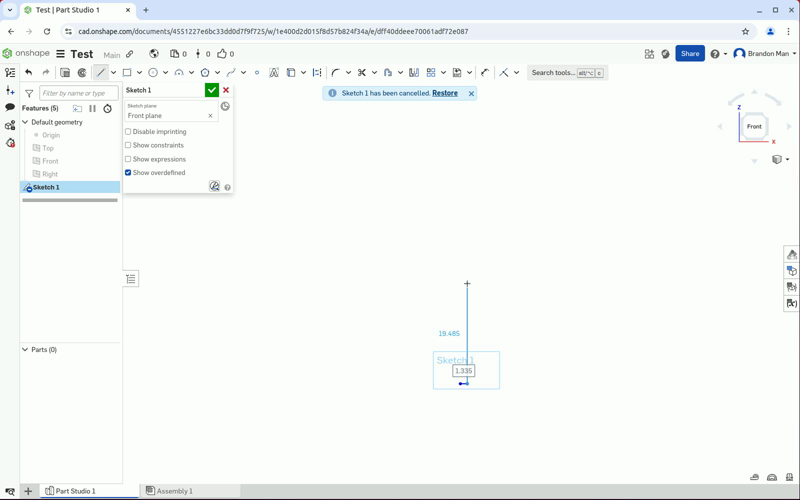
click(467, 283)
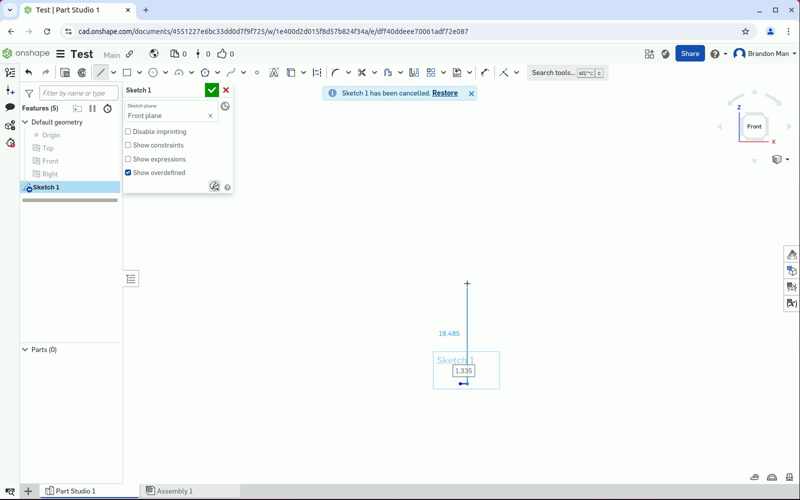
key_up(shift)
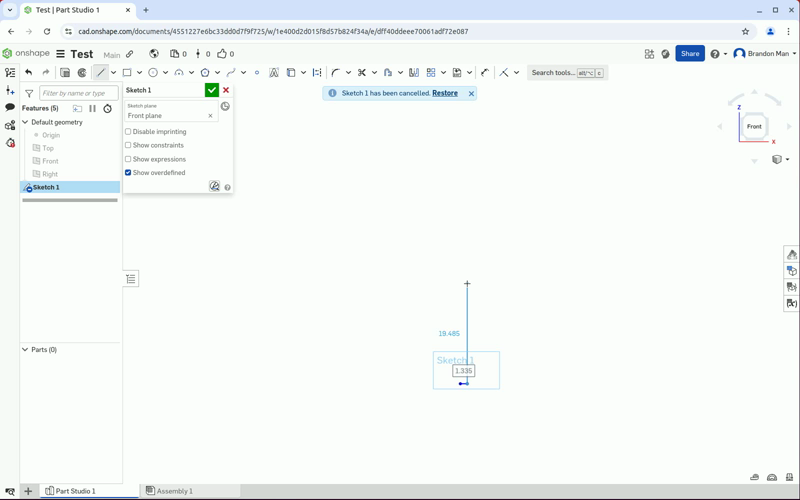
key_down(shift)
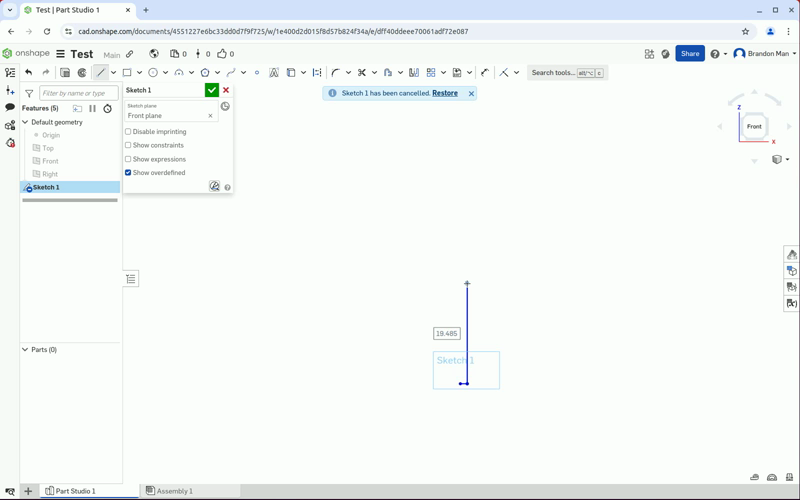
mouse_move(483, 171)
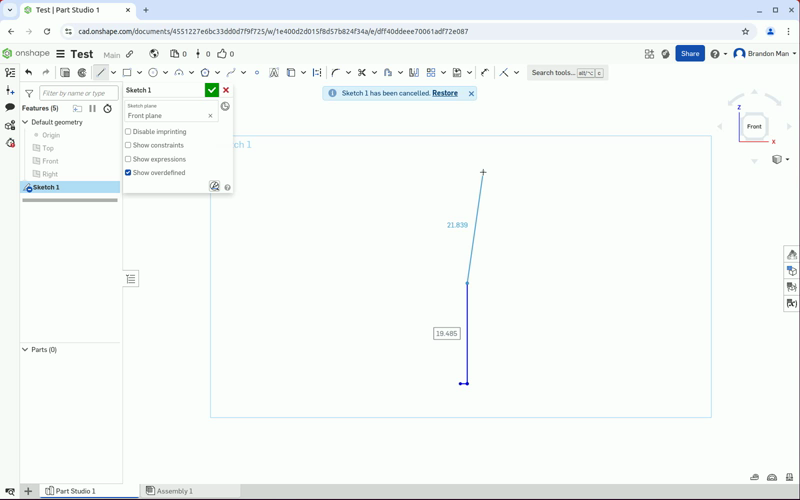
click(483, 171)
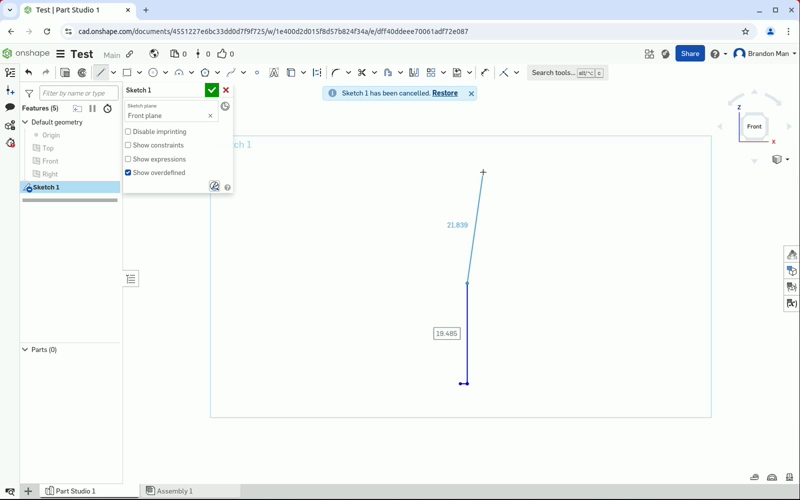
key_up(shift)
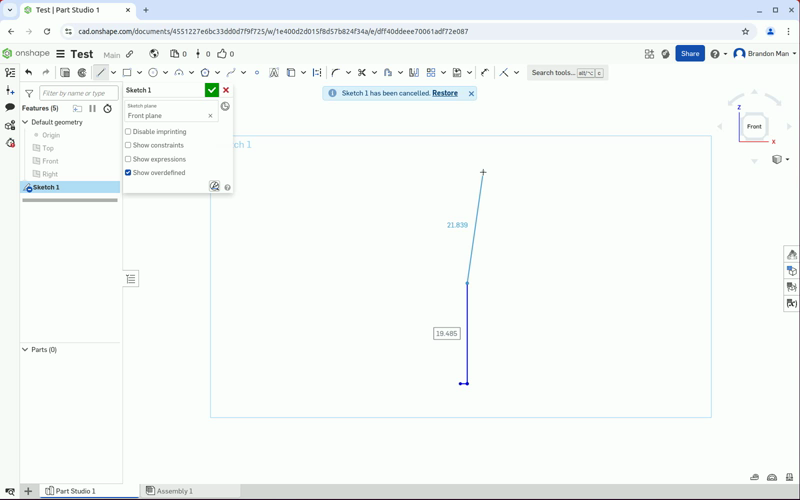
key_down(shift)
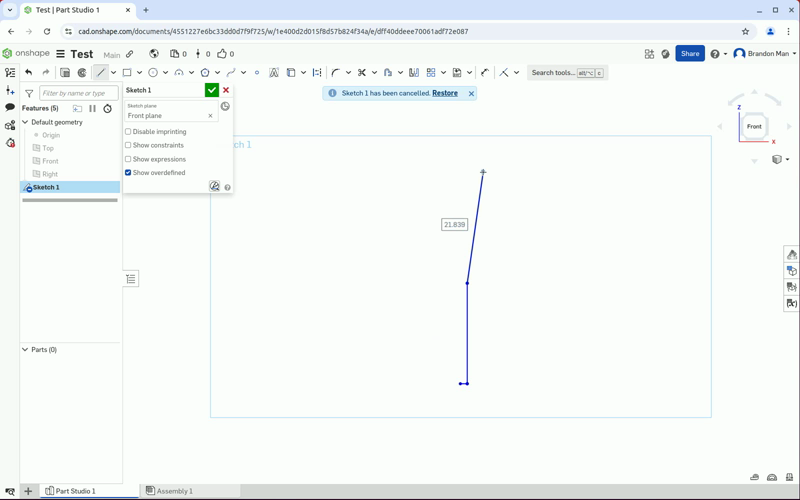
mouse_move(513, 171)
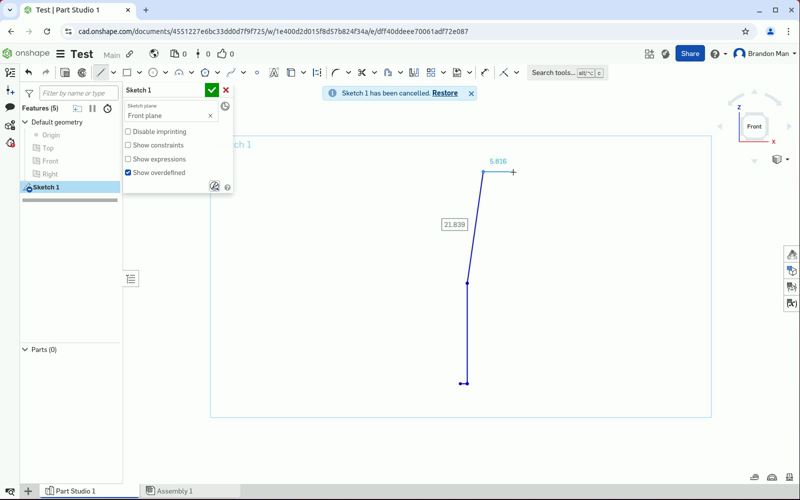
mouse_move(476, 171)
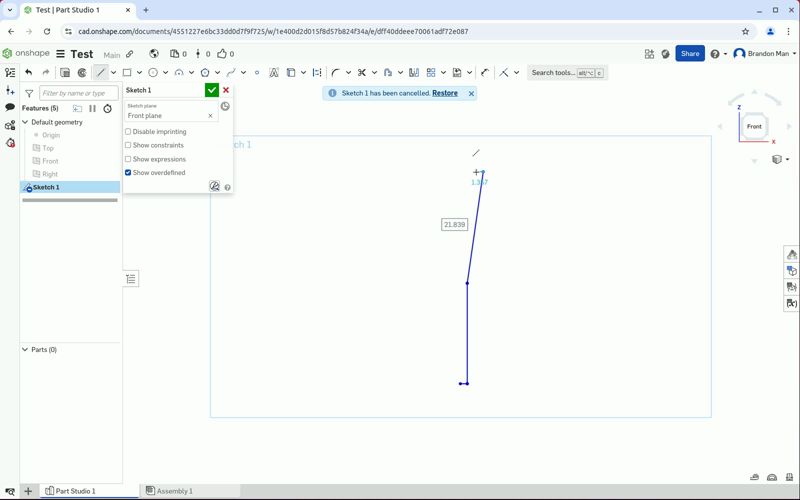
scroll(6)
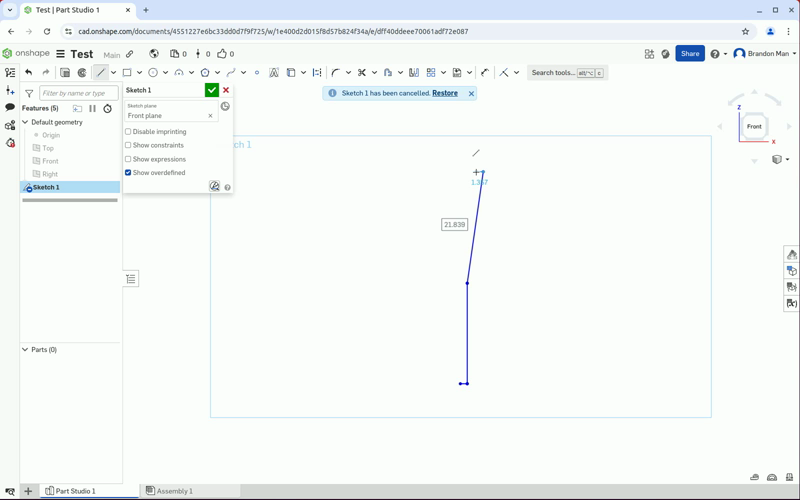
scroll(6)
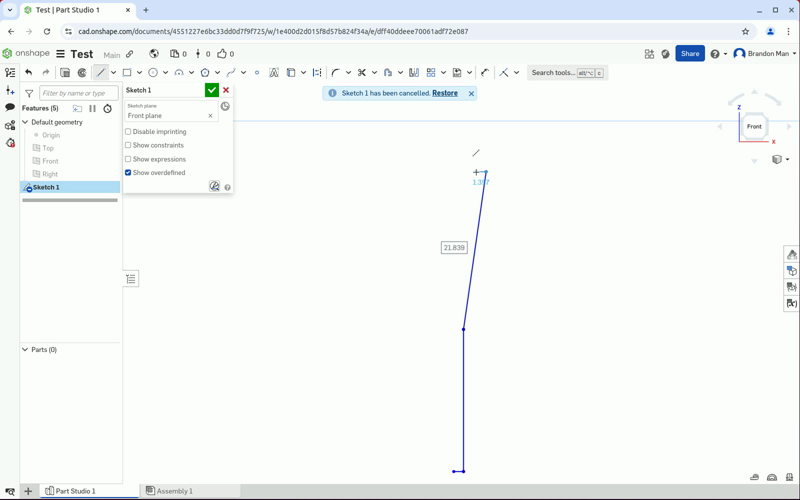
scroll(6)
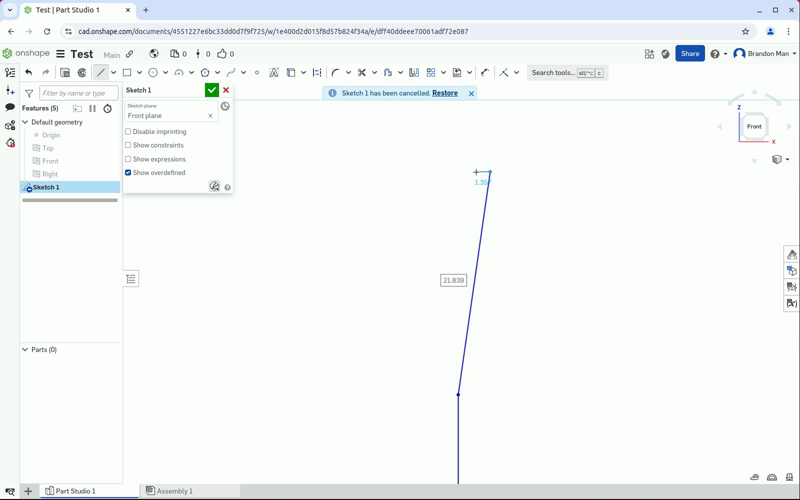
scroll(6)
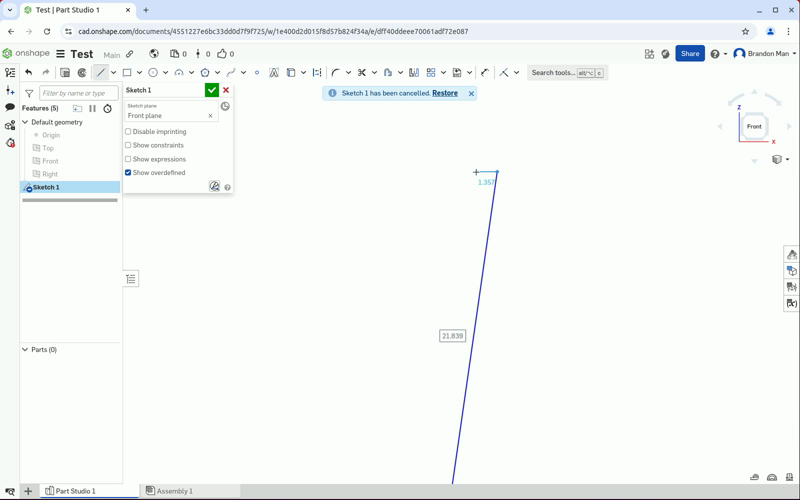
scroll(6)
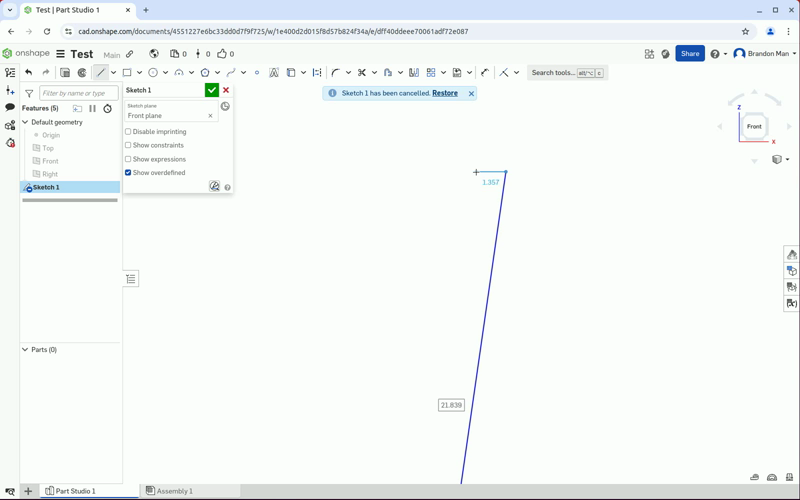
scroll(6)
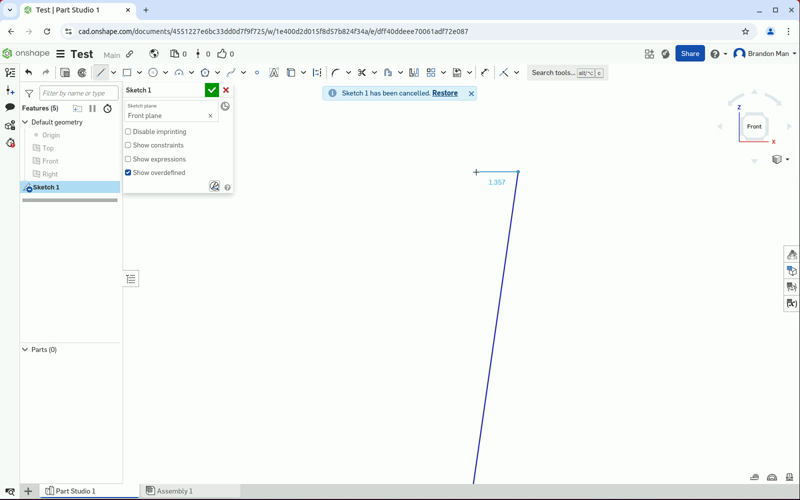
scroll(6)
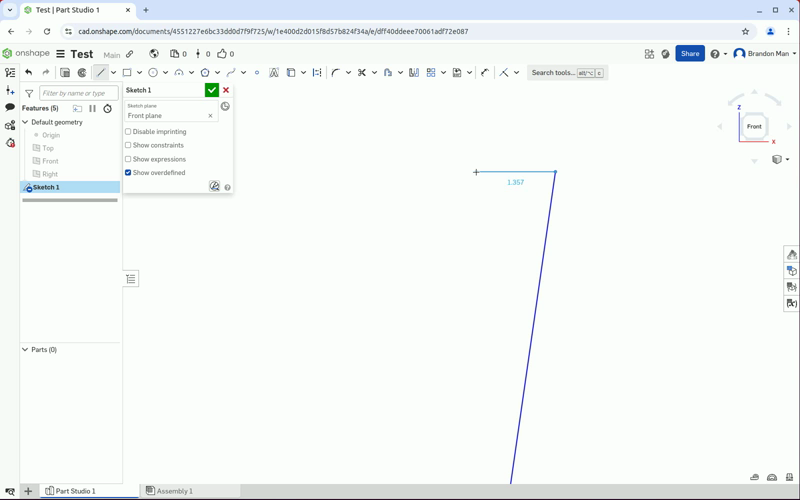
click(476, 171)
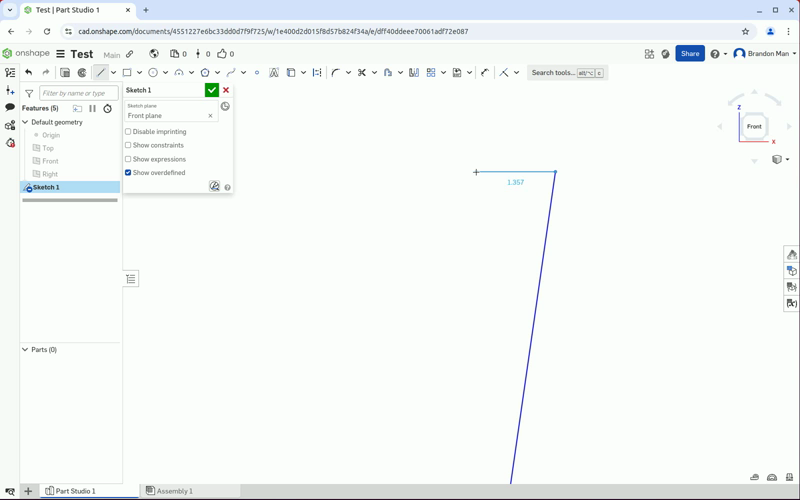
scroll(-6)
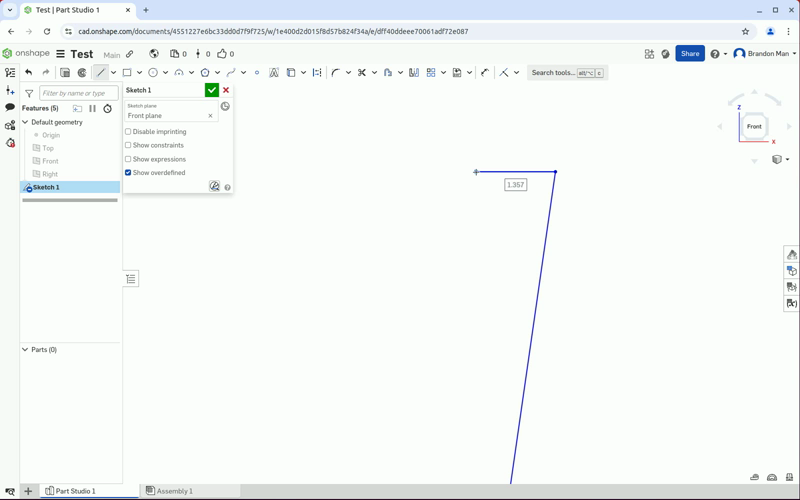
scroll(-6)
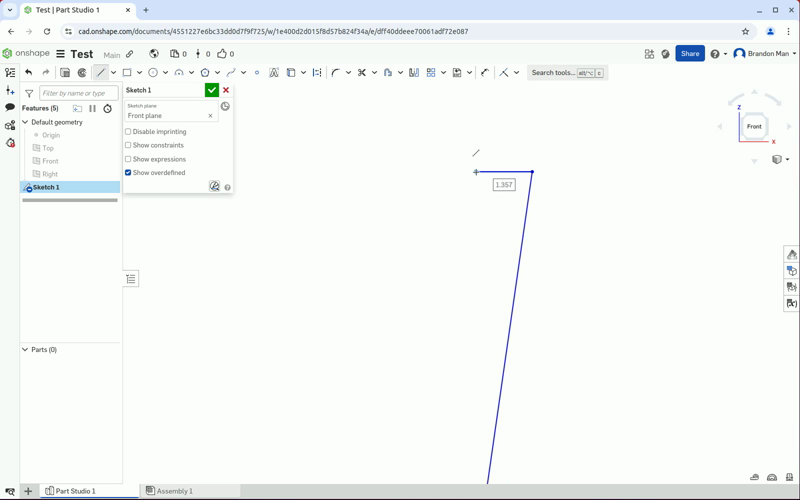
scroll(-6)
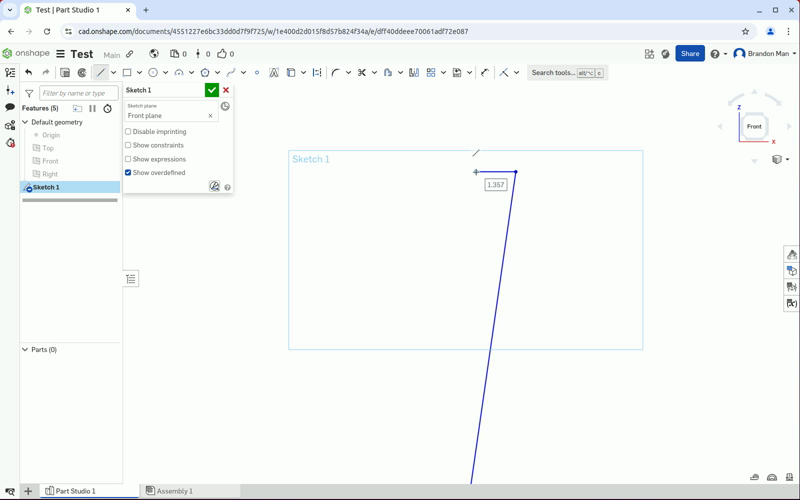
scroll(-6)
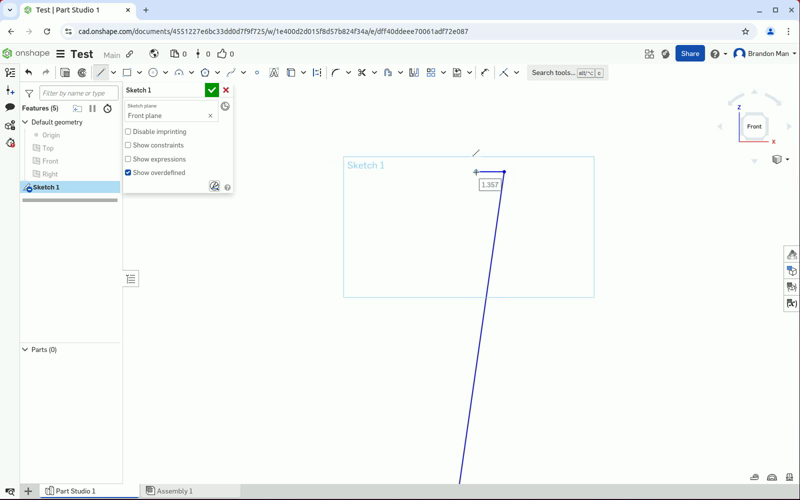
scroll(-6)
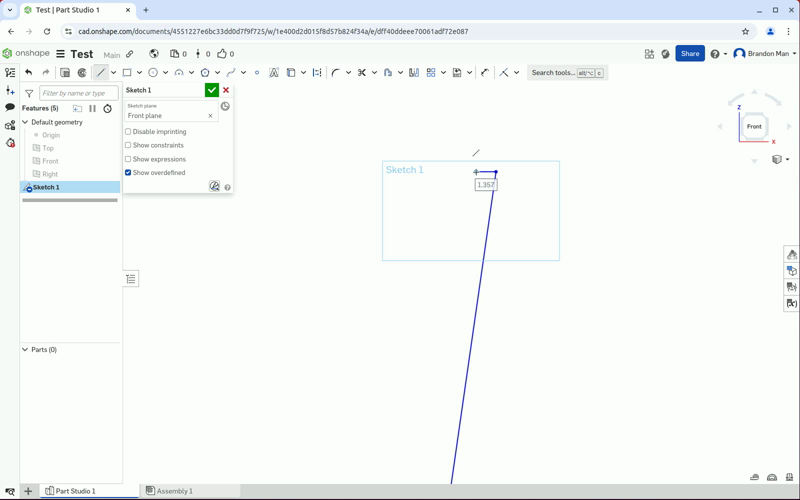
scroll(-6)
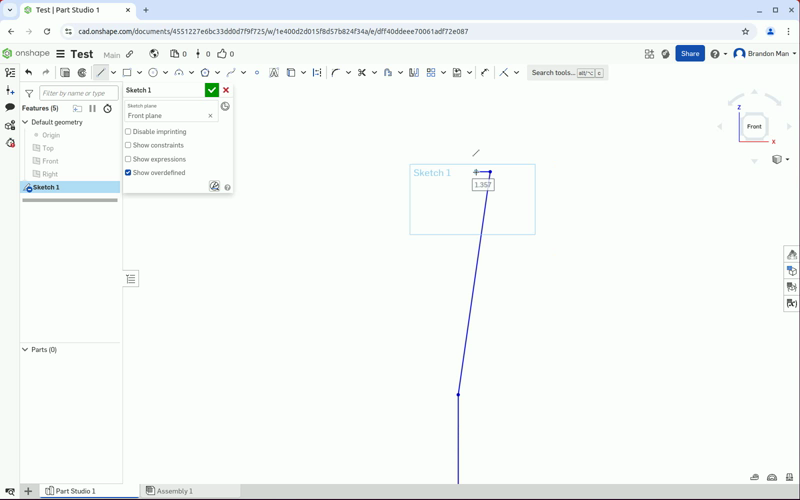
scroll(-6)
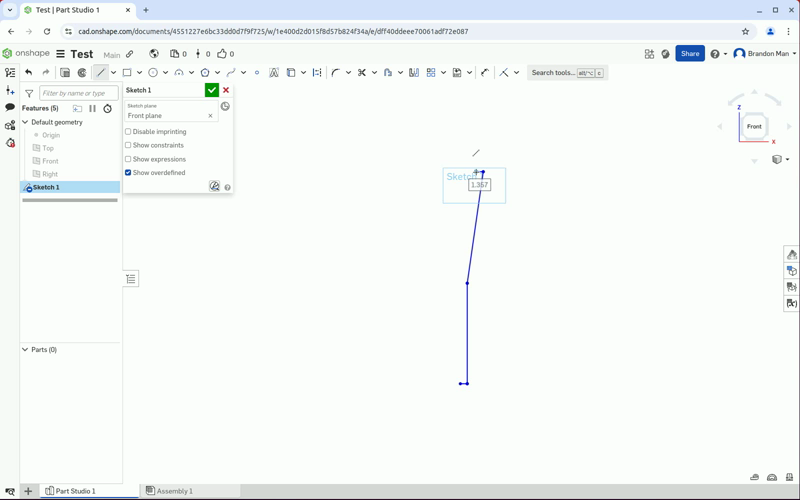
key_up(shift)
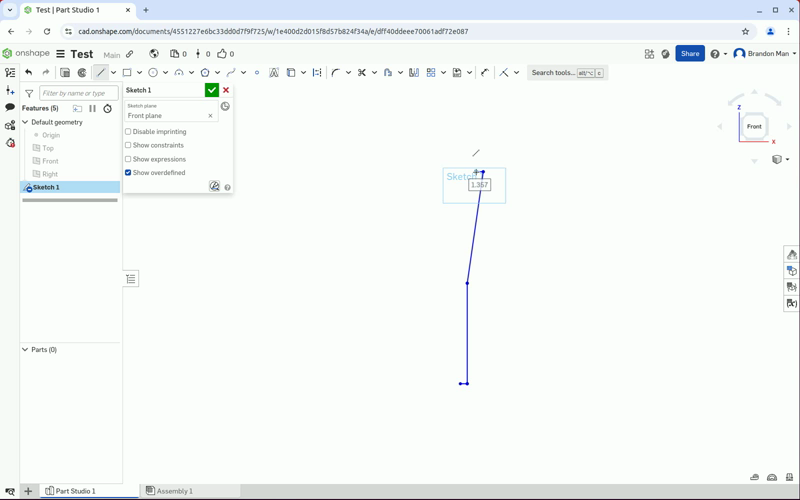
key_down(shift)
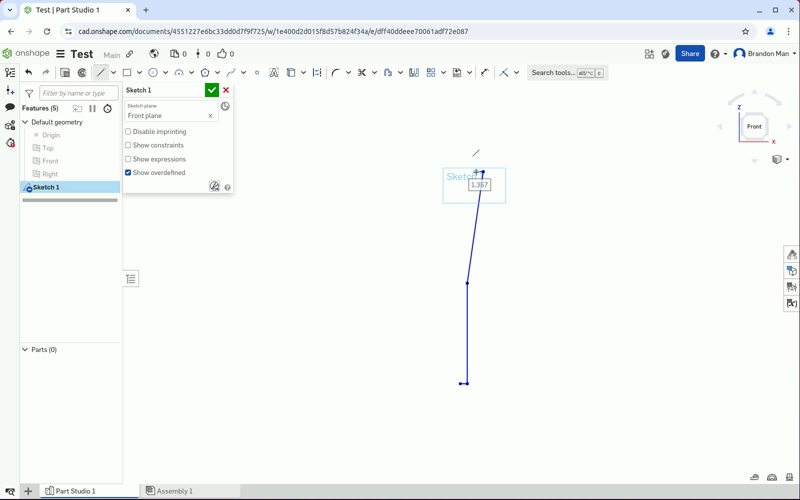
mouse_move(460, 283)
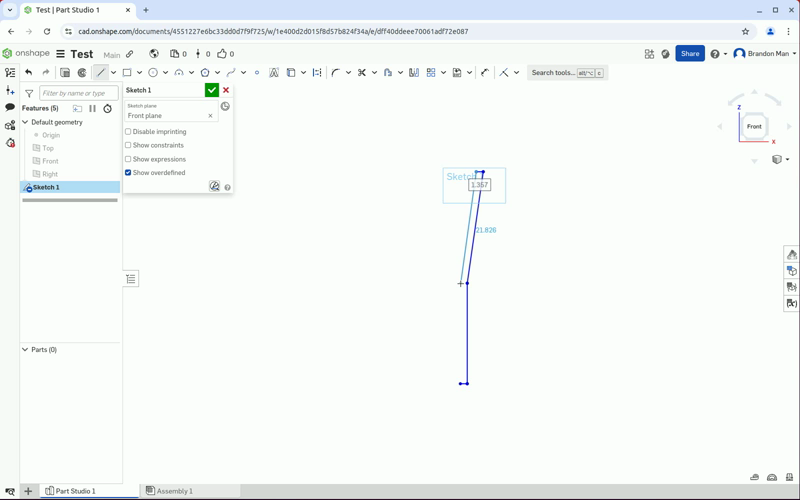
click(460, 283)
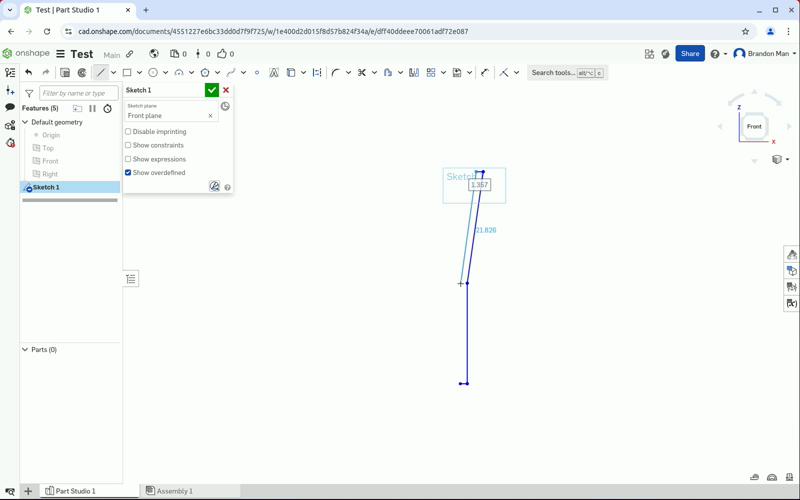
key_up(shift)
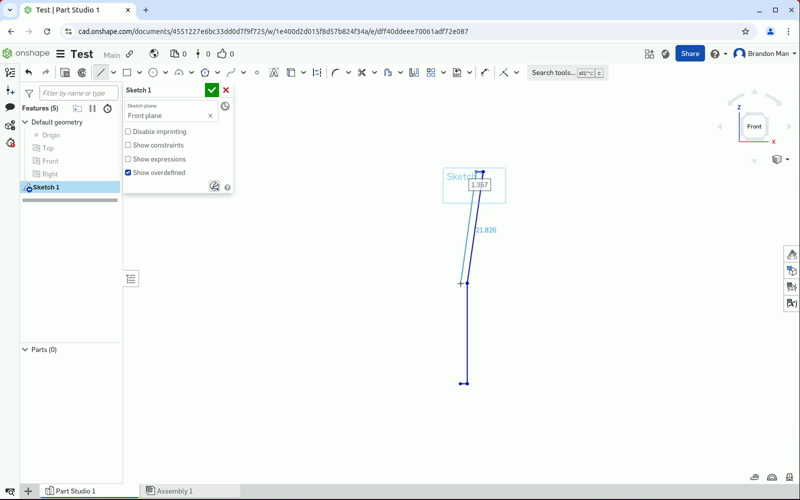
key_down(shift)
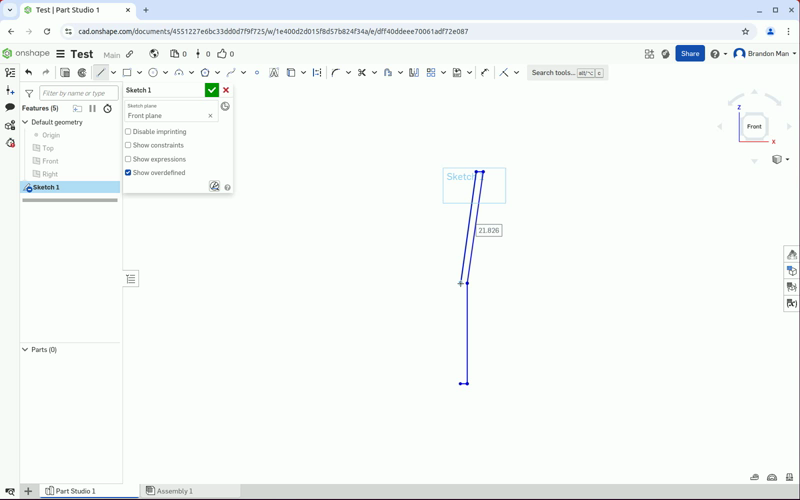
mouse_move(460, 383)
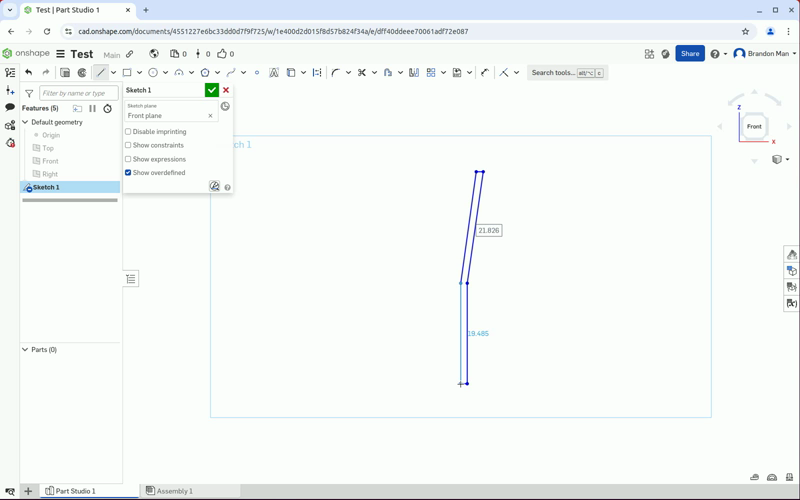
key_up(shift)
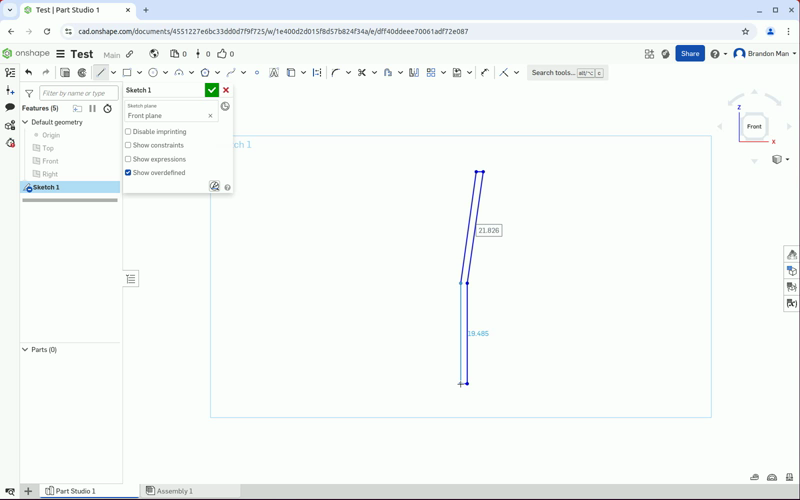
click(460, 383)
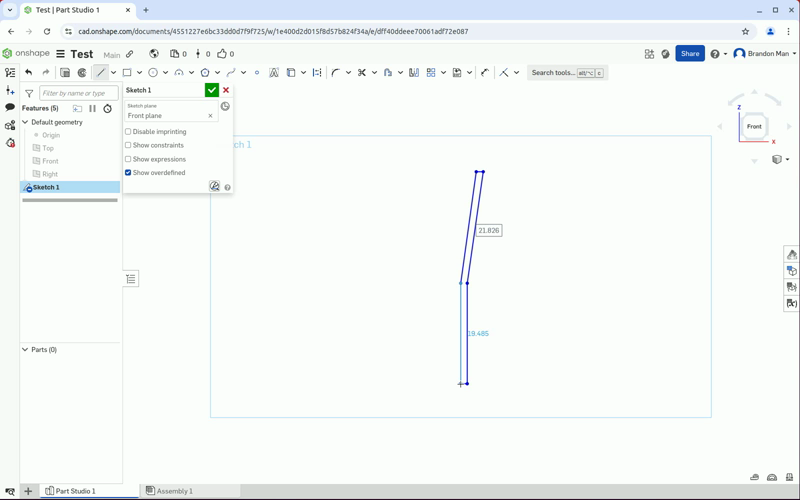
key(esc)
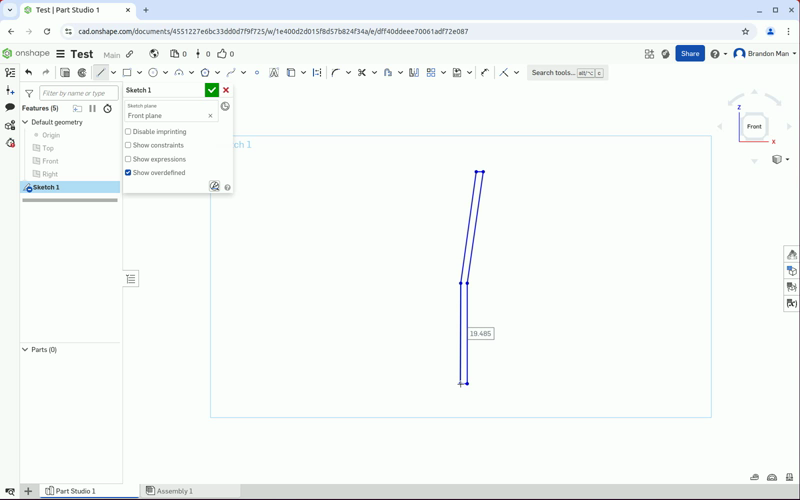
mouse_move(478, 174)
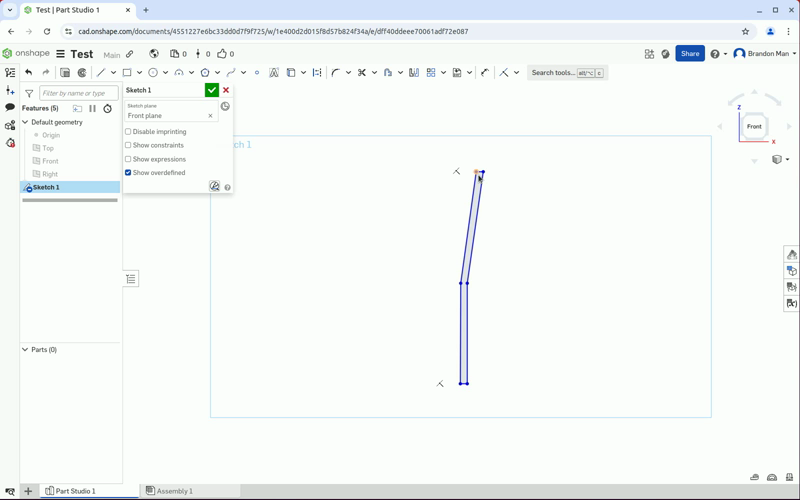
scroll(6)
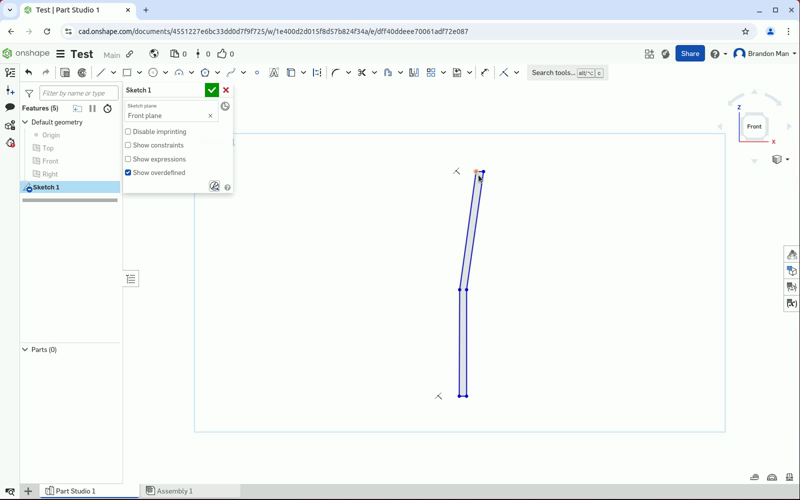
scroll(6)
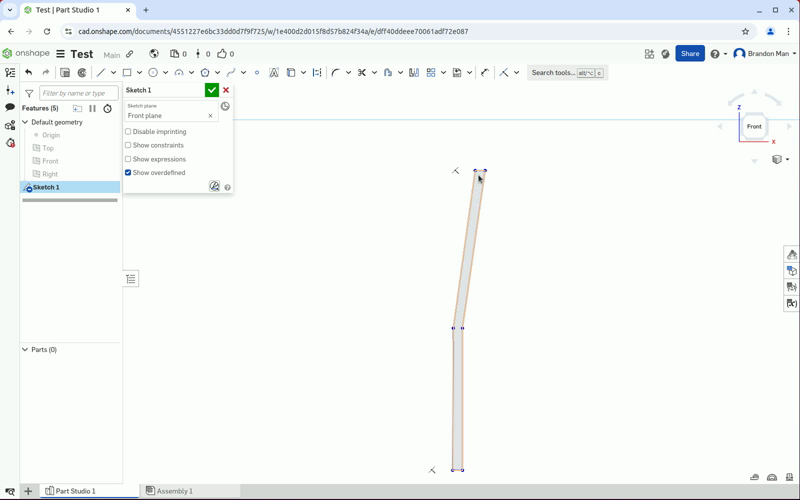
scroll(6)
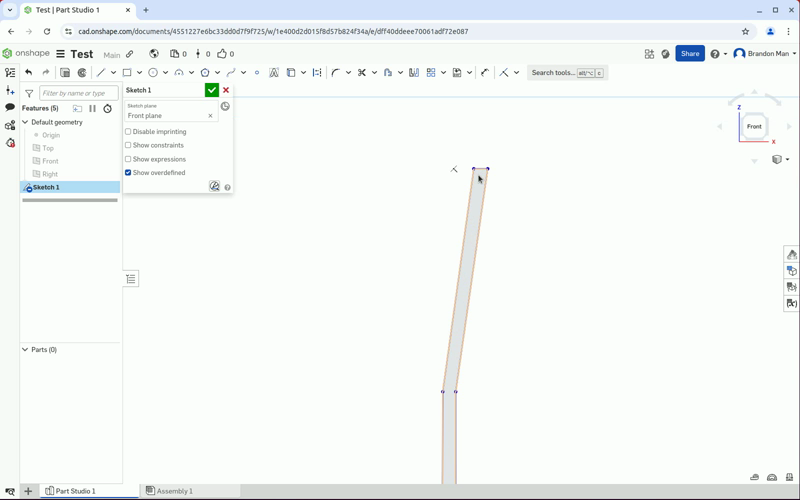
scroll(6)
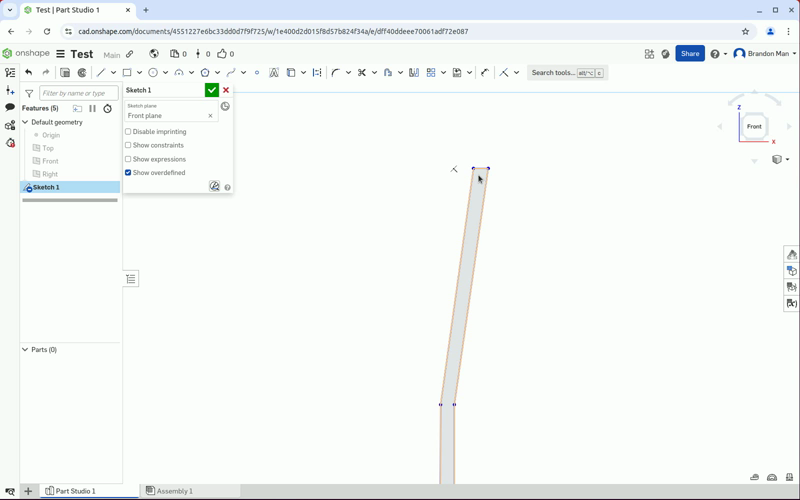
scroll(6)
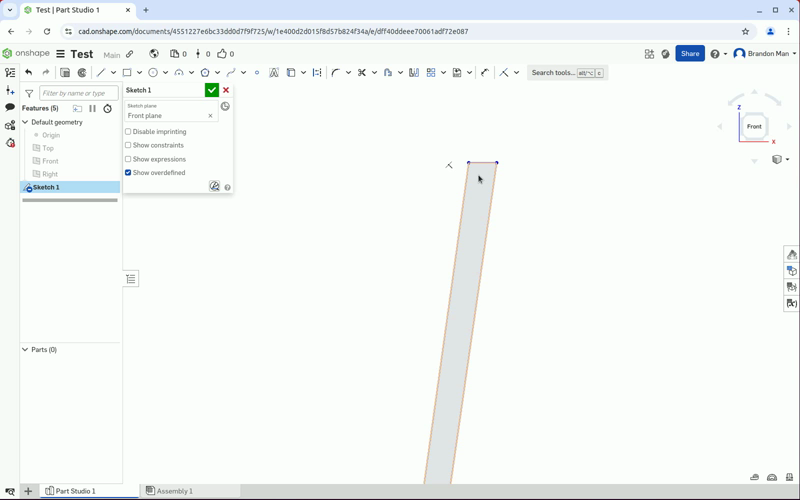
scroll(6)
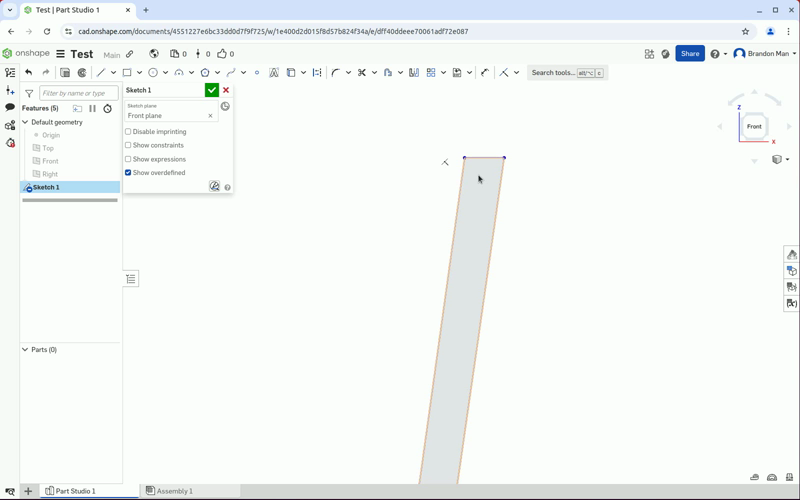
scroll(6)
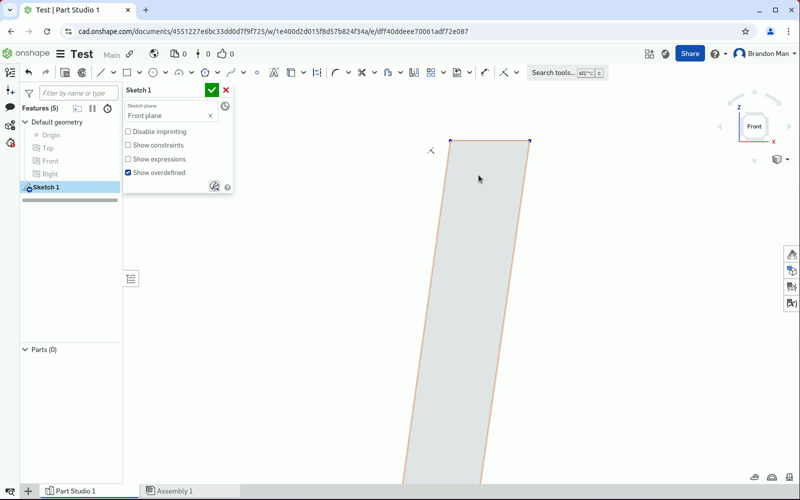
click(478, 174)
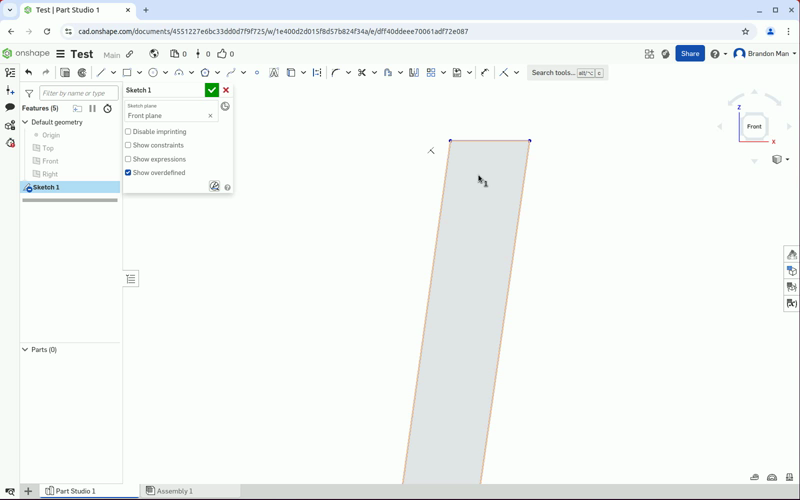
scroll(-6)
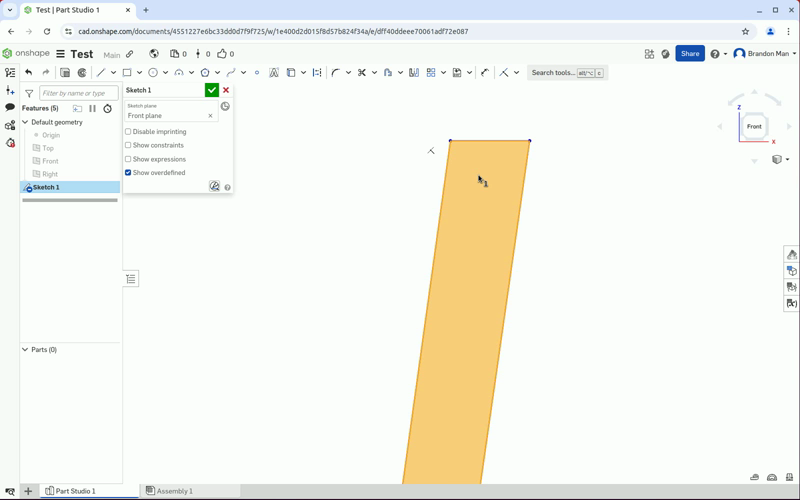
scroll(-6)
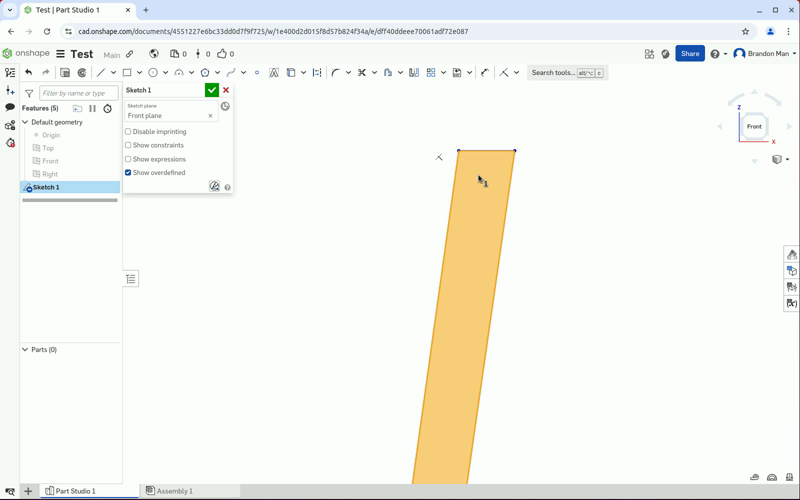
scroll(-6)
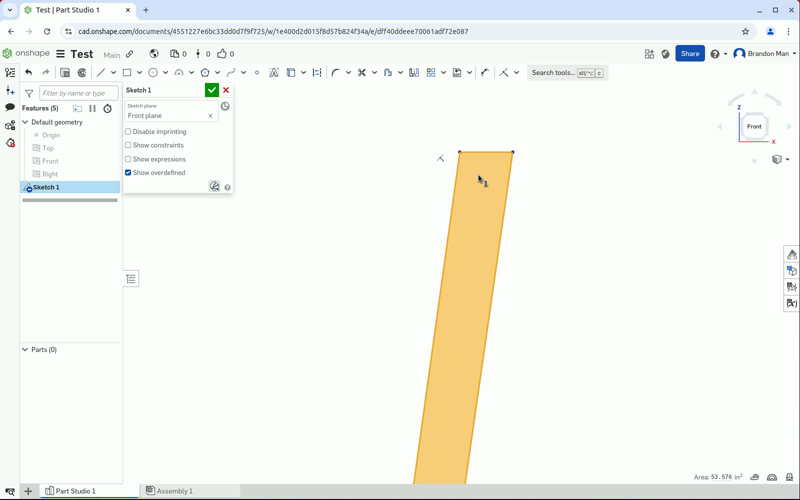
scroll(-6)
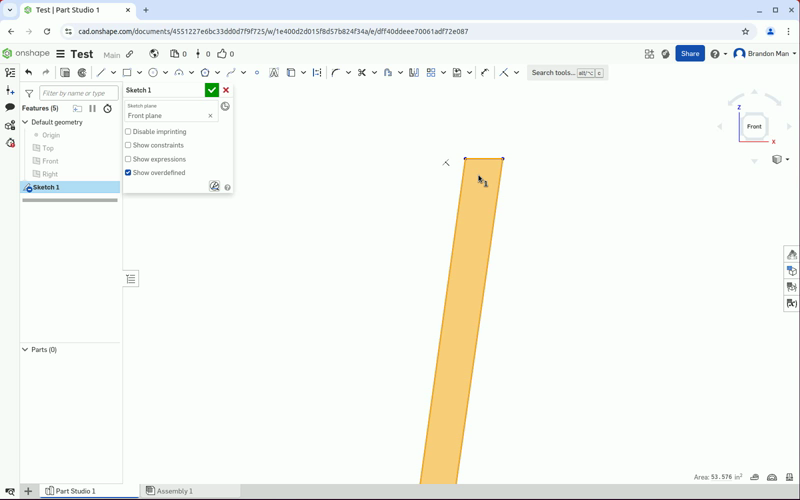
scroll(-6)
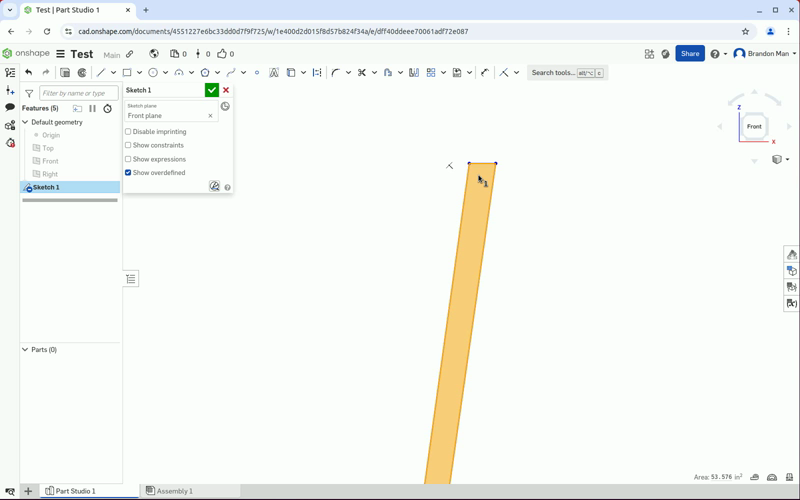
scroll(-6)
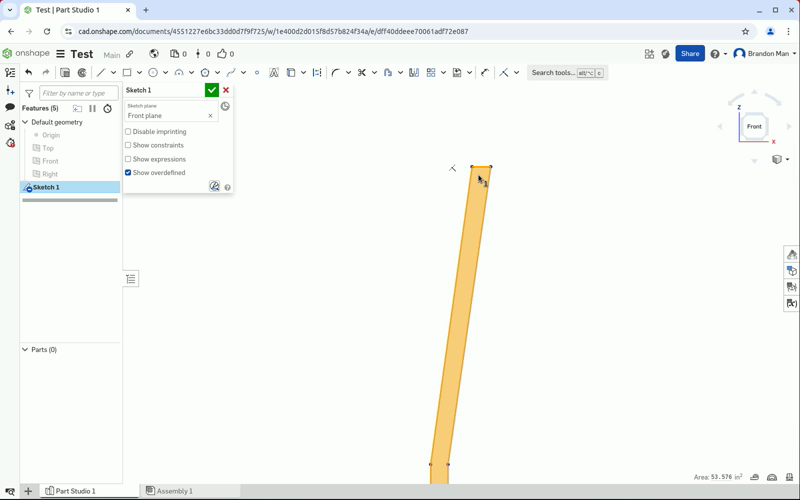
scroll(-6)
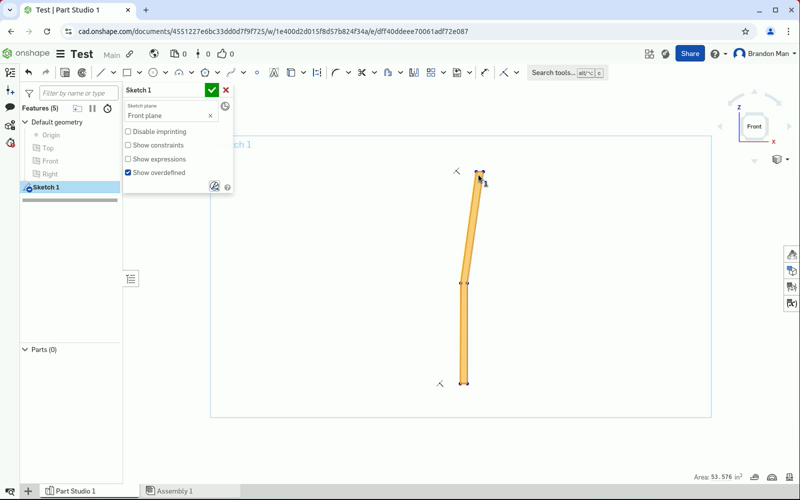
mouse_move(73, 352)
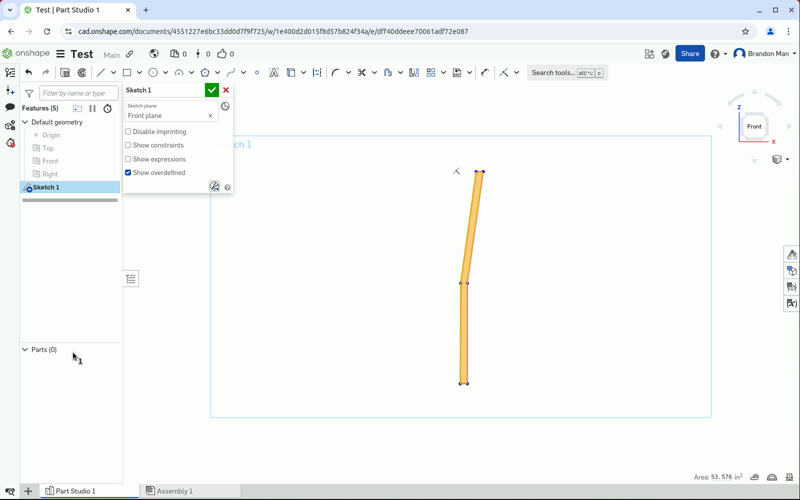
key(shift+y)
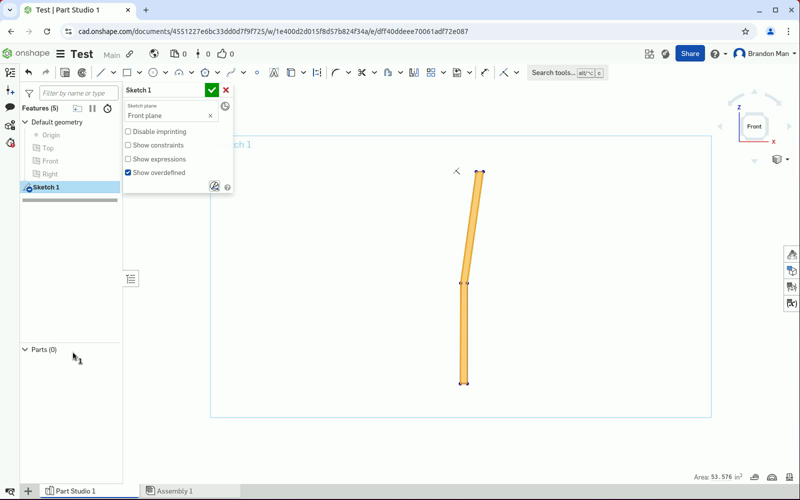
key(shift+e)
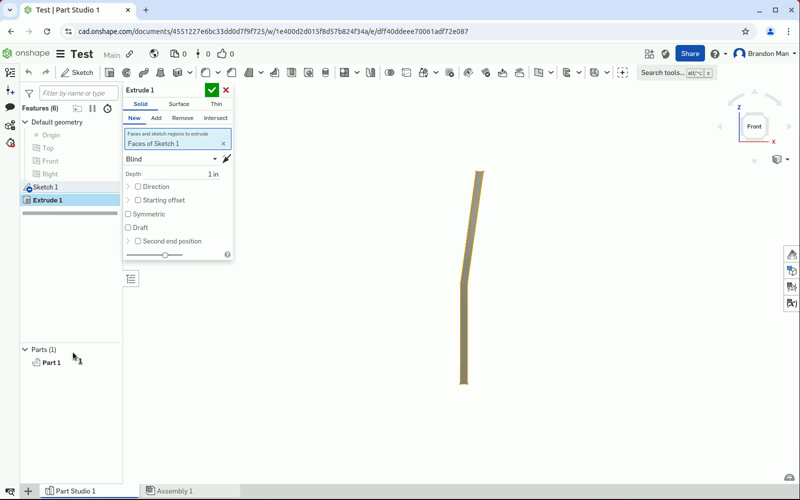
mouse_move(143, 106)
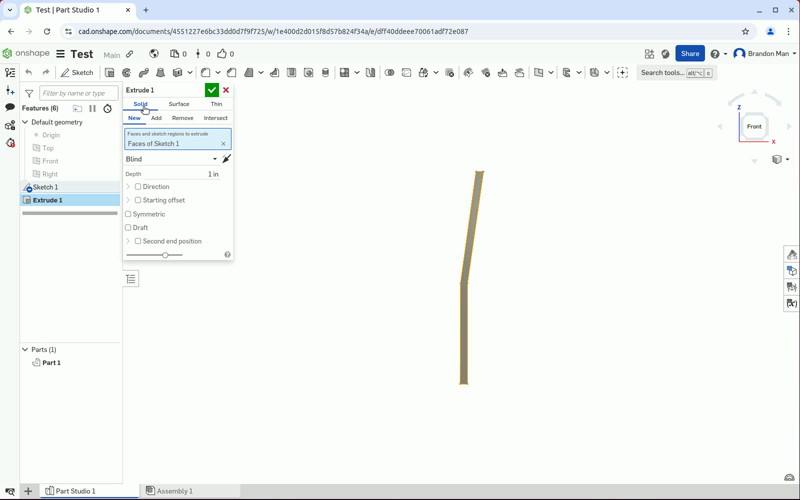
click(143, 106)
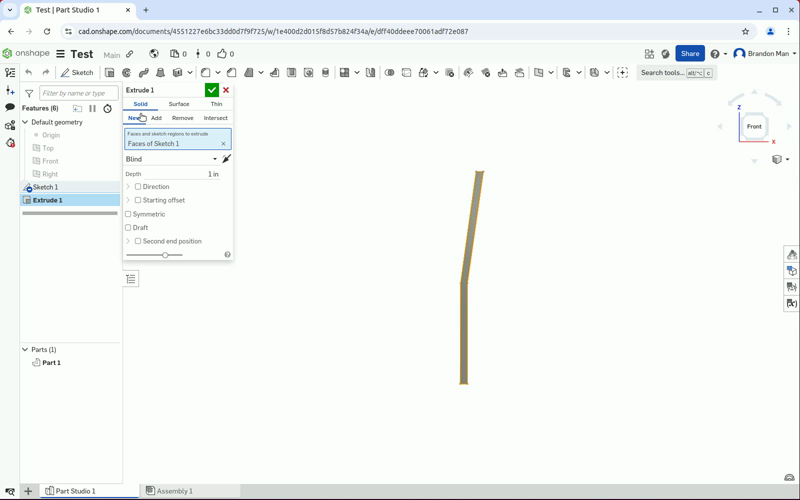
mouse_move(137, 120)
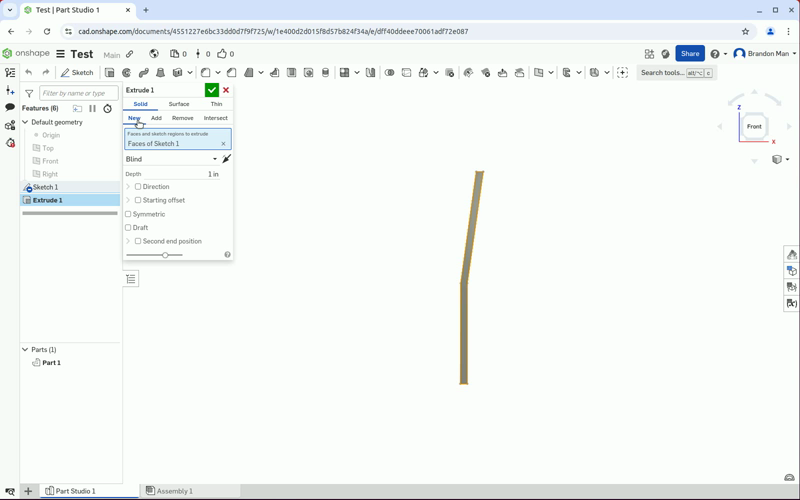
click(137, 120)
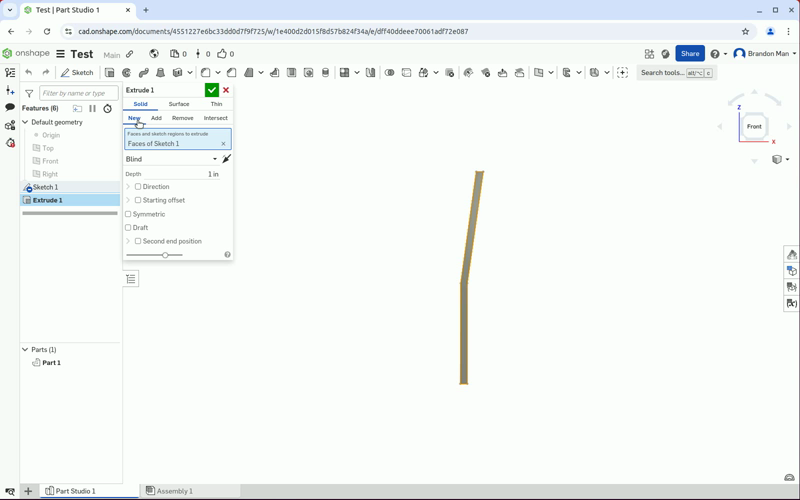
key(tab, 4)
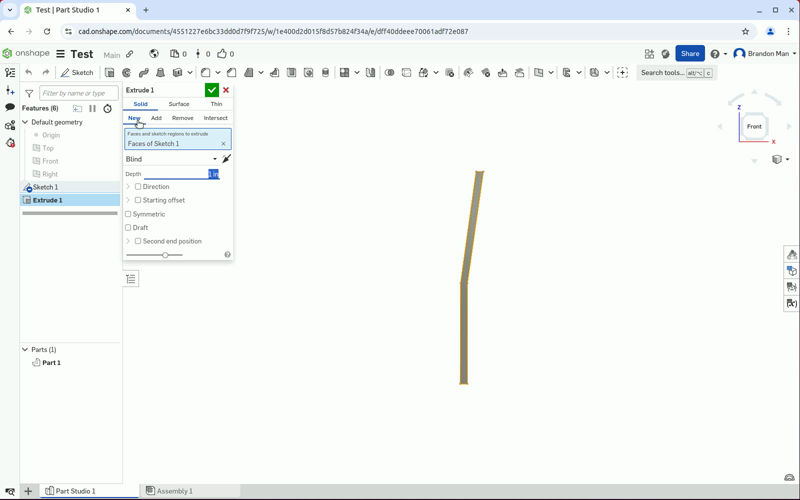
text(1.444)
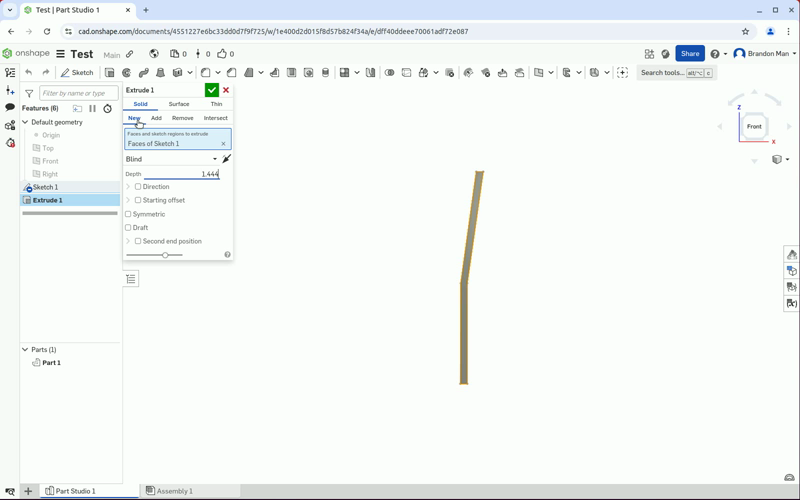
key(enter)
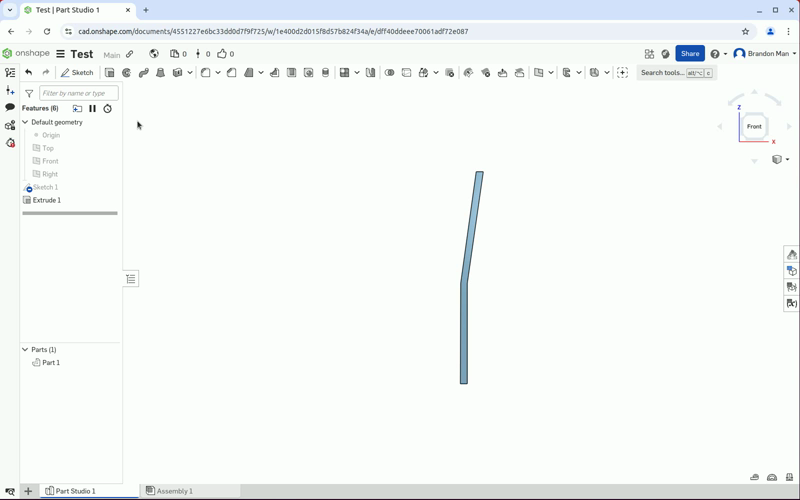
key(shift+h)
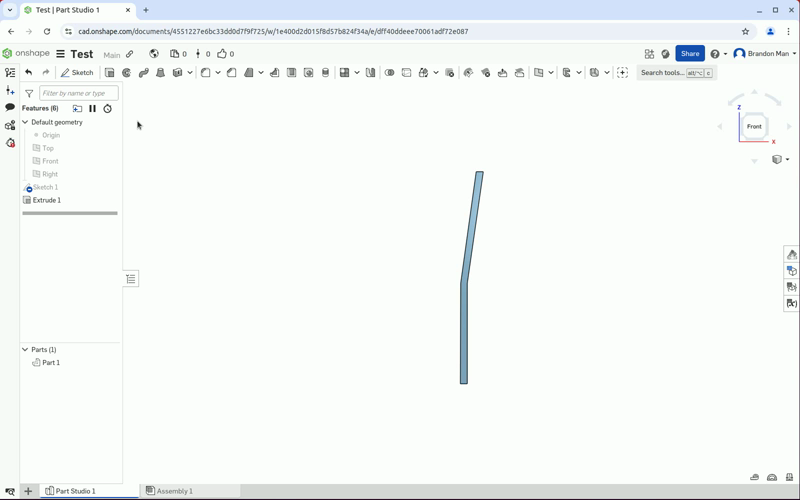
key(shift+h)
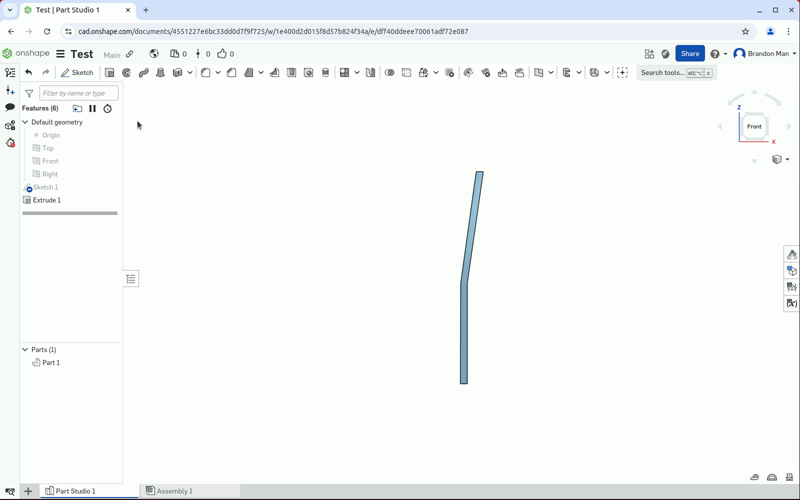
mouse_move(73, 189)
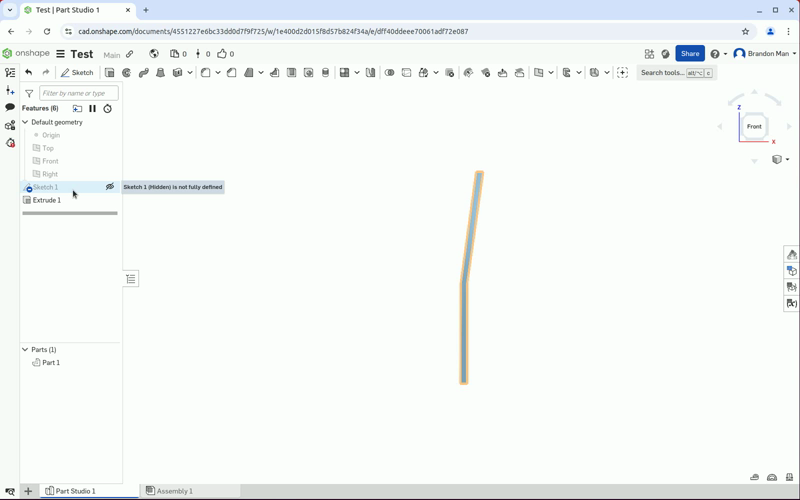
click(73, 189)
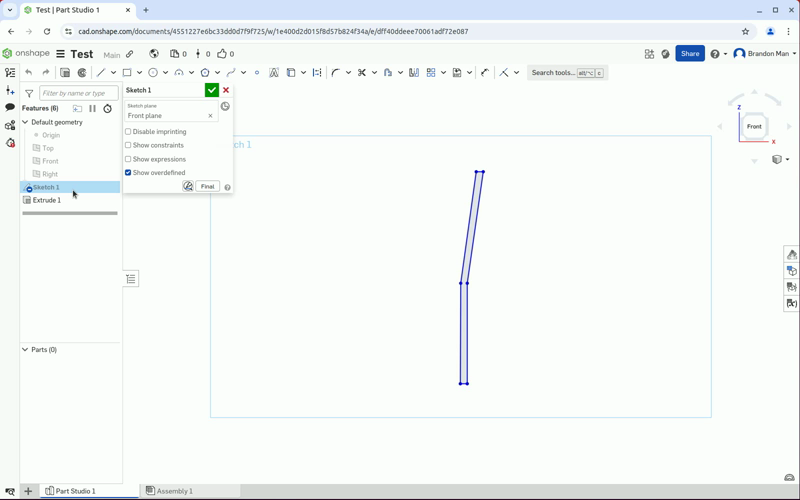
mouse_move(229, 92)
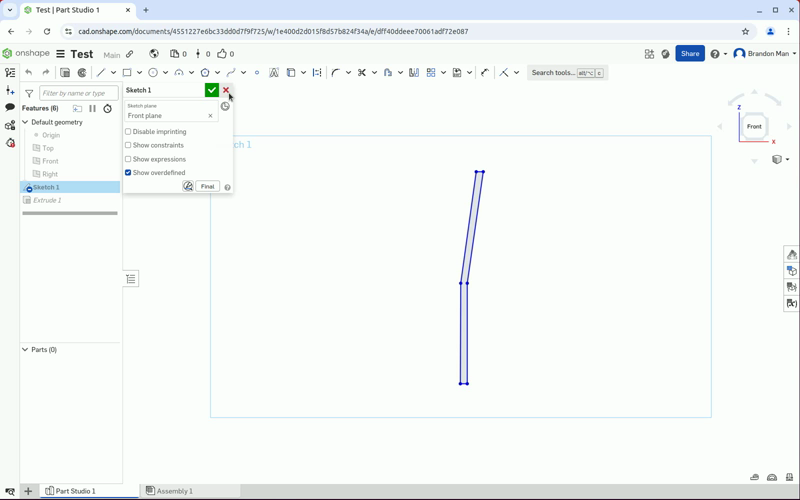
click(229, 92)
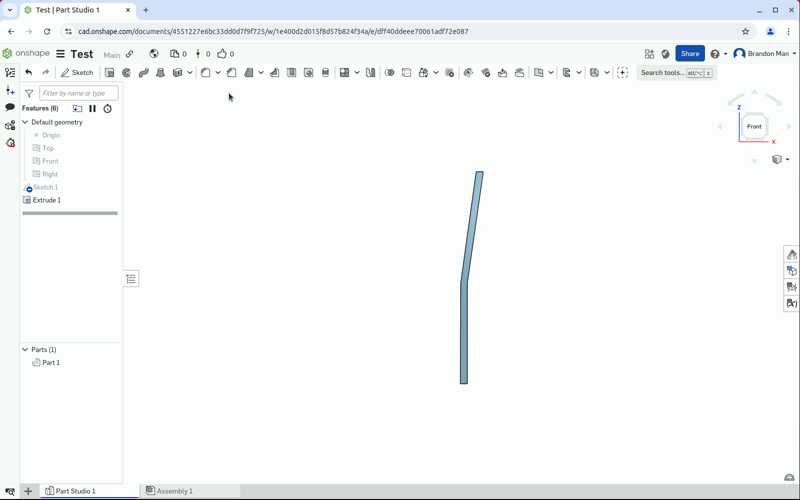
mouse_move(541, 75)
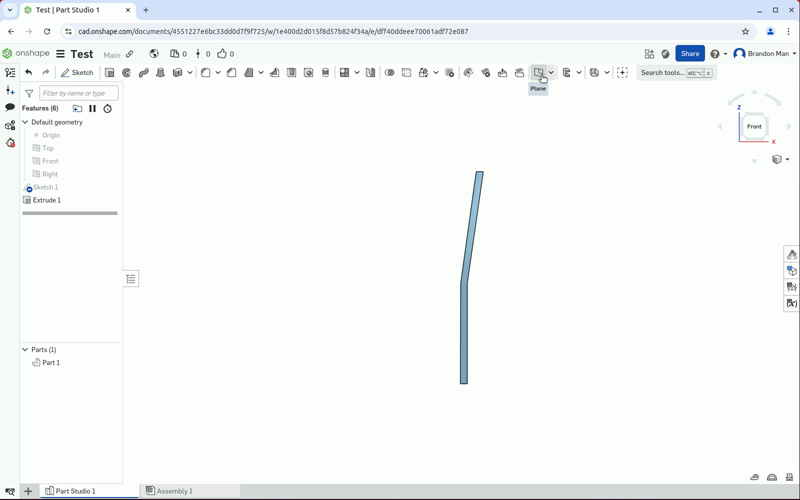
click(541, 75)
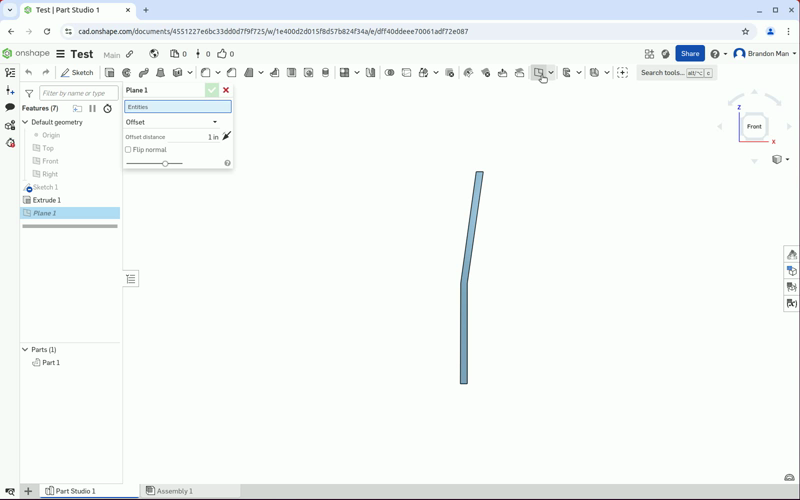
mouse_move(73, 163)
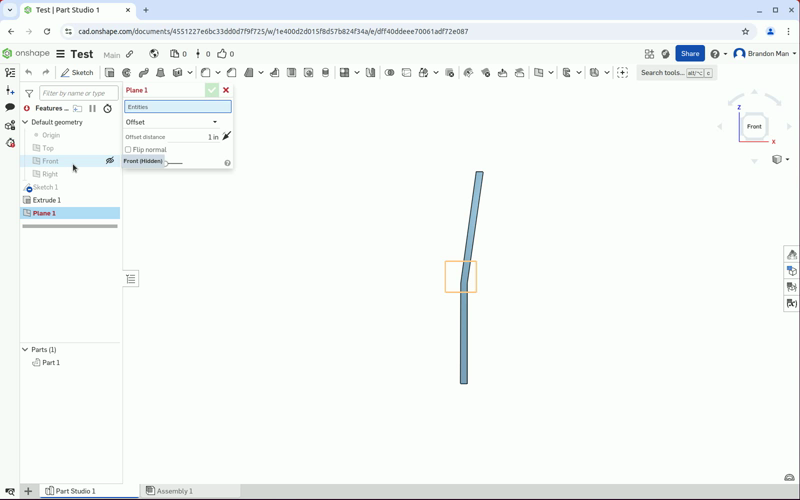
click(73, 163)
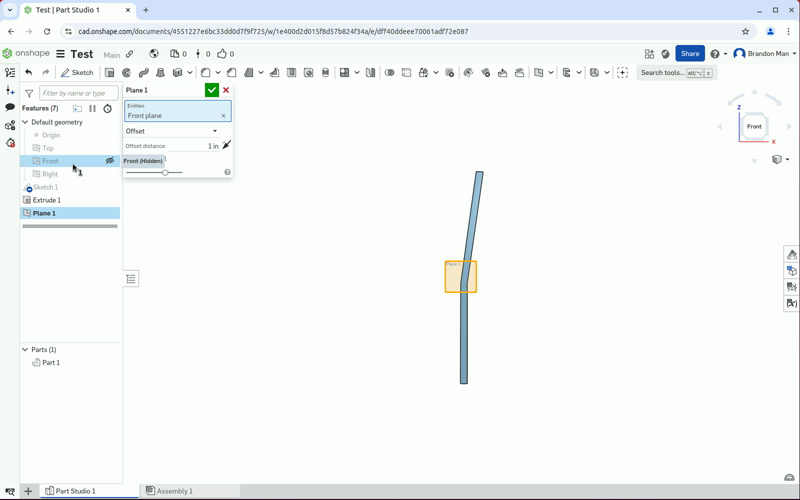
key(tab, 2)
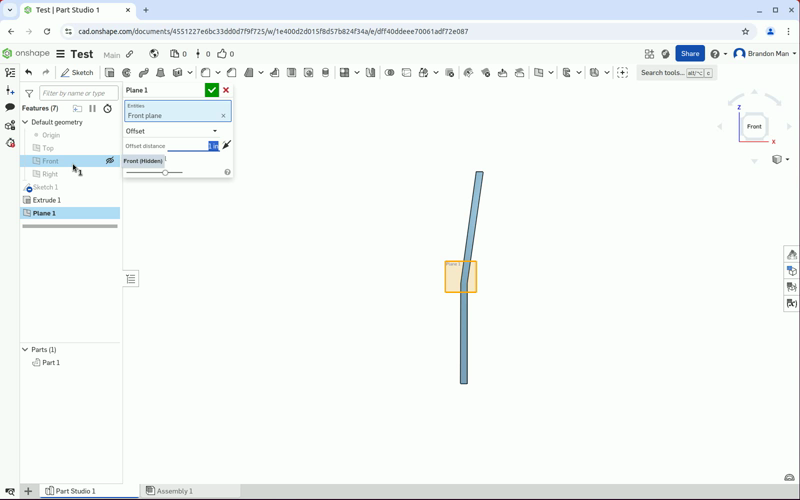
text(1.448)
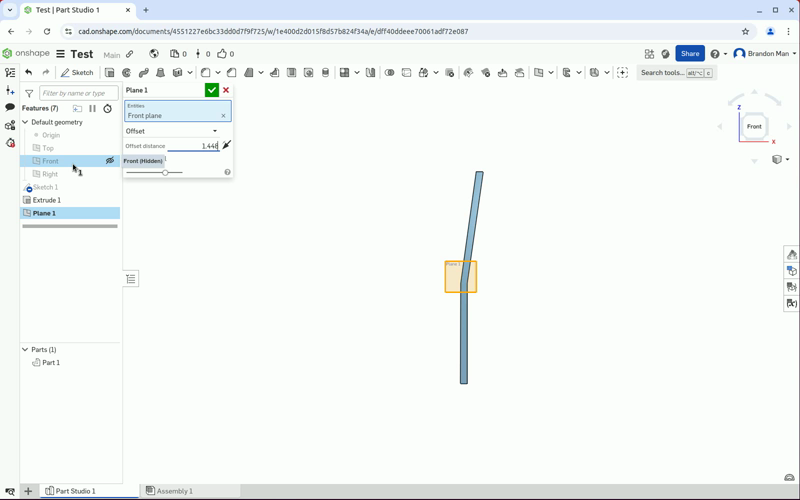
key(enter, 2)
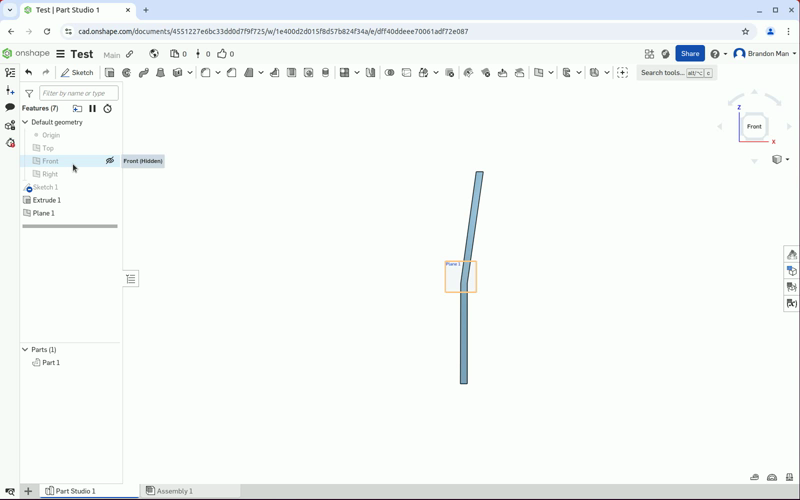
key(shift+s)
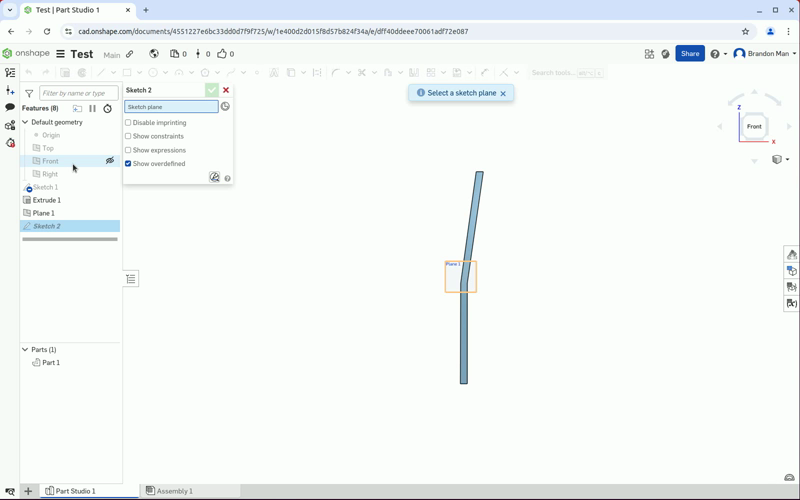
mouse_move(73, 215)
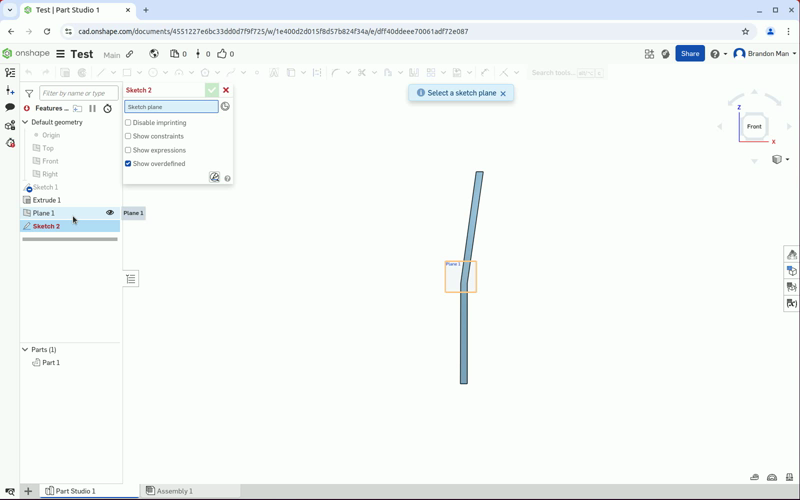
click(73, 215)
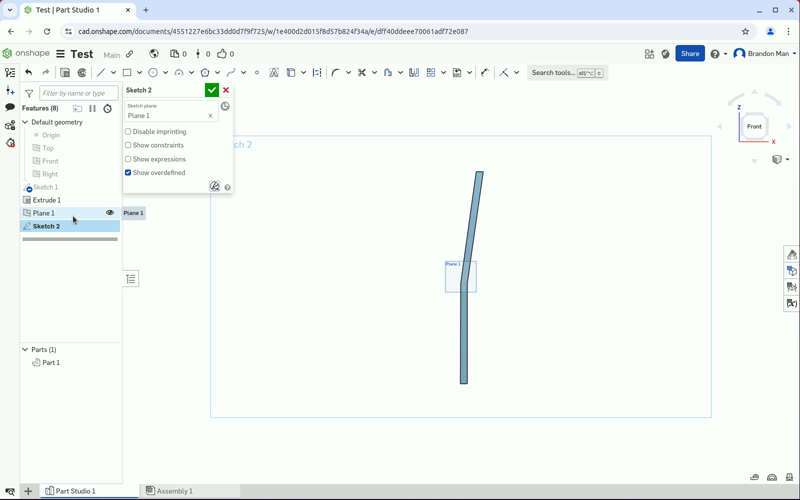
mouse_move(73, 352)
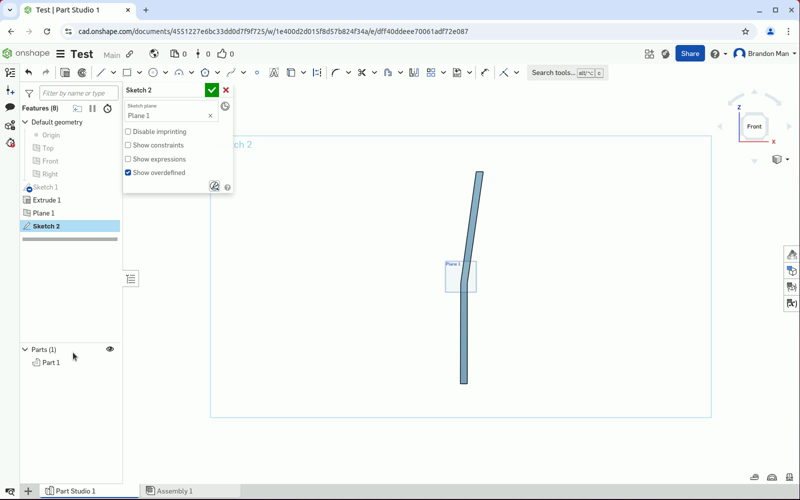
key(y)
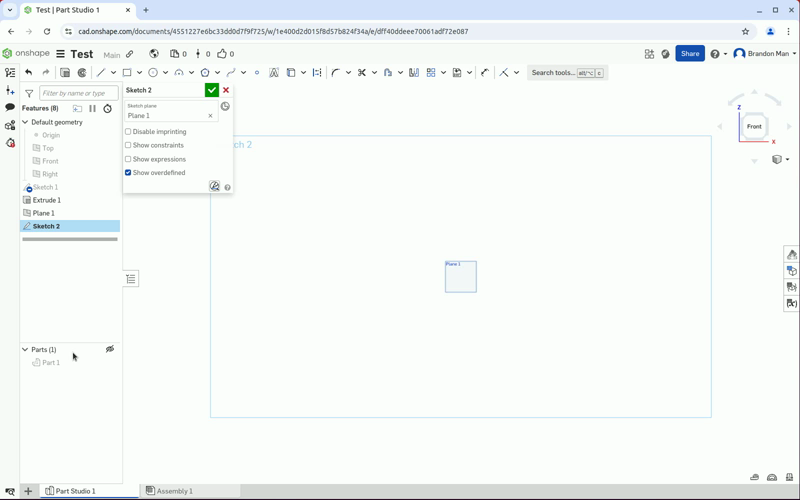
key(l)
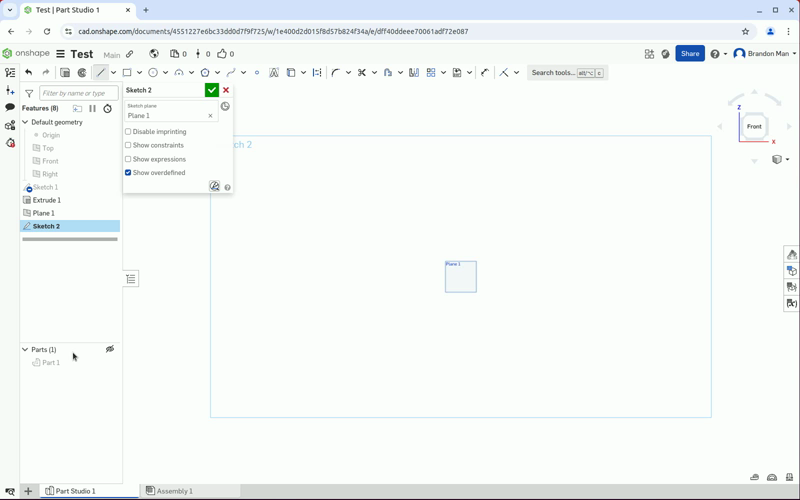
key_down(shift)
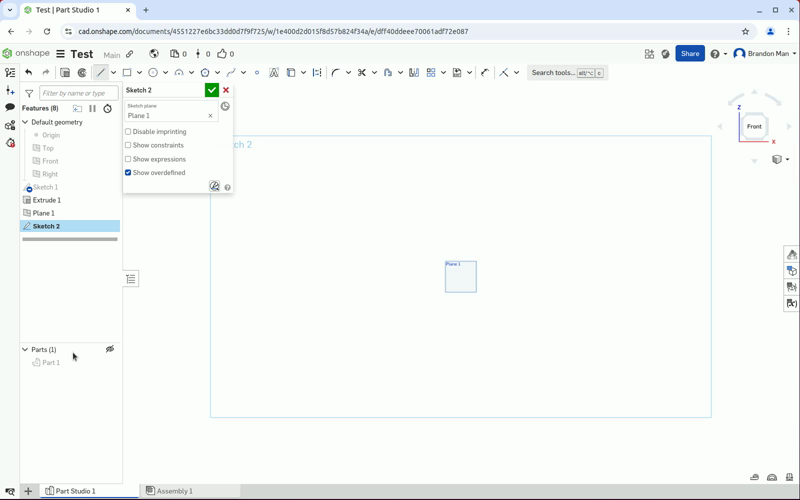
mouse_move(463, 294)
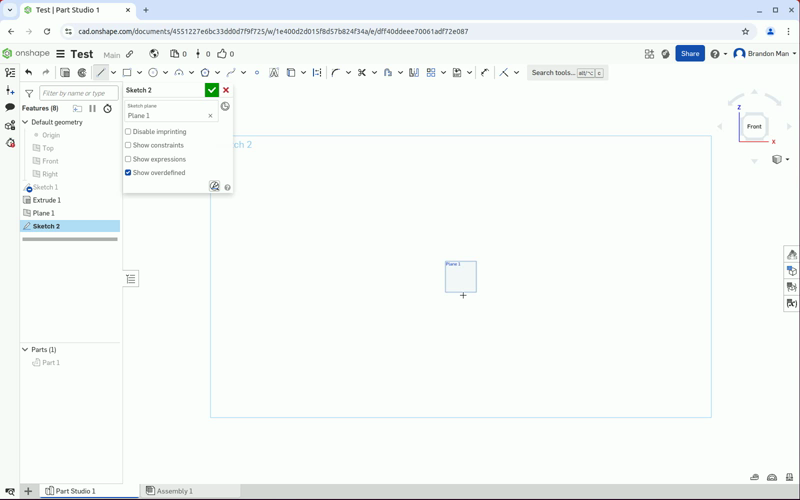
click(463, 294)
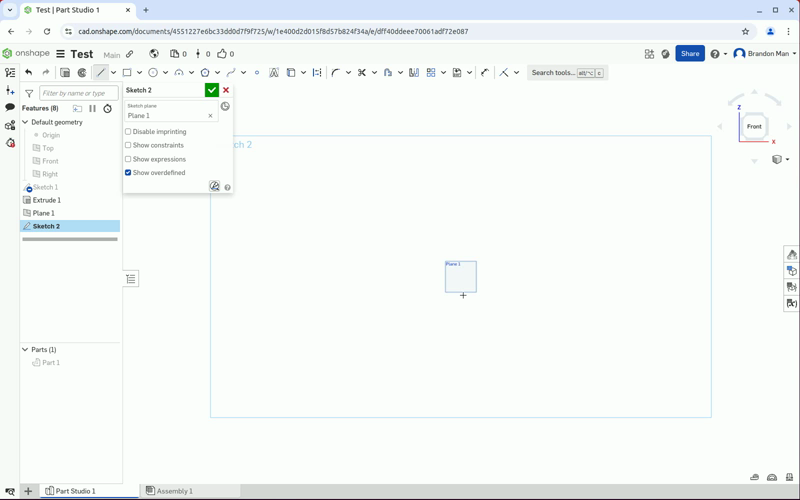
key_up(shift)
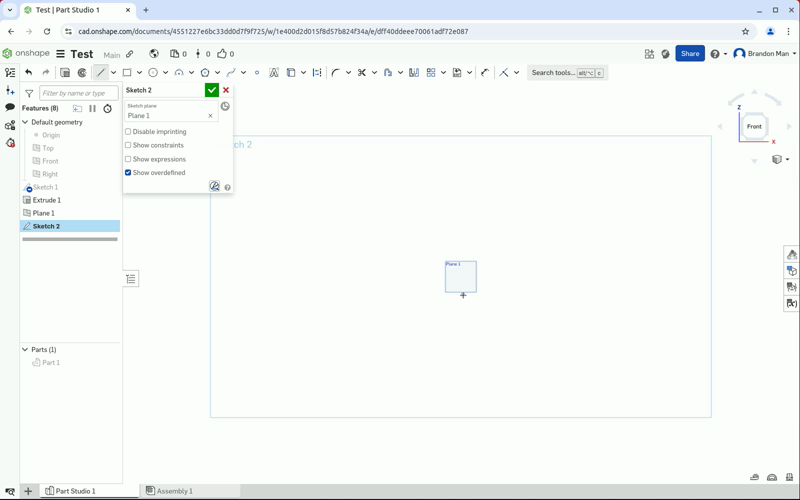
key_down(shift)
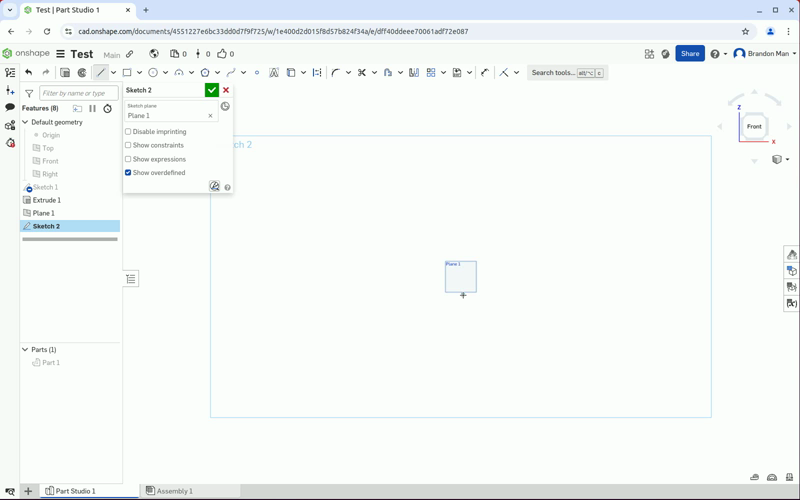
mouse_move(493, 294)
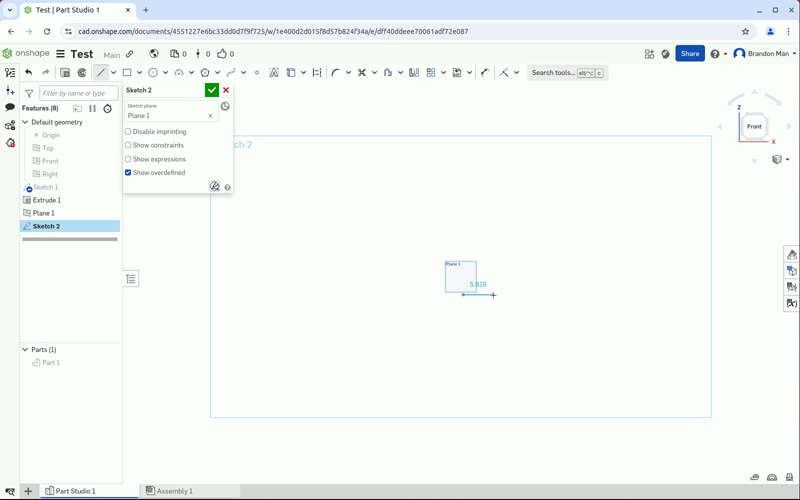
mouse_move(465, 294)
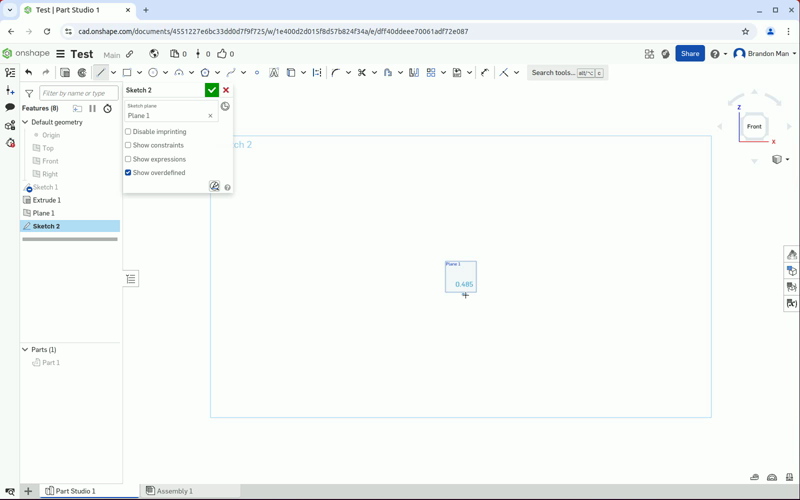
scroll(6)
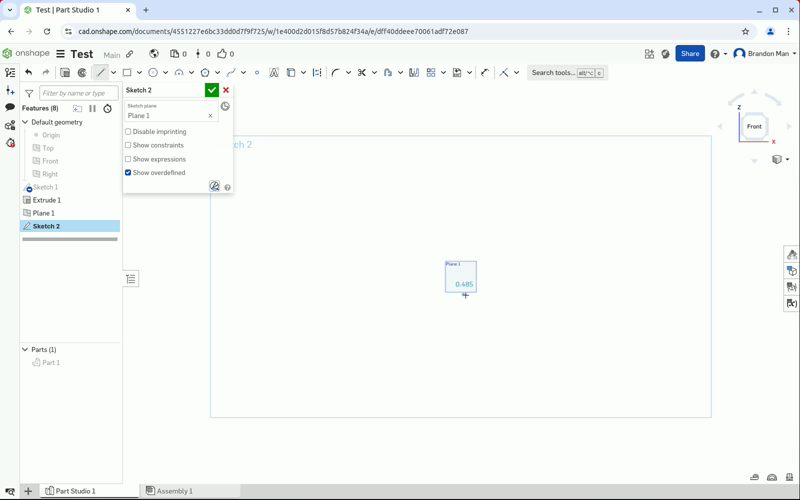
scroll(6)
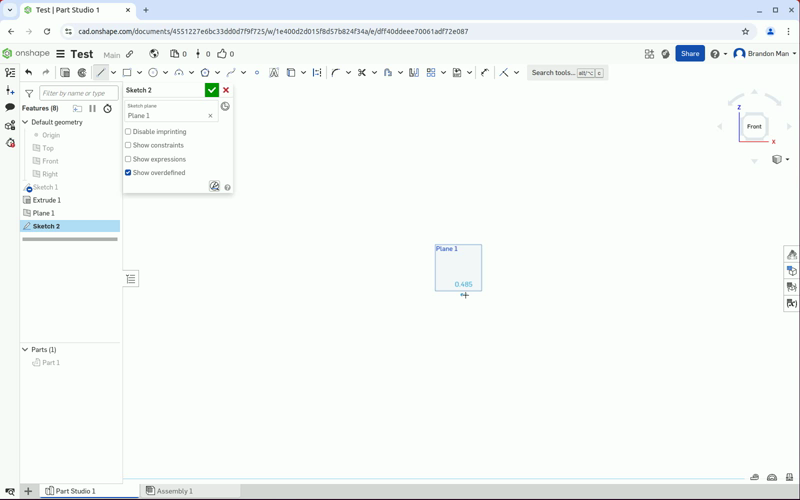
scroll(6)
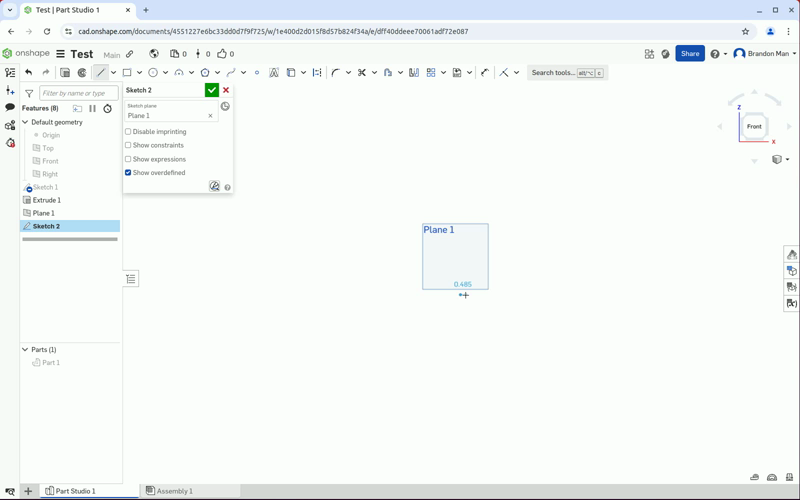
scroll(6)
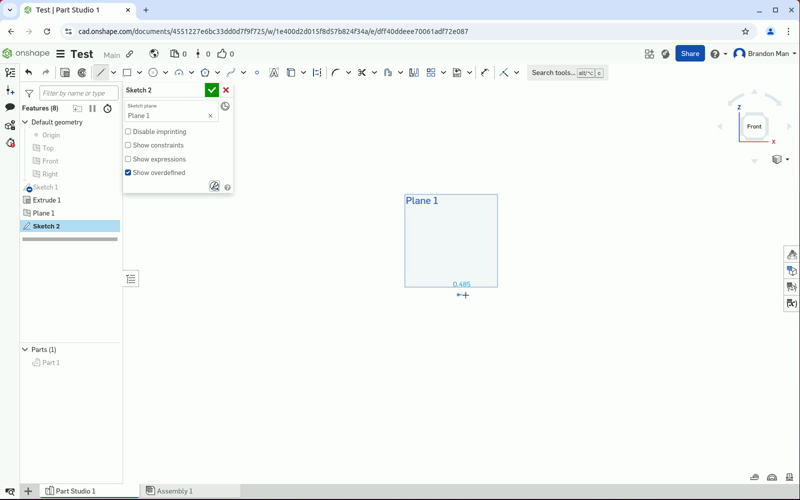
scroll(6)
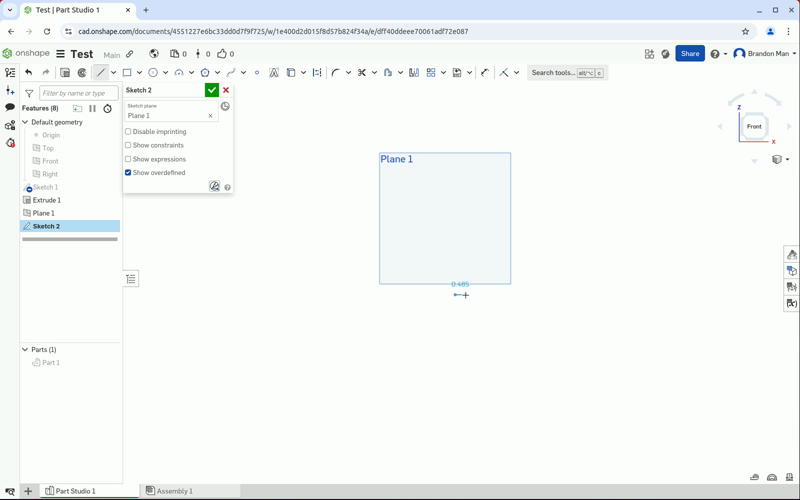
scroll(6)
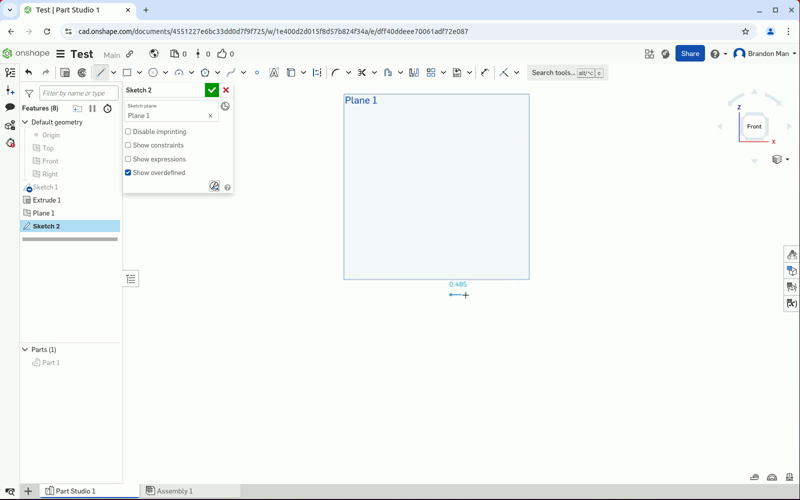
scroll(6)
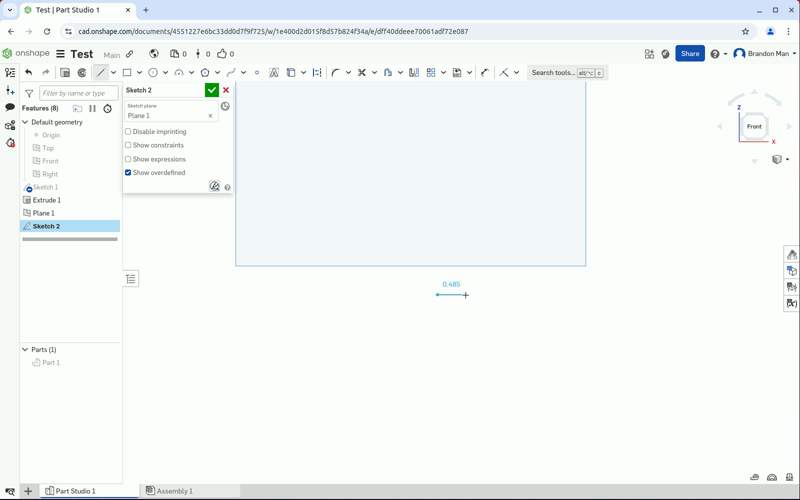
click(465, 294)
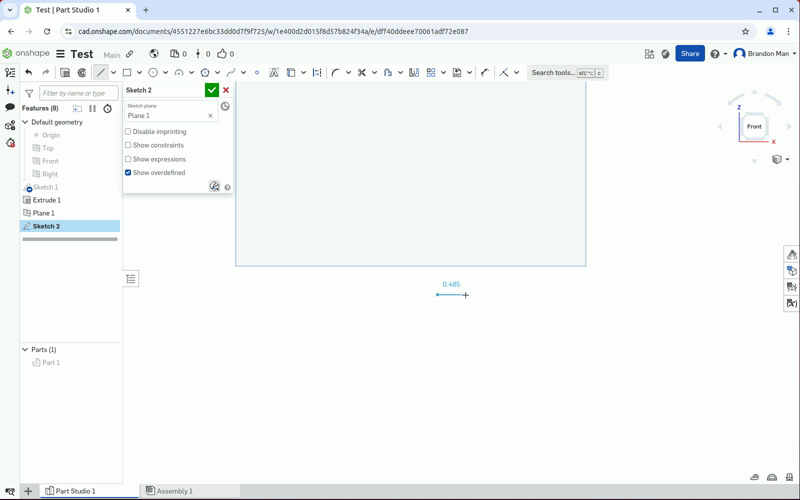
scroll(-6)
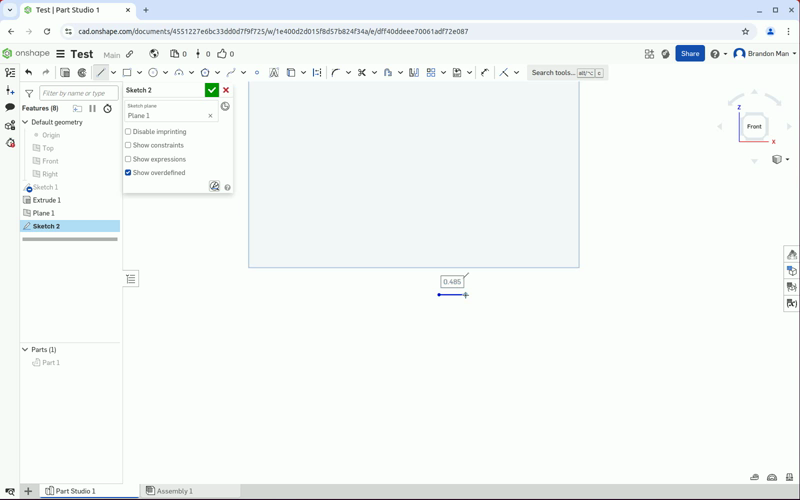
scroll(-6)
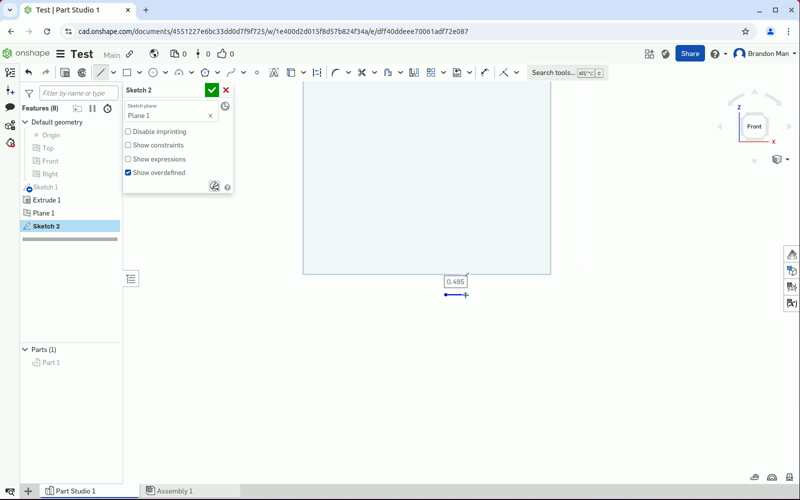
scroll(-6)
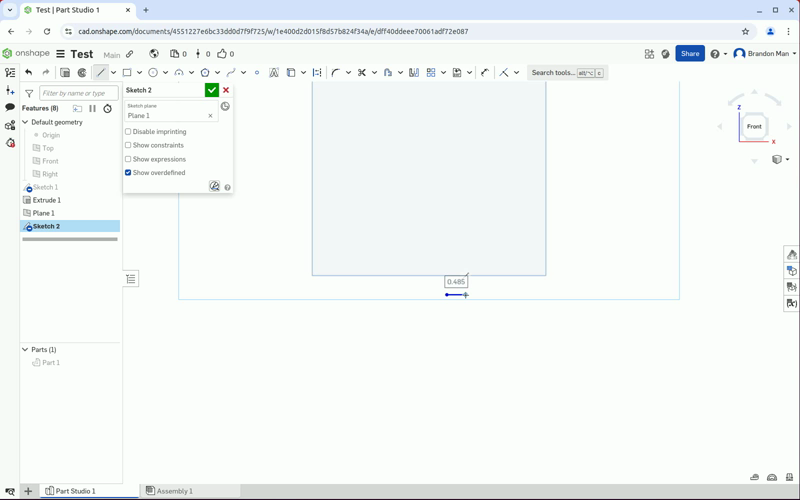
scroll(-6)
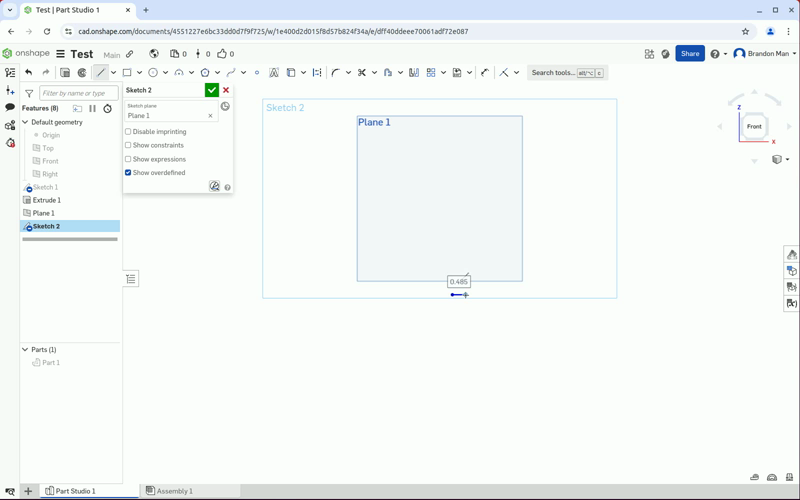
scroll(-6)
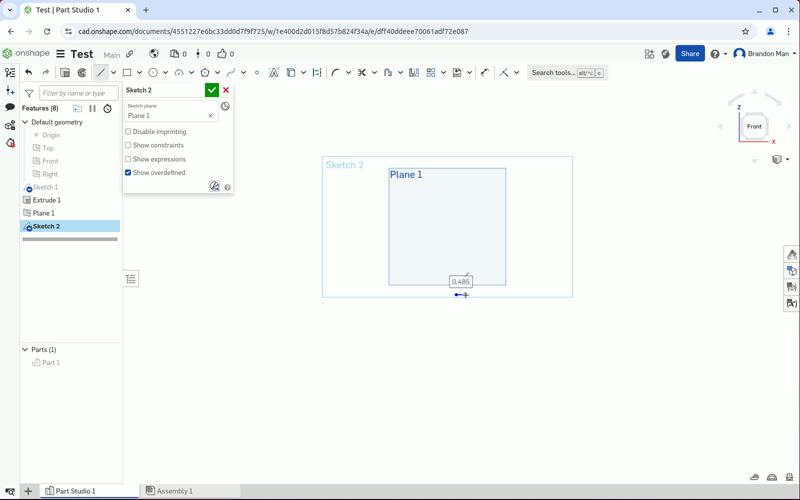
scroll(-6)
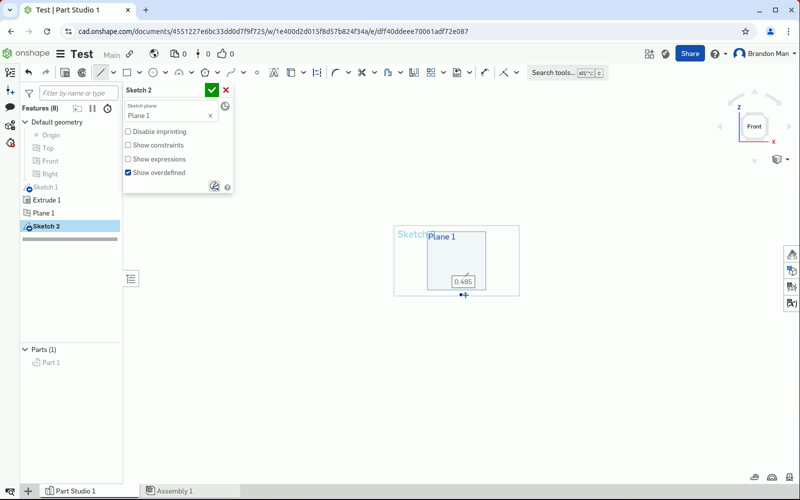
scroll(-6)
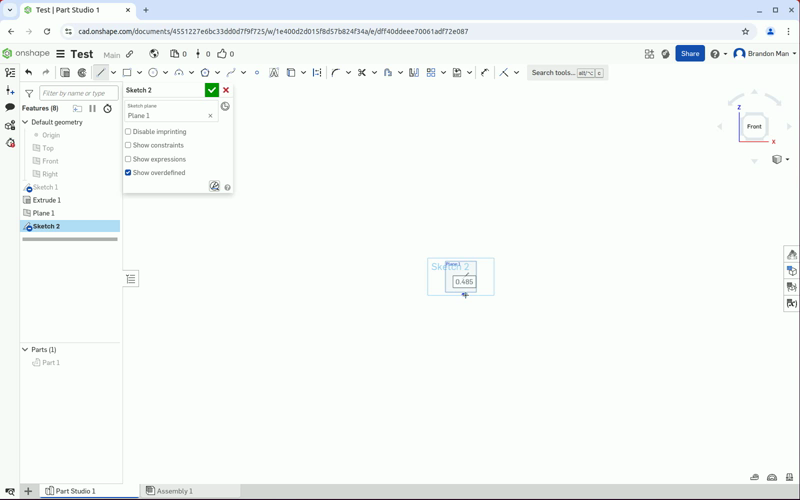
key_up(shift)
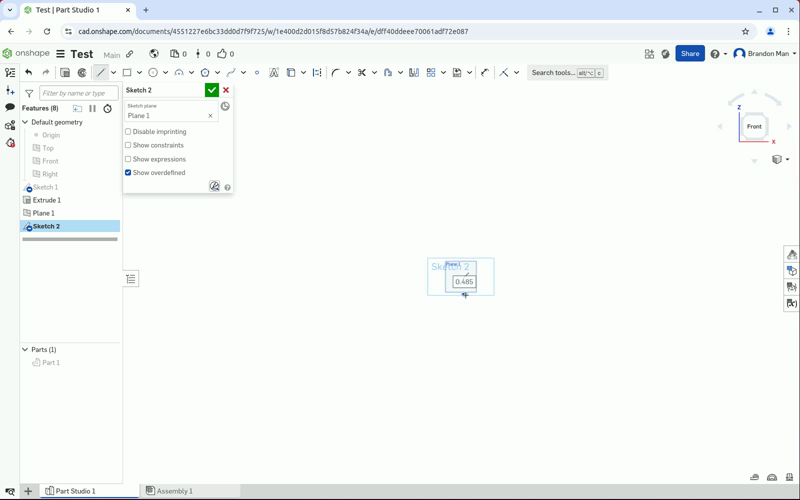
key_down(shift)
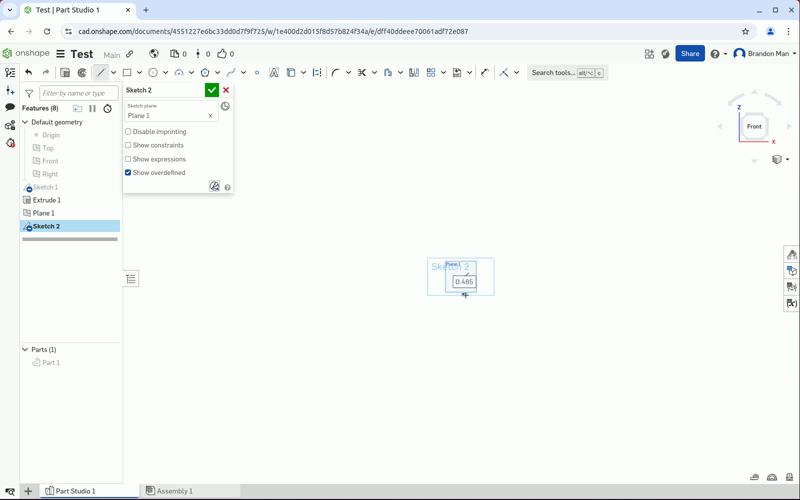
mouse_move(495, 294)
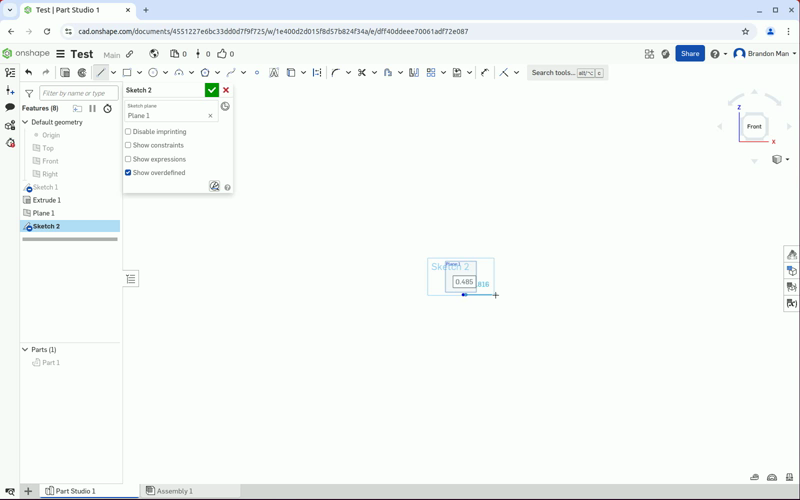
mouse_move(465, 286)
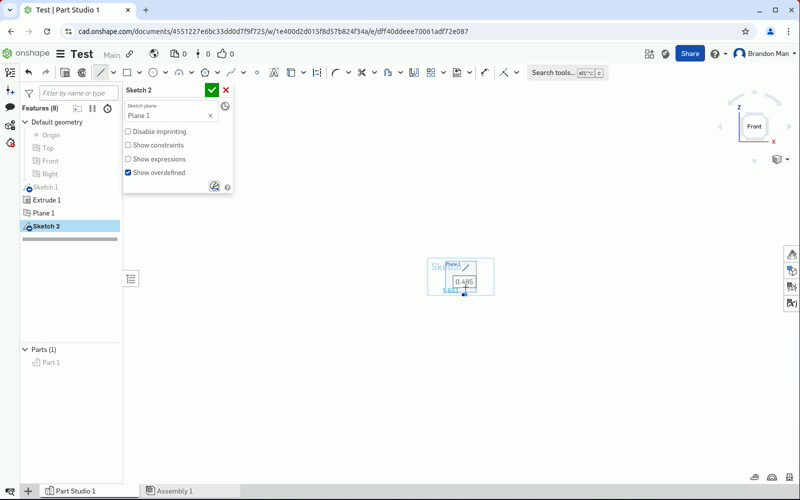
click(465, 286)
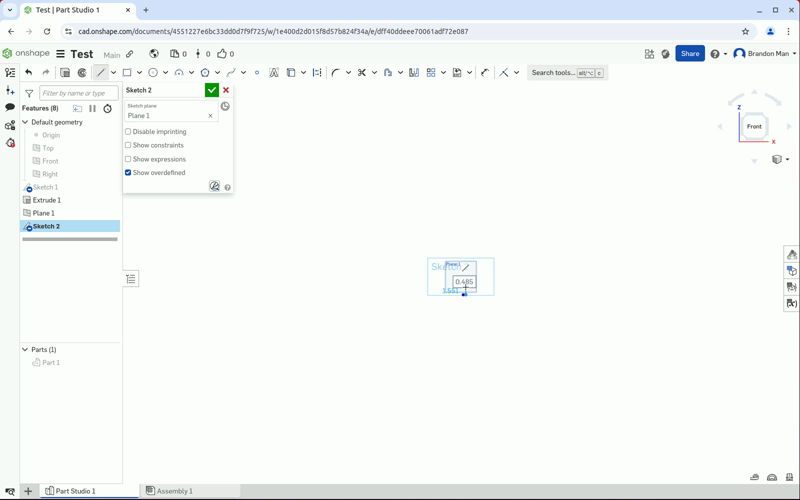
key_up(shift)
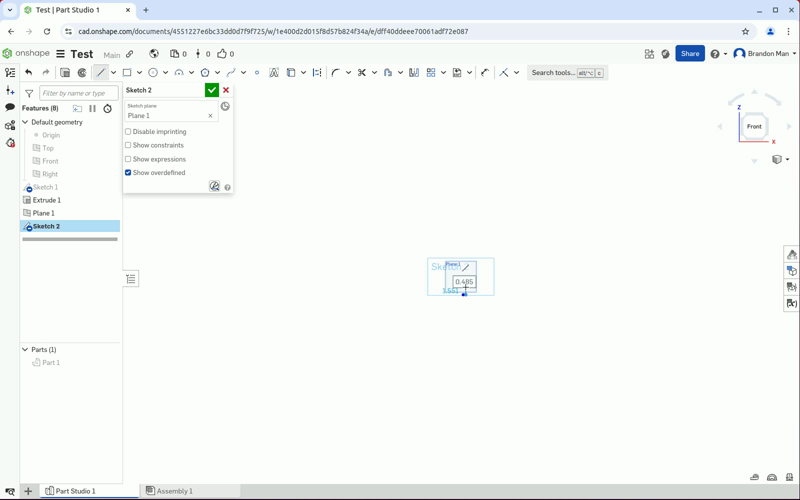
key_down(shift)
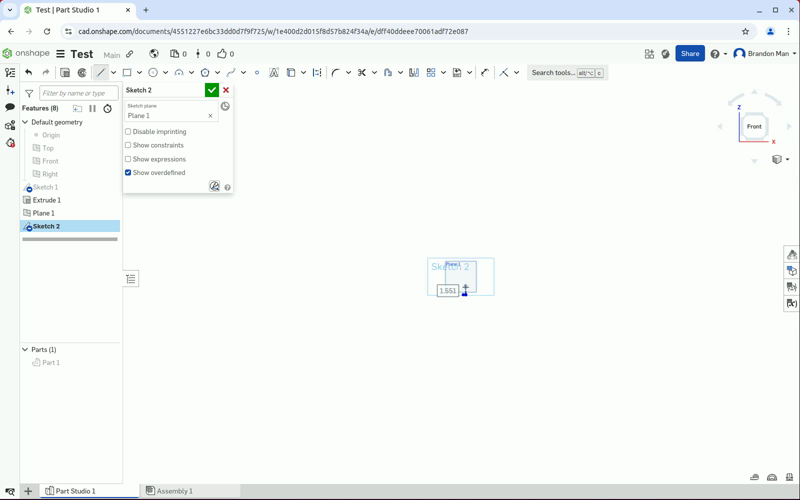
mouse_move(495, 286)
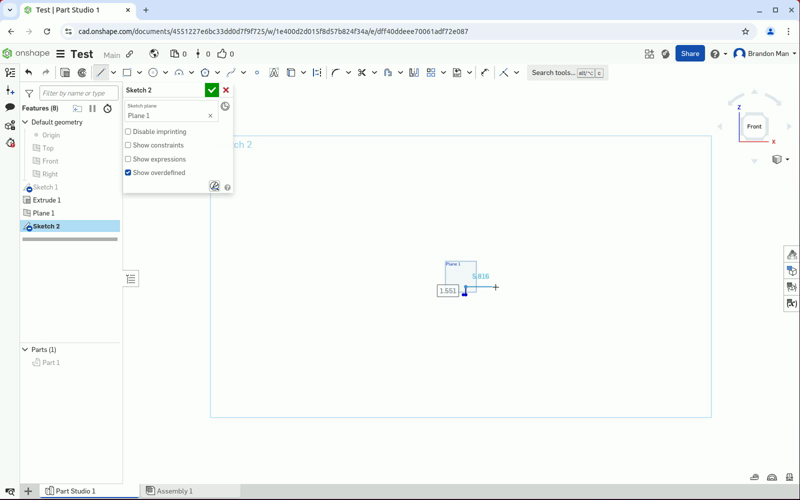
mouse_move(463, 286)
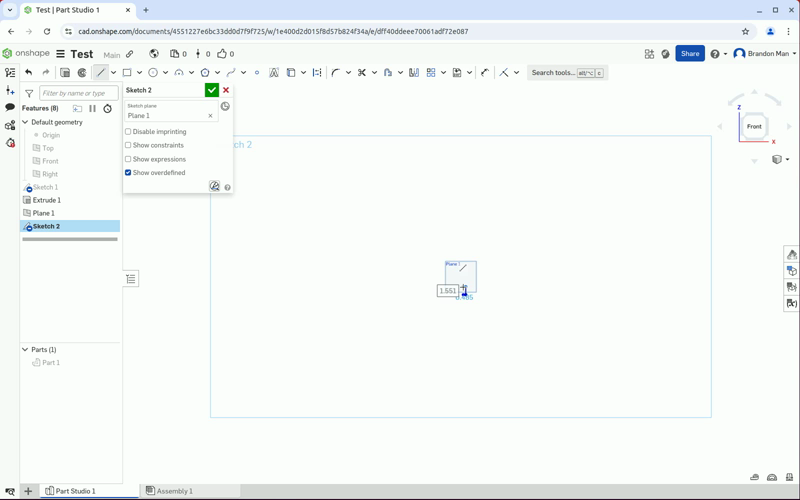
scroll(6)
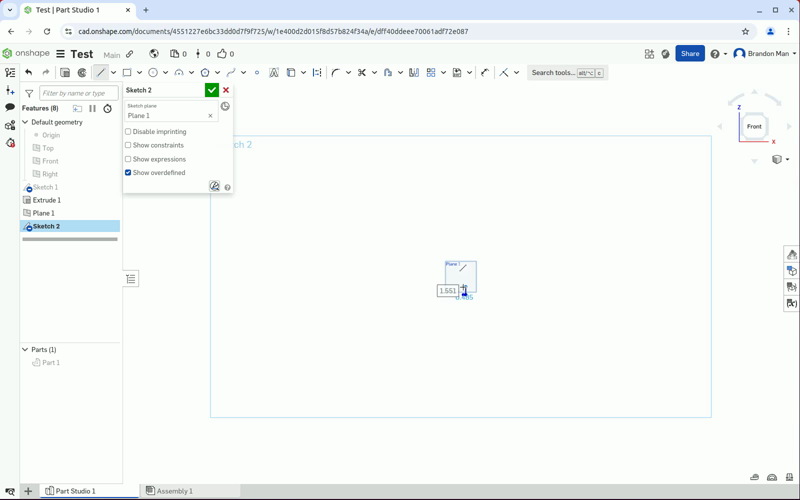
scroll(6)
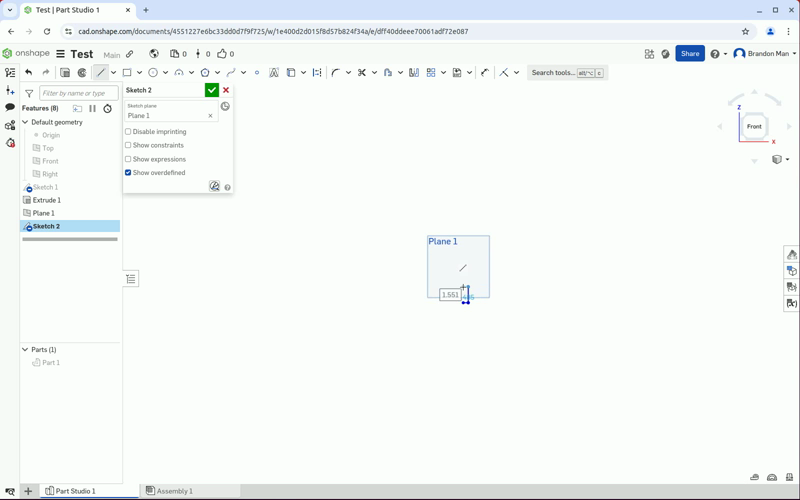
scroll(6)
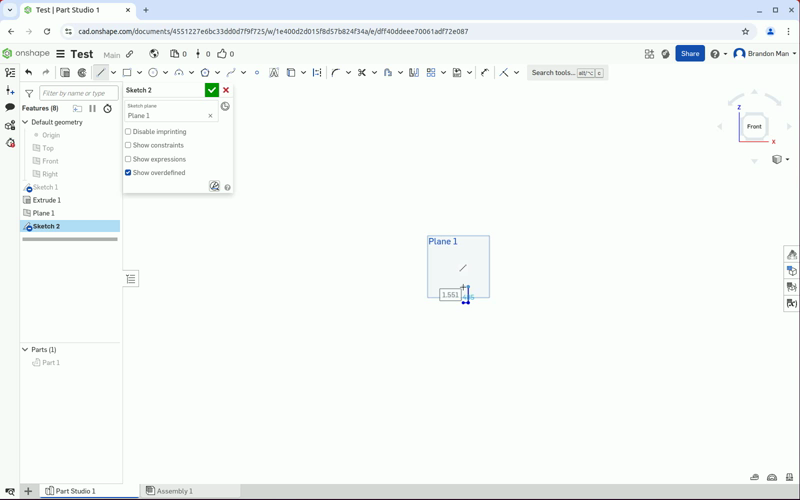
scroll(6)
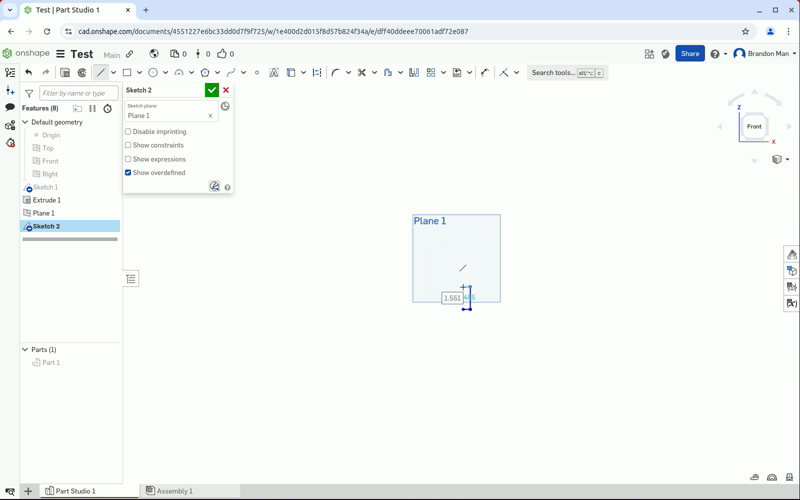
scroll(6)
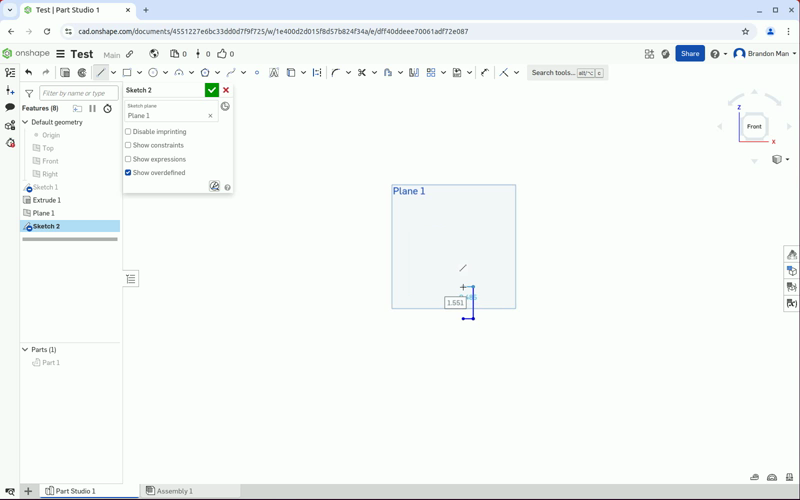
scroll(6)
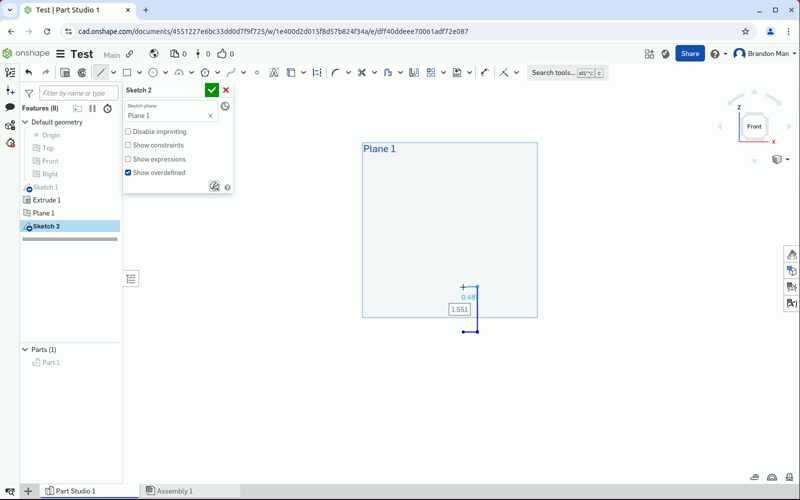
scroll(6)
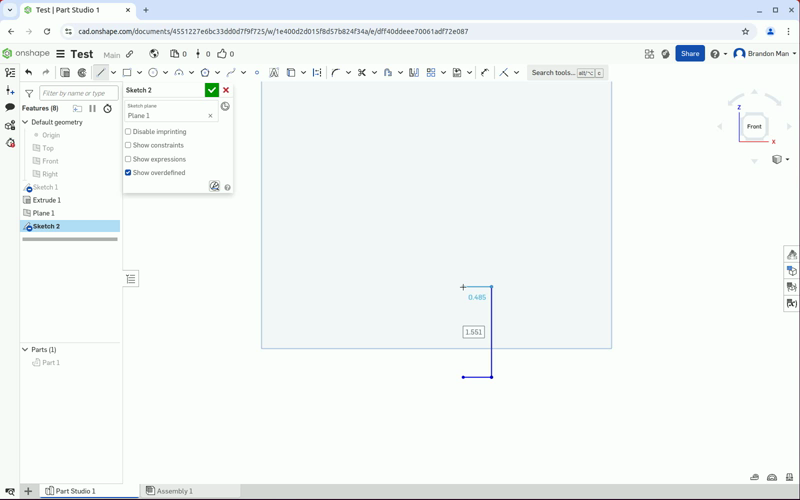
click(463, 286)
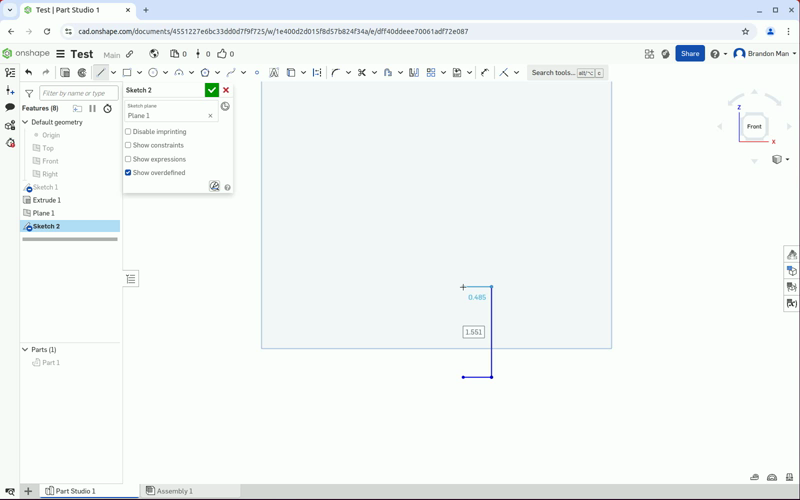
scroll(-6)
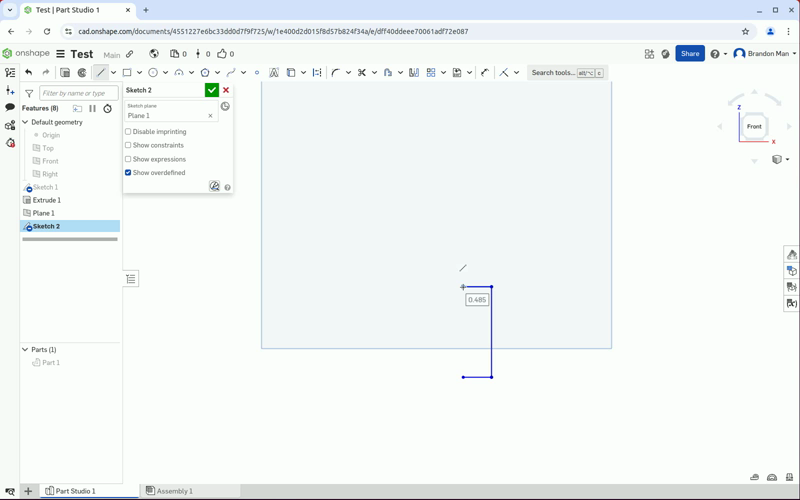
scroll(-6)
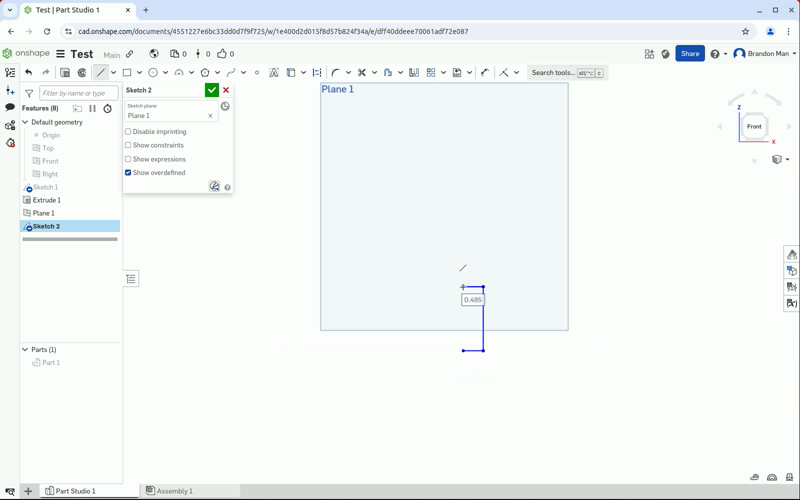
scroll(-6)
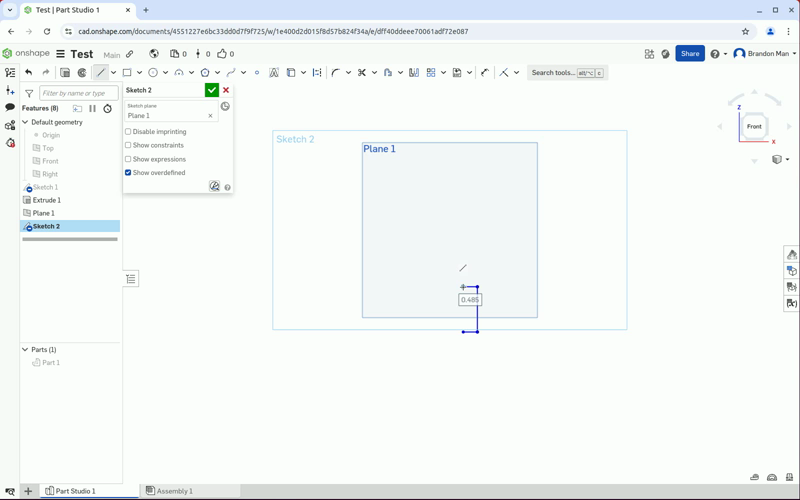
scroll(-6)
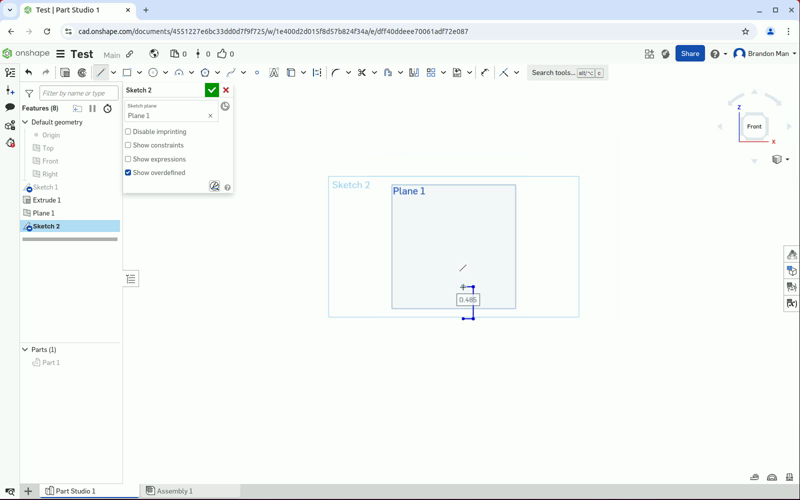
scroll(-6)
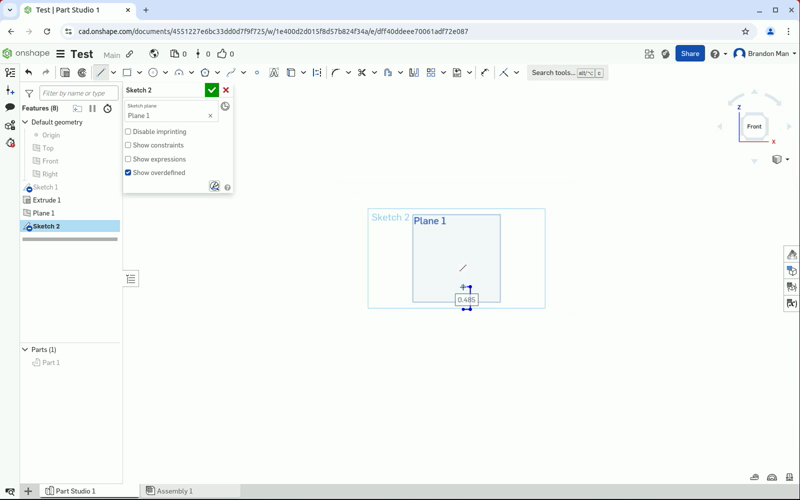
scroll(-6)
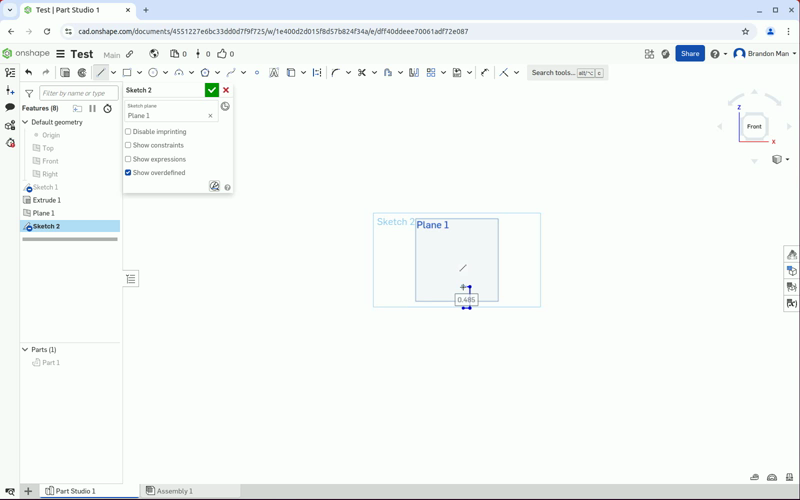
scroll(-6)
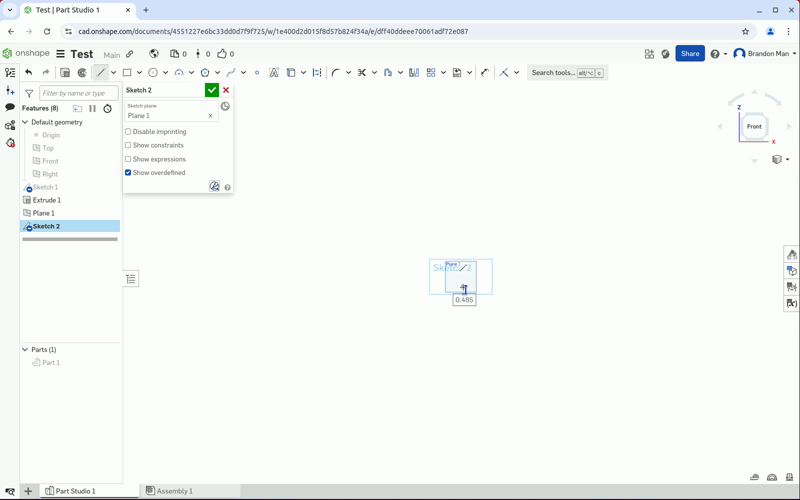
key_up(shift)
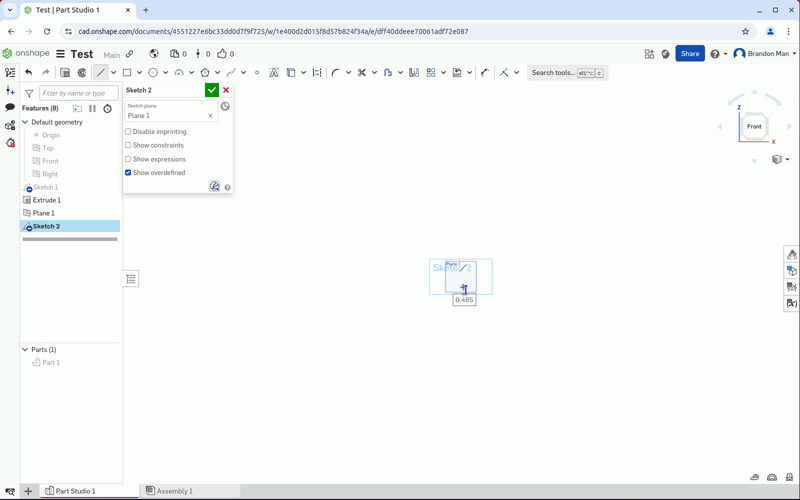
mouse_move(493, 286)
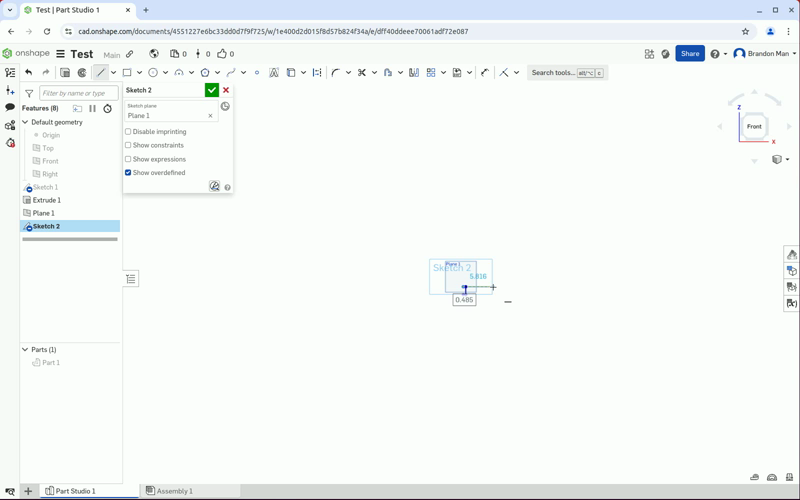
key_down(shift)
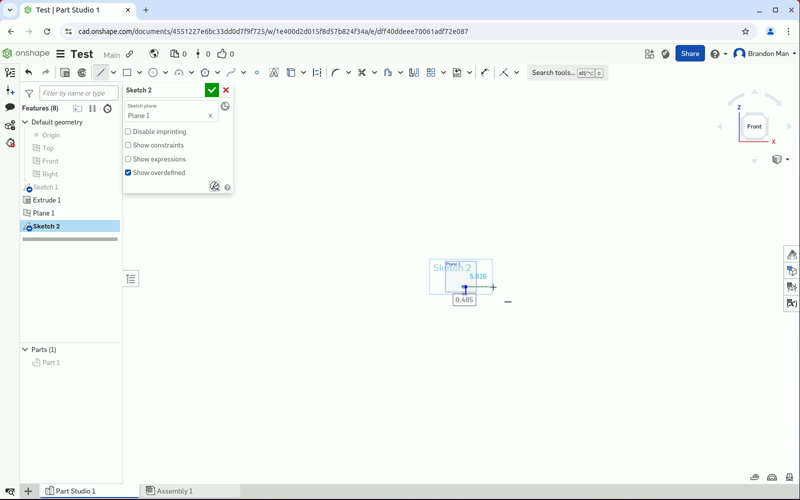
mouse_move(463, 294)
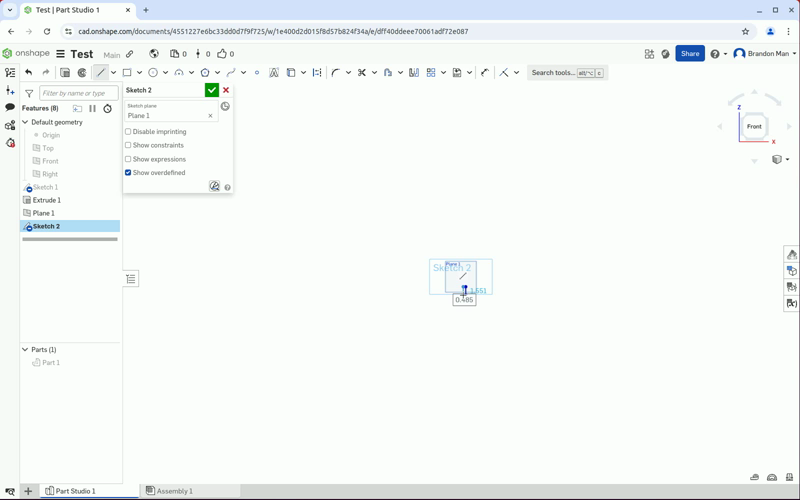
scroll(6)
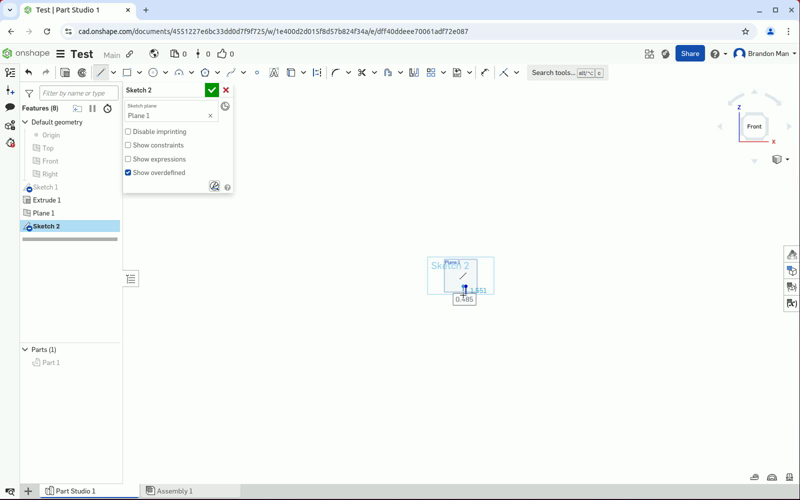
scroll(6)
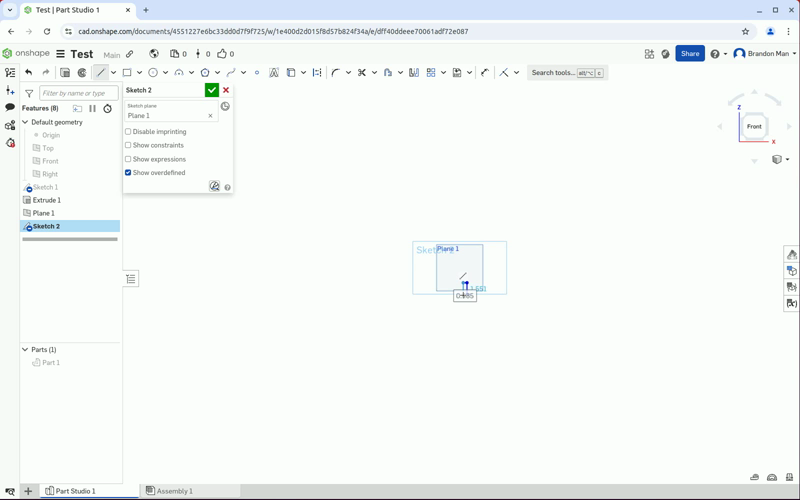
scroll(6)
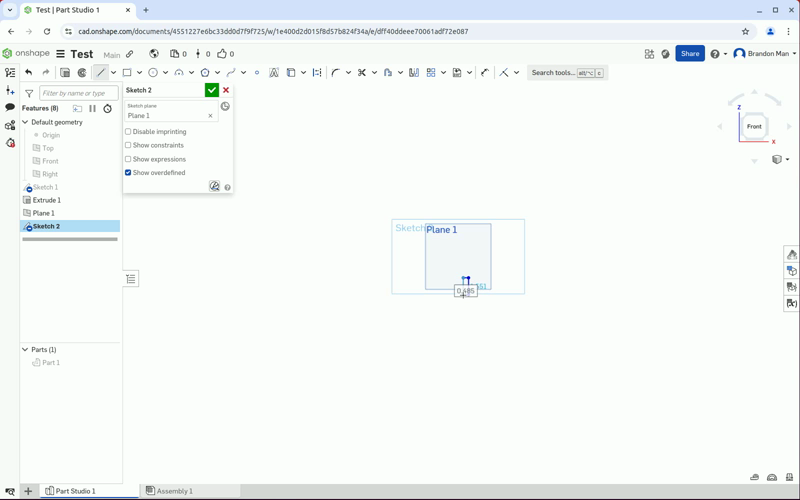
scroll(6)
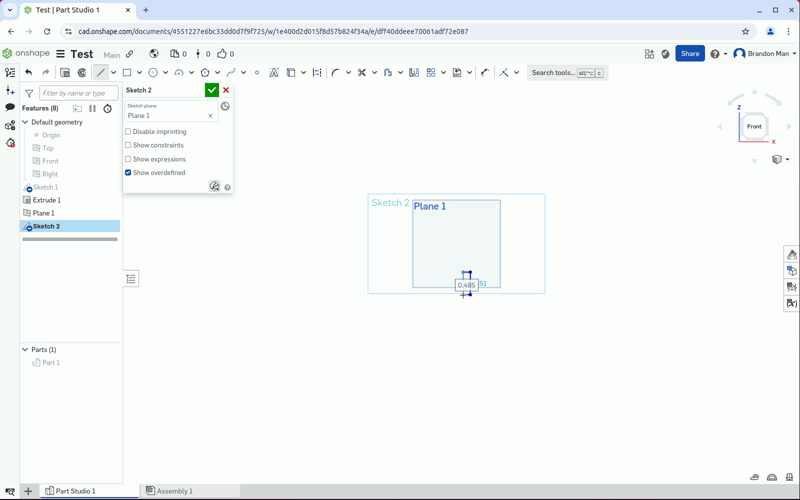
scroll(6)
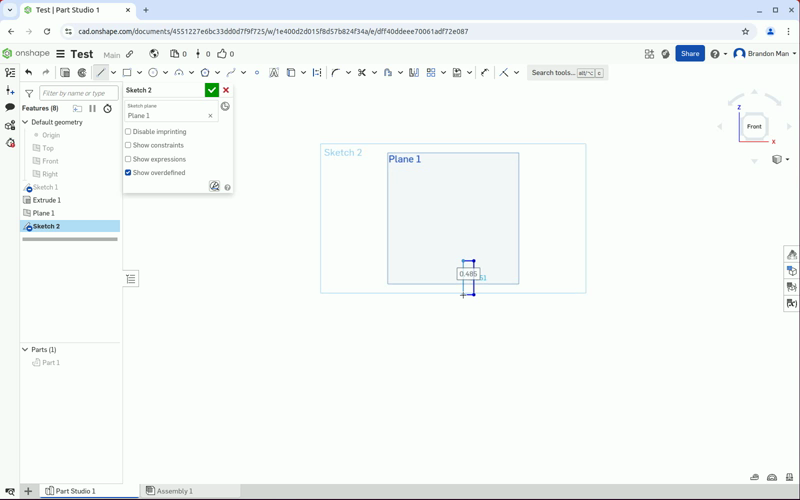
scroll(6)
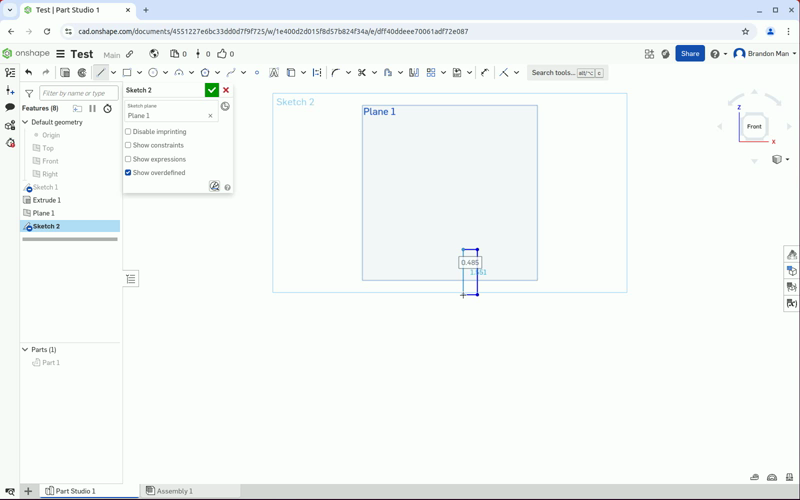
scroll(6)
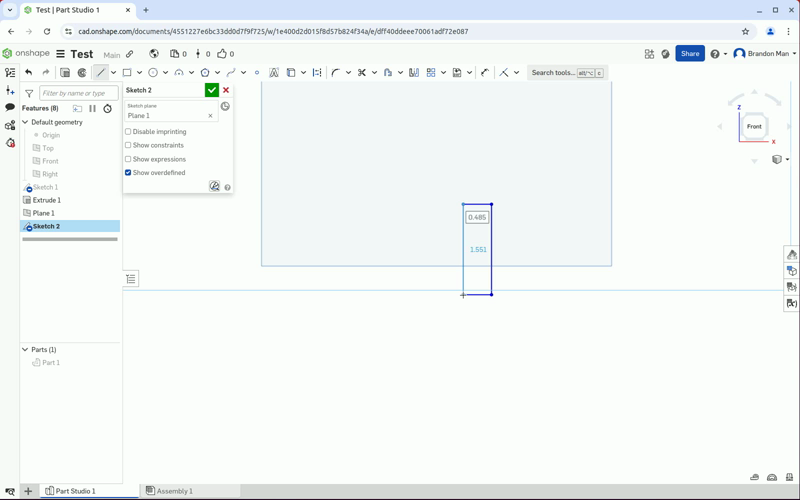
key_up(shift)
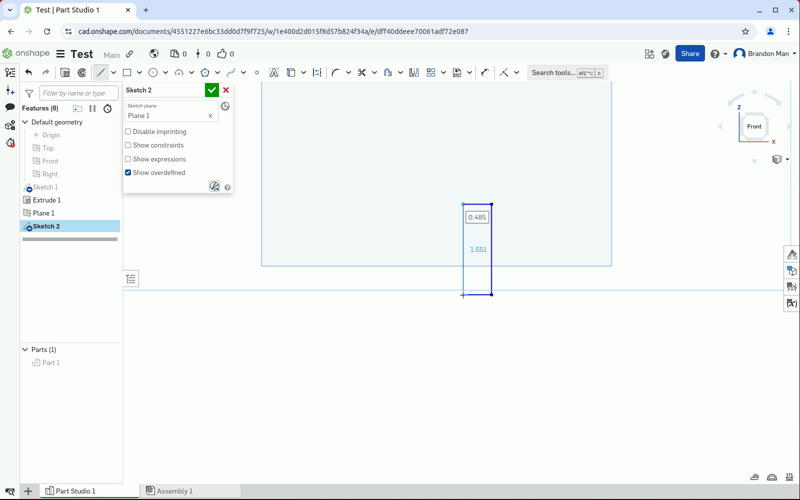
click(463, 294)
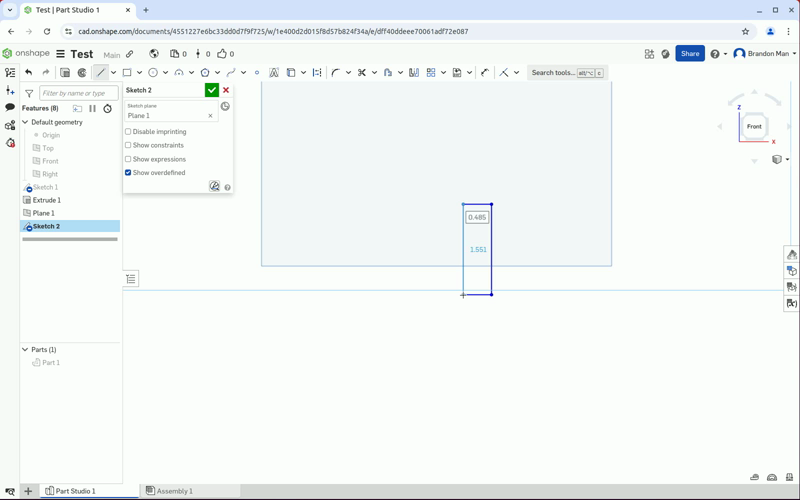
scroll(-6)
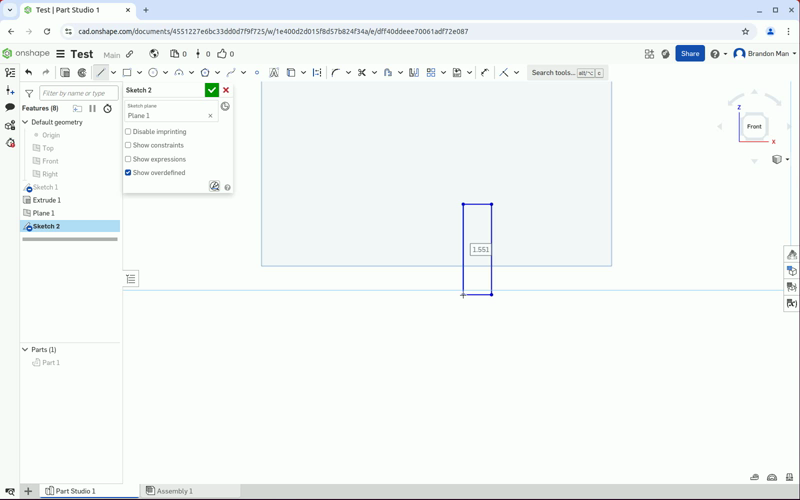
scroll(-6)
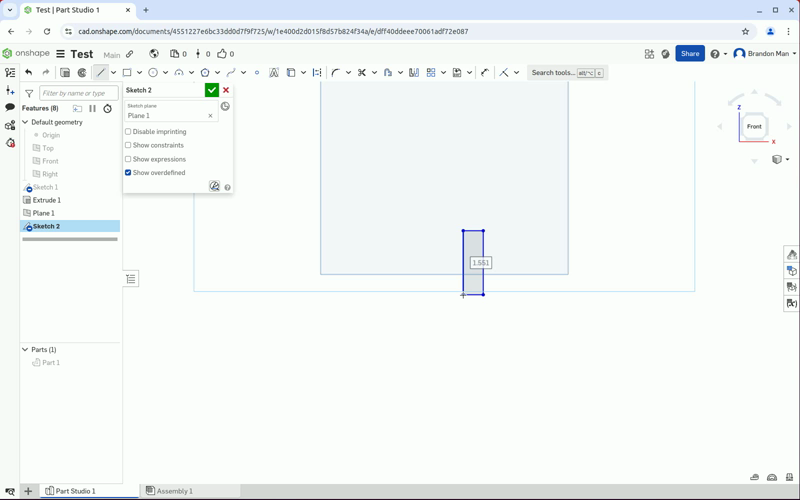
scroll(-6)
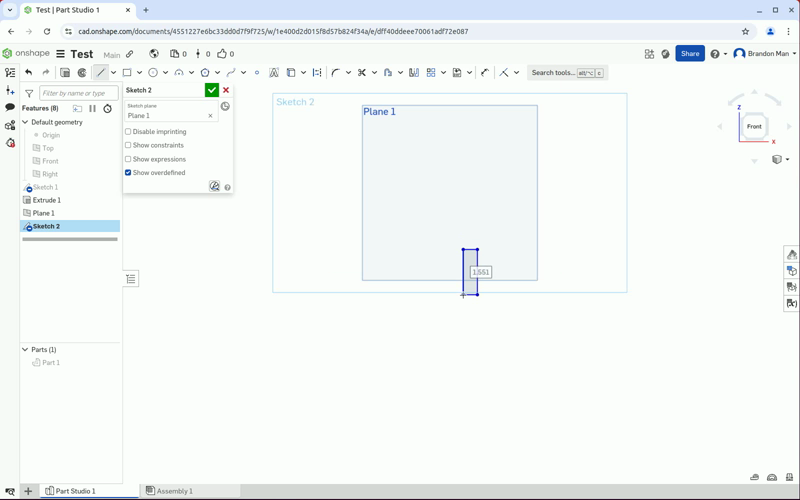
scroll(-6)
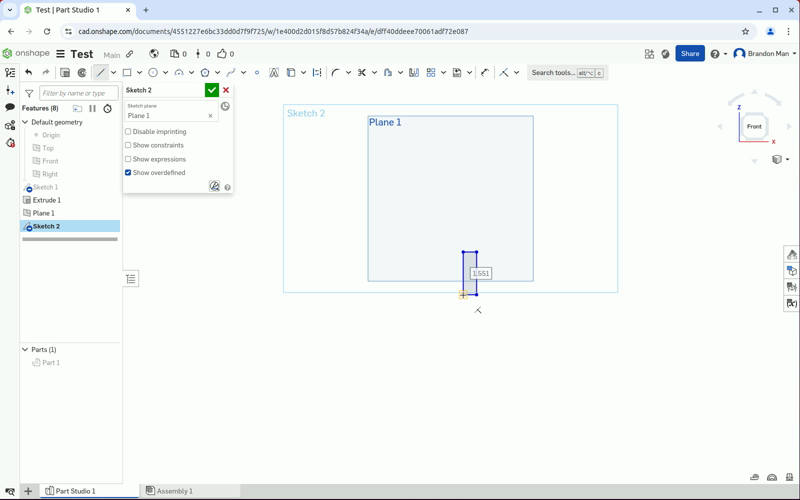
scroll(-6)
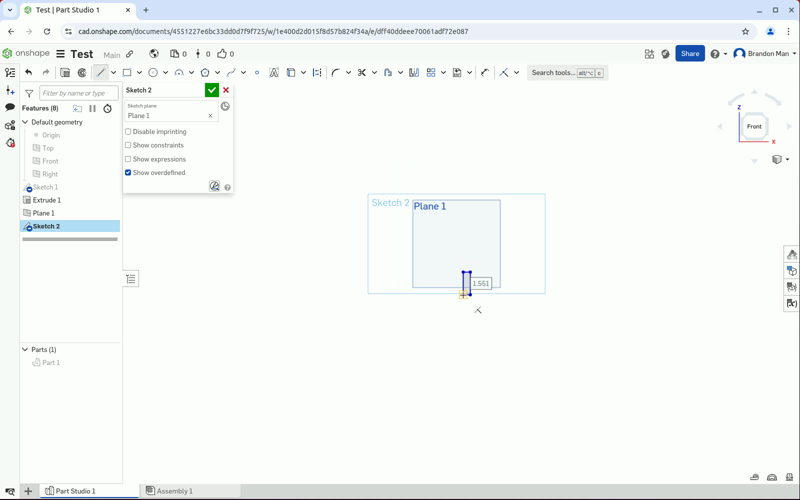
scroll(-6)
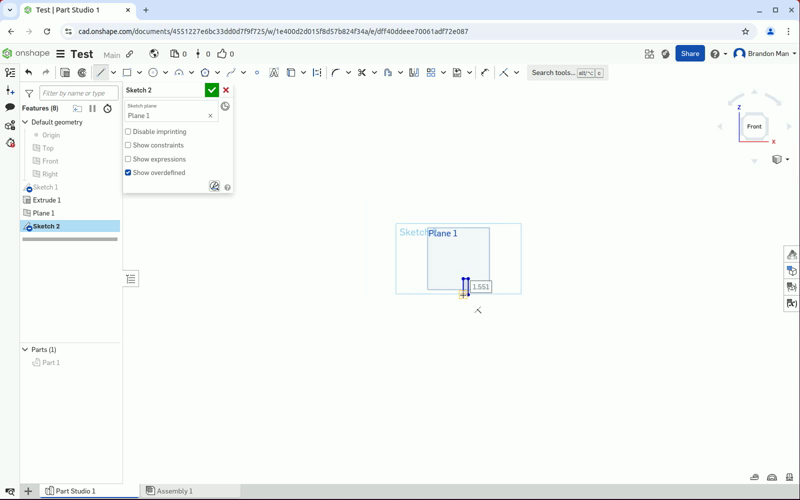
scroll(-6)
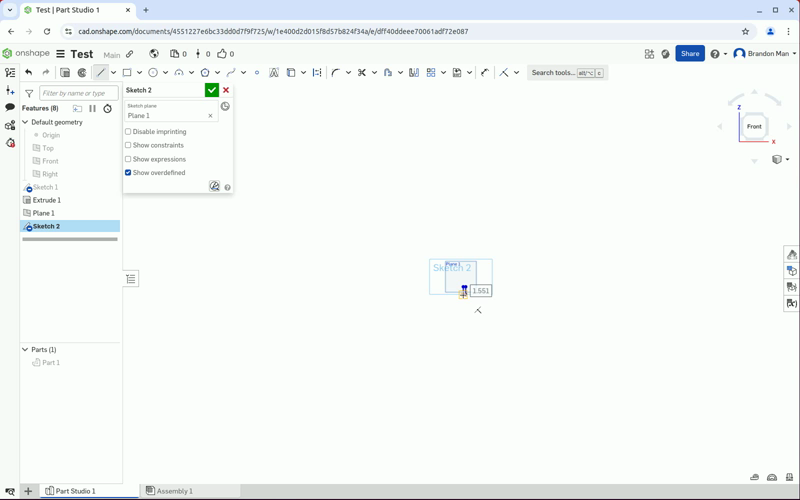
key(esc)
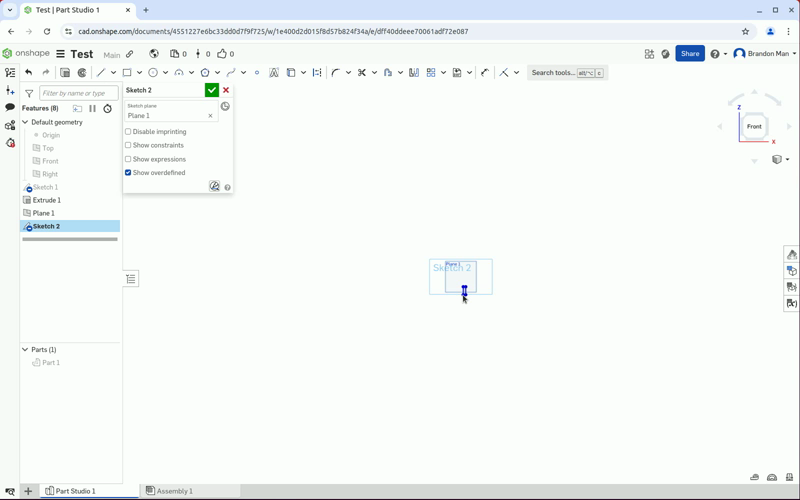
mouse_move(464, 287)
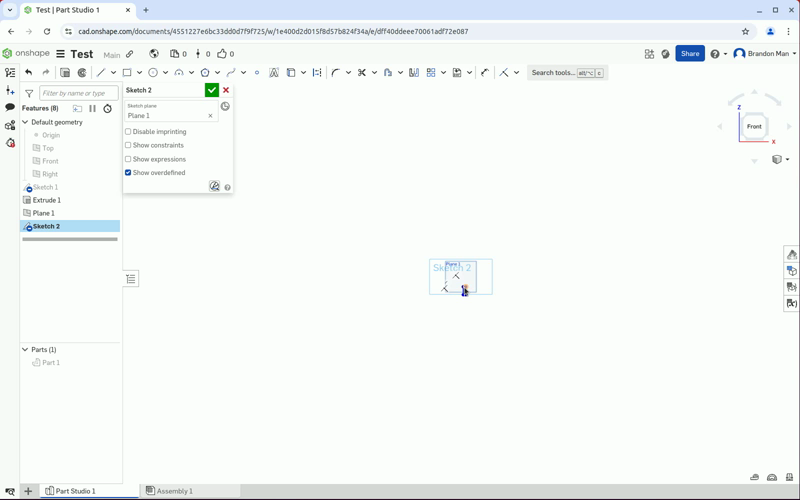
scroll(6)
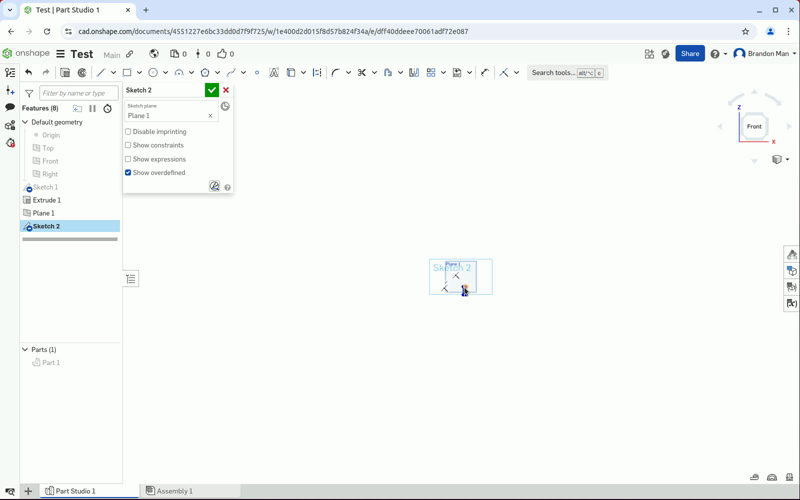
scroll(6)
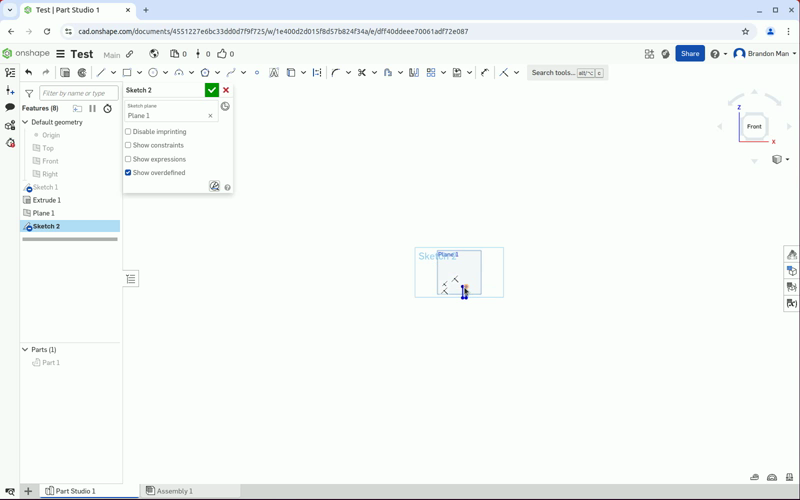
scroll(6)
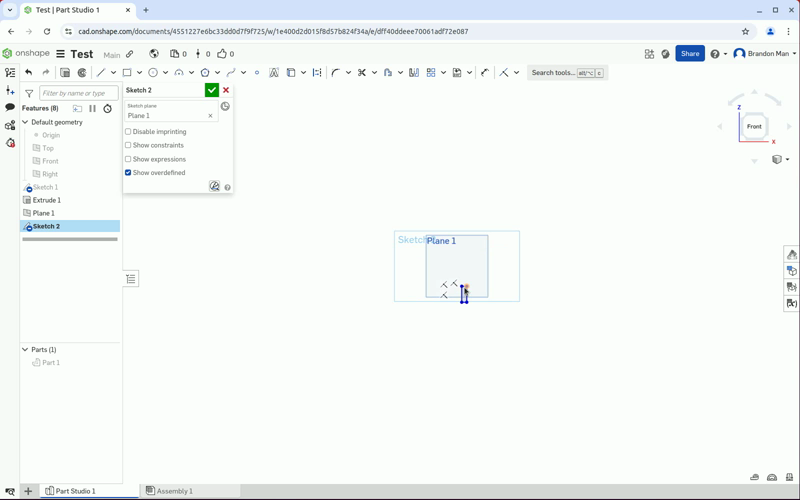
scroll(6)
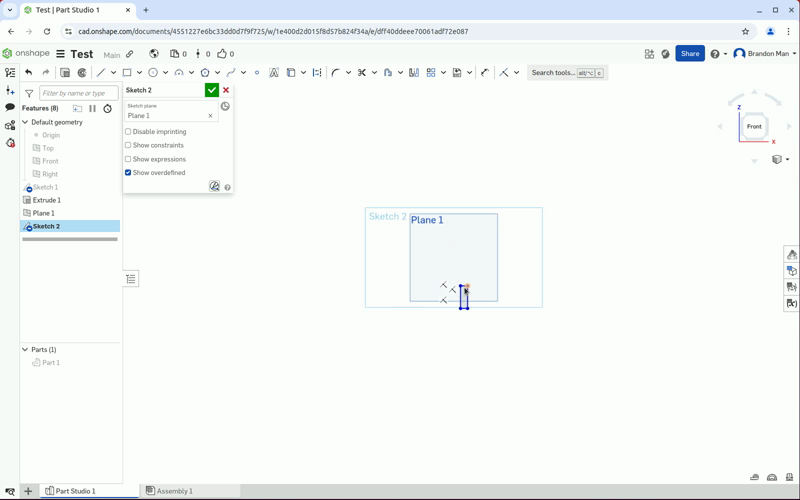
scroll(6)
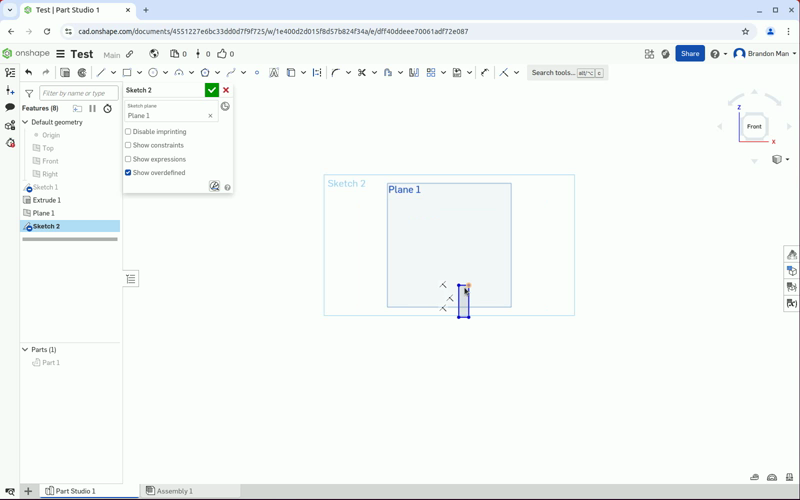
scroll(6)
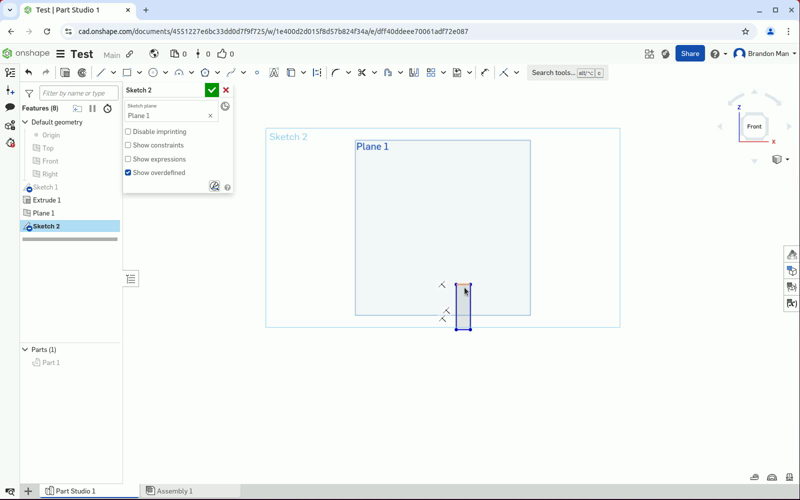
scroll(6)
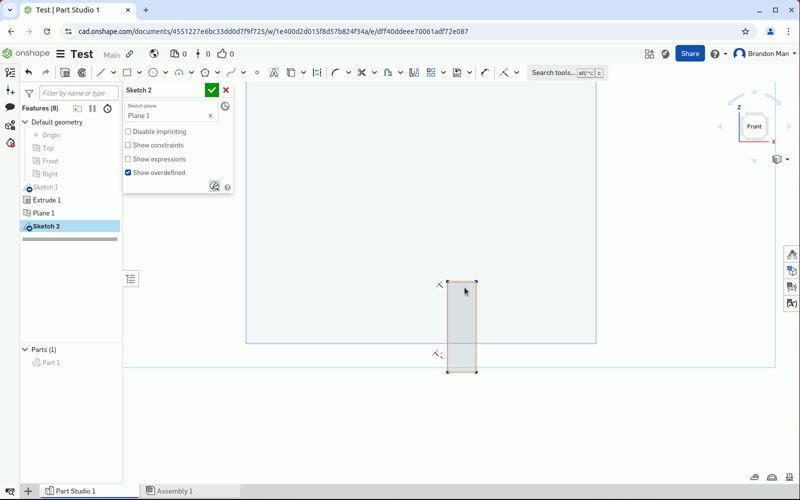
click(464, 287)
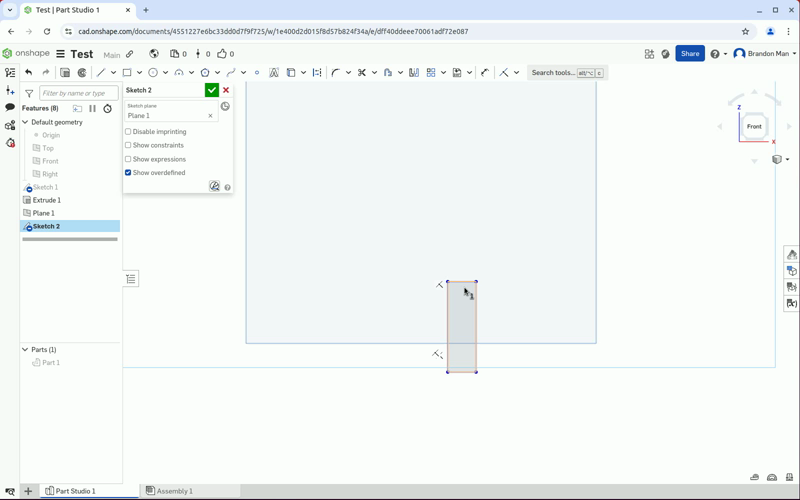
scroll(-6)
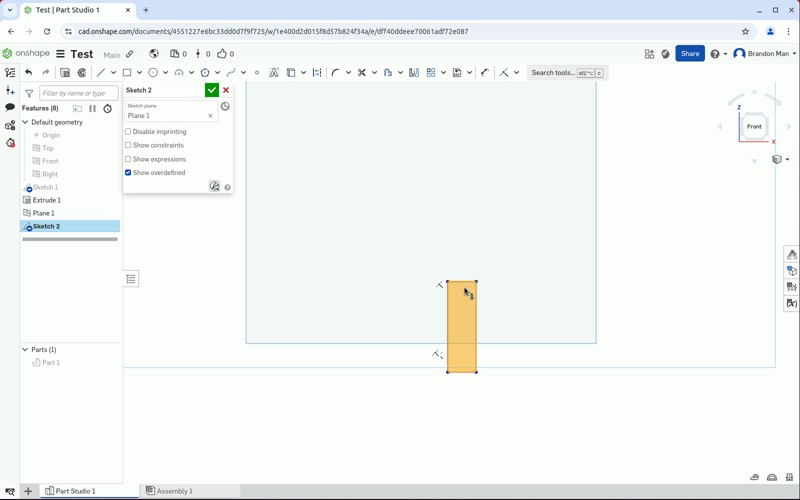
scroll(-6)
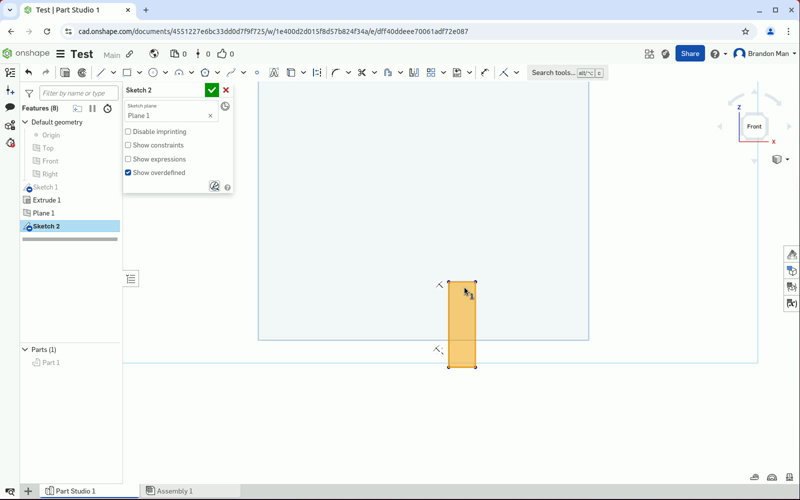
scroll(-6)
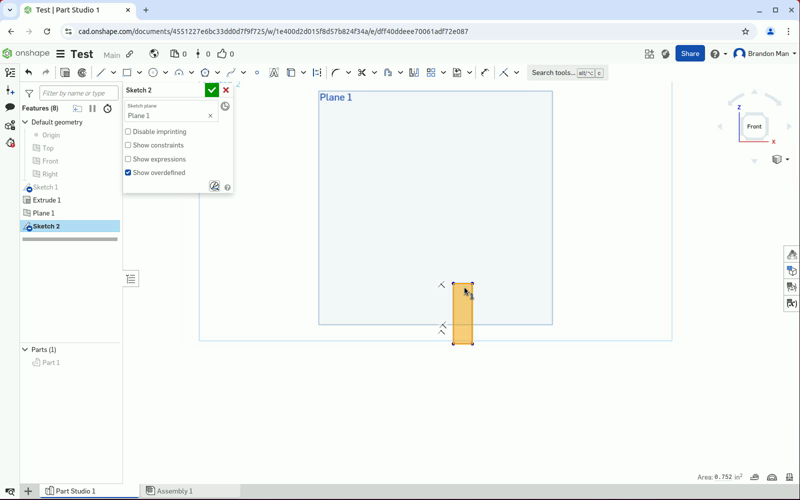
scroll(-6)
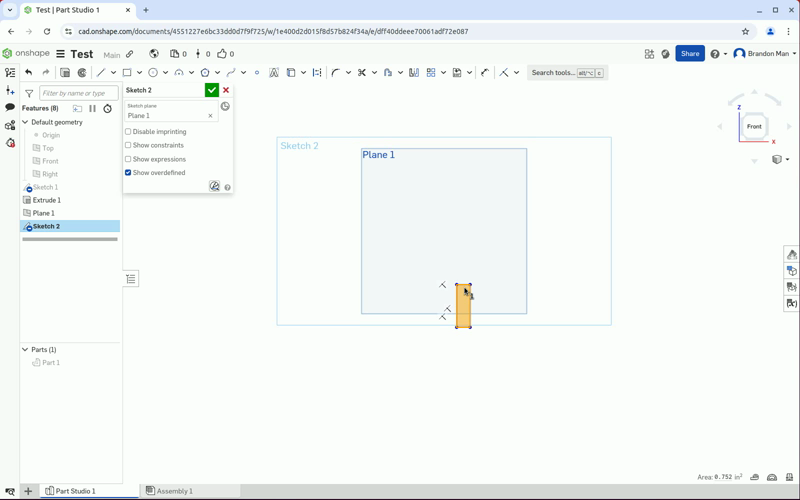
scroll(-6)
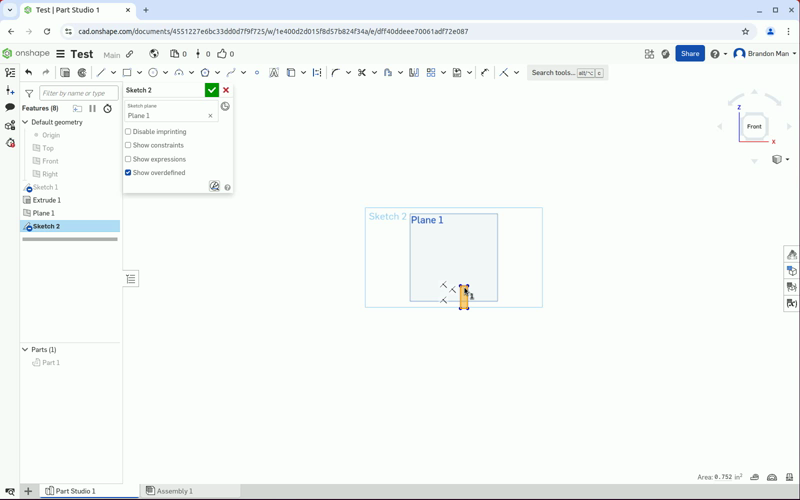
scroll(-6)
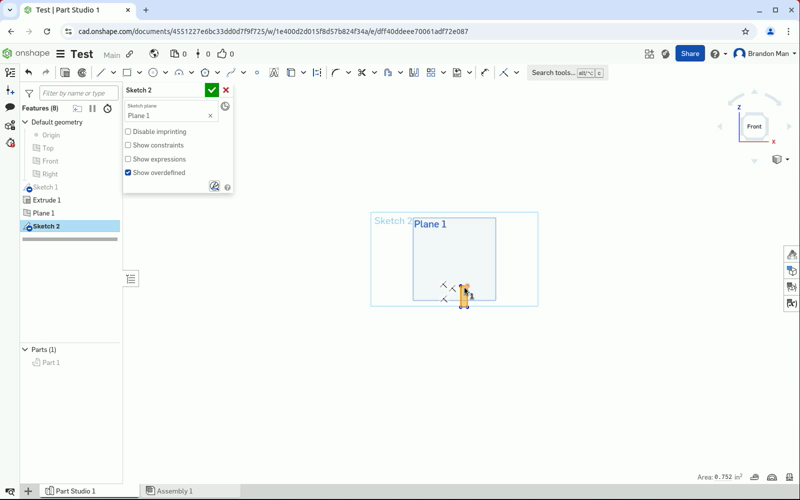
scroll(-6)
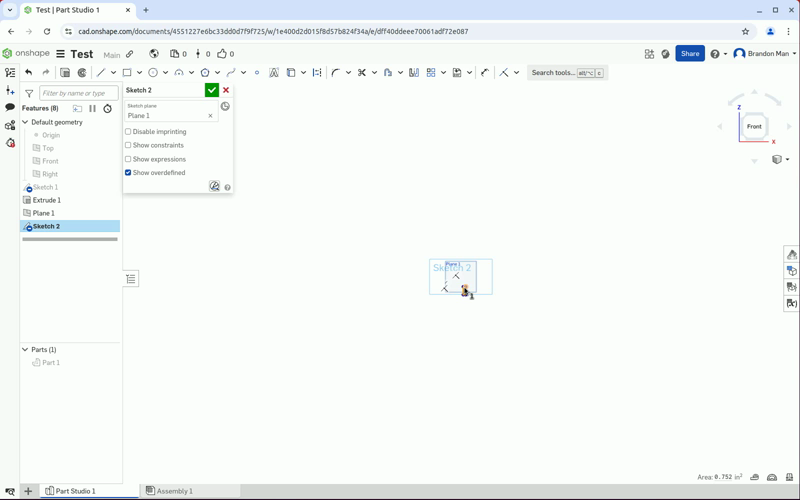
mouse_move(73, 352)
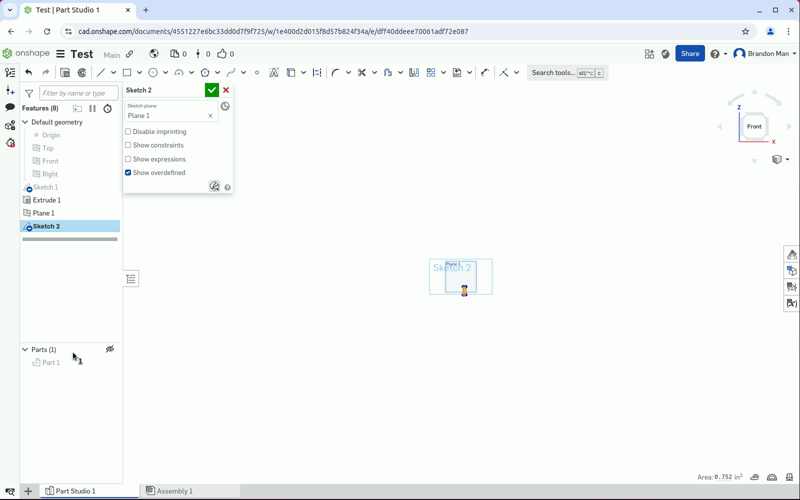
key(shift+y)
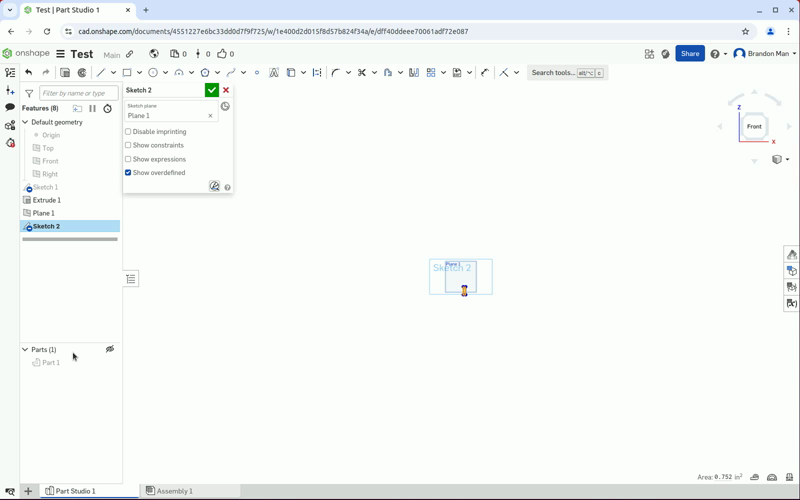
key(shift+e)
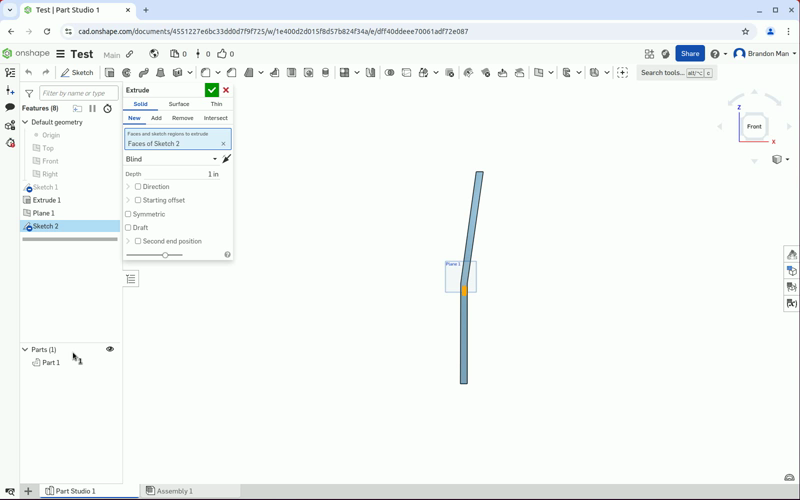
mouse_move(143, 106)
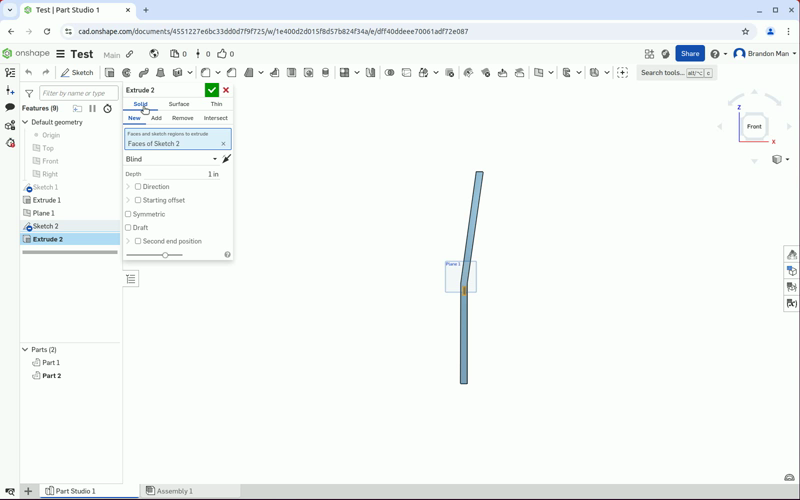
click(143, 106)
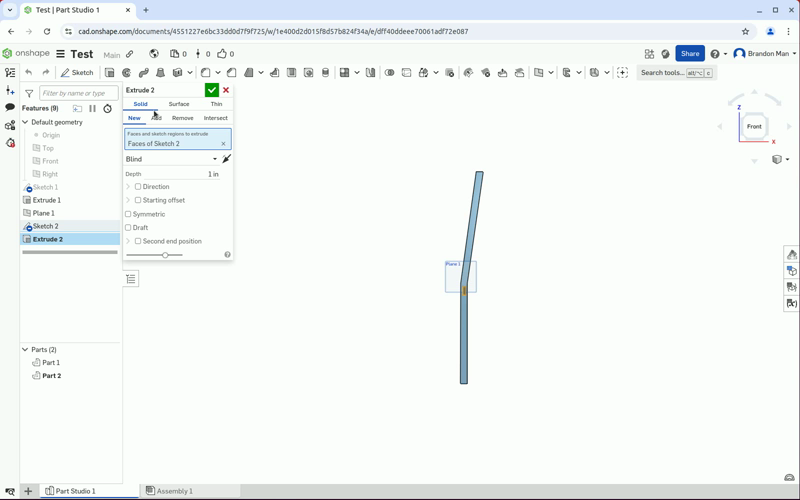
mouse_move(186, 120)
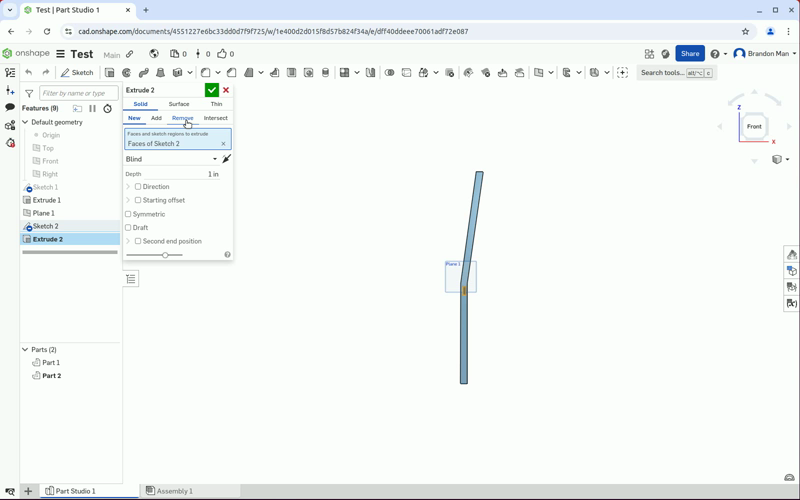
click(186, 120)
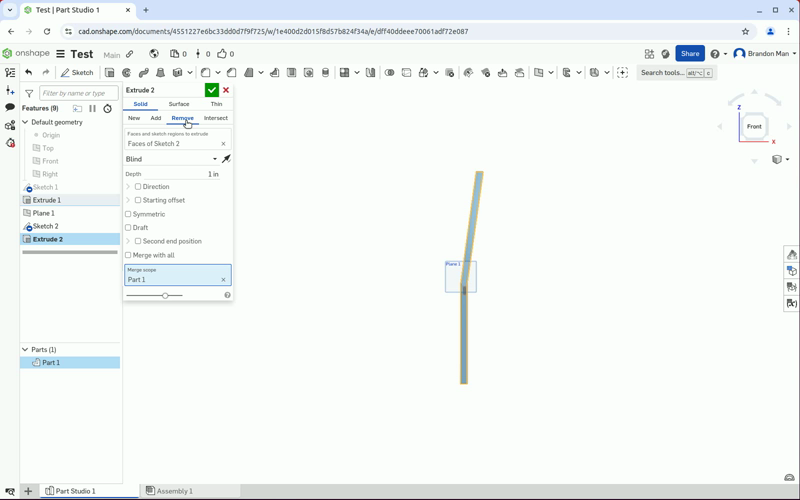
key(tab, 4)
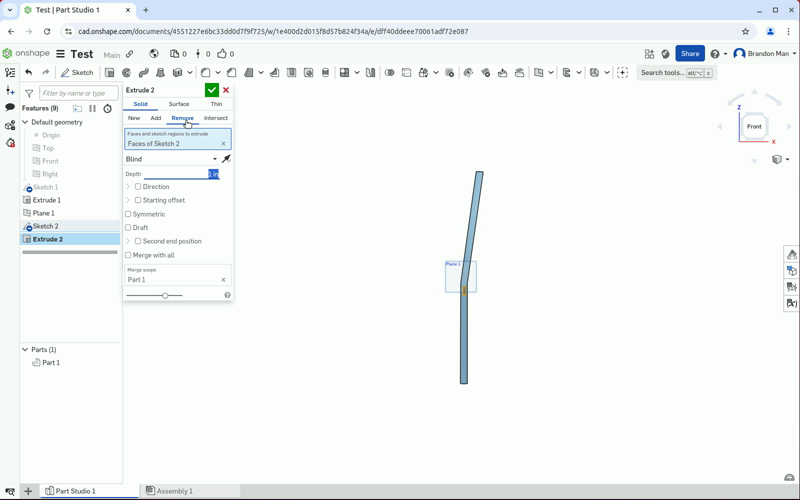
text(0.481)
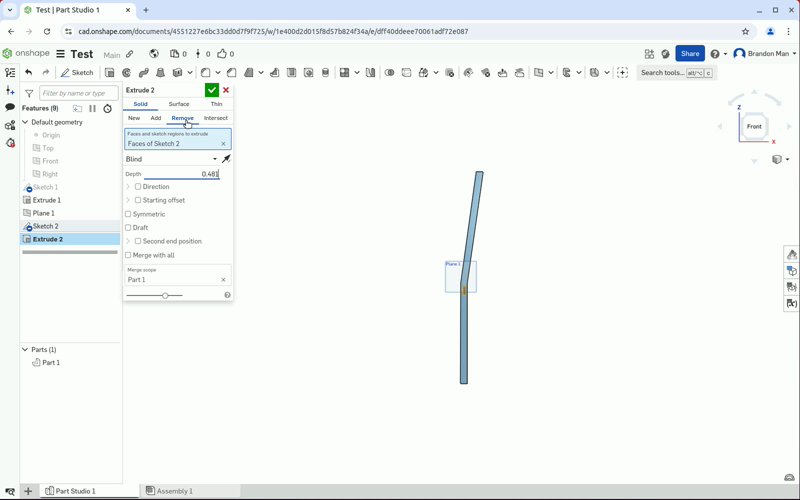
key(tab, 6)
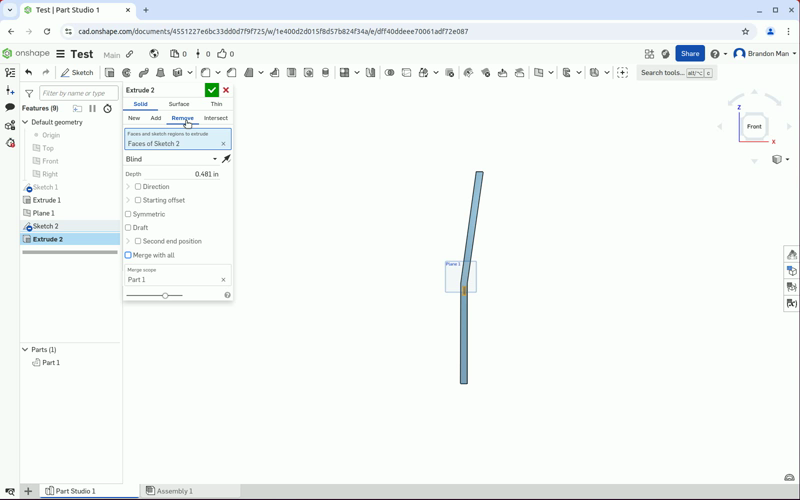
key(space)
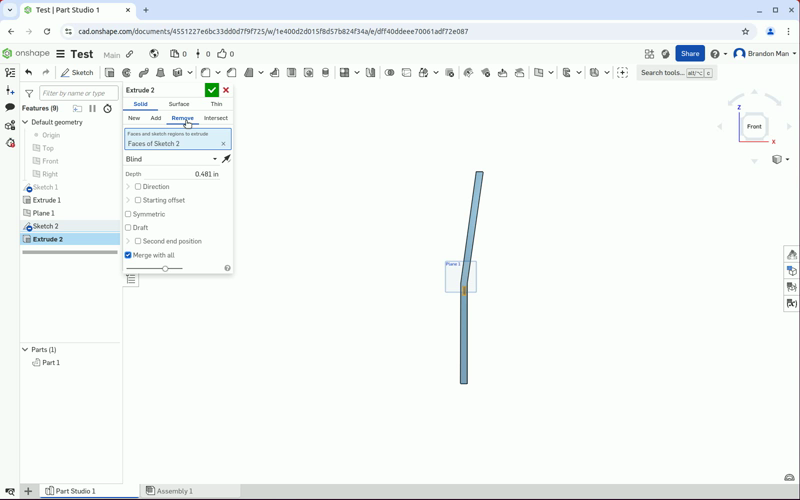
key(enter)
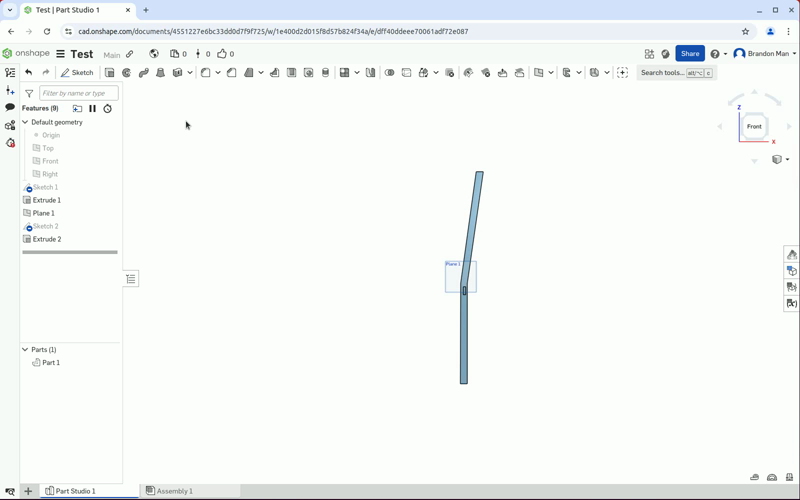
key(shift+h)
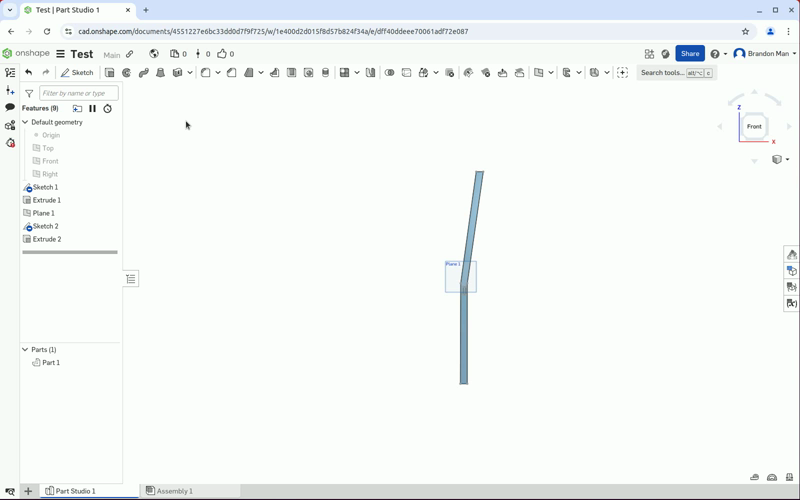
key(shift+h)
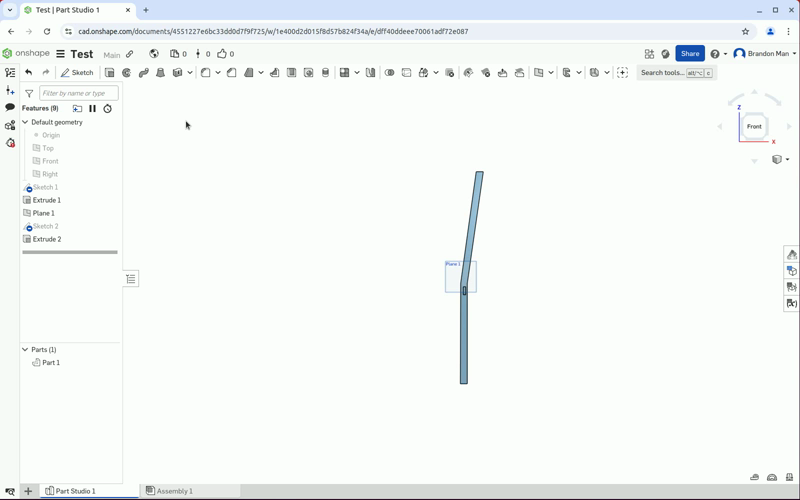
mouse_move(73, 189)
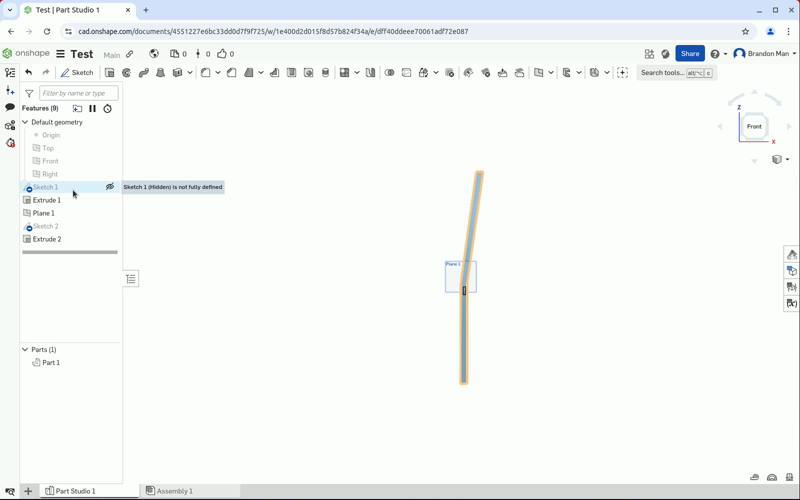
click(73, 189)
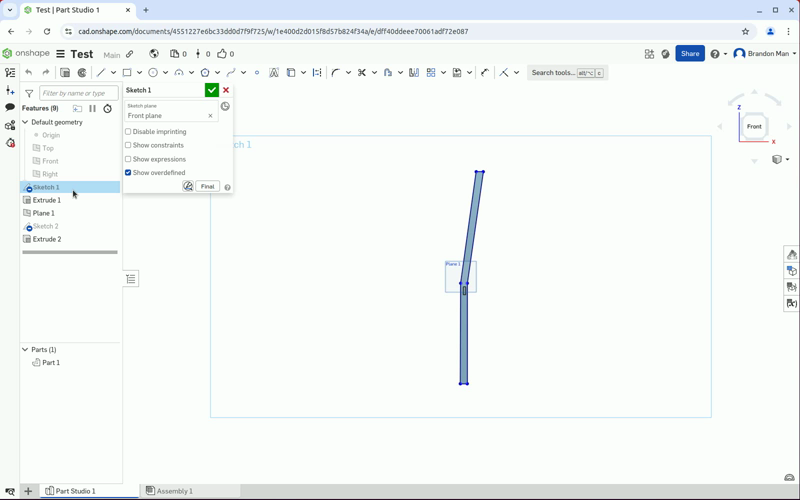
mouse_move(229, 92)
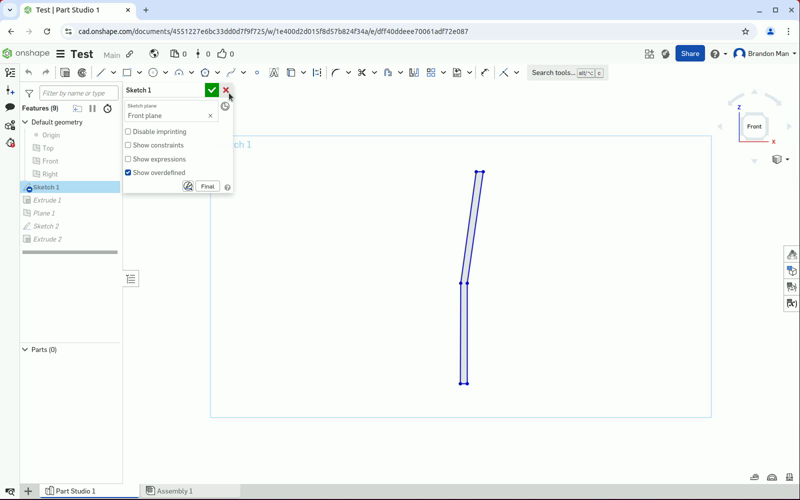
click(229, 92)
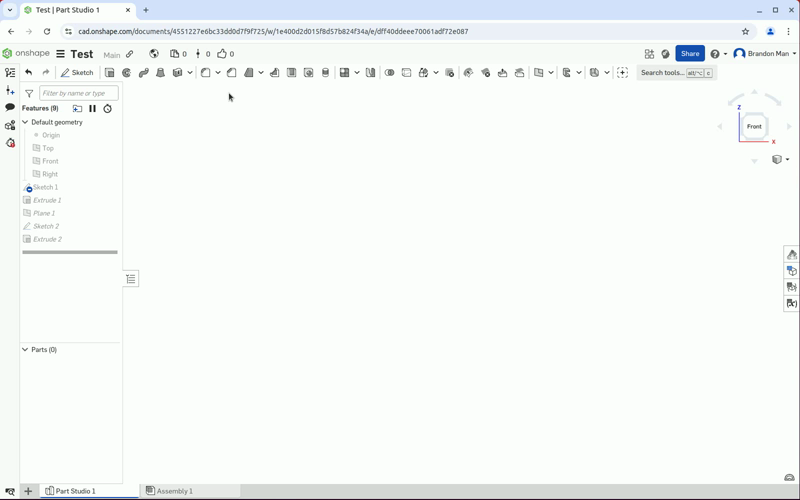
key(shift+s)
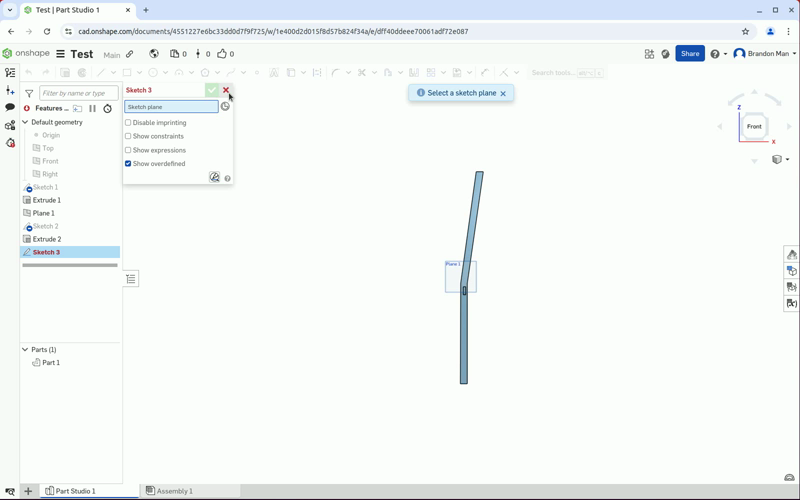
mouse_move(73, 215)
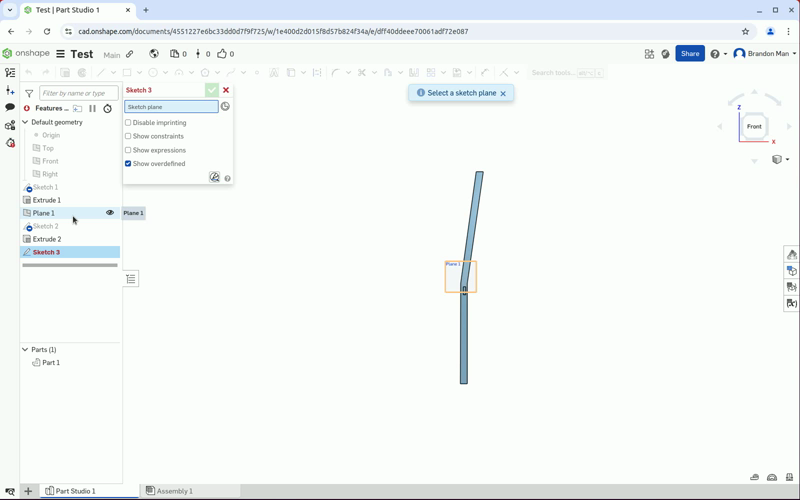
click(73, 215)
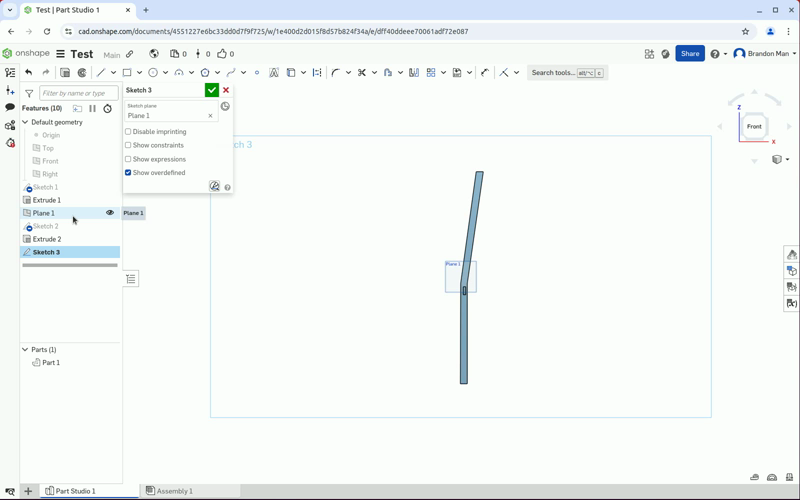
mouse_move(73, 352)
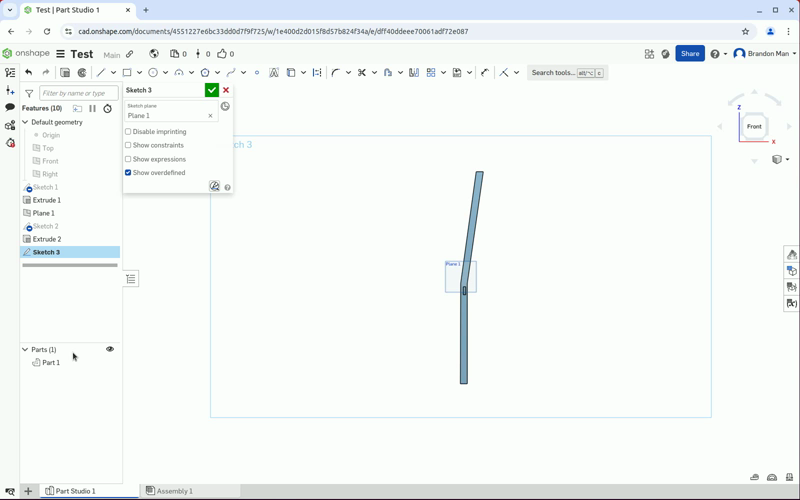
key(y)
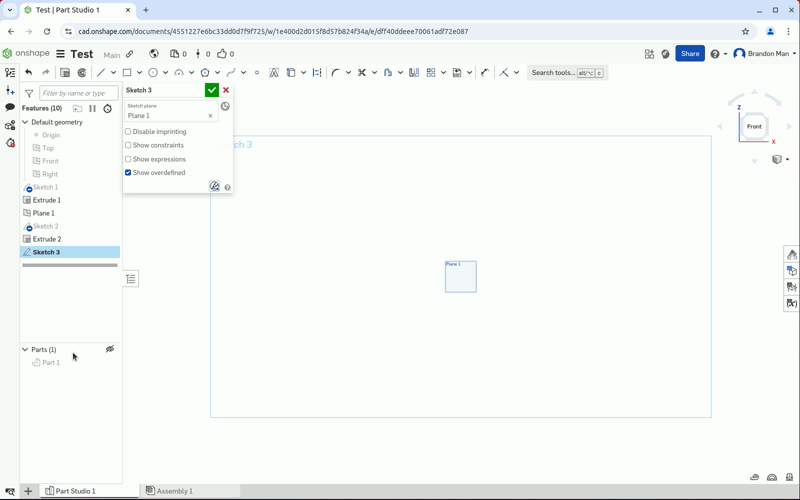
key(l)
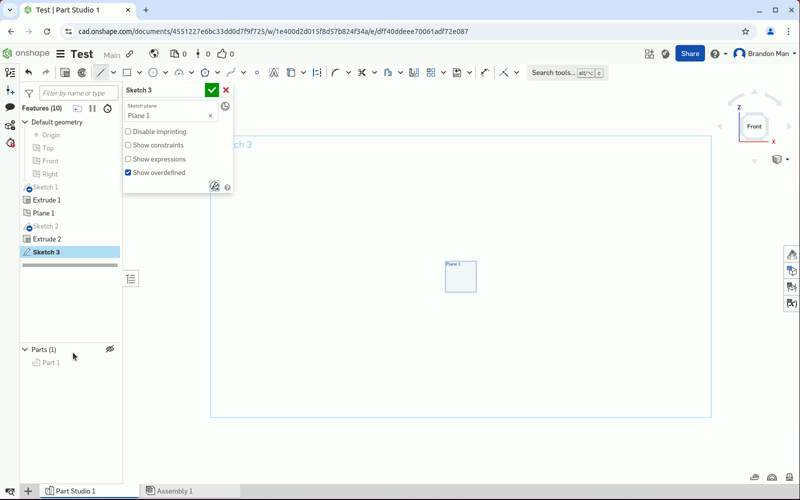
key_down(shift)
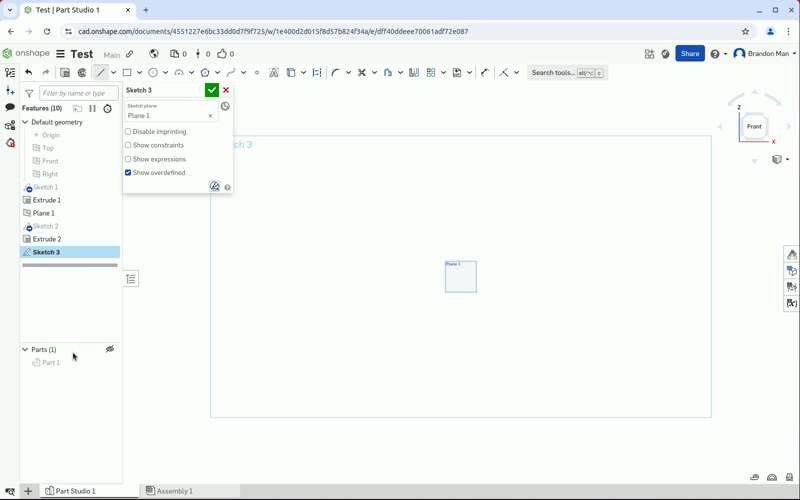
mouse_move(476, 186)
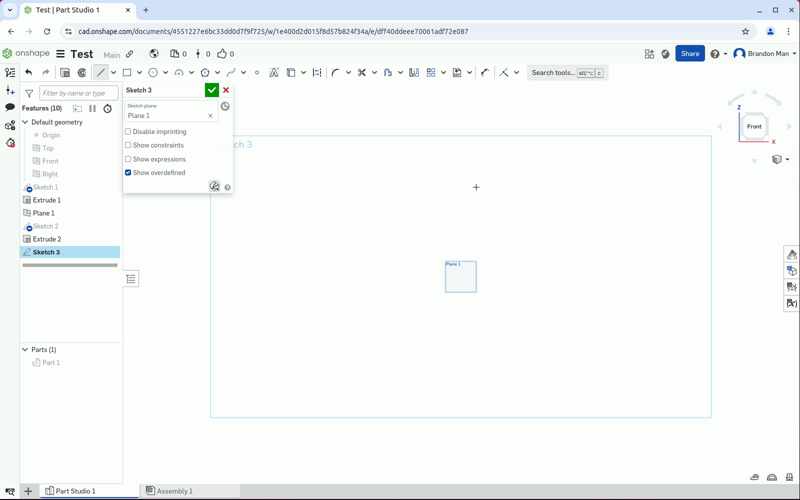
click(476, 186)
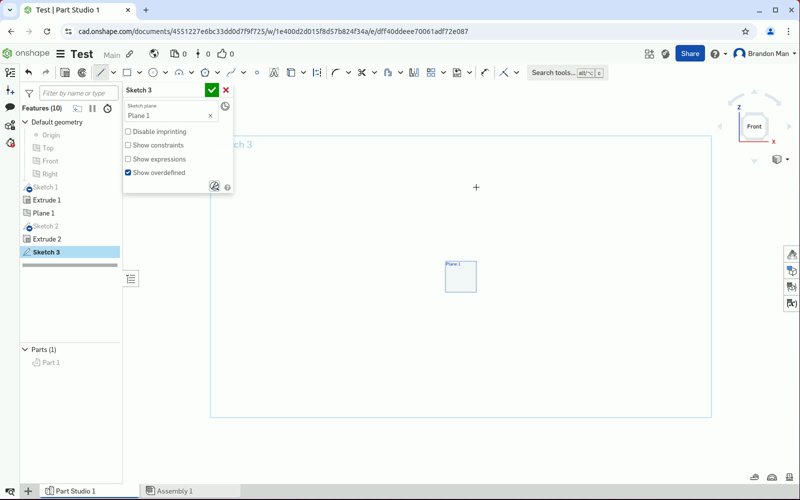
key_up(shift)
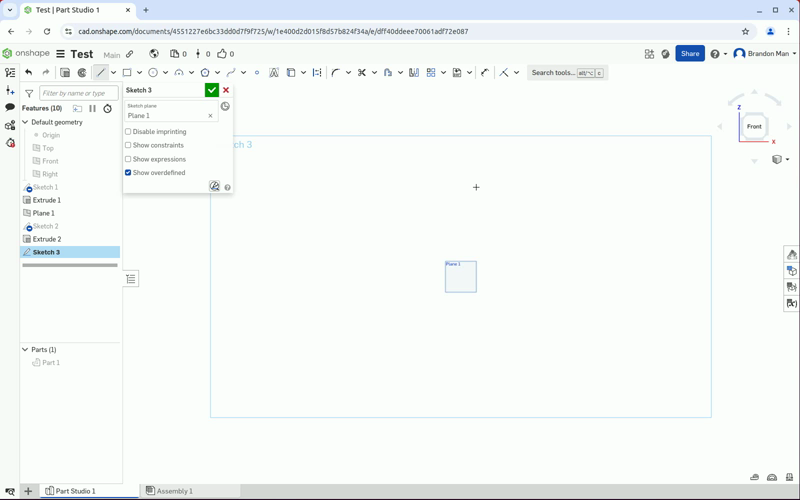
key_down(shift)
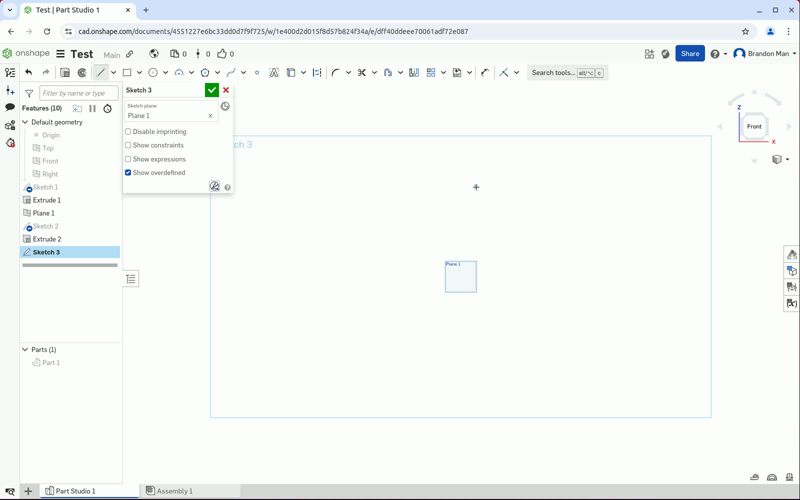
mouse_move(506, 186)
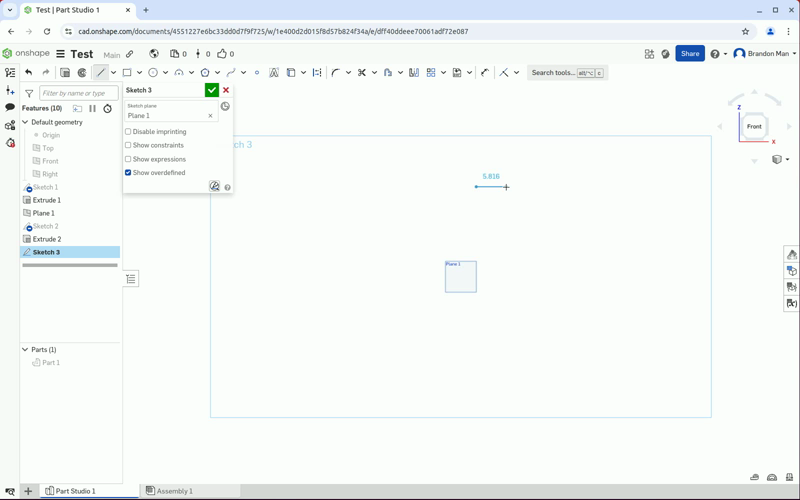
mouse_move(479, 187)
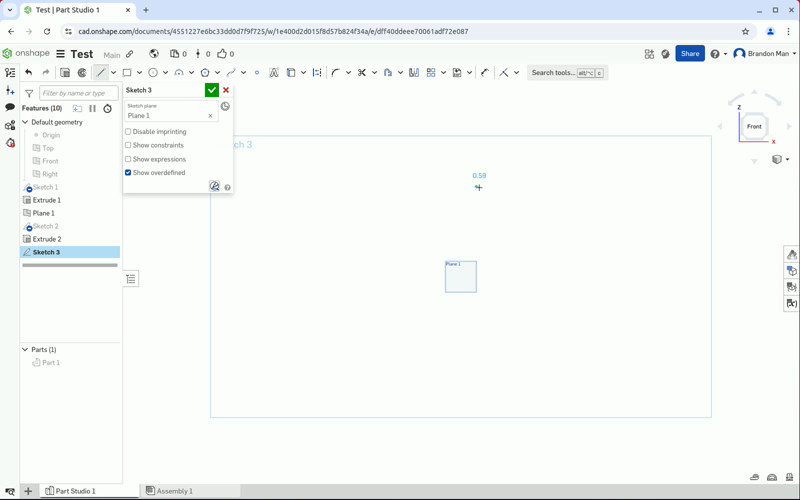
scroll(6)
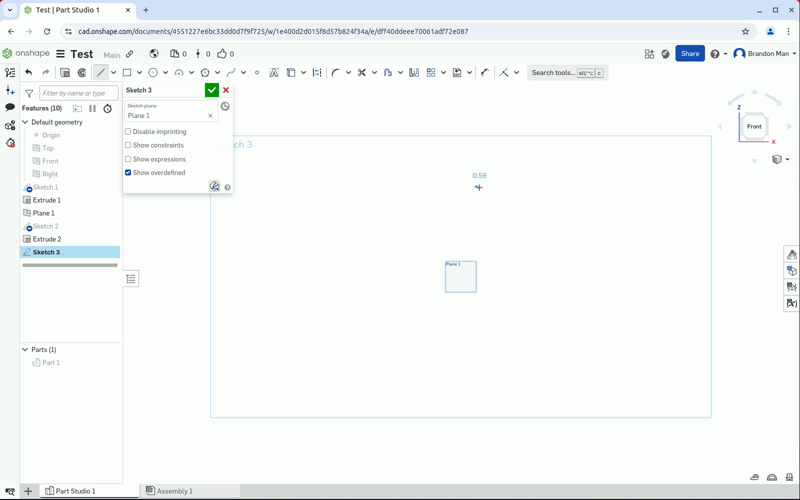
scroll(6)
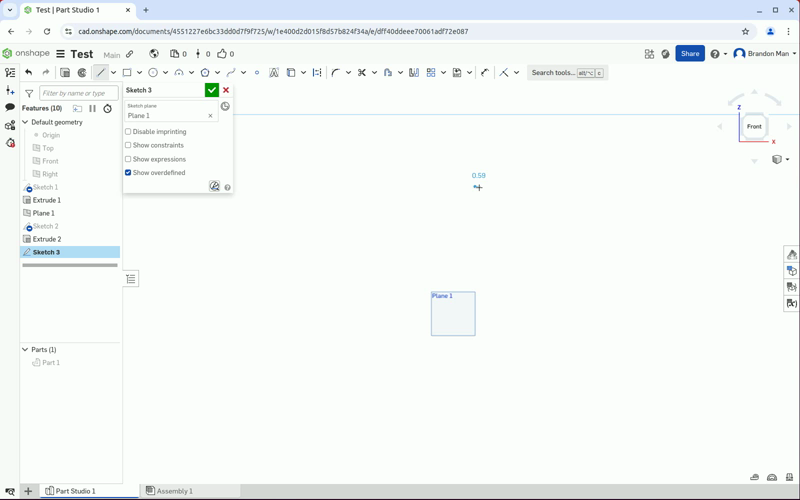
scroll(6)
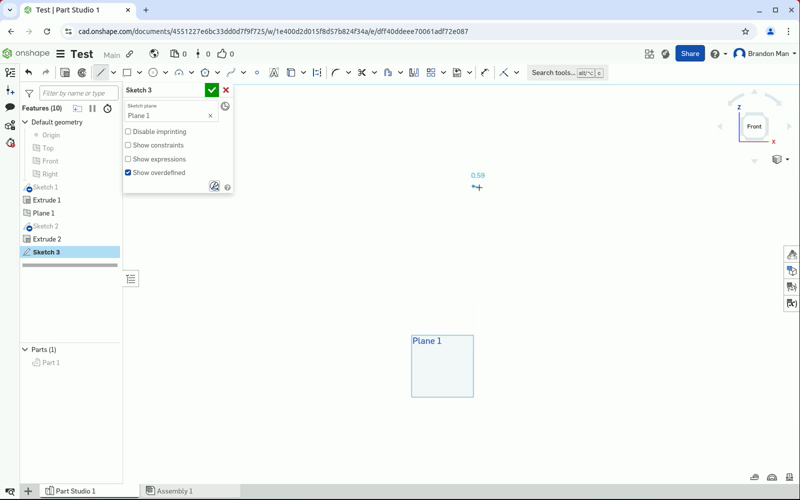
scroll(6)
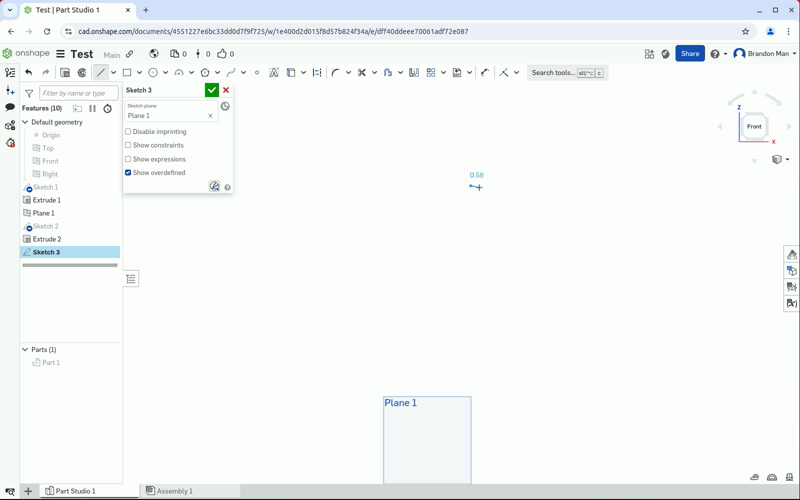
scroll(6)
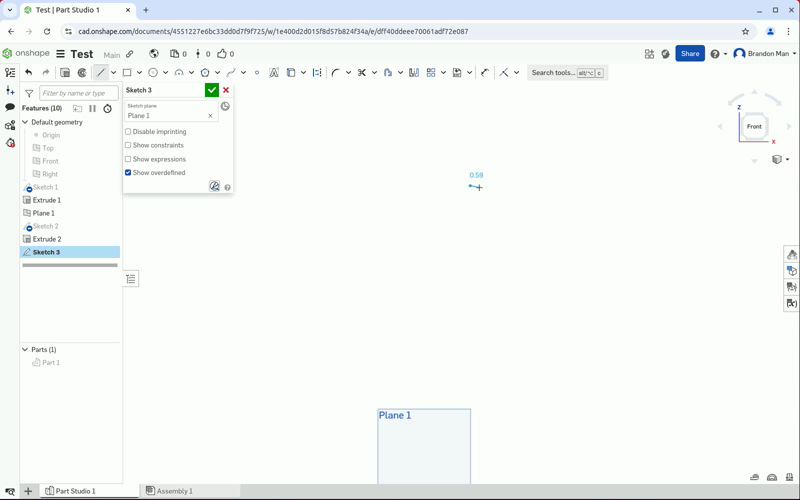
scroll(6)
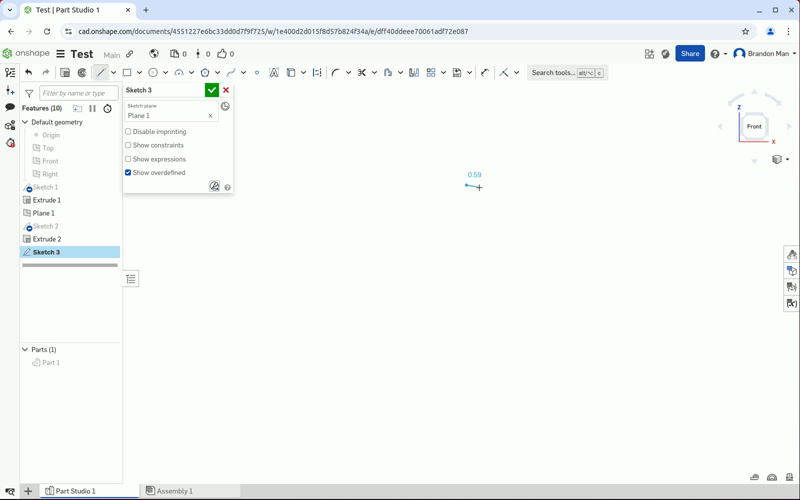
scroll(6)
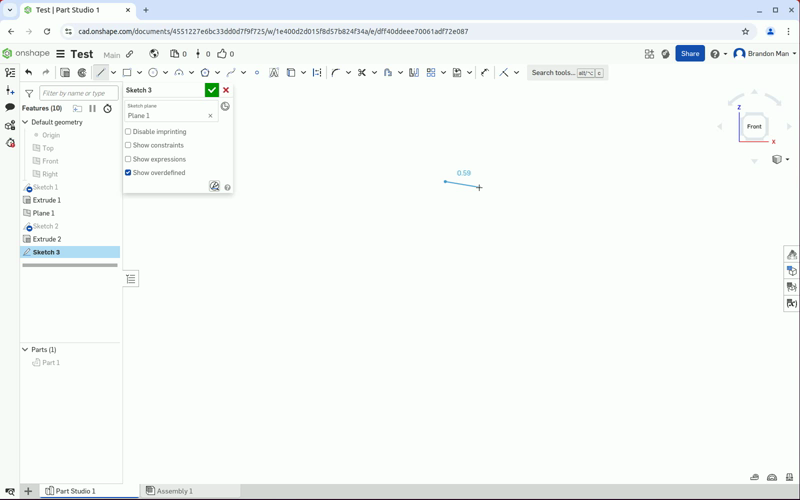
click(479, 187)
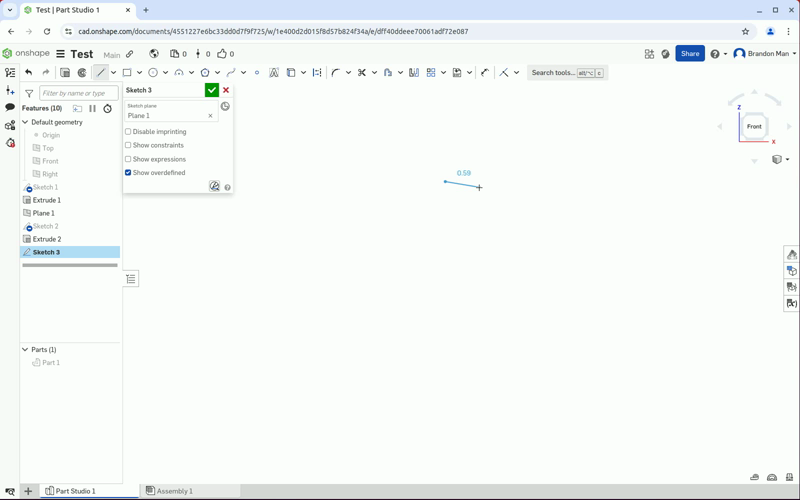
scroll(-6)
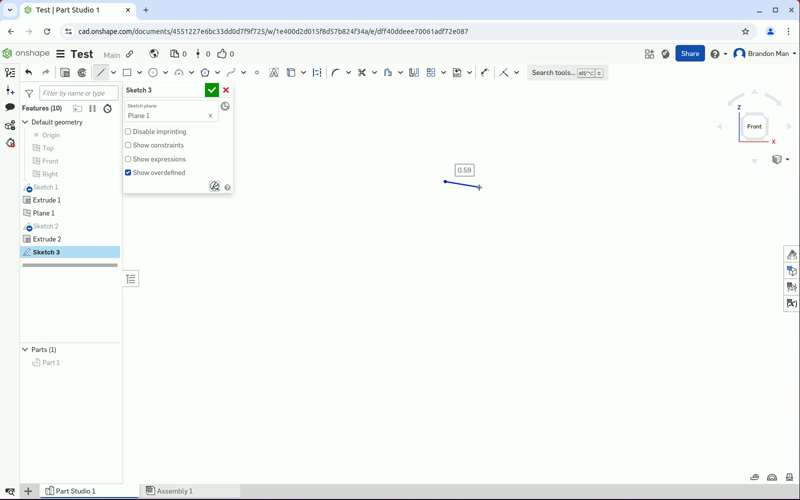
scroll(-6)
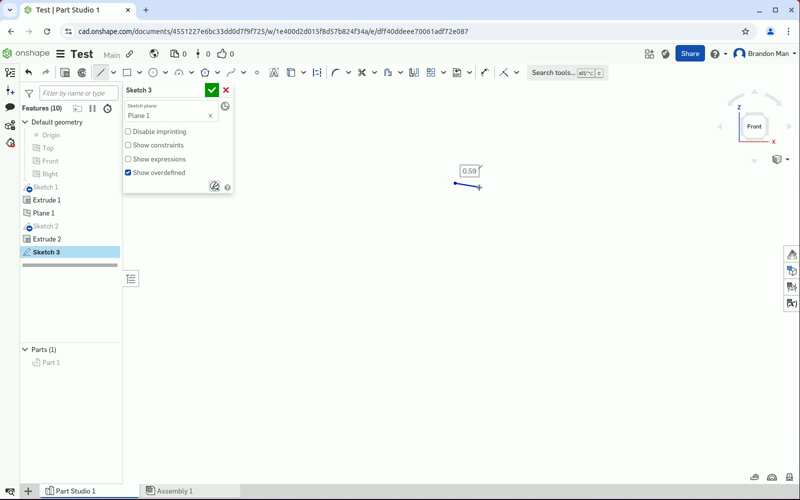
scroll(-6)
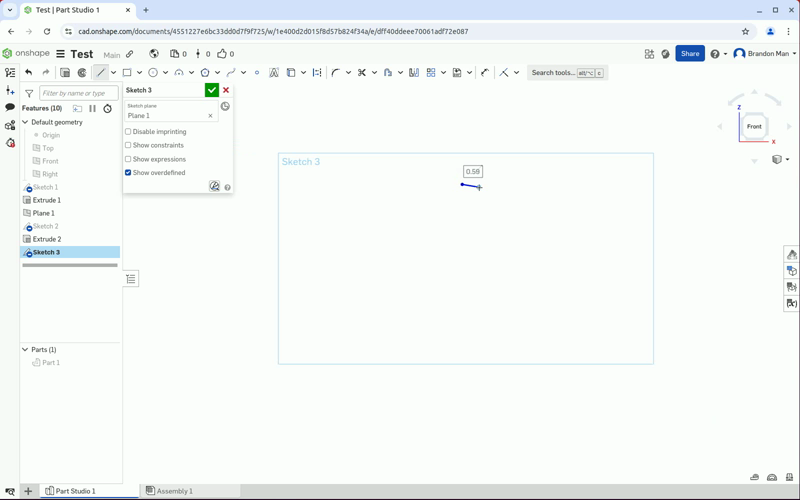
scroll(-6)
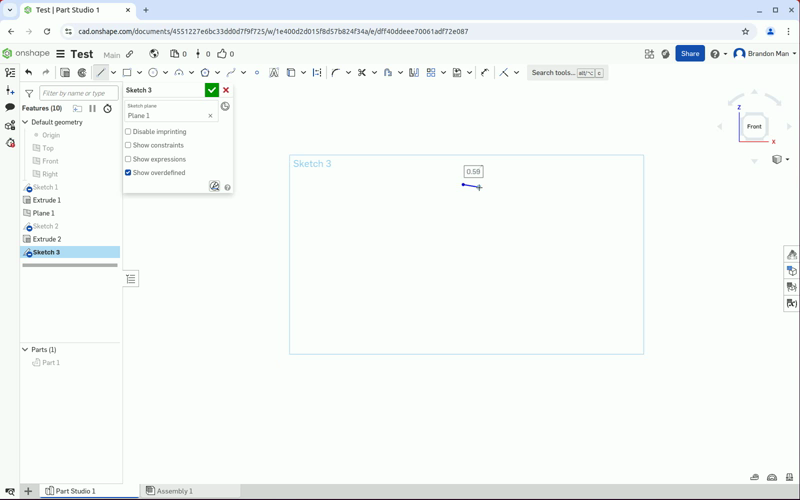
scroll(-6)
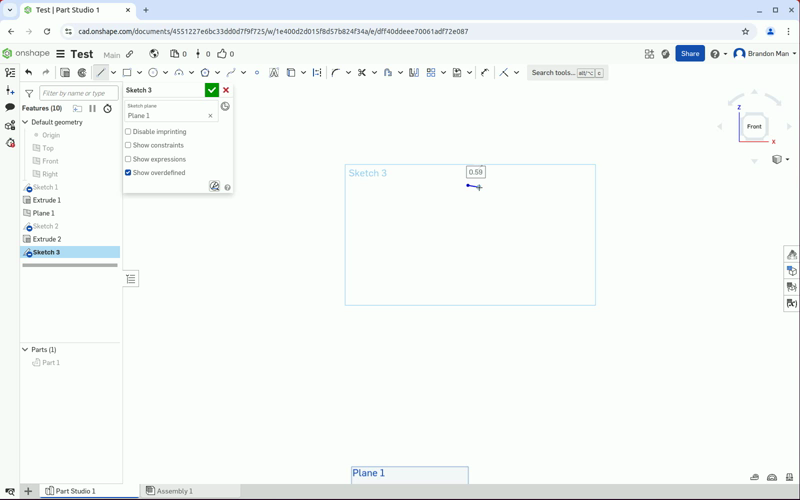
scroll(-6)
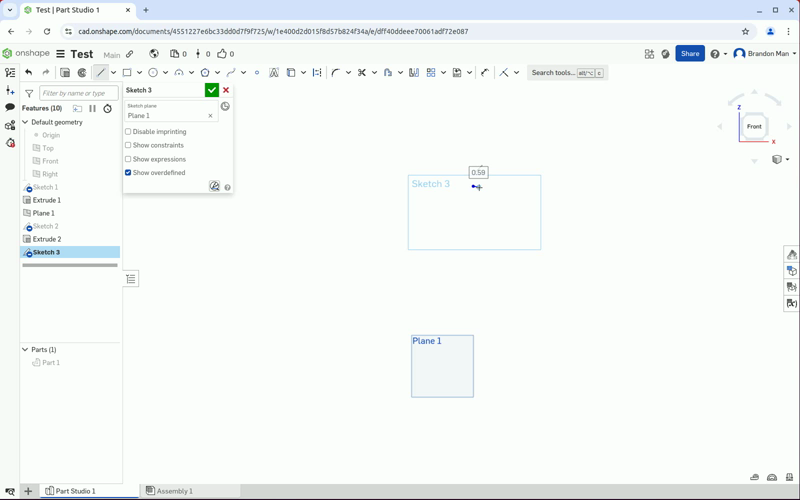
scroll(-6)
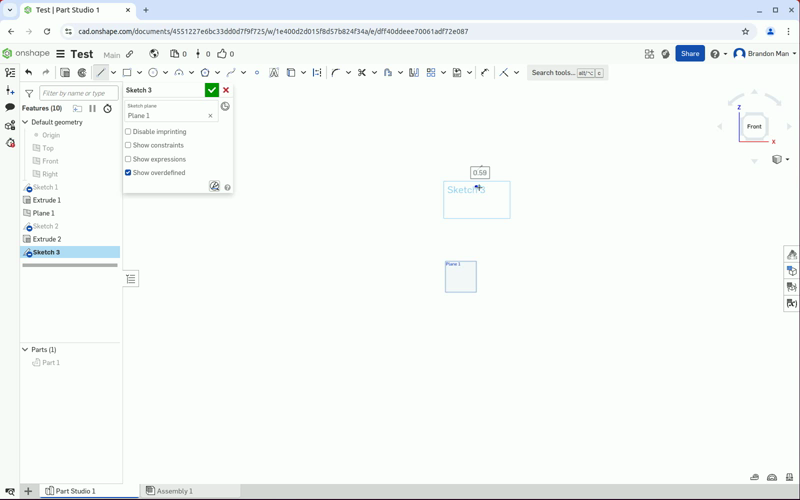
key_up(shift)
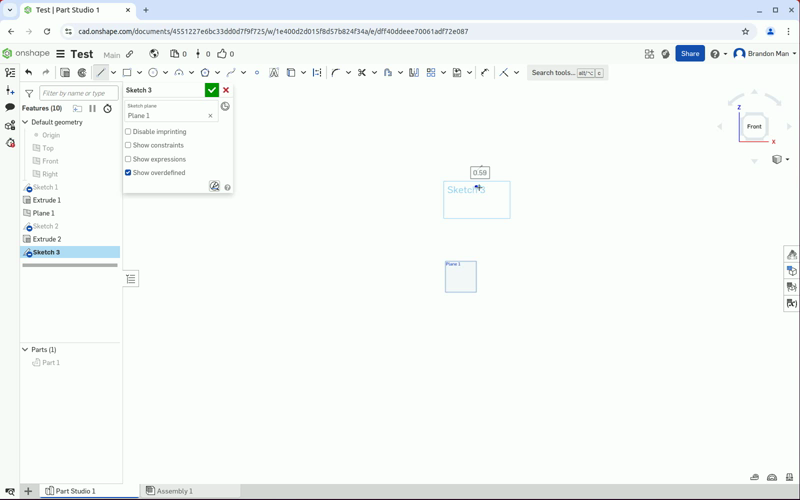
key_down(shift)
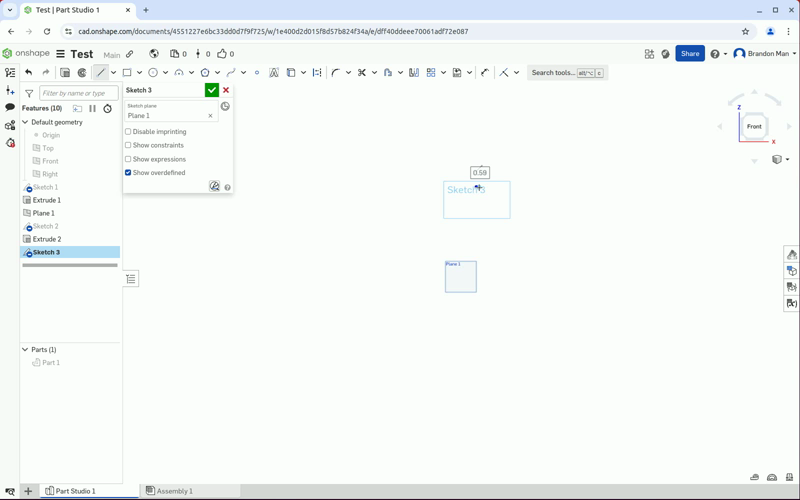
mouse_move(509, 187)
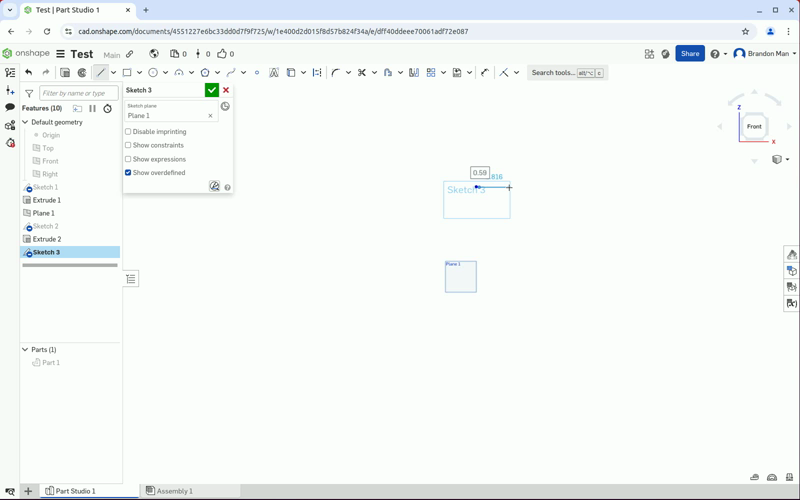
mouse_move(479, 181)
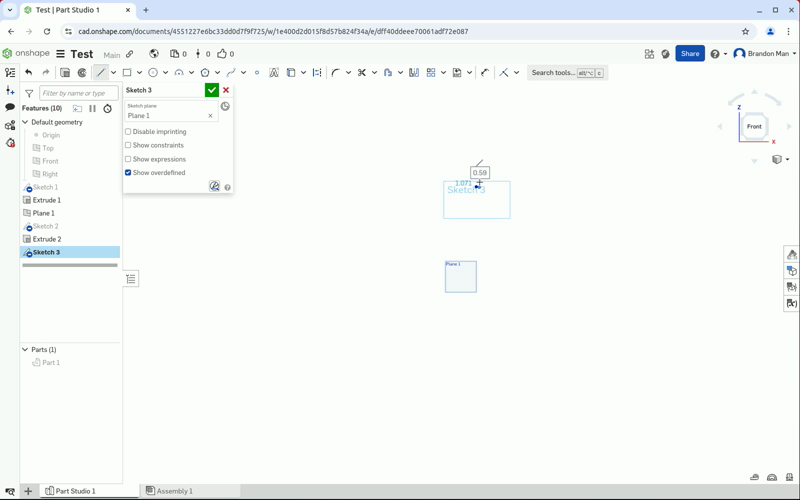
scroll(6)
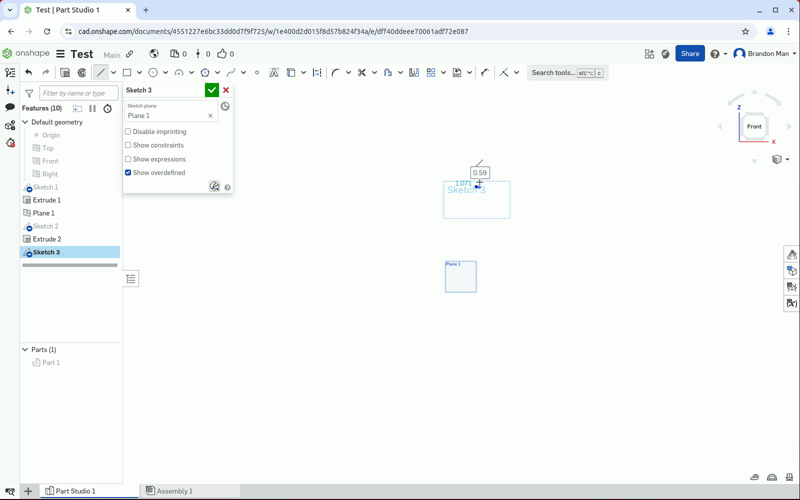
scroll(6)
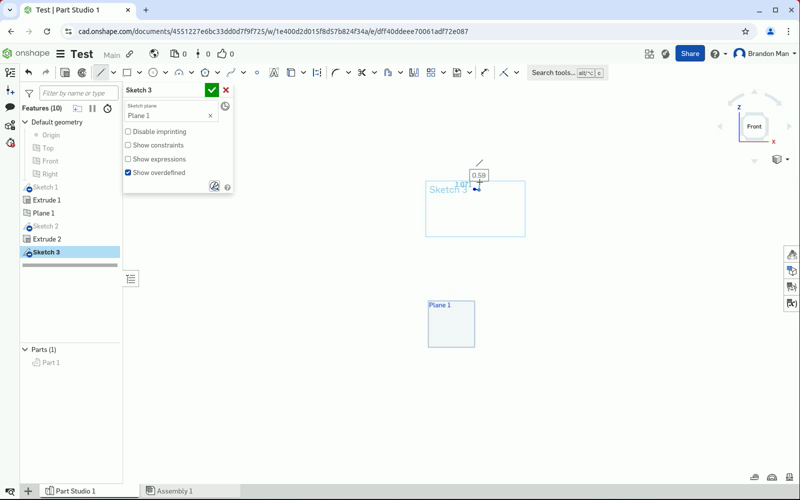
scroll(6)
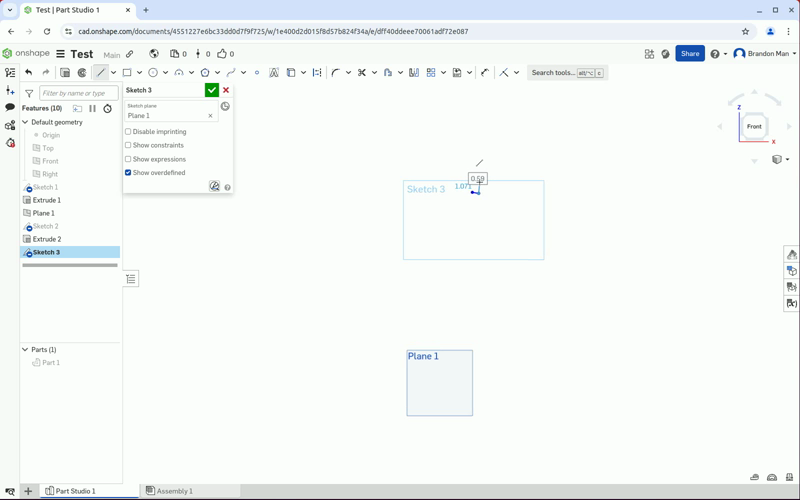
scroll(6)
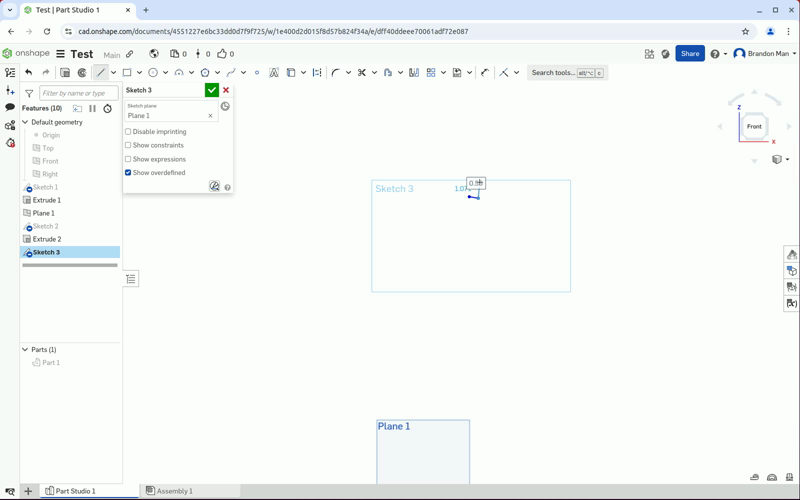
scroll(6)
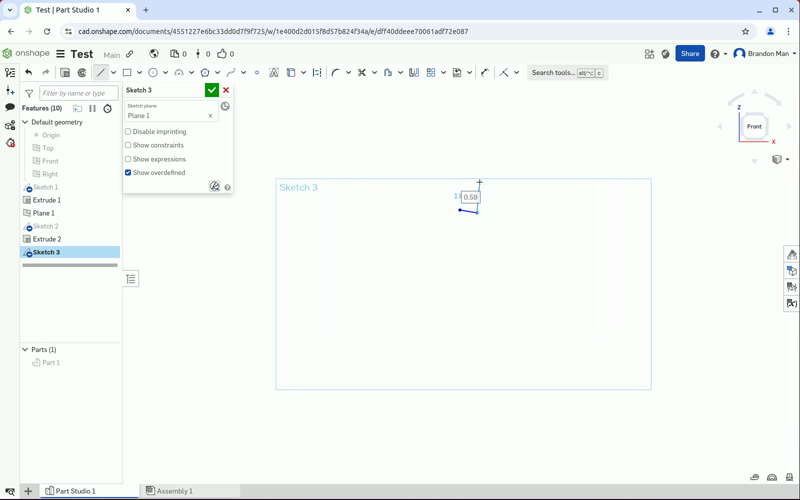
scroll(6)
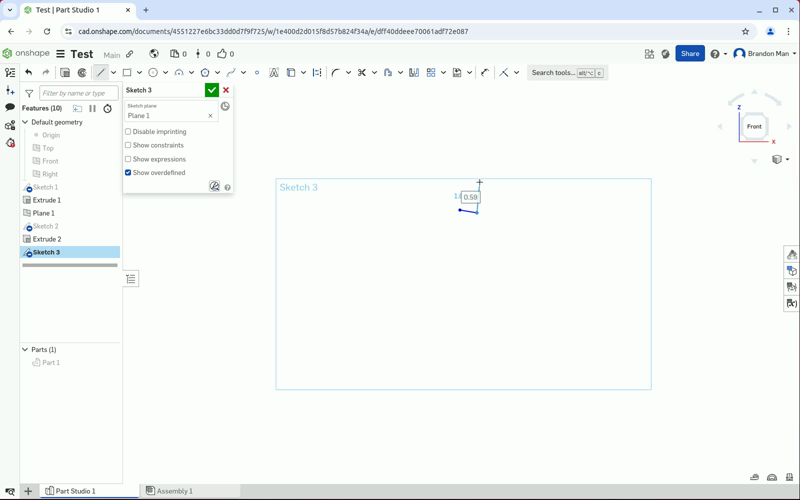
scroll(6)
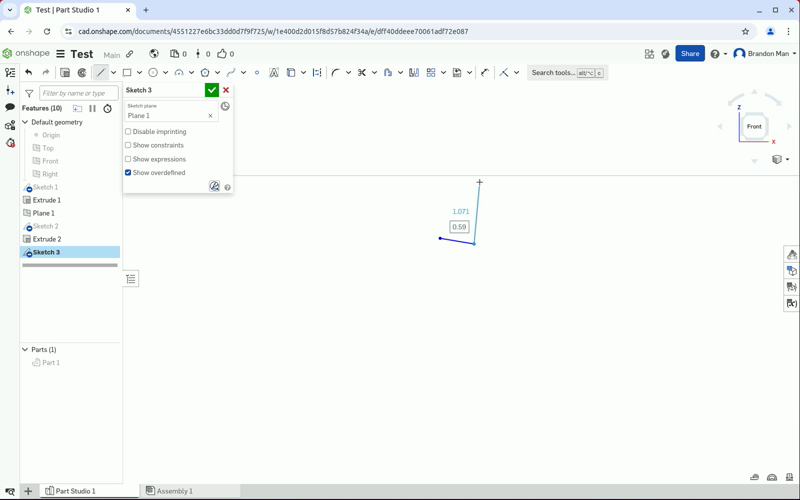
click(479, 181)
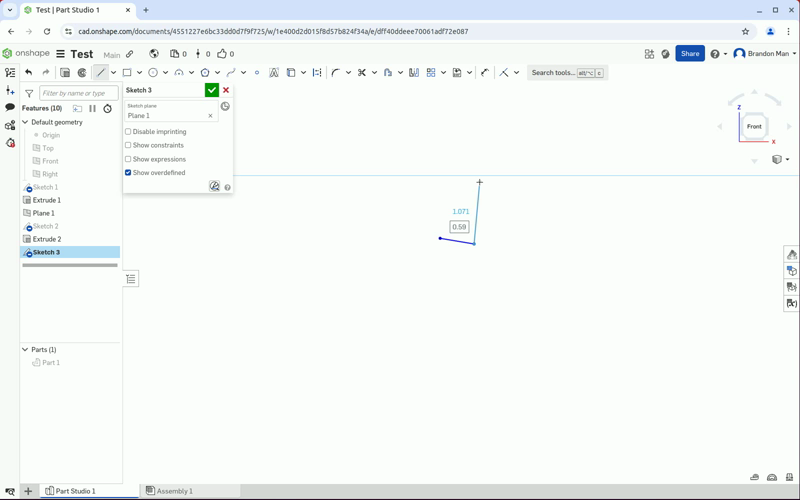
scroll(-6)
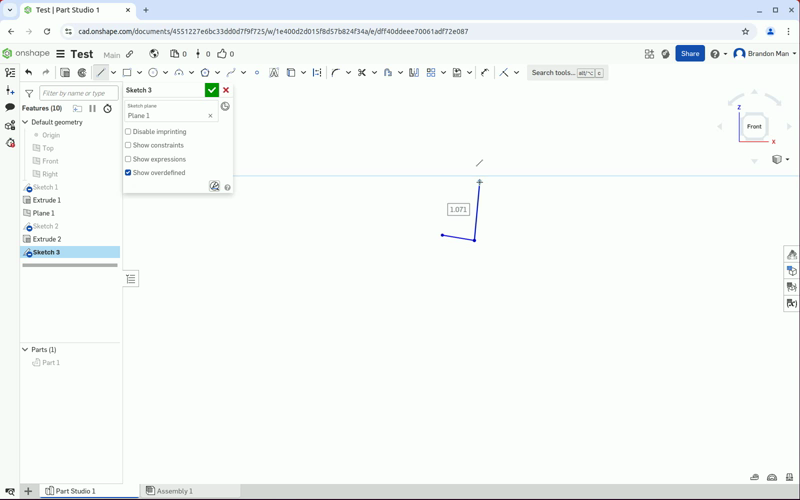
scroll(-6)
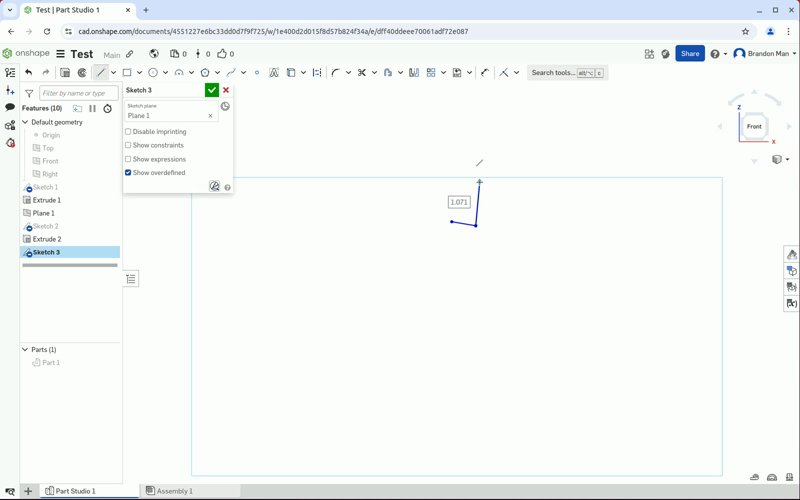
scroll(-6)
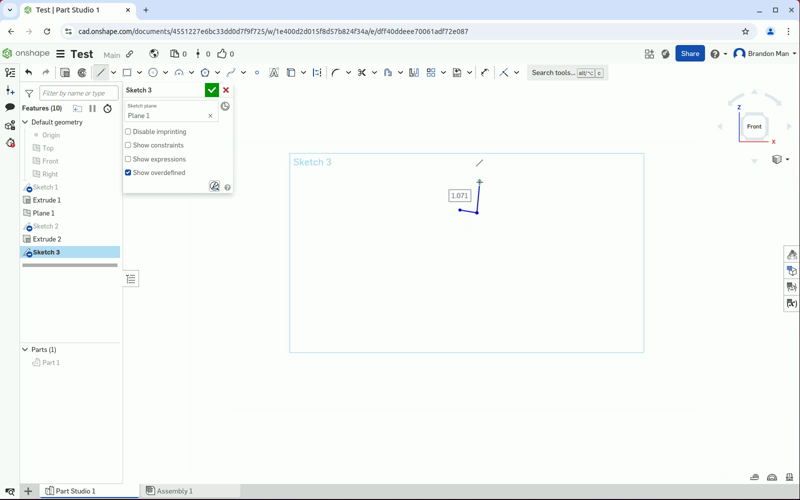
scroll(-6)
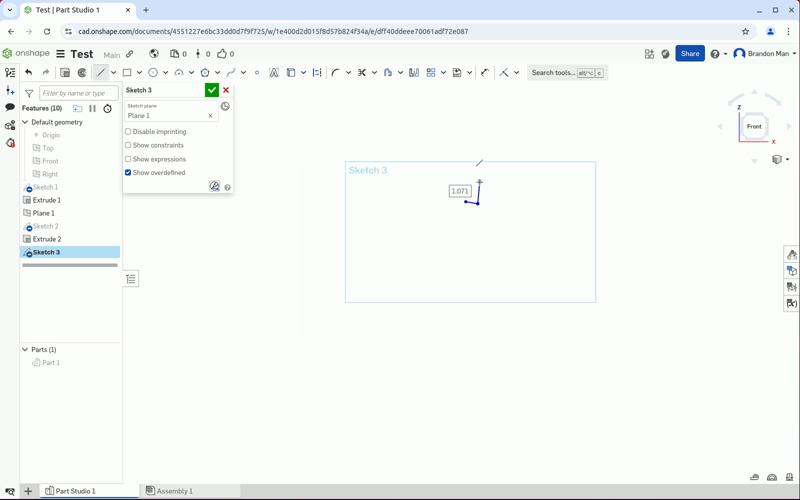
scroll(-6)
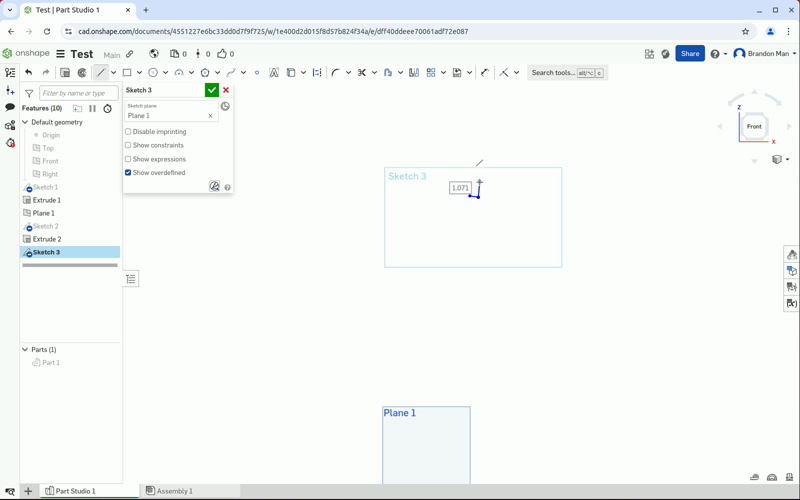
scroll(-6)
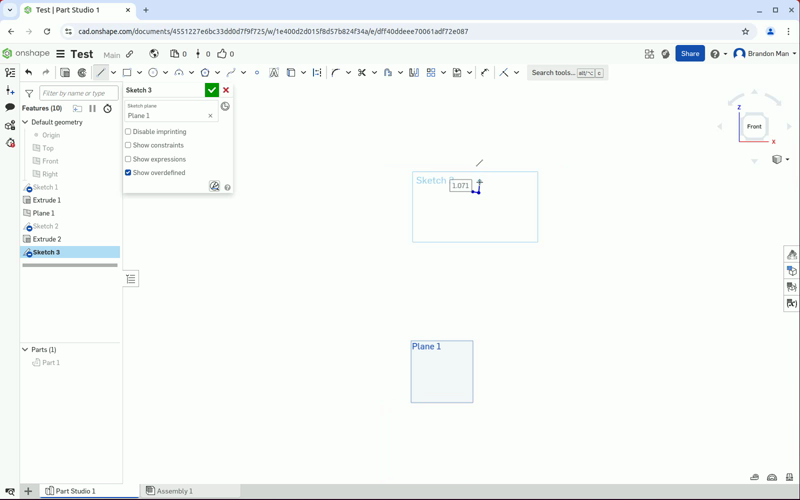
scroll(-6)
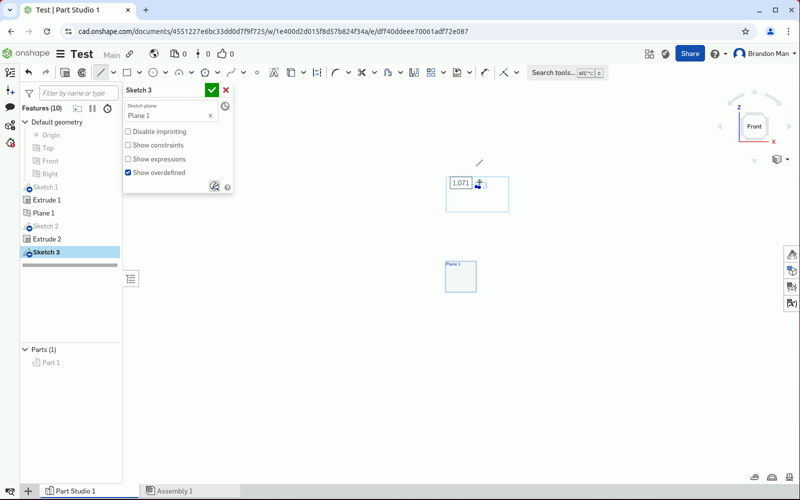
key_up(shift)
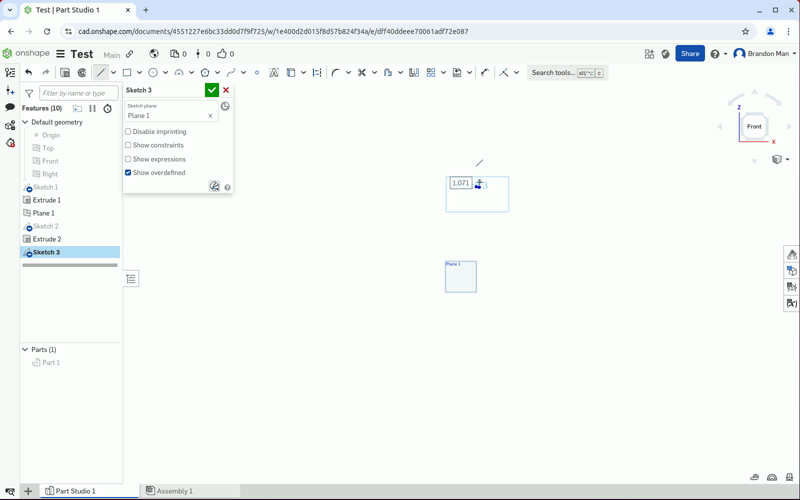
key_down(shift)
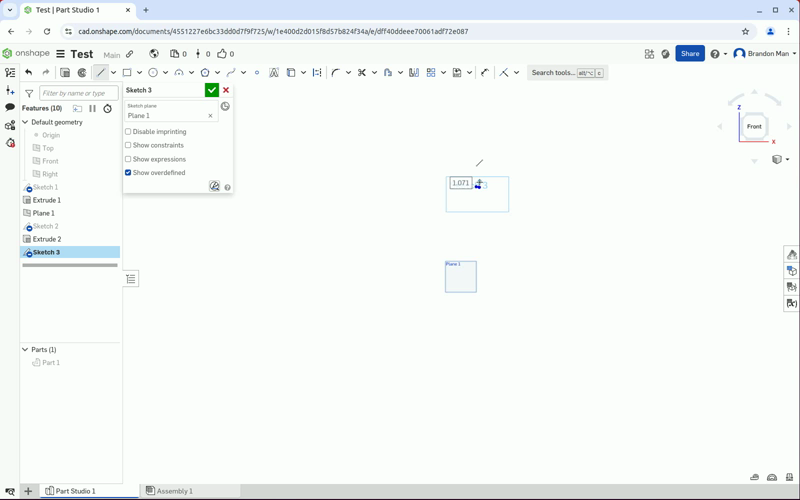
mouse_move(509, 181)
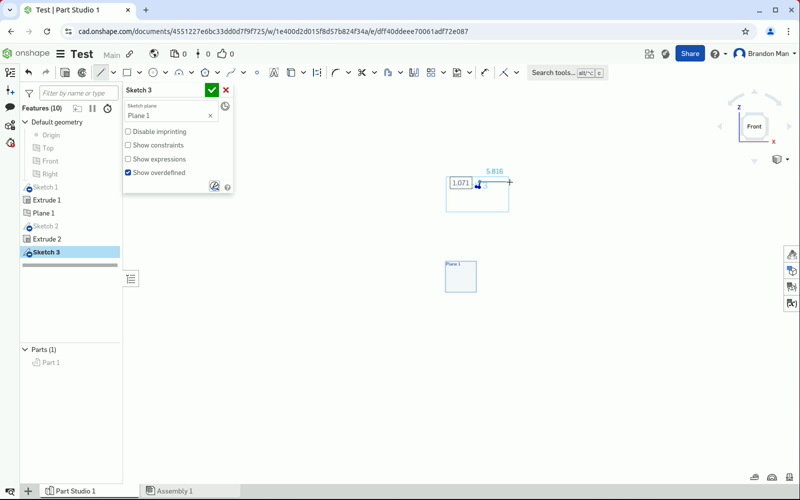
mouse_move(477, 180)
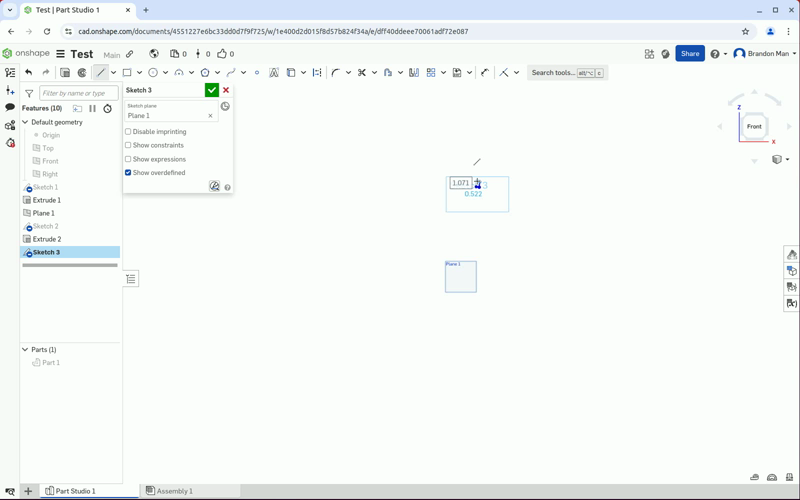
scroll(6)
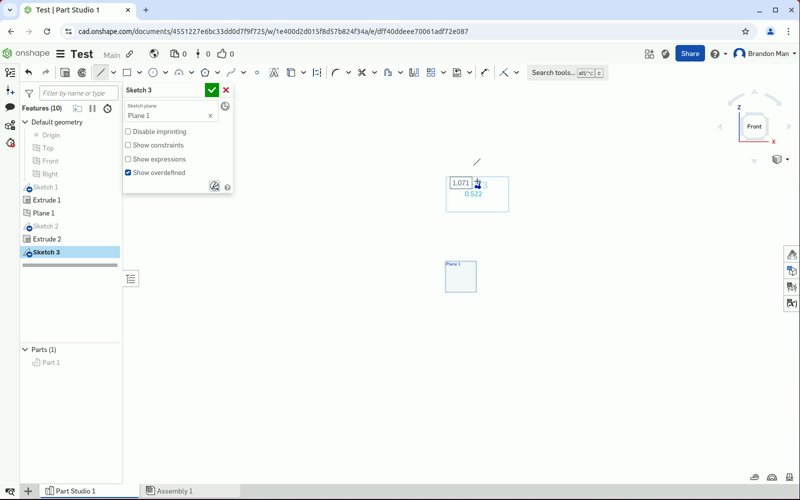
scroll(6)
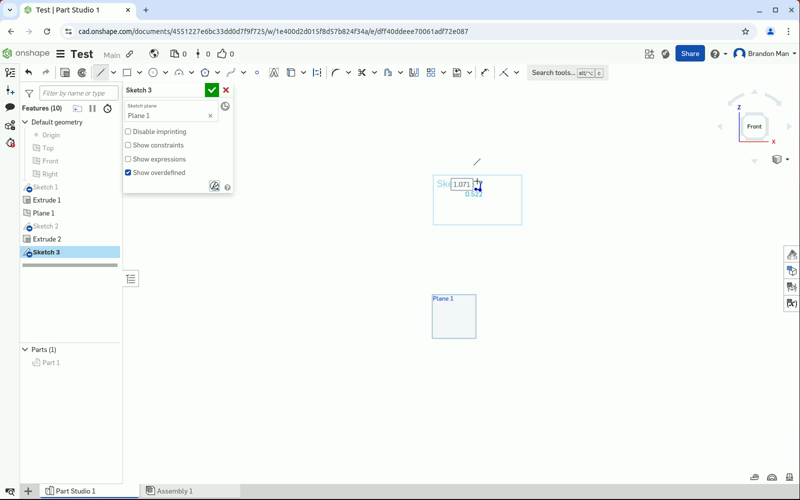
scroll(6)
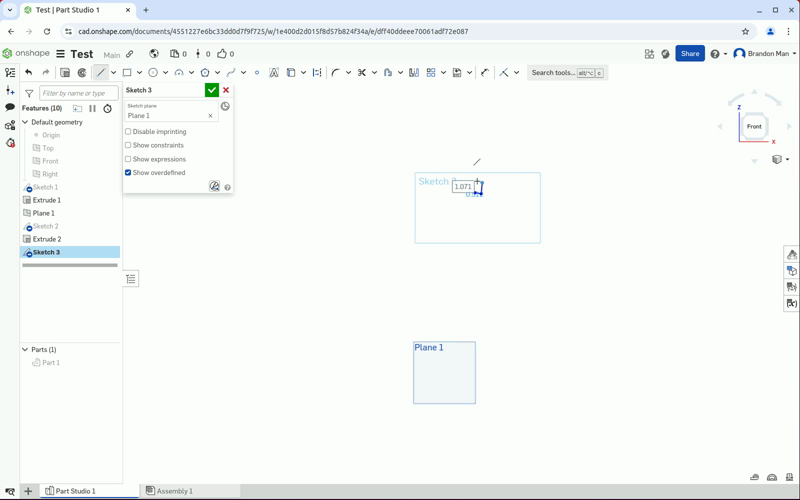
scroll(6)
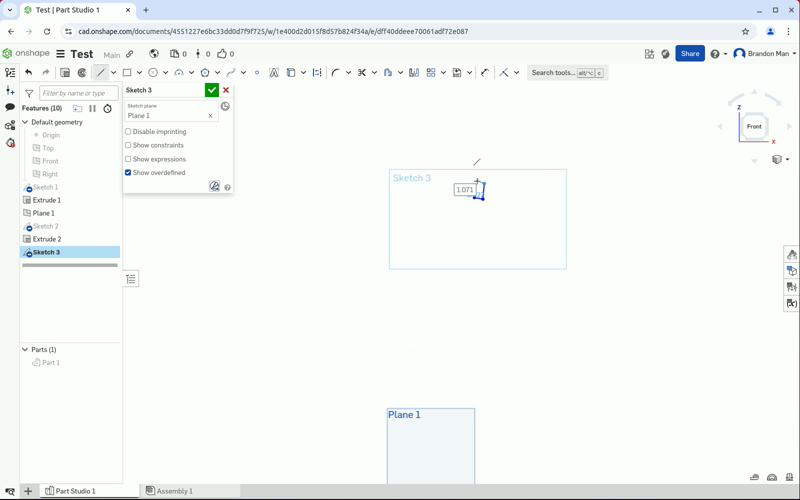
scroll(6)
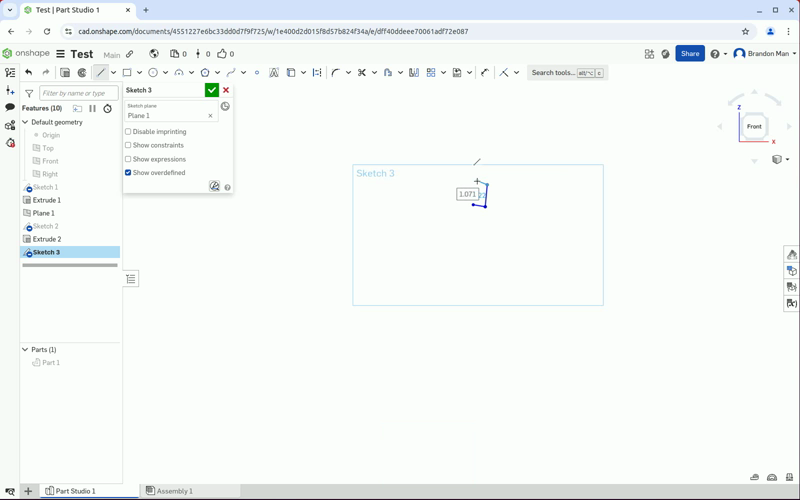
scroll(6)
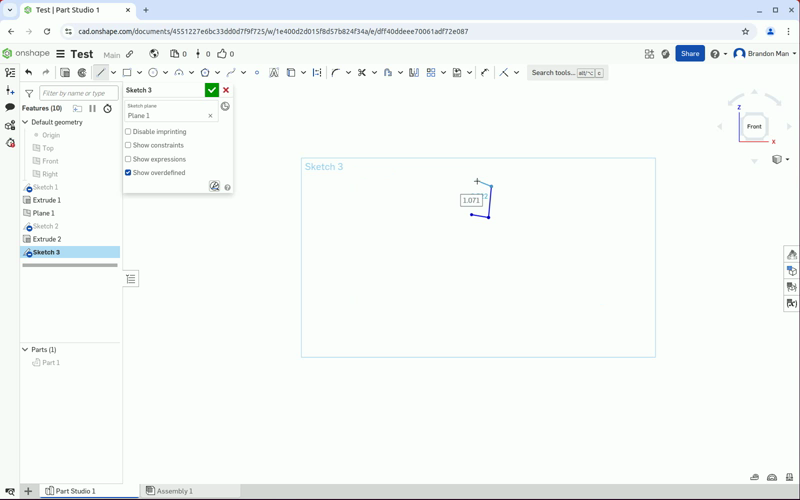
scroll(6)
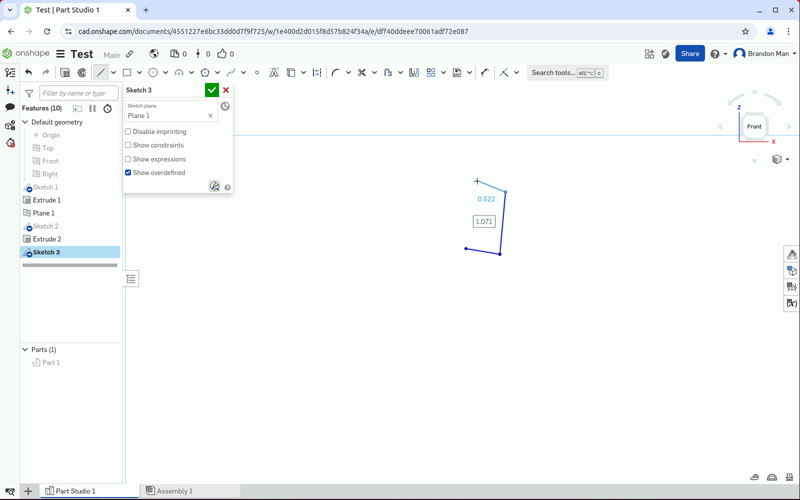
click(477, 180)
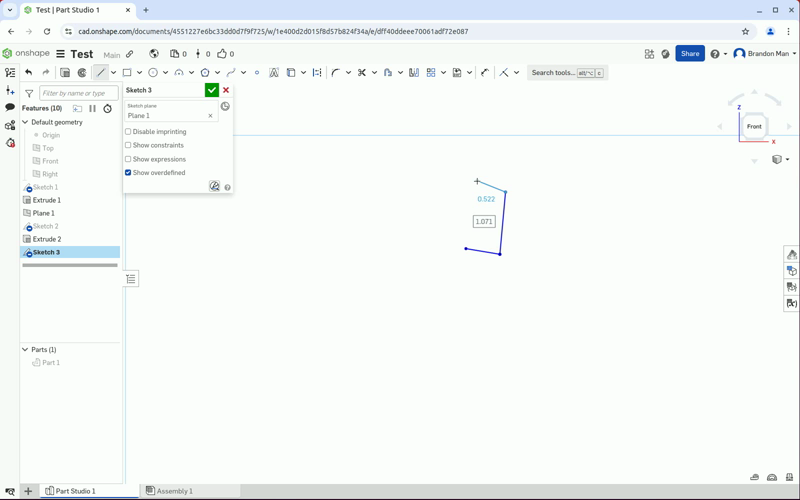
scroll(-6)
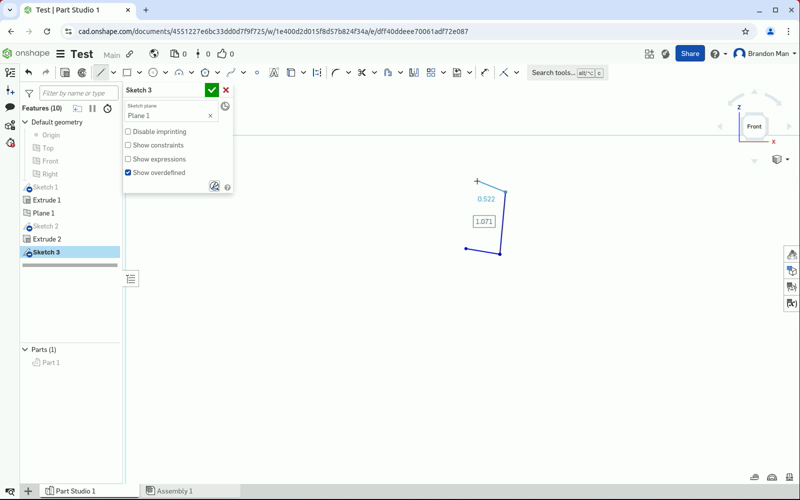
scroll(-6)
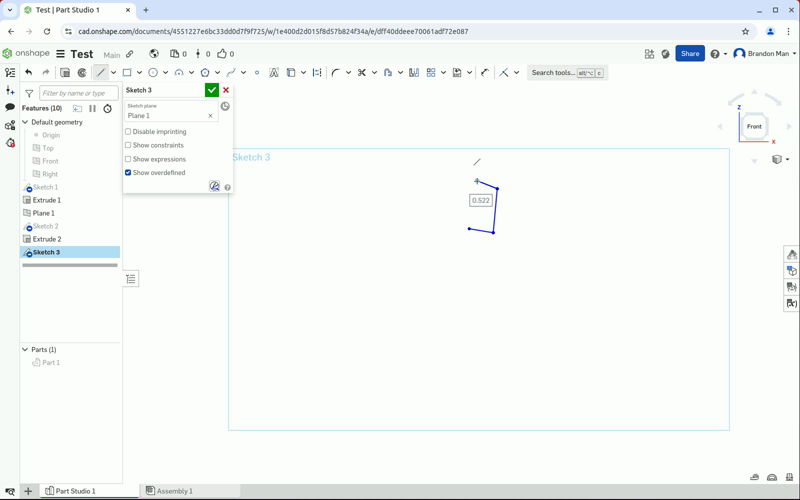
scroll(-6)
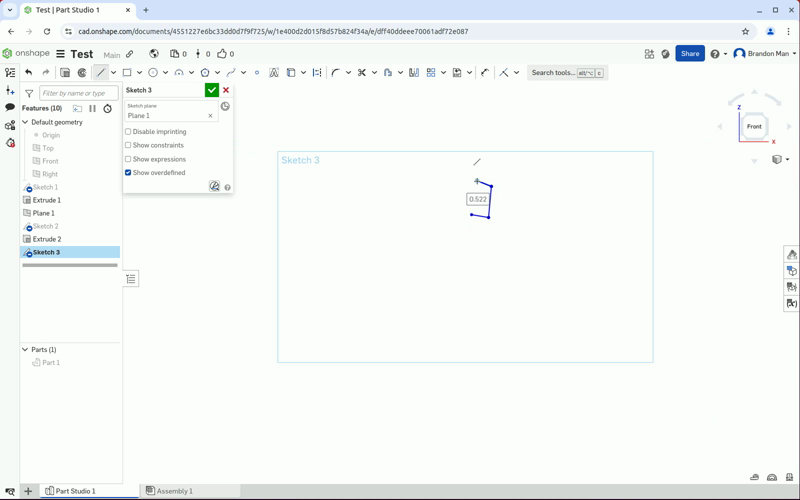
scroll(-6)
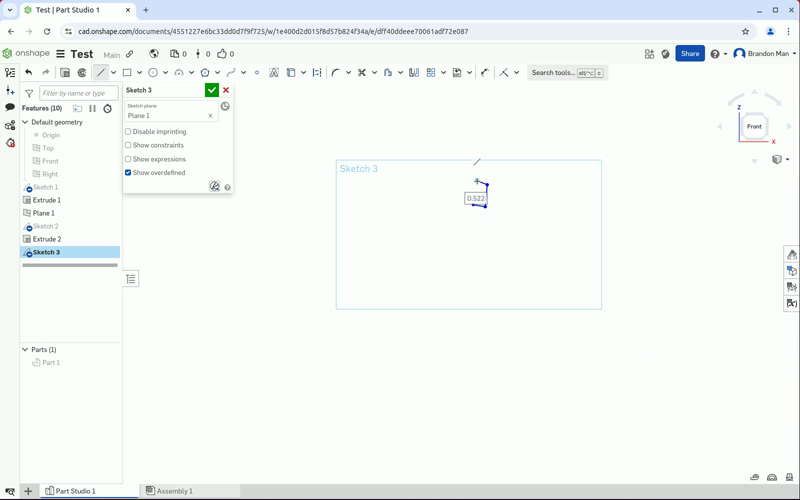
scroll(-6)
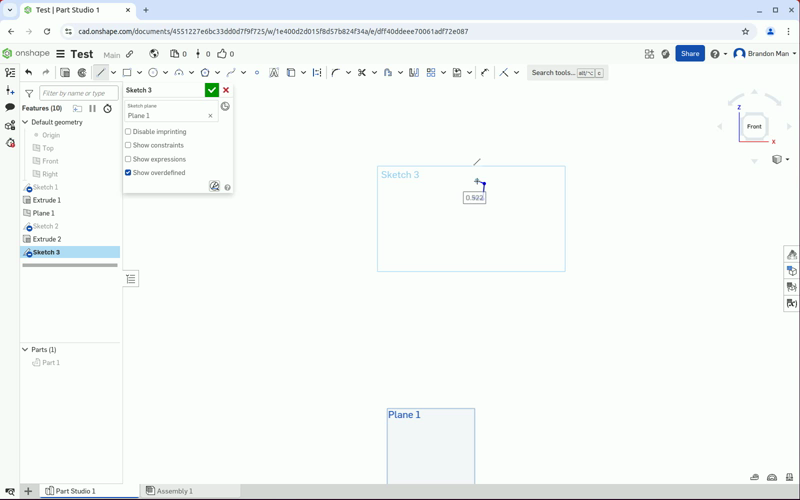
scroll(-6)
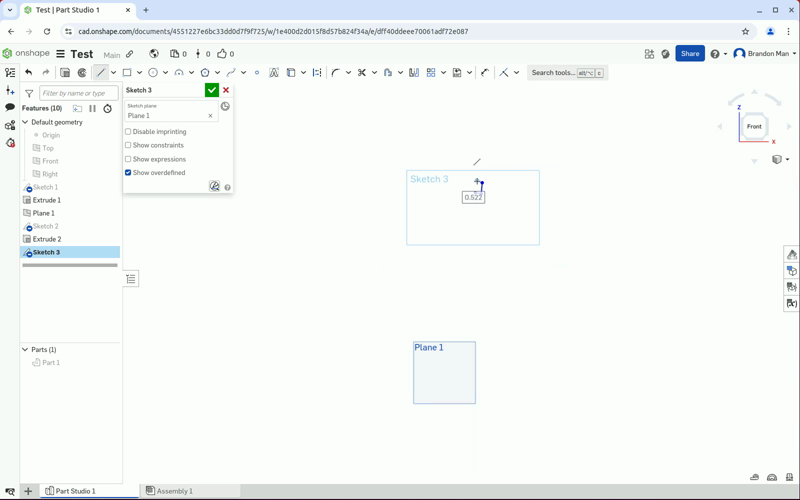
scroll(-6)
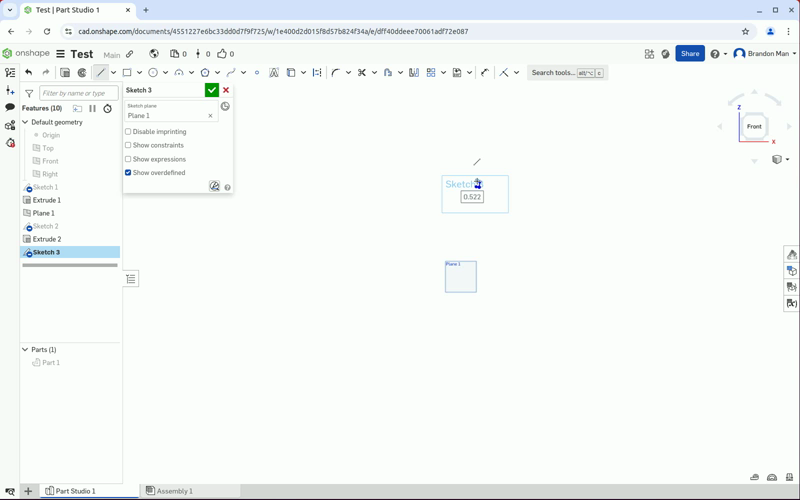
key_up(shift)
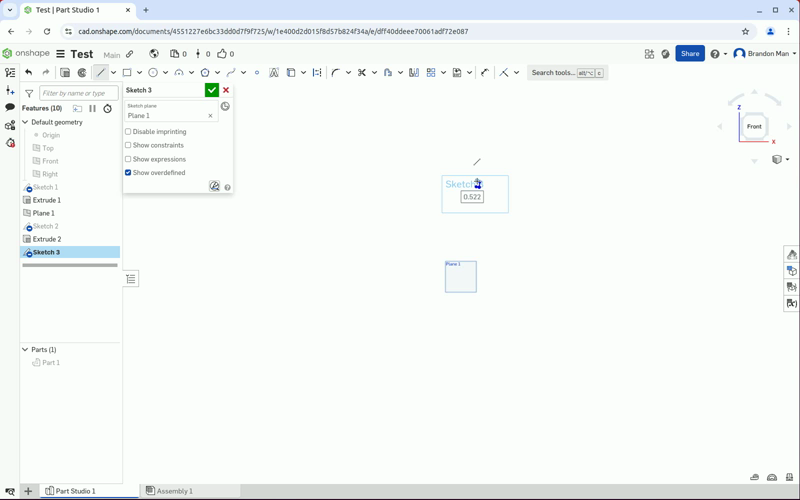
mouse_move(507, 180)
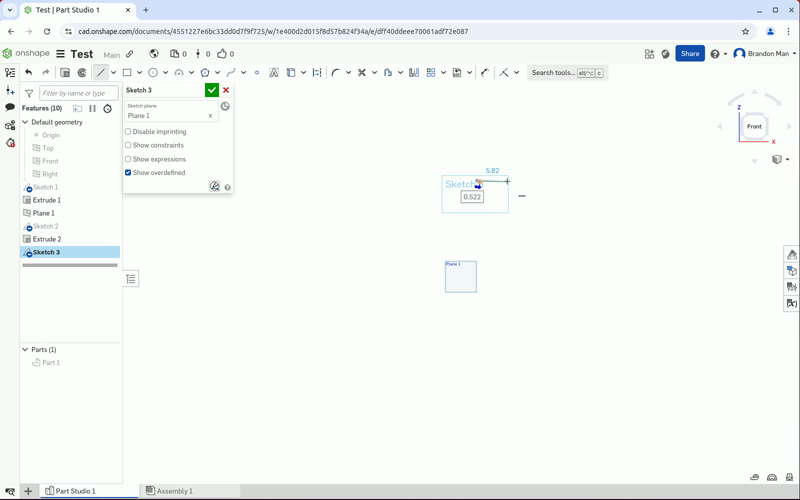
key_down(shift)
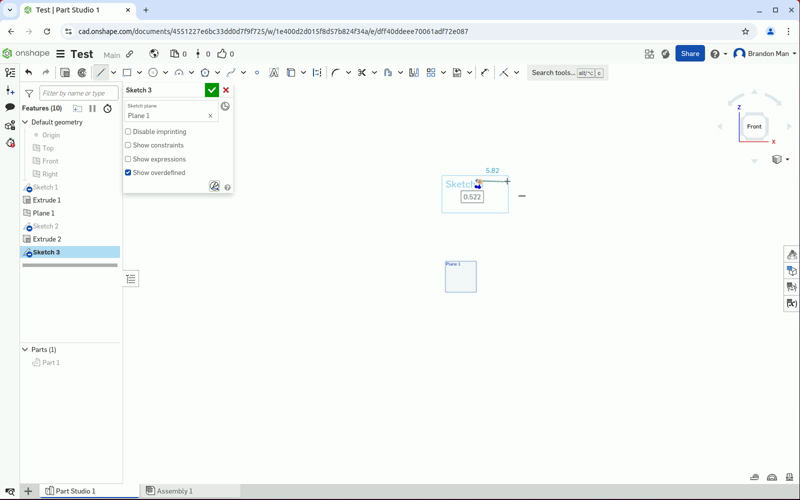
mouse_move(476, 186)
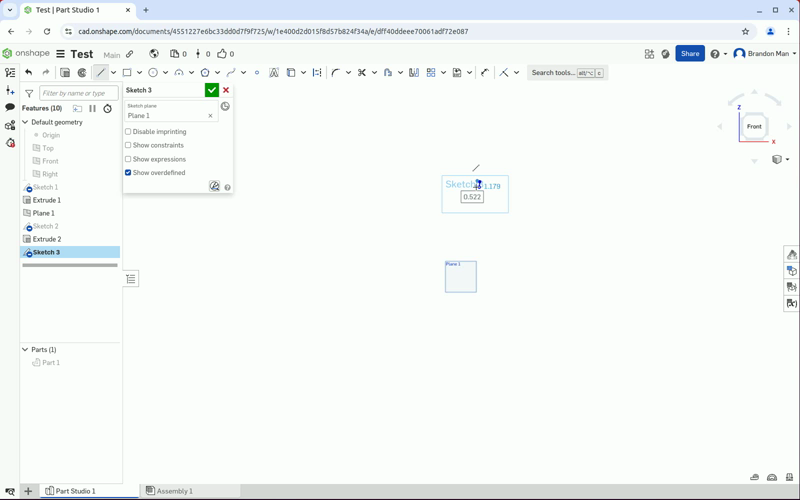
scroll(6)
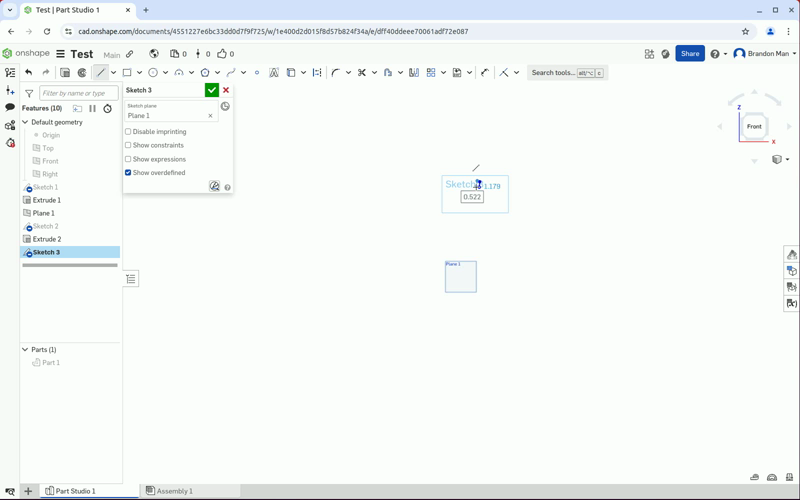
scroll(6)
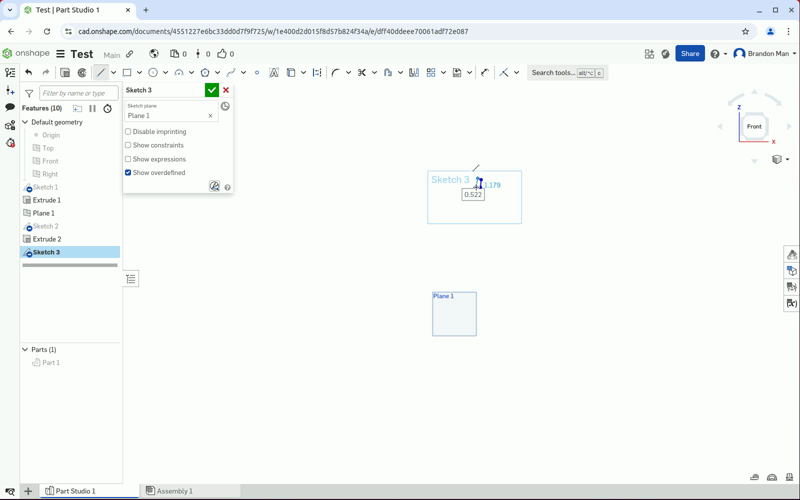
scroll(6)
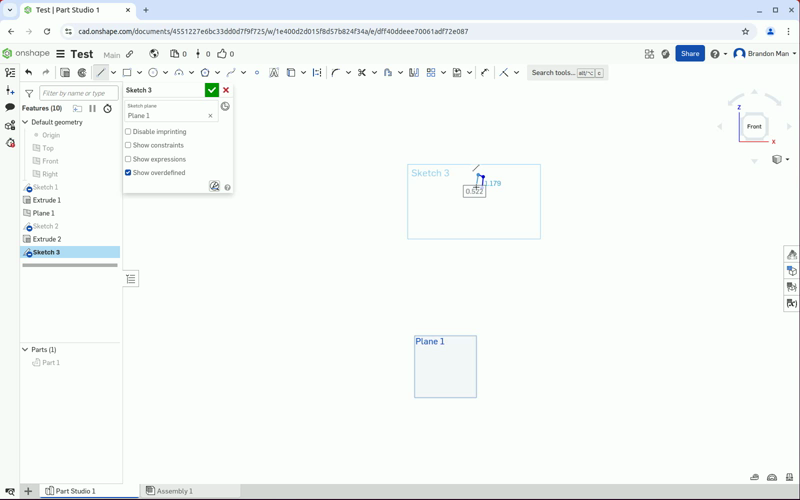
scroll(6)
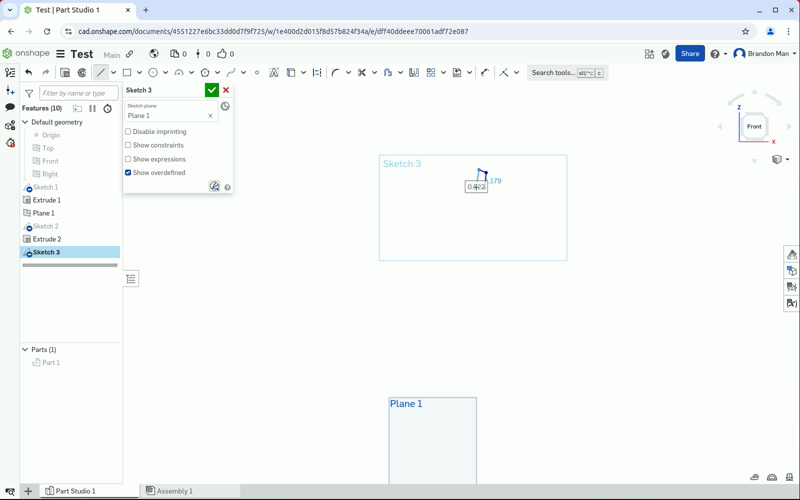
scroll(6)
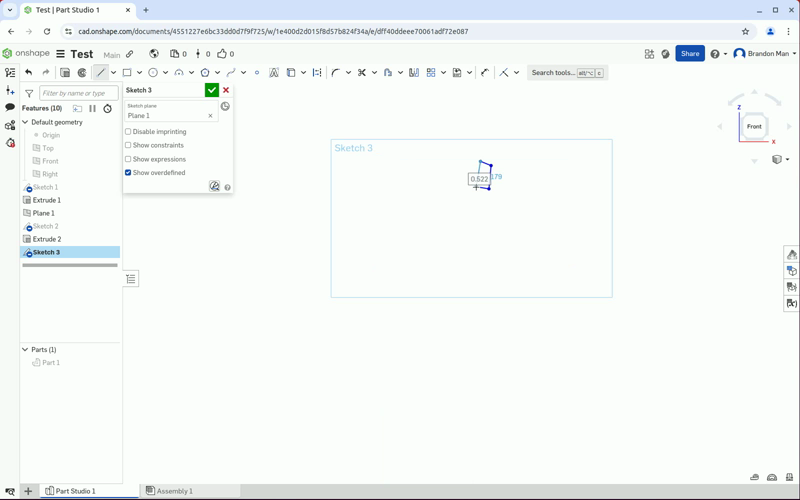
scroll(6)
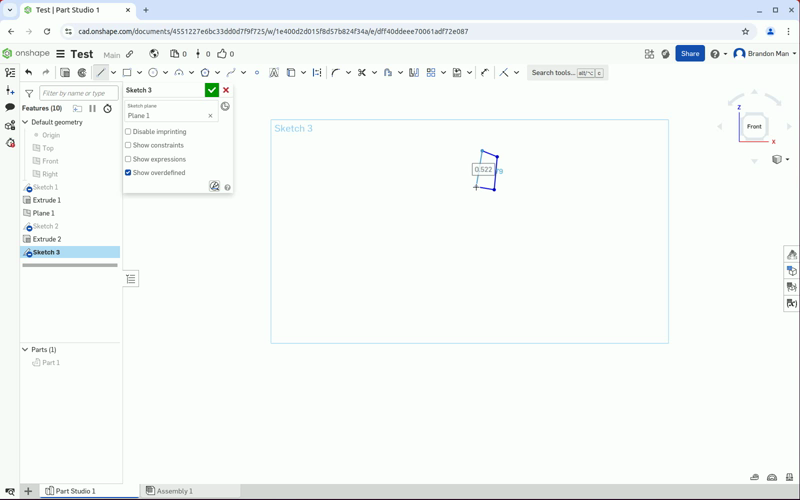
scroll(6)
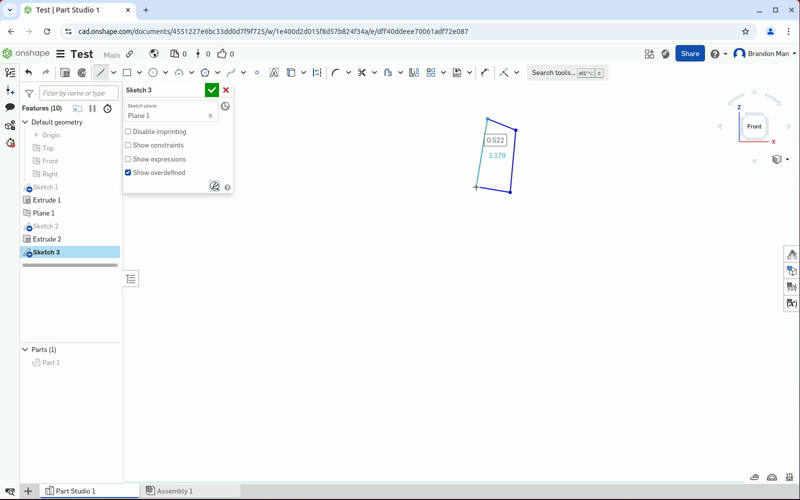
key_up(shift)
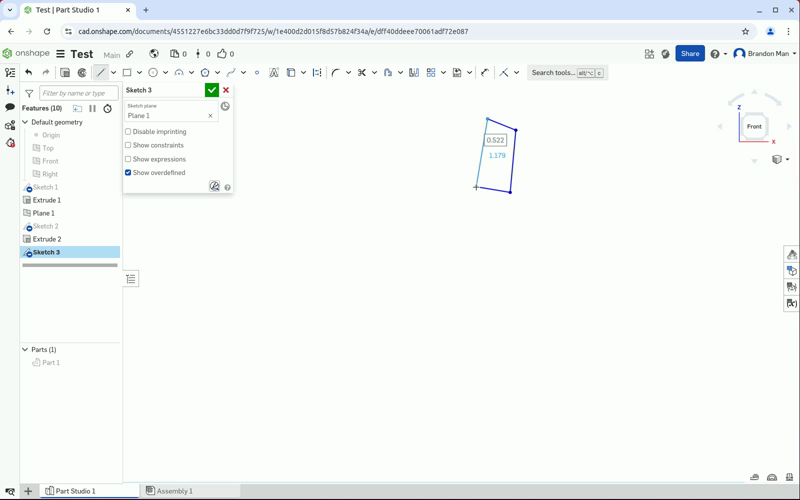
click(476, 186)
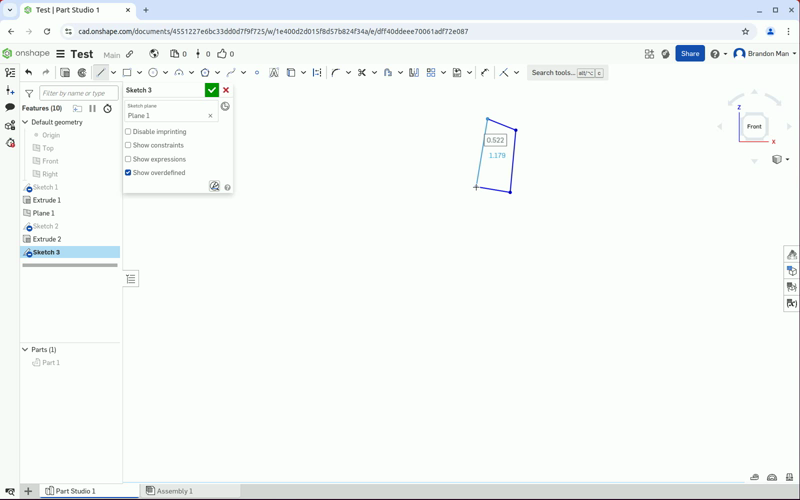
scroll(-6)
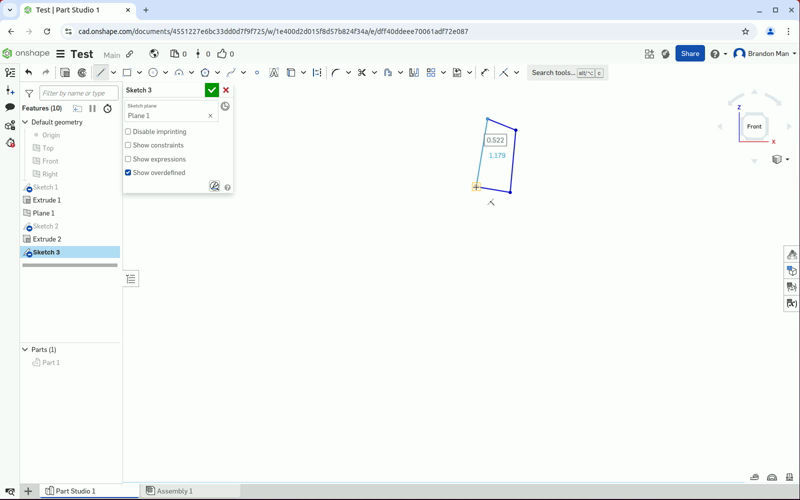
scroll(-6)
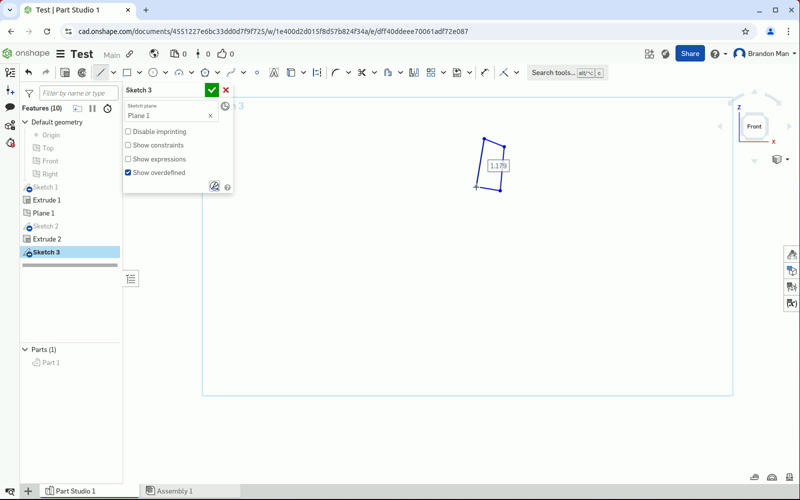
scroll(-6)
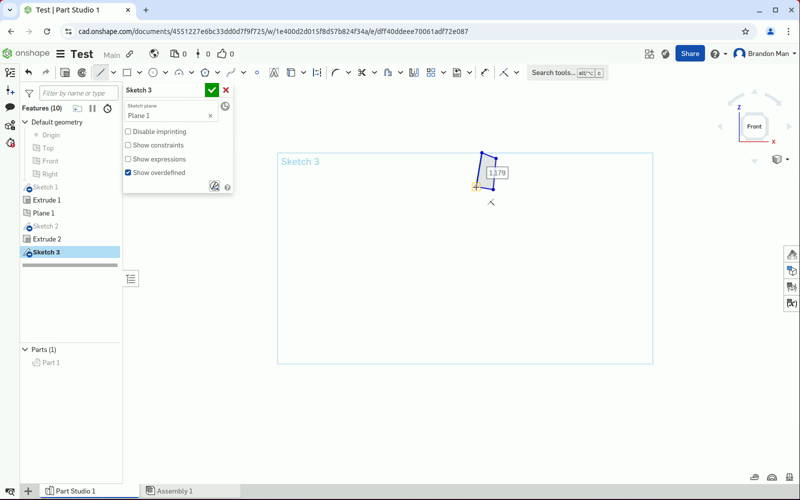
scroll(-6)
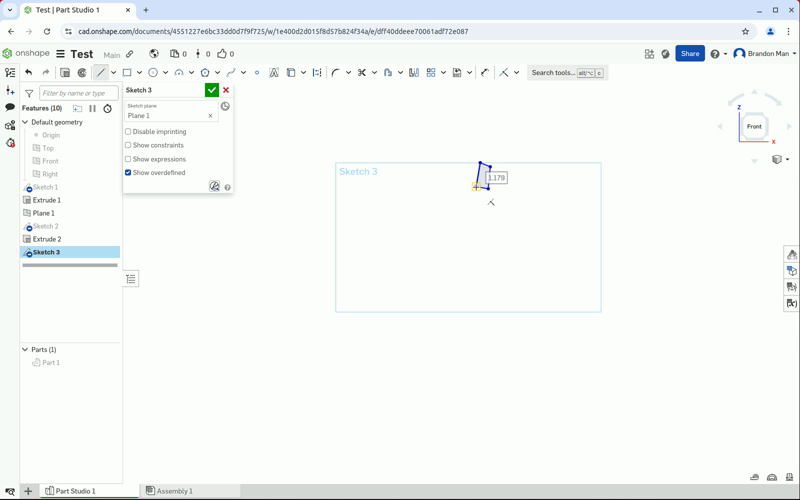
scroll(-6)
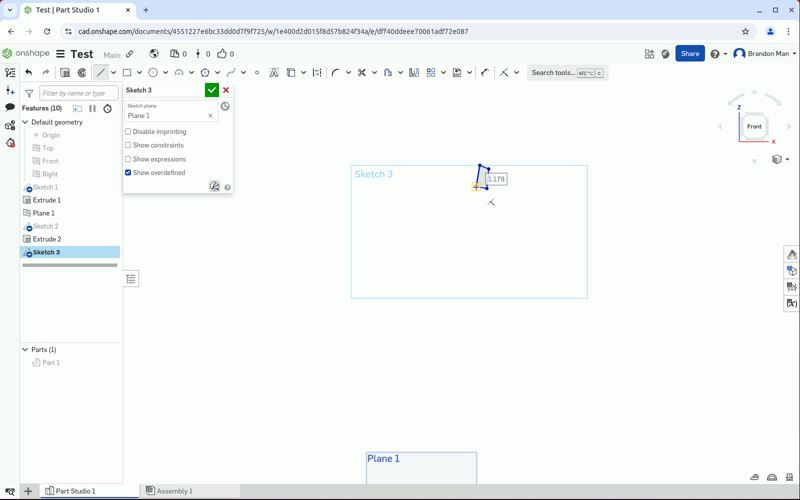
scroll(-6)
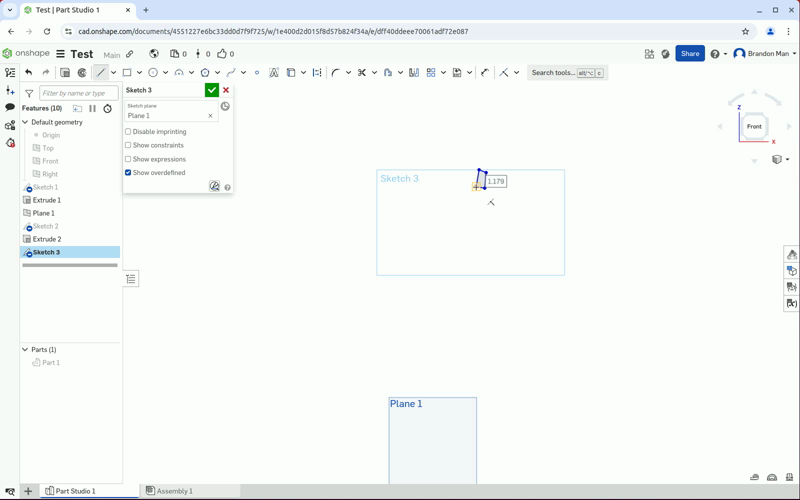
scroll(-6)
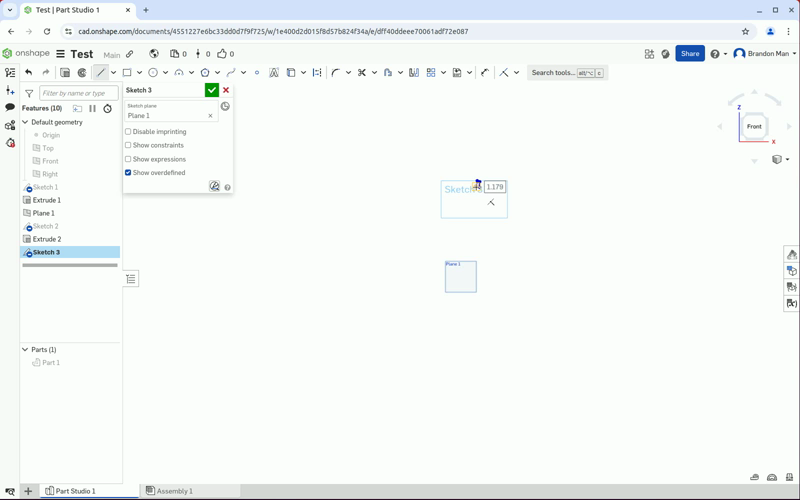
key(esc)
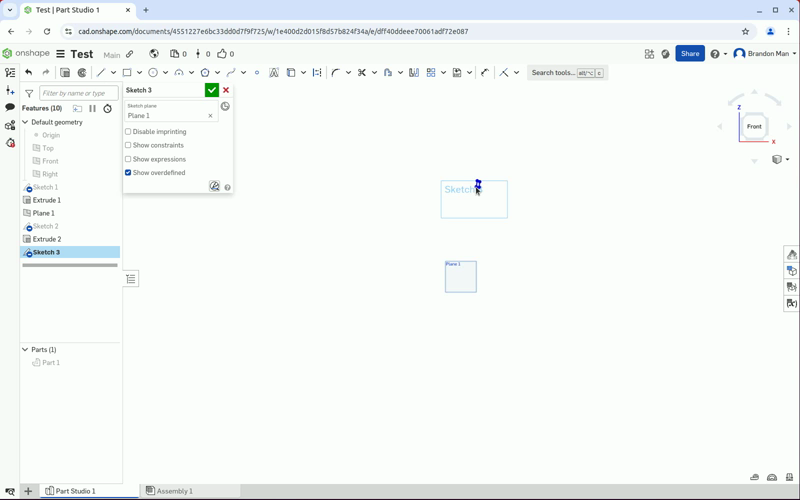
mouse_move(476, 184)
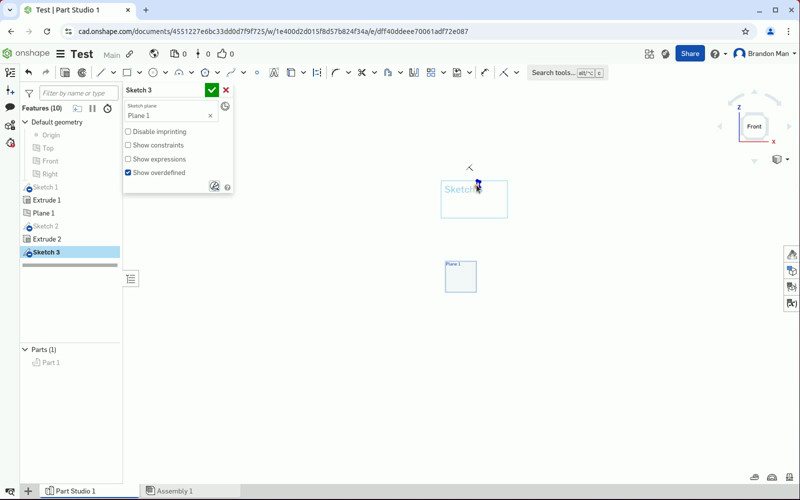
scroll(6)
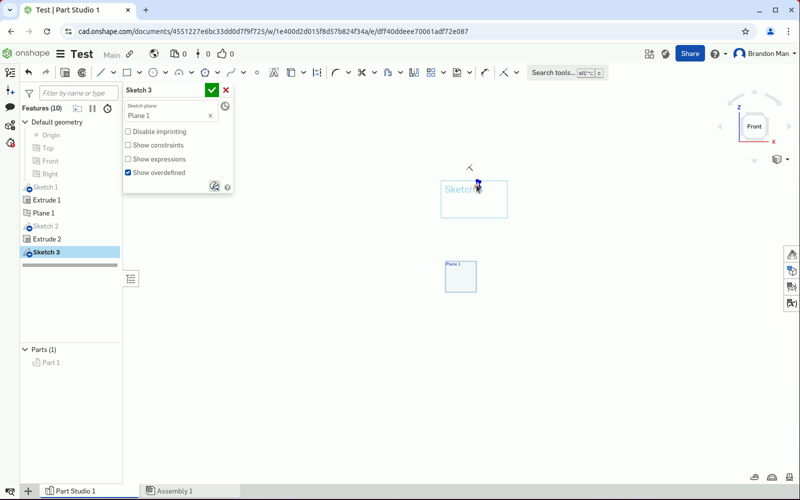
scroll(6)
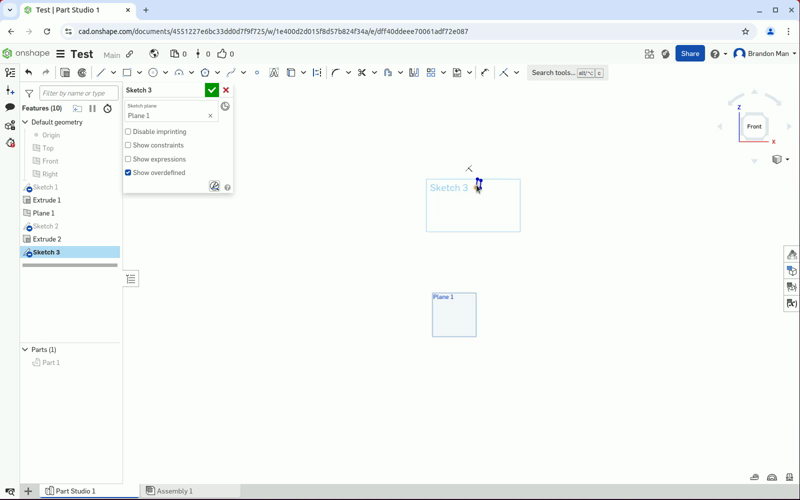
scroll(6)
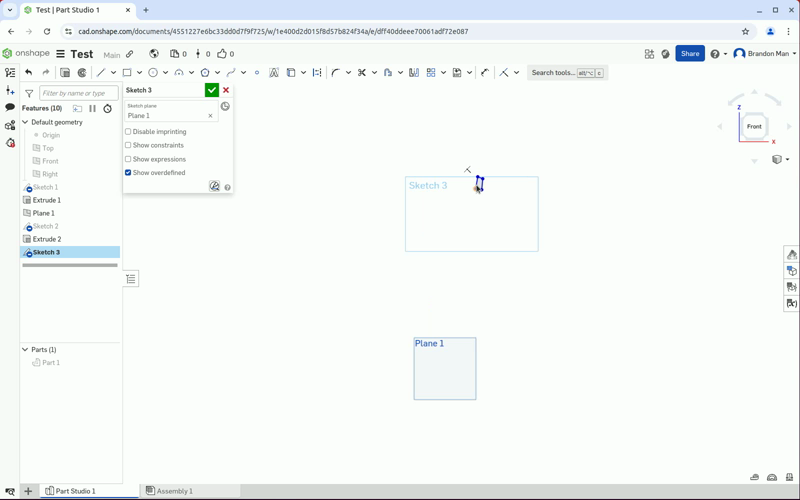
scroll(6)
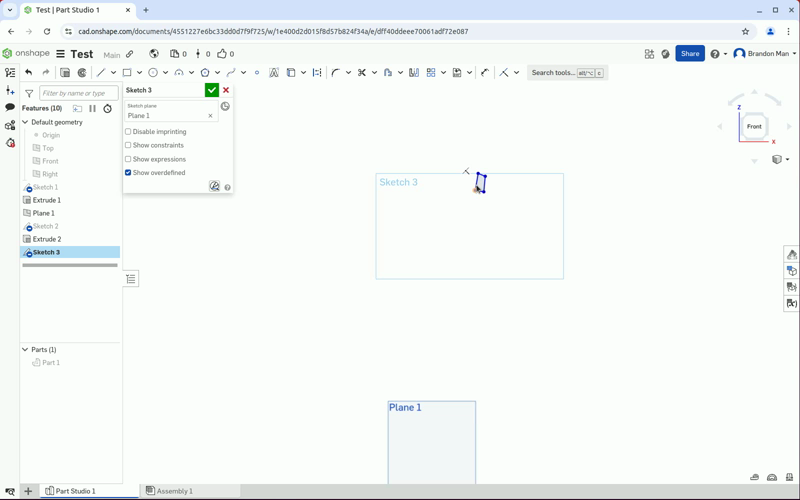
scroll(6)
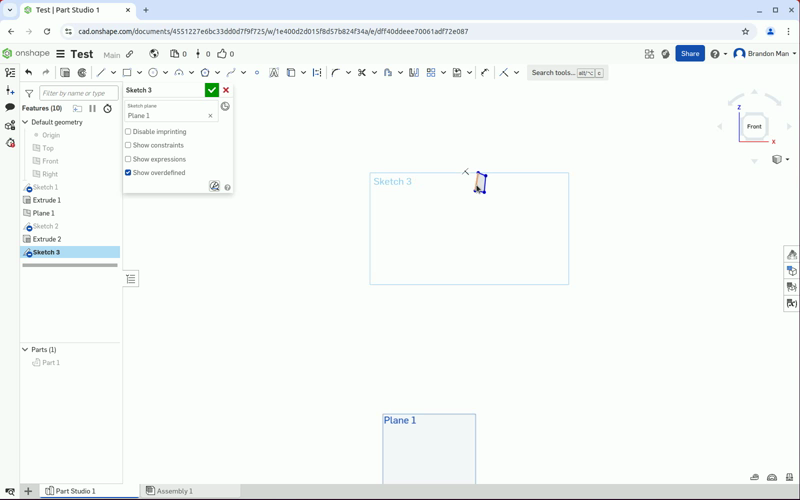
scroll(6)
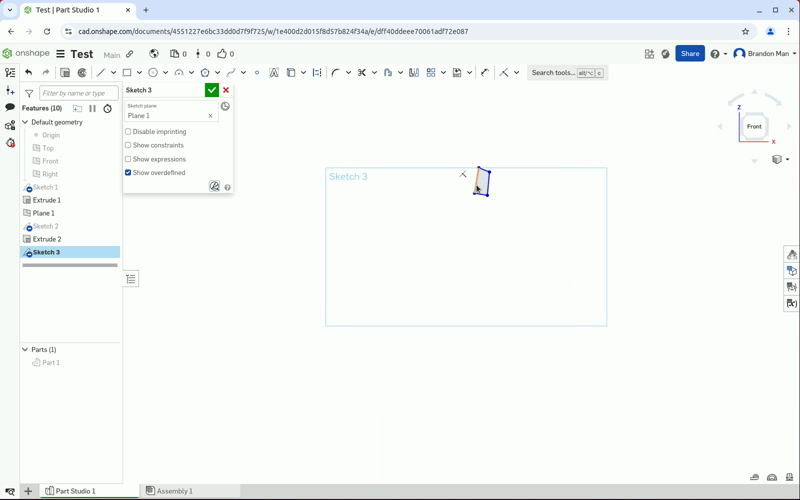
scroll(6)
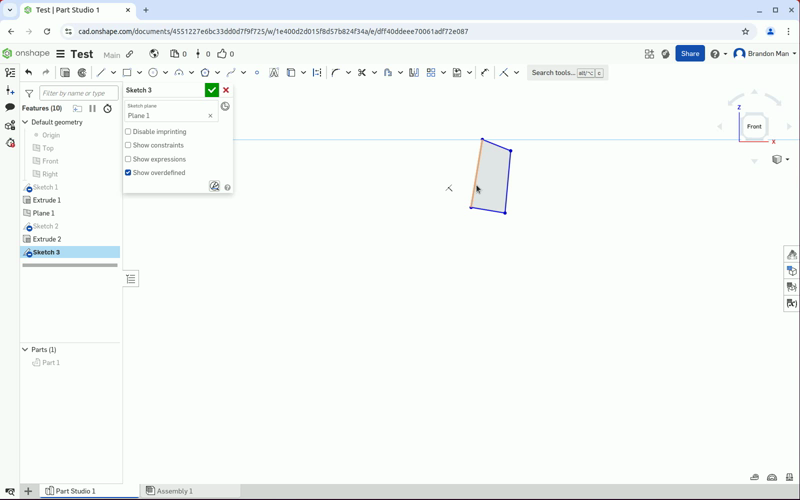
click(476, 184)
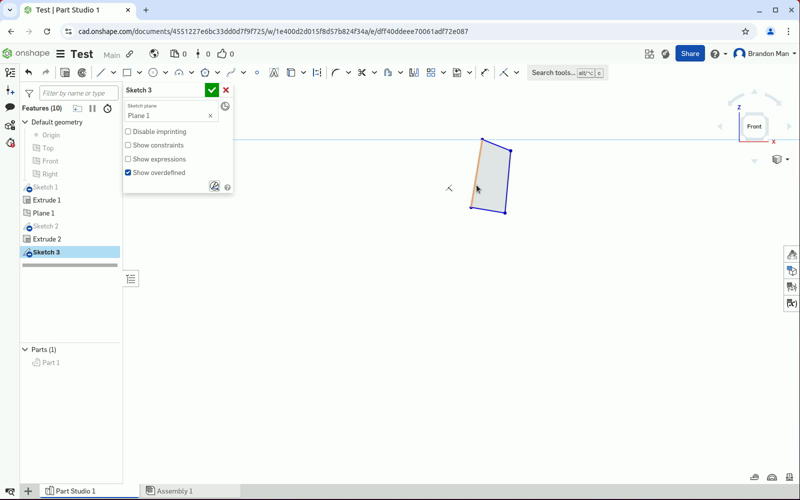
scroll(-6)
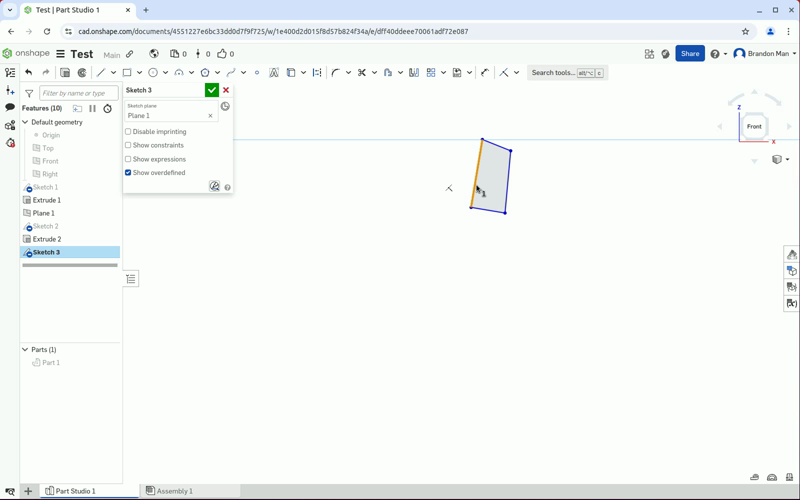
scroll(-6)
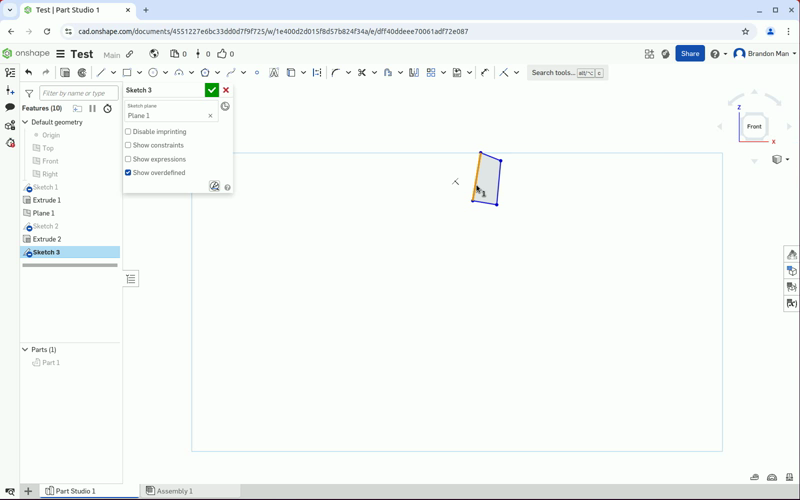
scroll(-6)
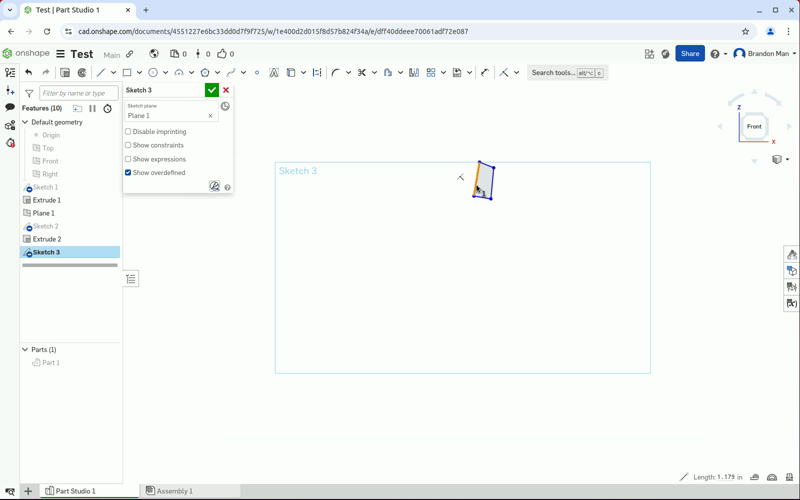
scroll(-6)
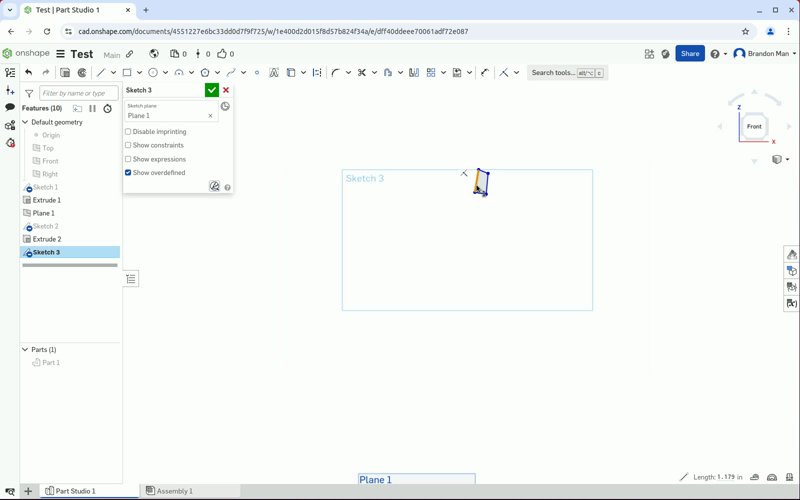
scroll(-6)
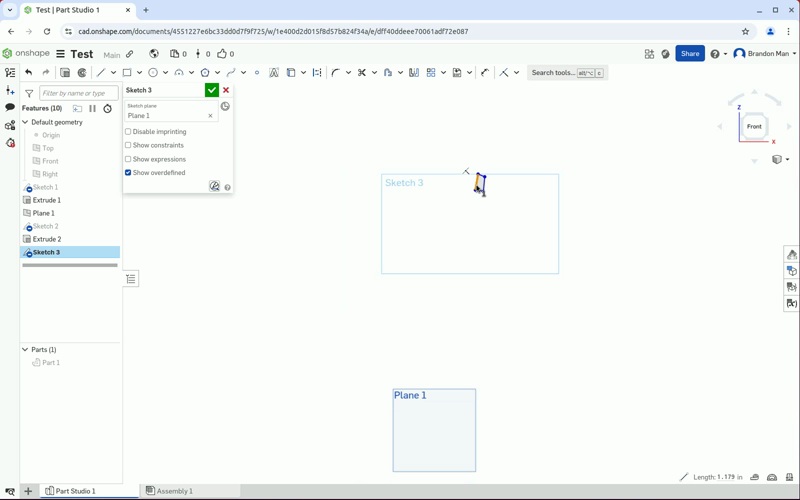
scroll(-6)
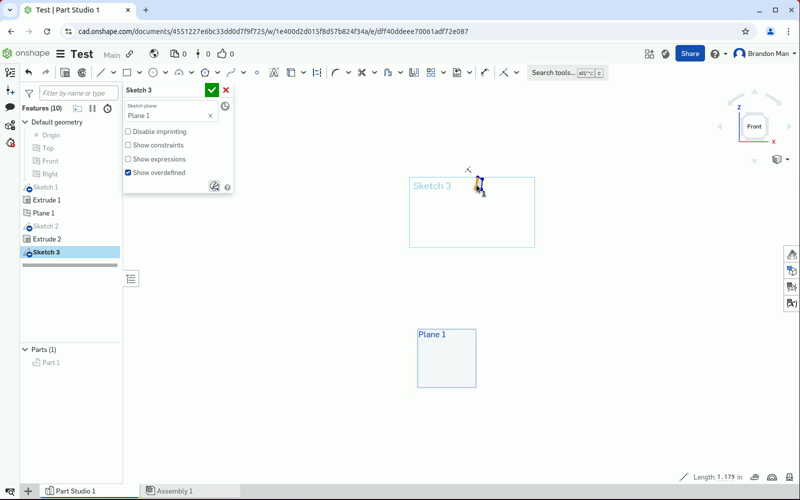
scroll(-6)
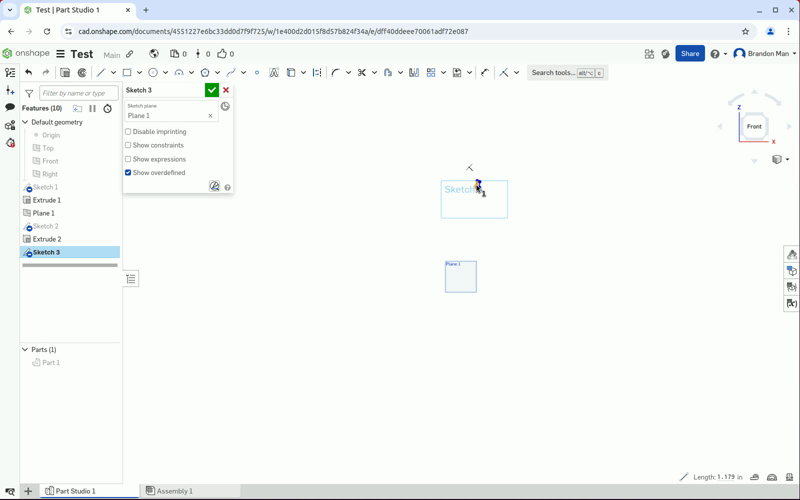
mouse_move(73, 352)
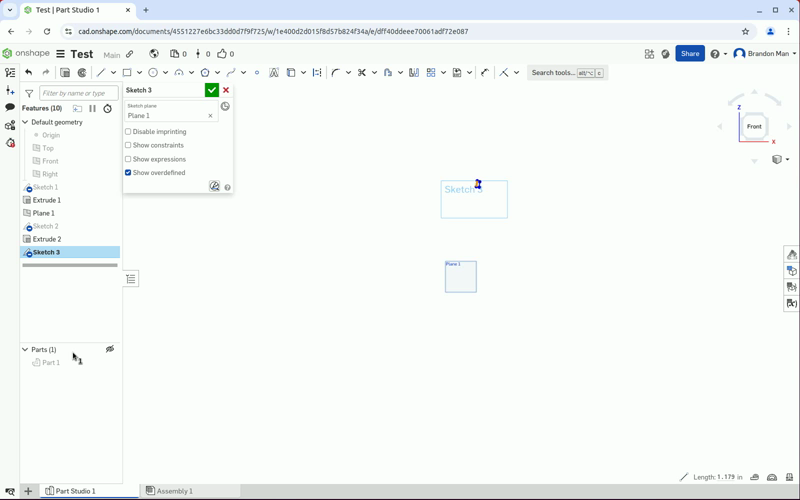
key(shift+y)
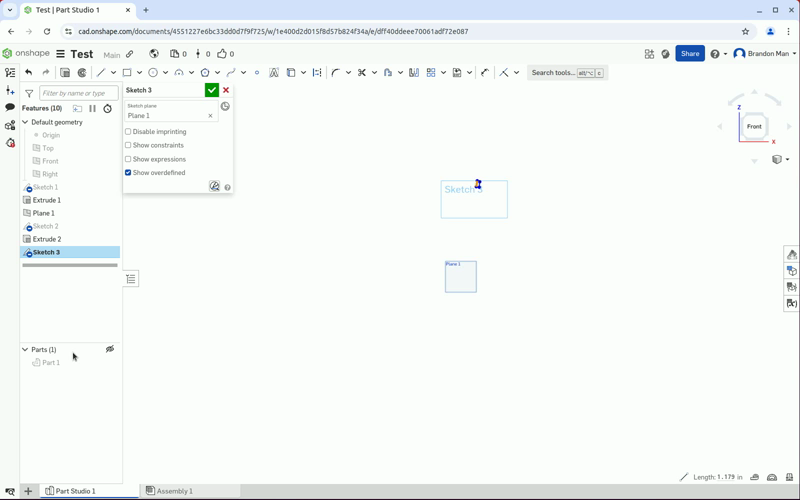
key(shift+e)
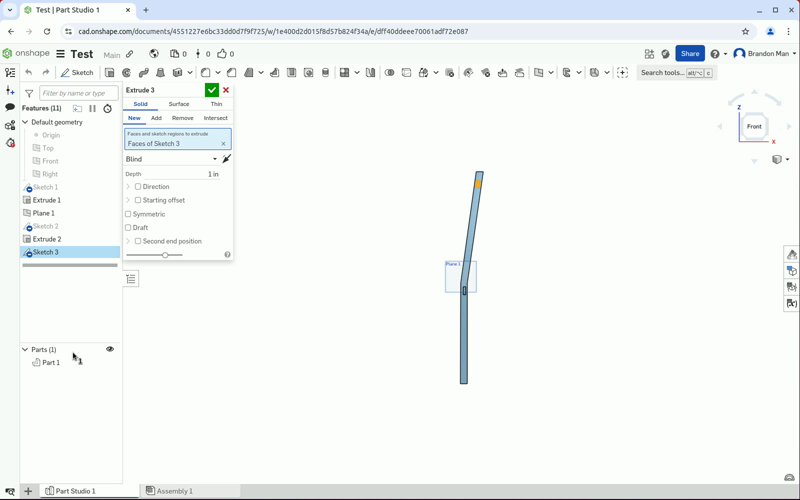
mouse_move(143, 106)
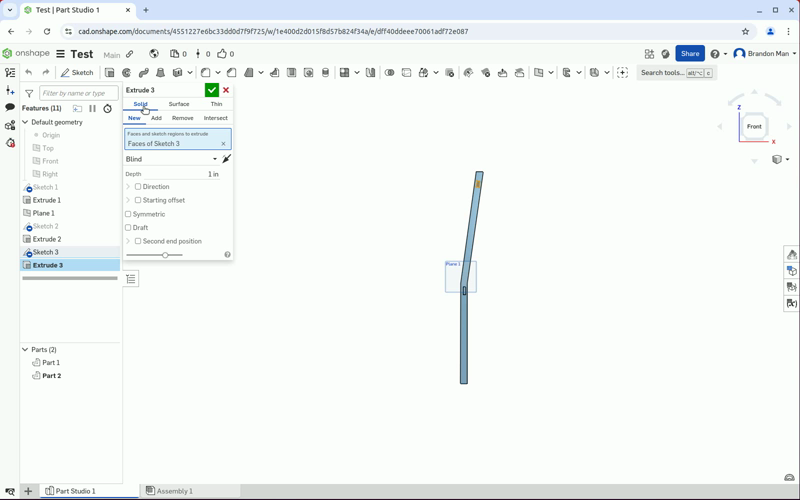
click(143, 106)
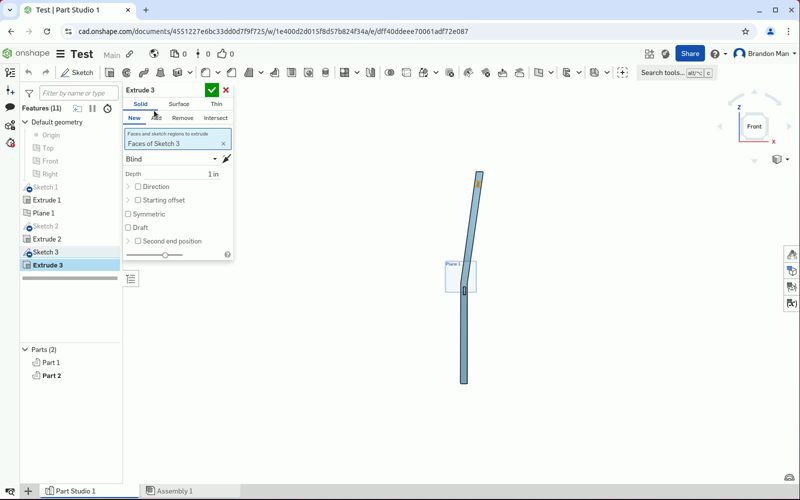
mouse_move(186, 120)
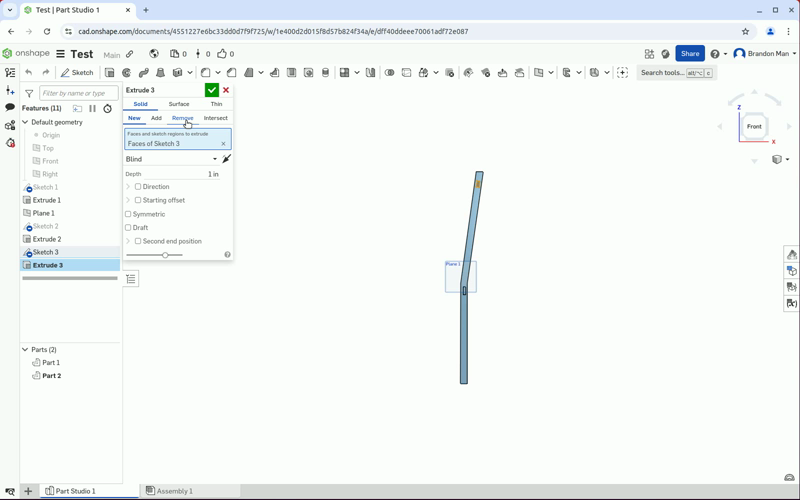
click(186, 120)
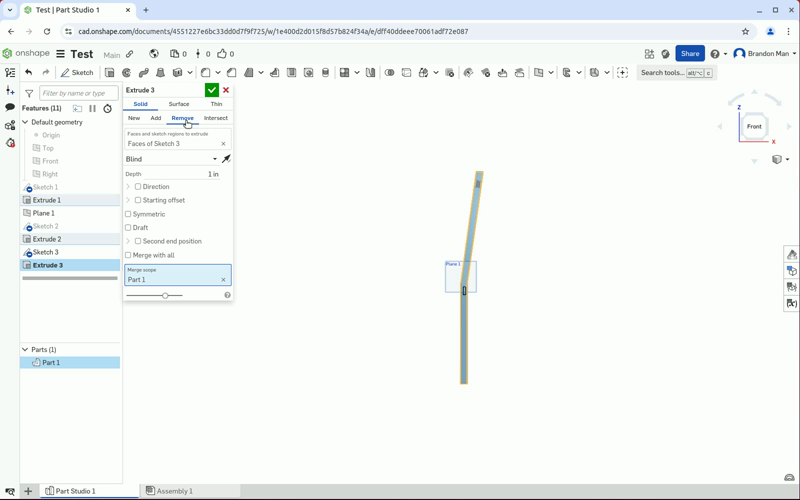
key(tab, 4)
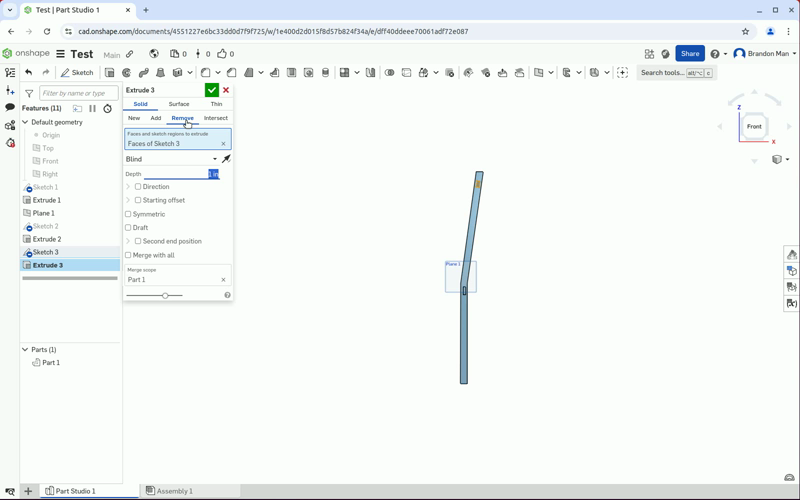
text(0.481)
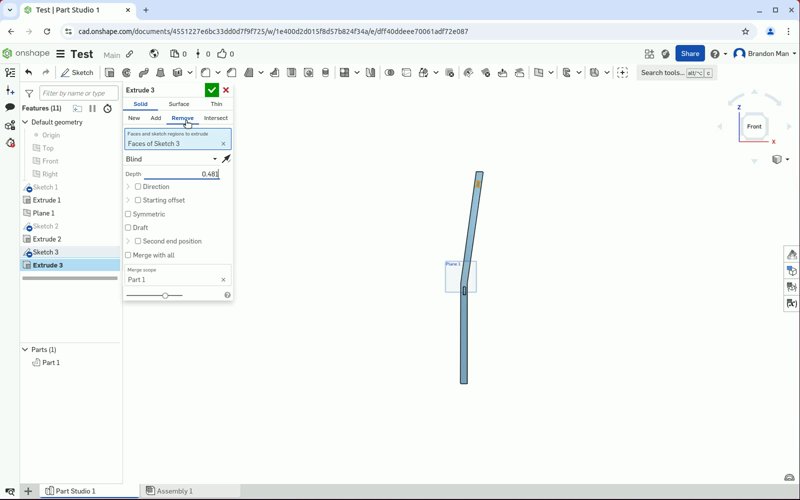
key(tab, 6)
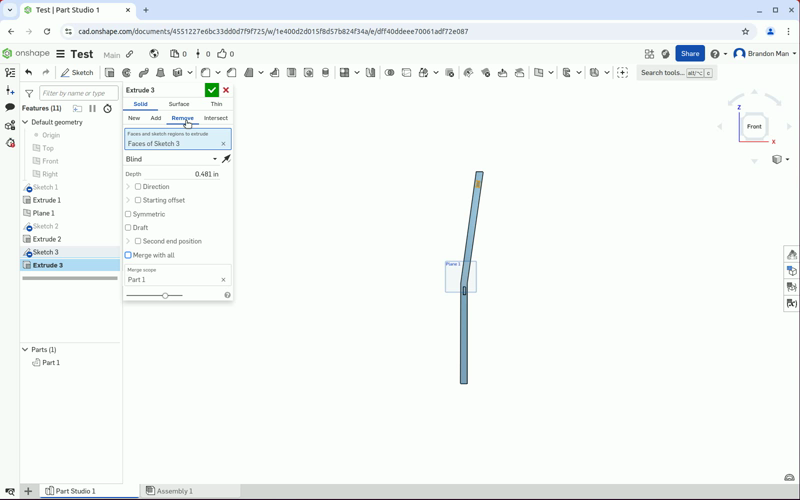
key(space)
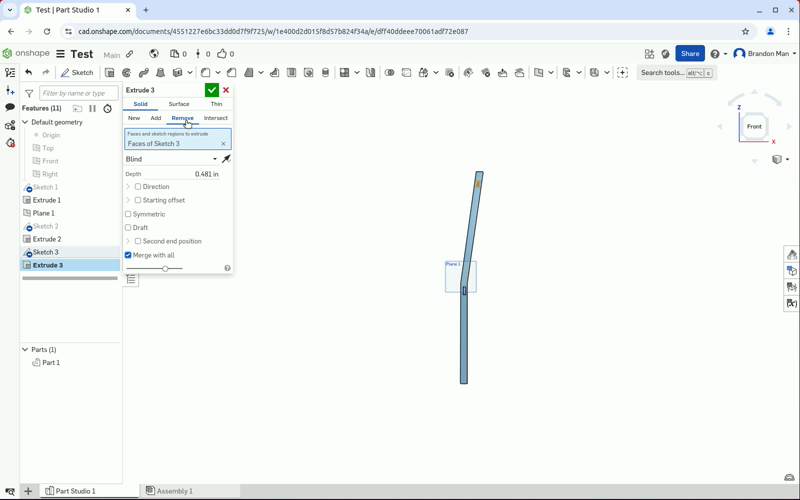
key(enter)
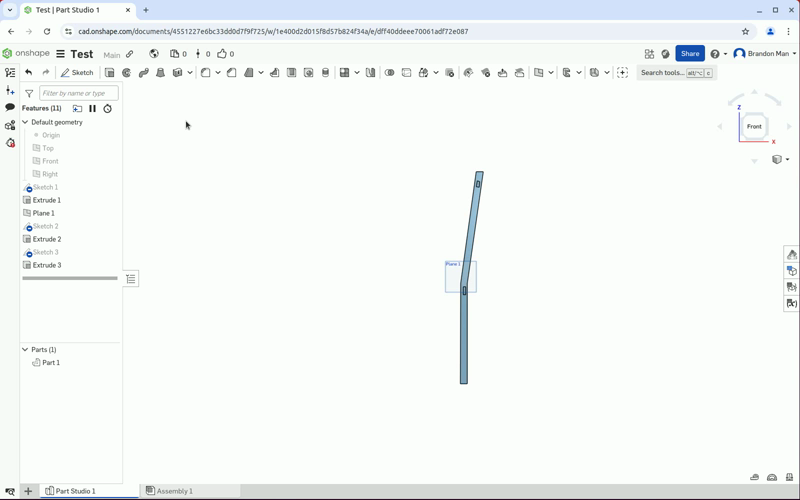
key(shift+h)
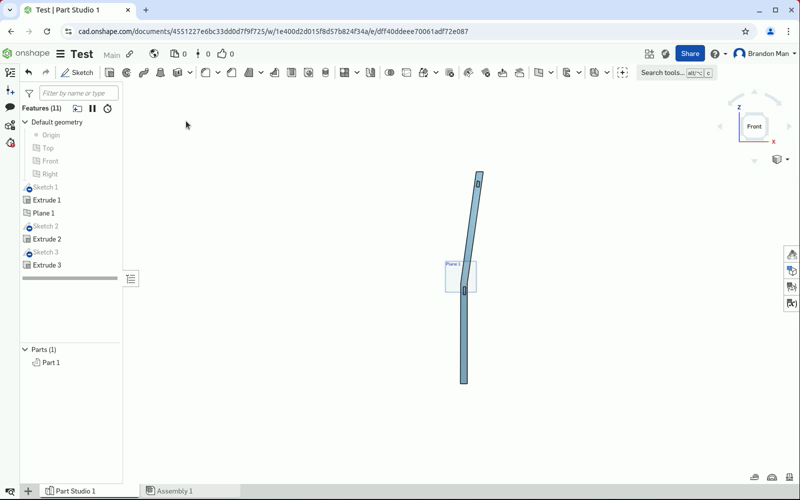
key(shift+h)
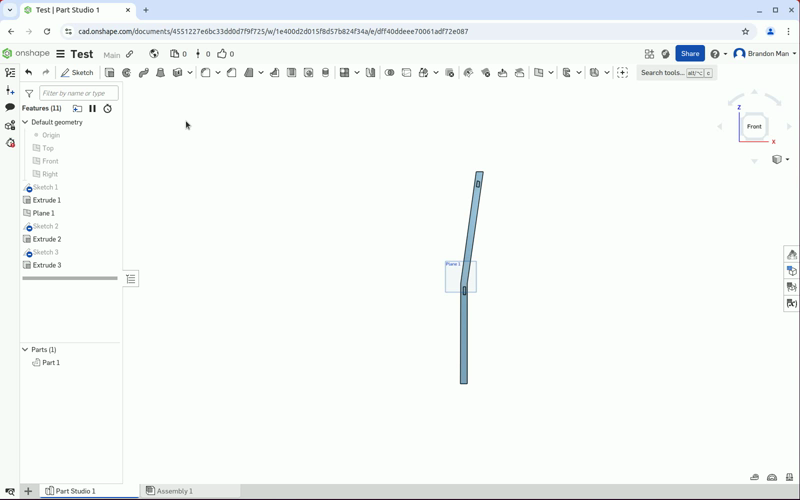
mouse_move(73, 189)
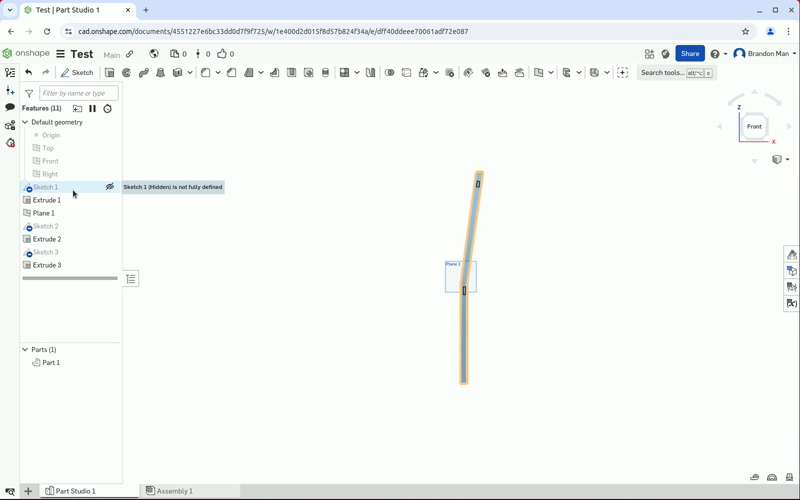
click(73, 189)
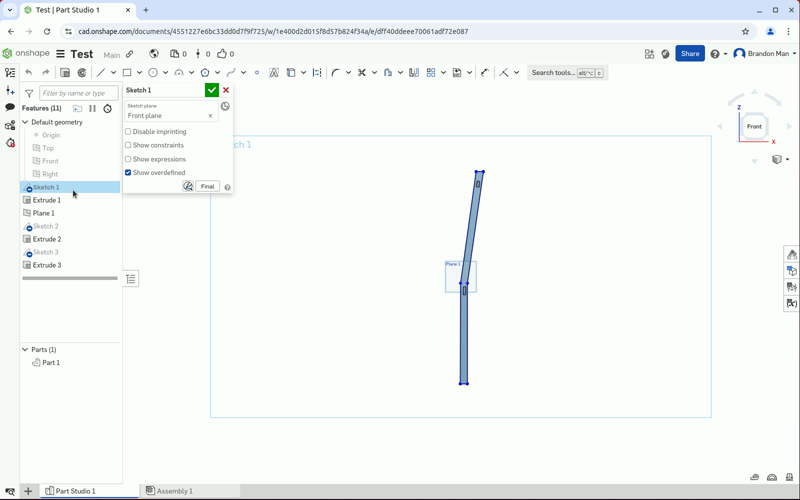
mouse_move(229, 92)
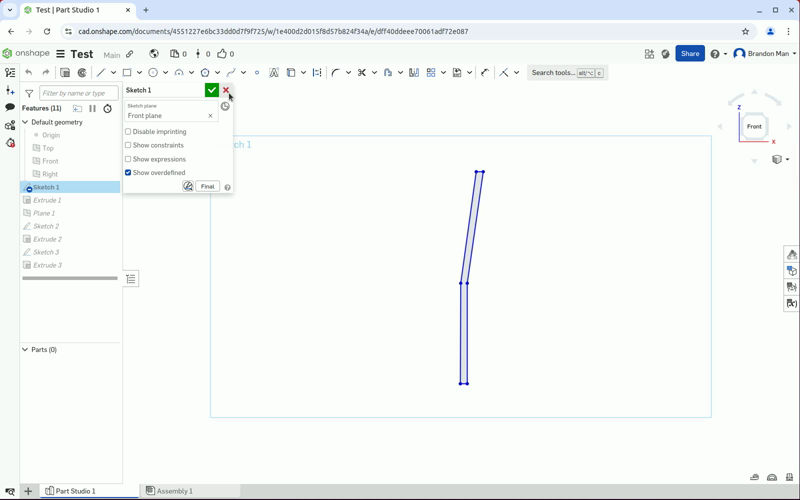
click(229, 92)
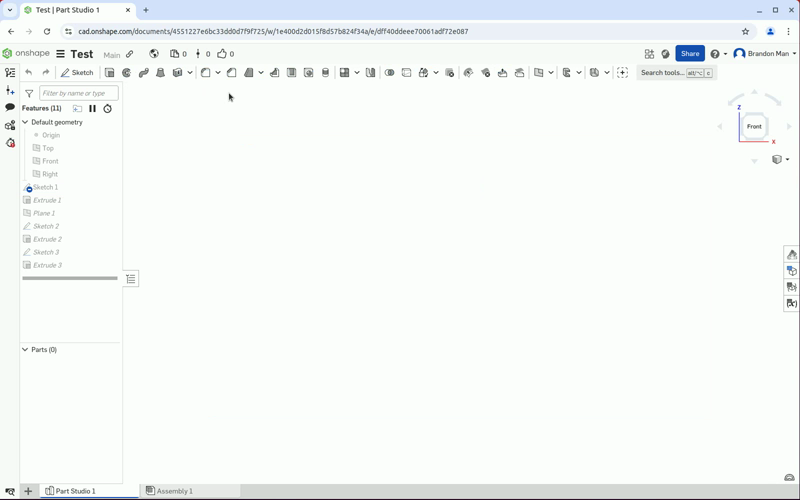
key(shift+s)
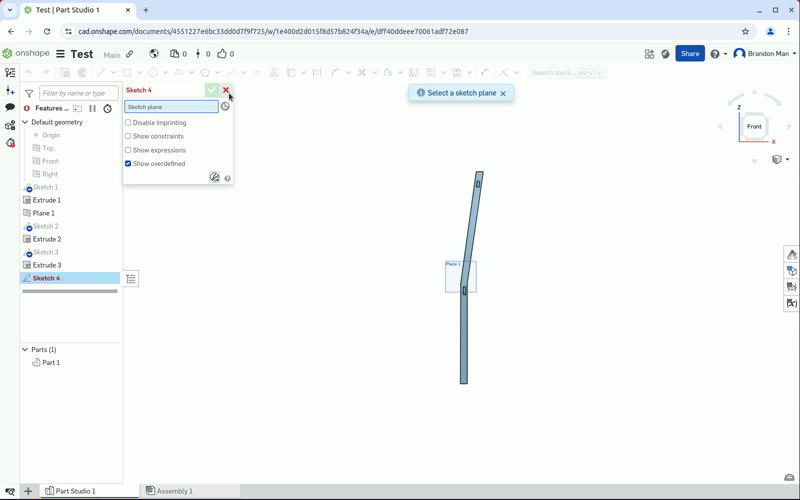
mouse_move(73, 215)
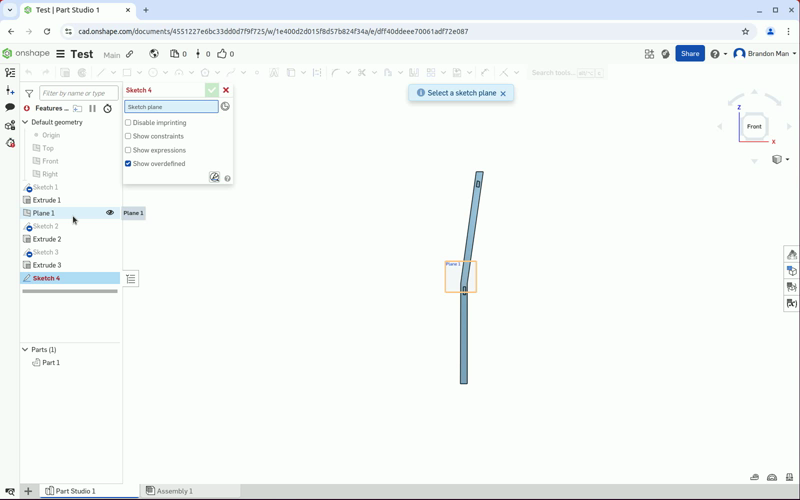
click(73, 215)
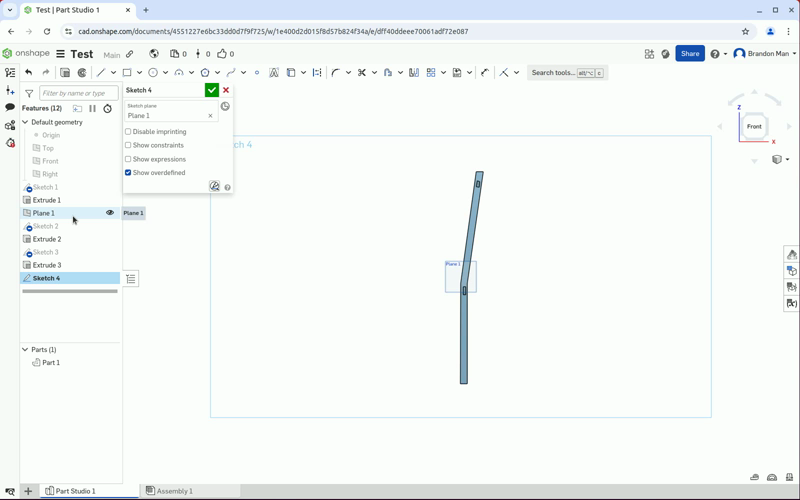
mouse_move(73, 352)
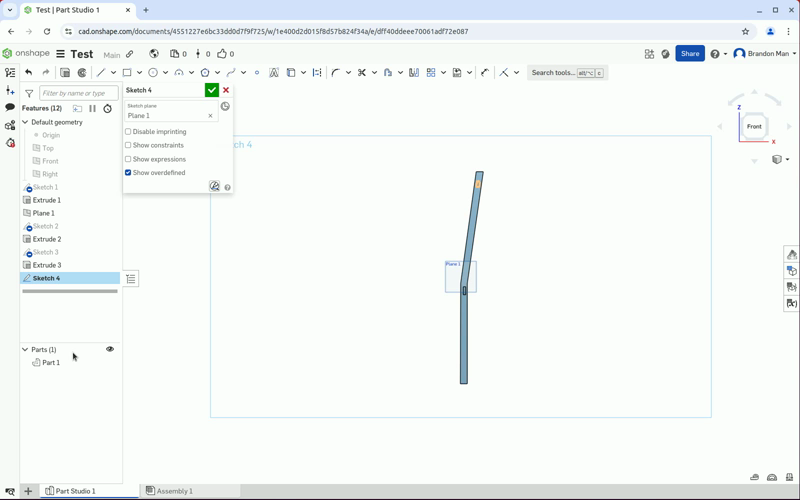
key(y)
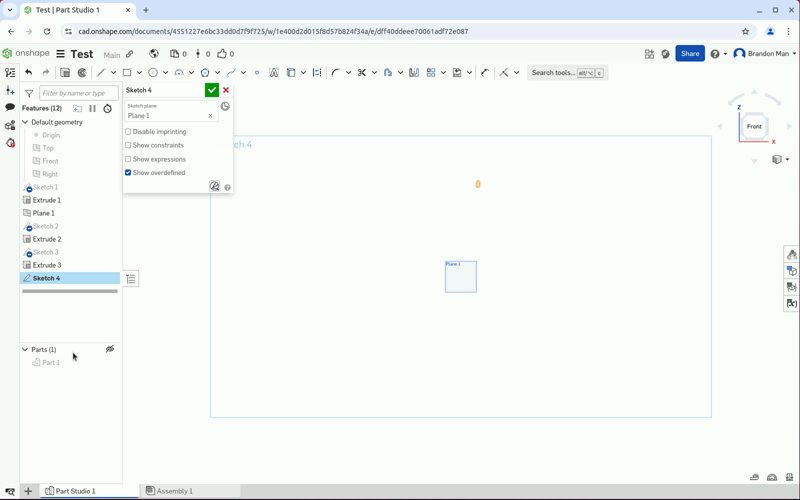
key(l)
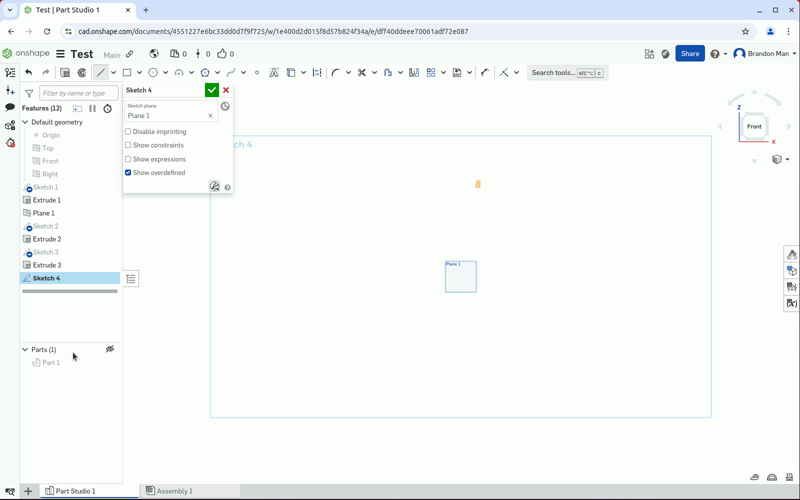
key_down(shift)
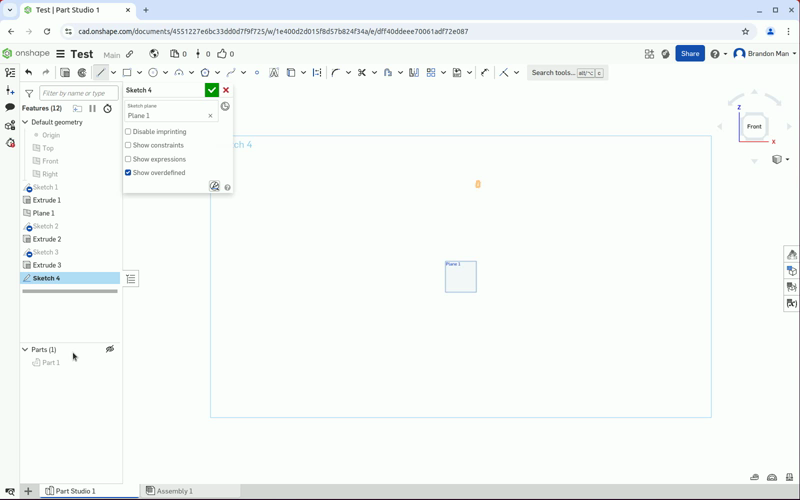
mouse_move(474, 201)
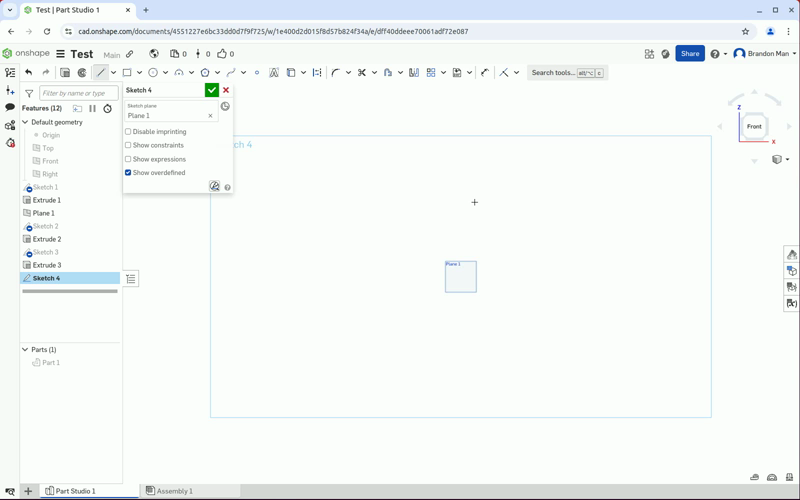
click(474, 201)
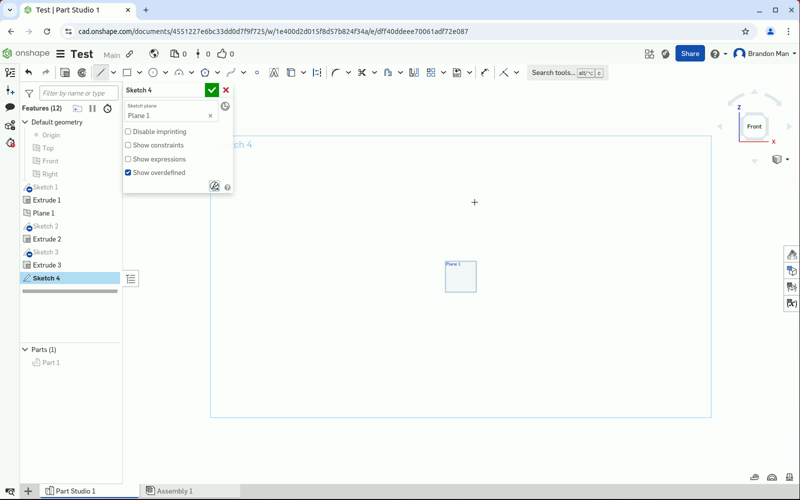
key_up(shift)
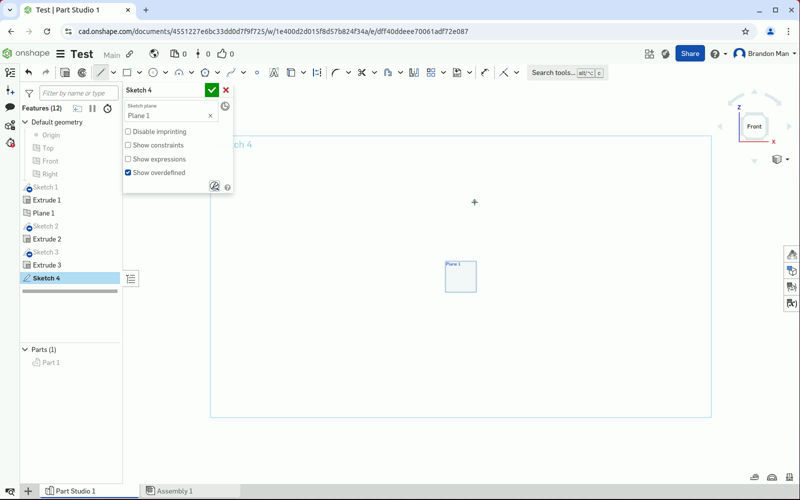
key_down(shift)
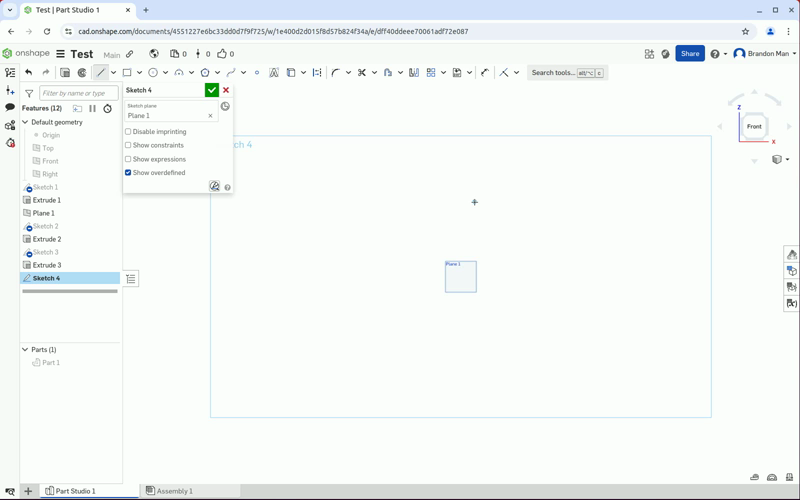
mouse_move(504, 201)
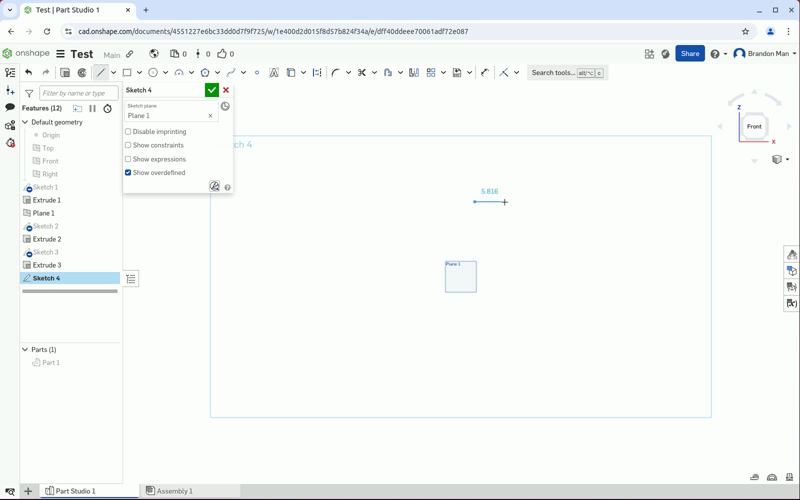
mouse_move(477, 202)
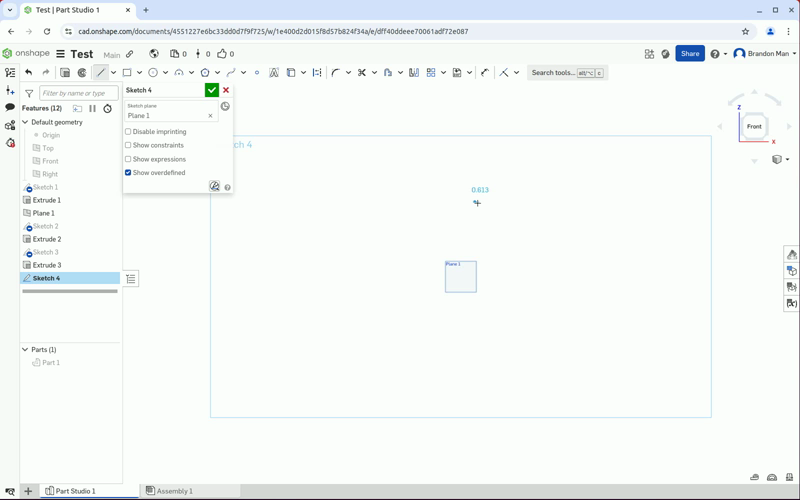
scroll(6)
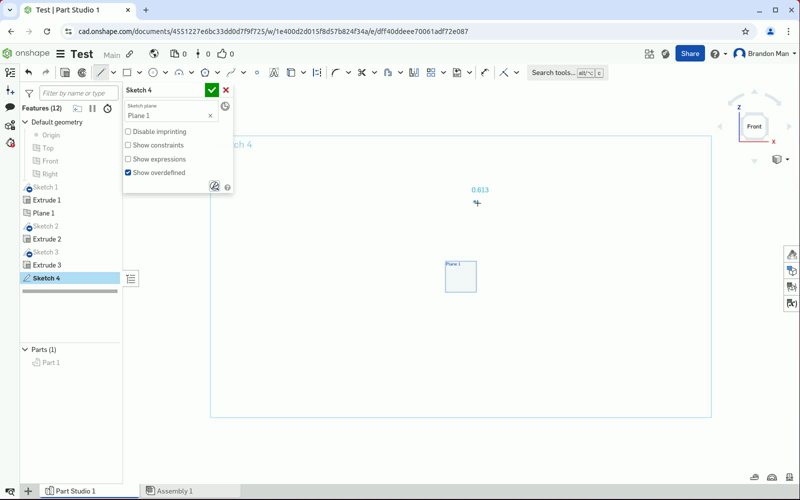
scroll(6)
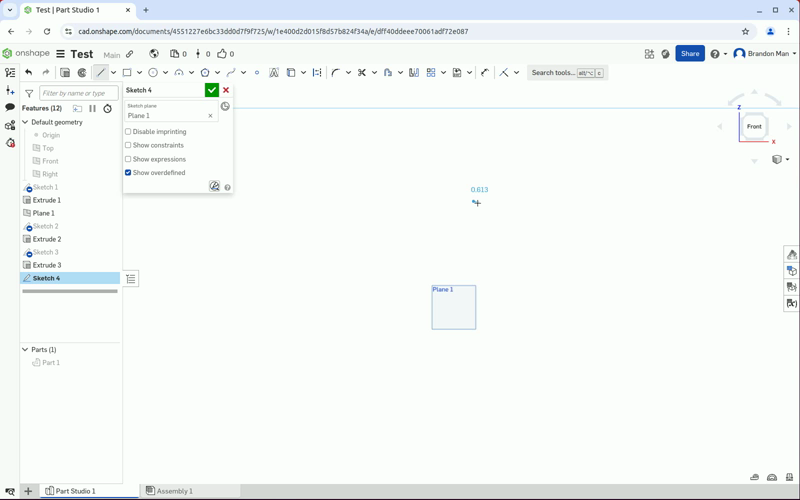
scroll(6)
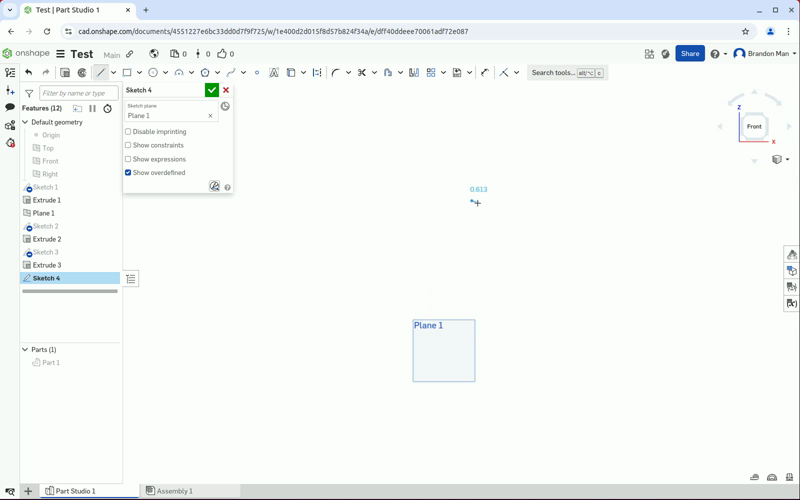
scroll(6)
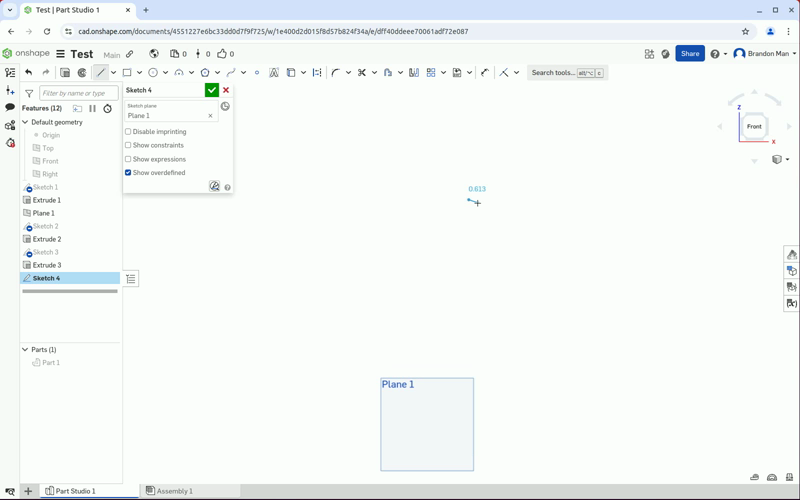
scroll(6)
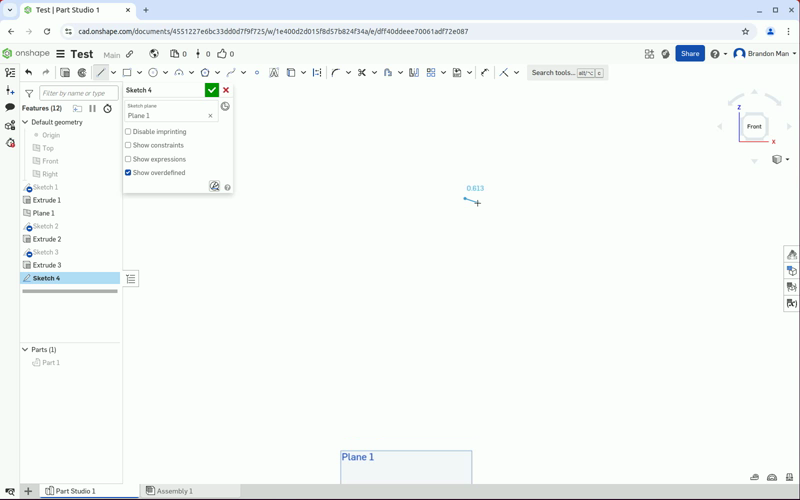
scroll(6)
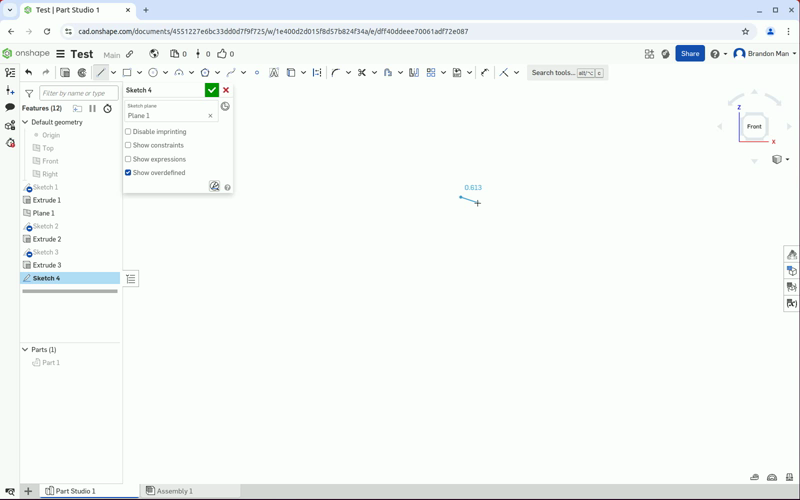
scroll(6)
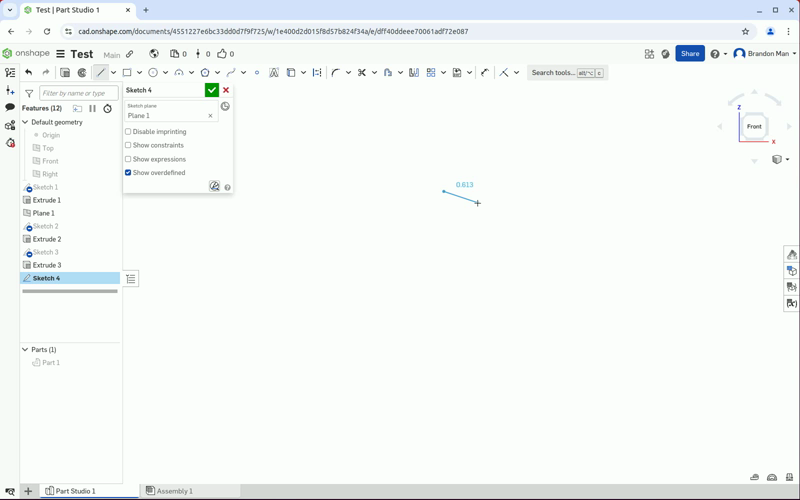
click(477, 202)
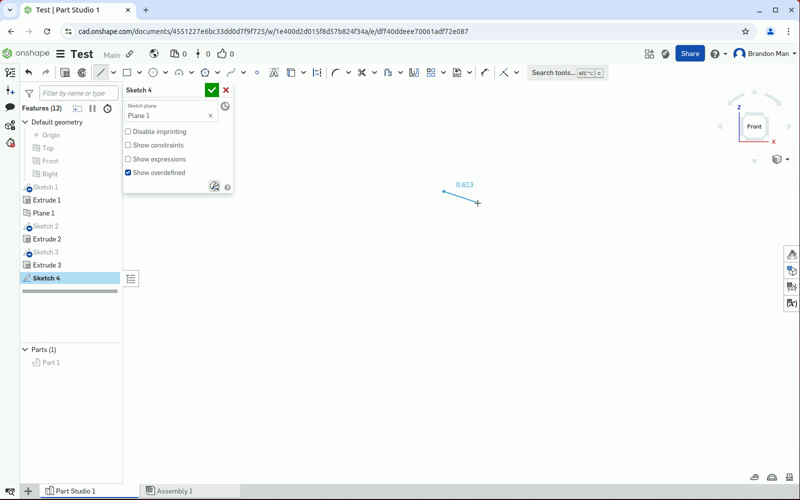
scroll(-6)
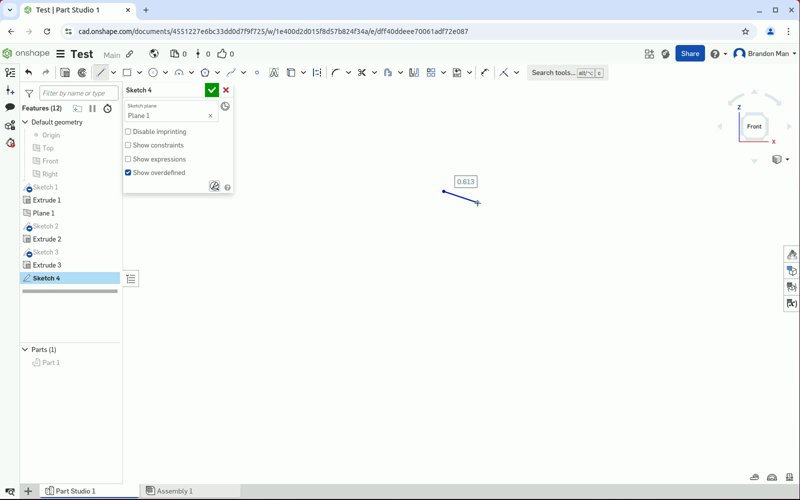
scroll(-6)
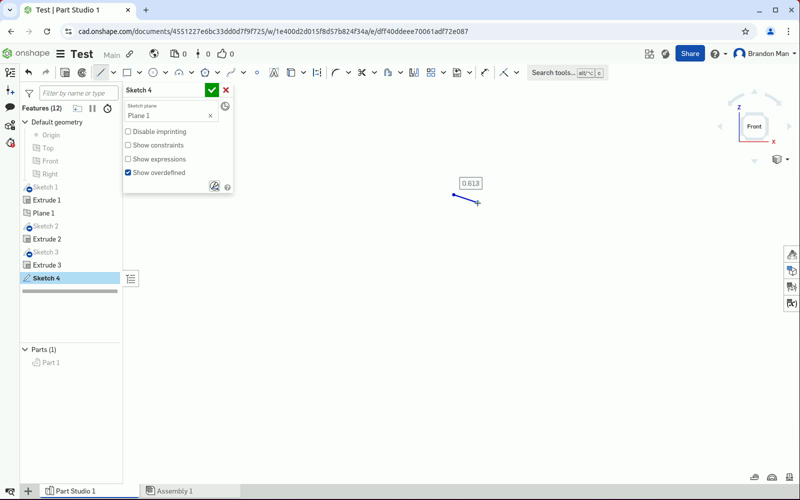
scroll(-6)
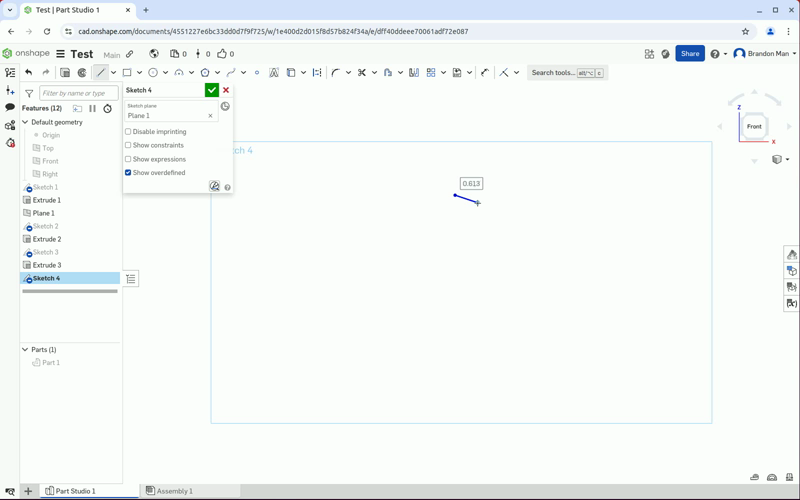
scroll(-6)
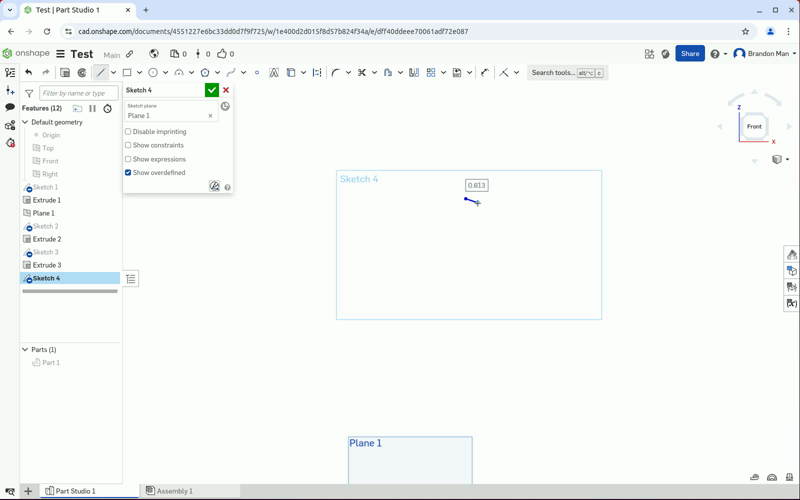
scroll(-6)
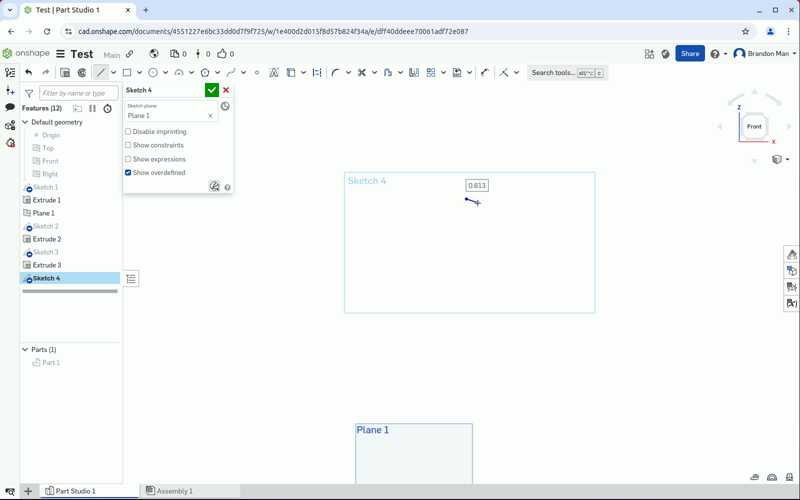
scroll(-6)
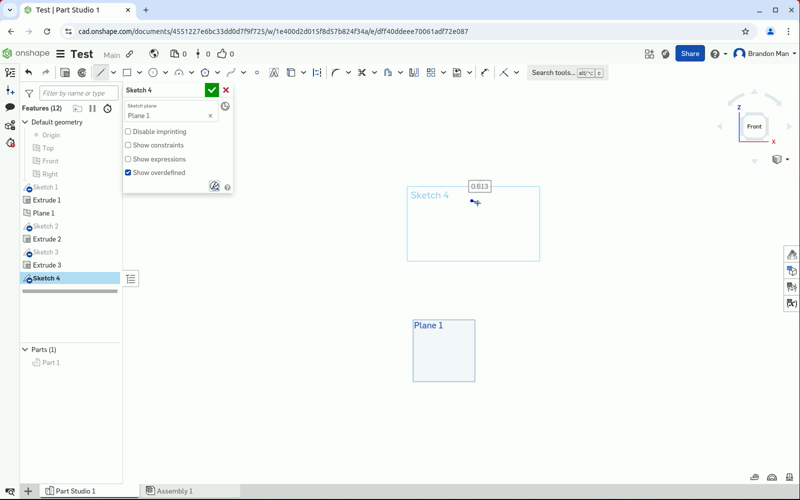
scroll(-6)
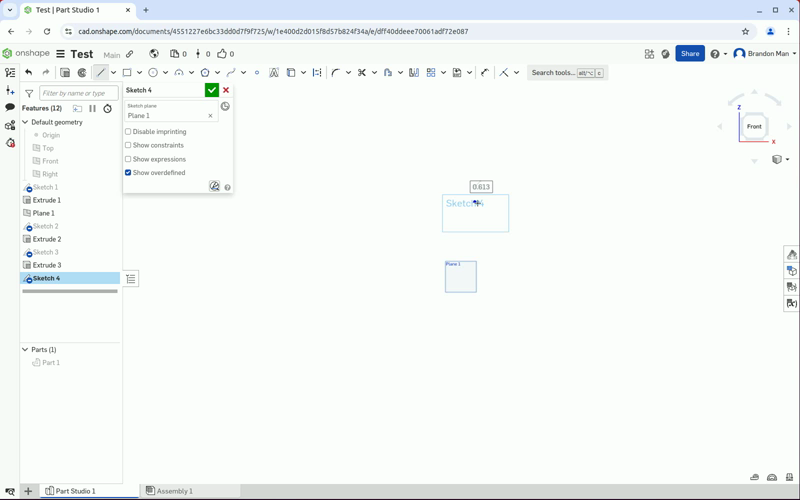
key_up(shift)
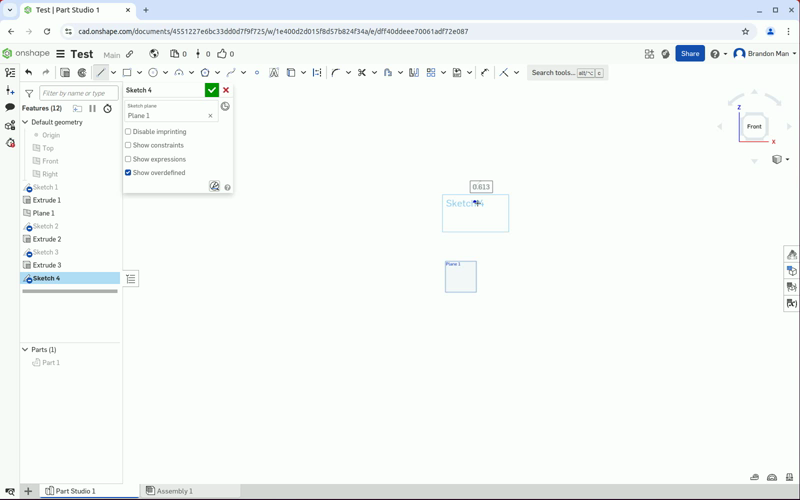
key_down(shift)
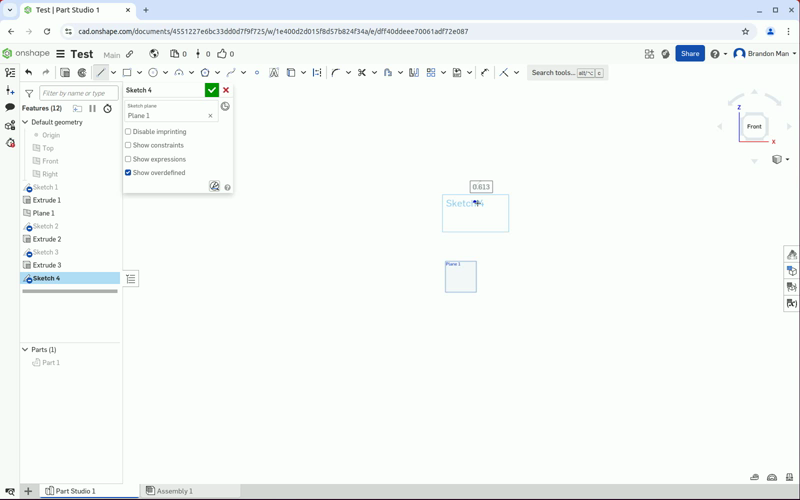
mouse_move(507, 202)
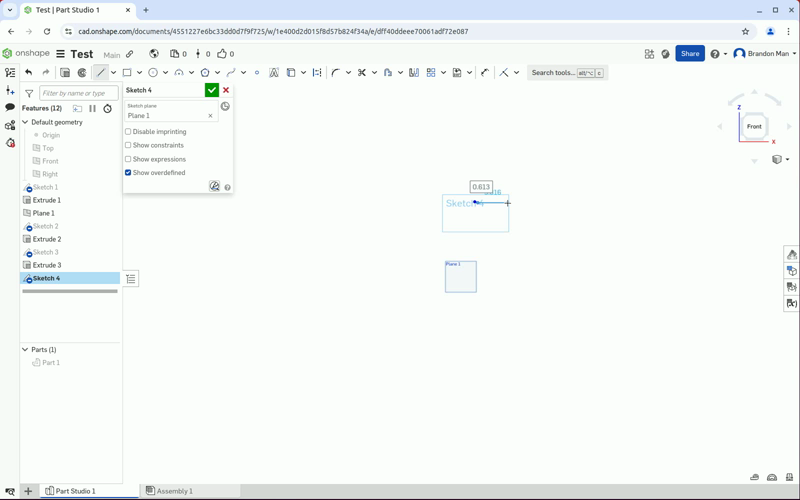
mouse_move(478, 196)
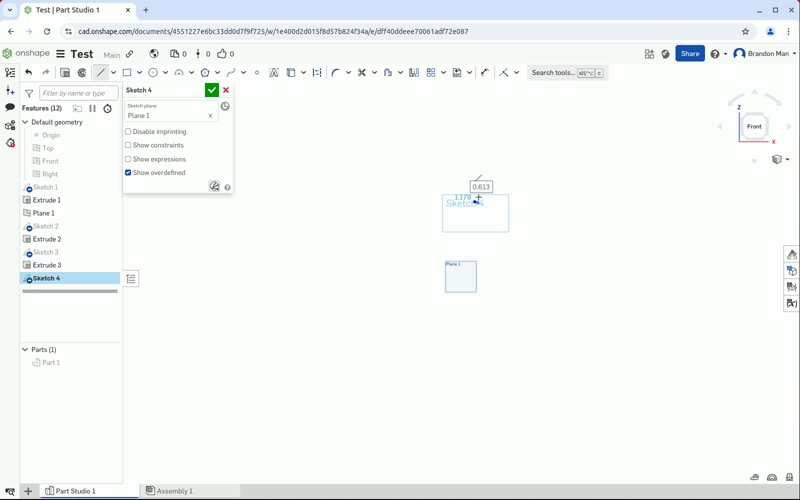
scroll(6)
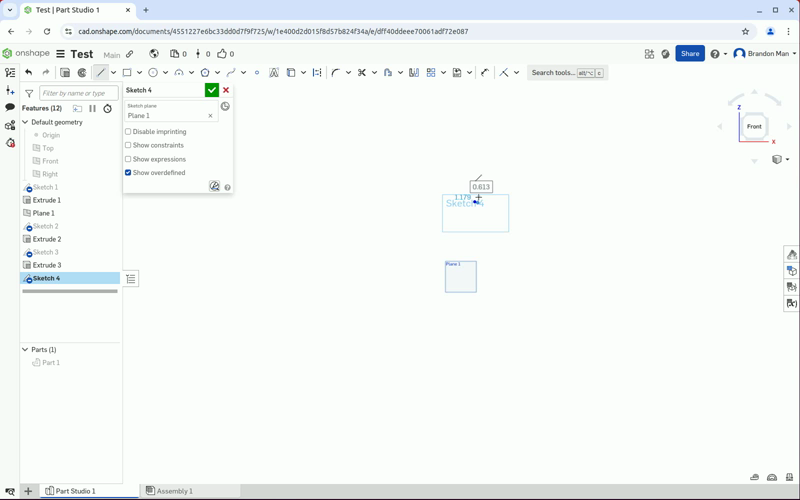
scroll(6)
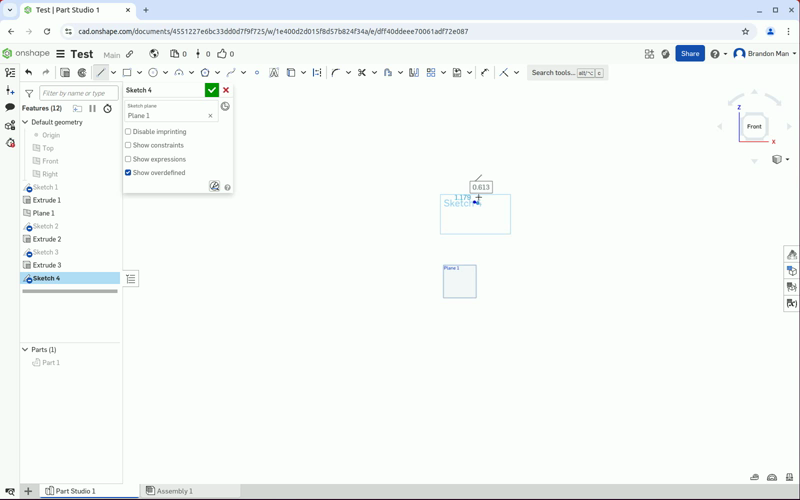
scroll(6)
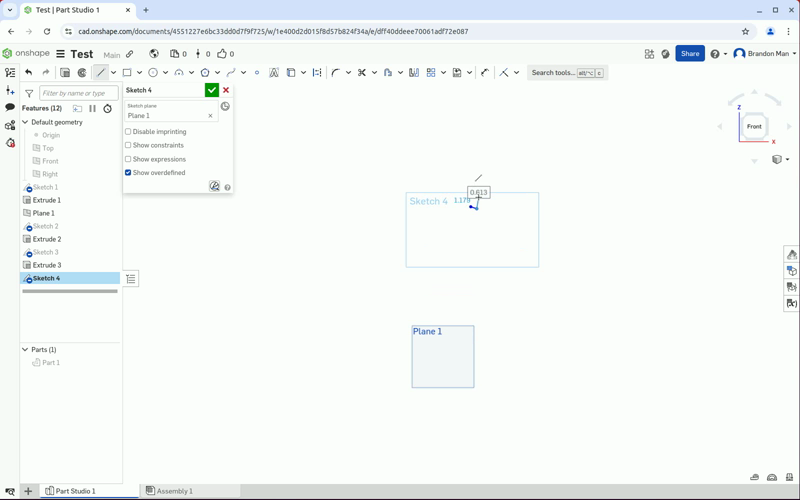
scroll(6)
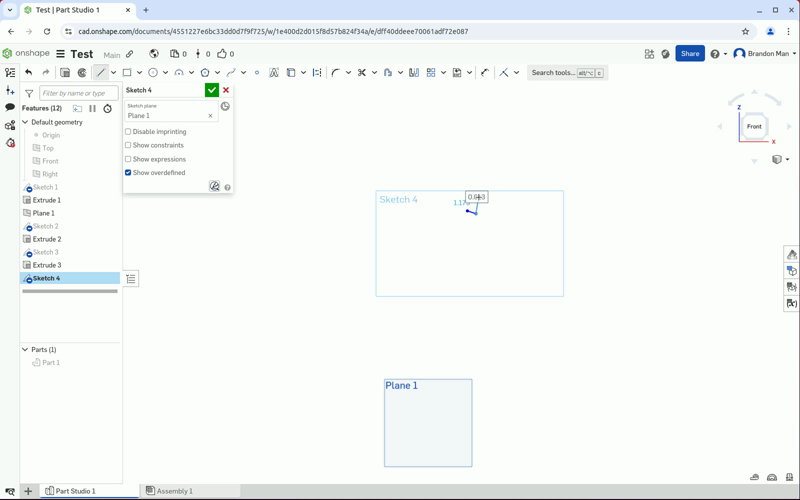
scroll(6)
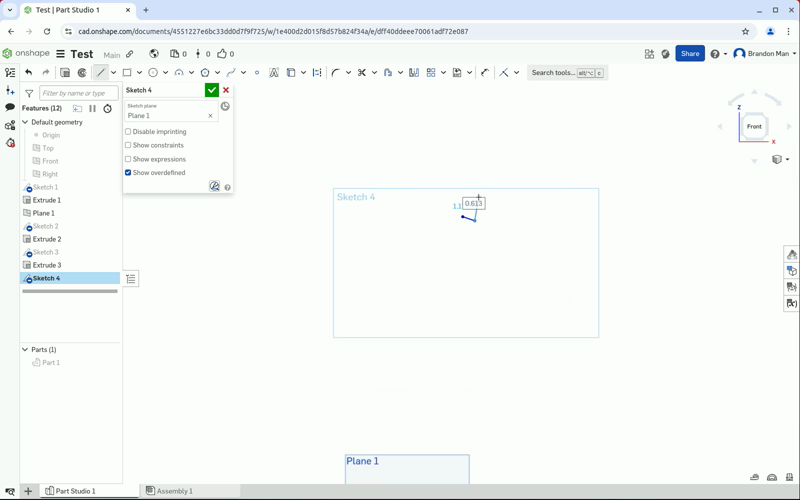
scroll(6)
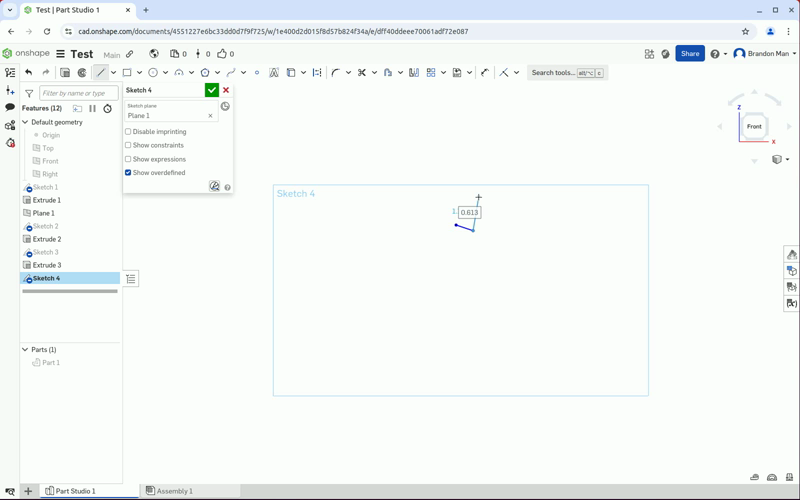
scroll(6)
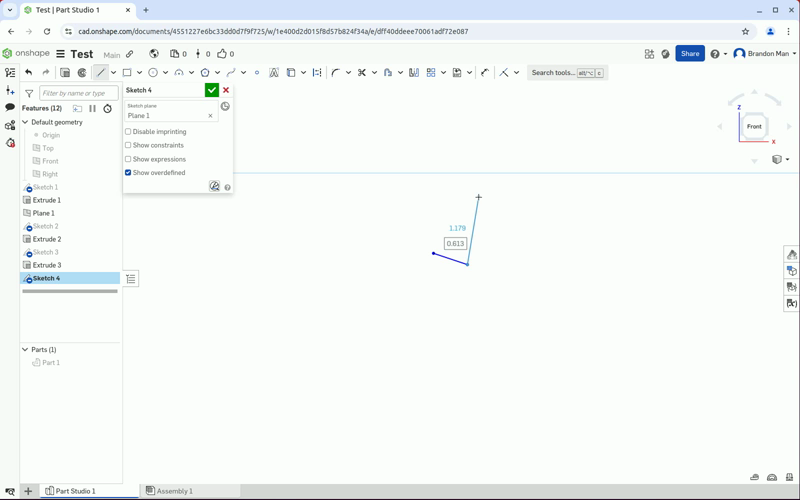
click(478, 196)
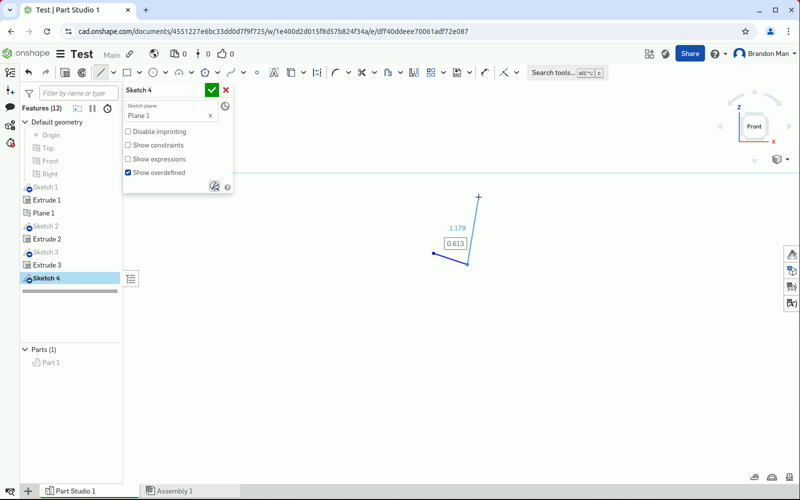
scroll(-6)
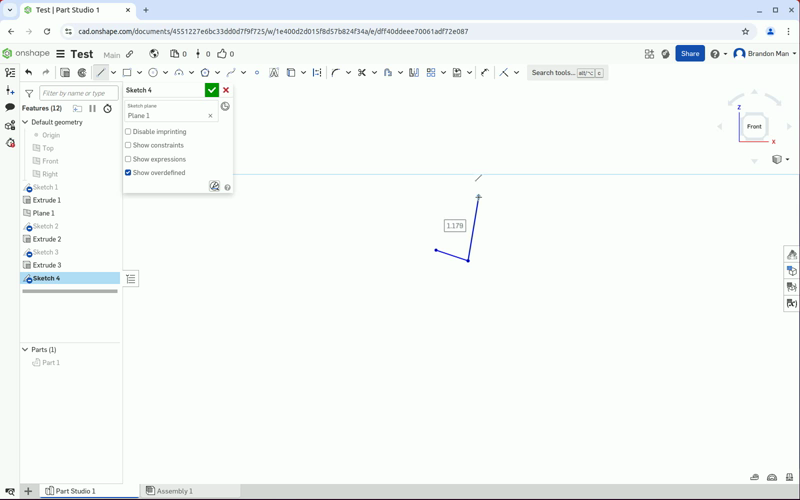
scroll(-6)
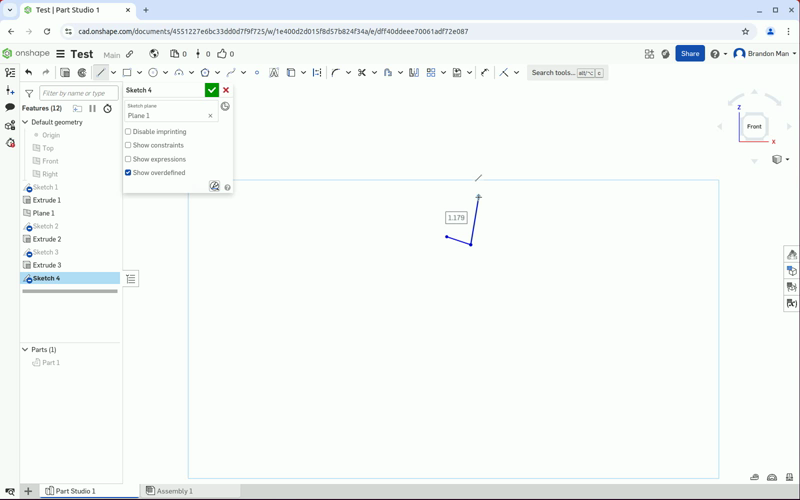
scroll(-6)
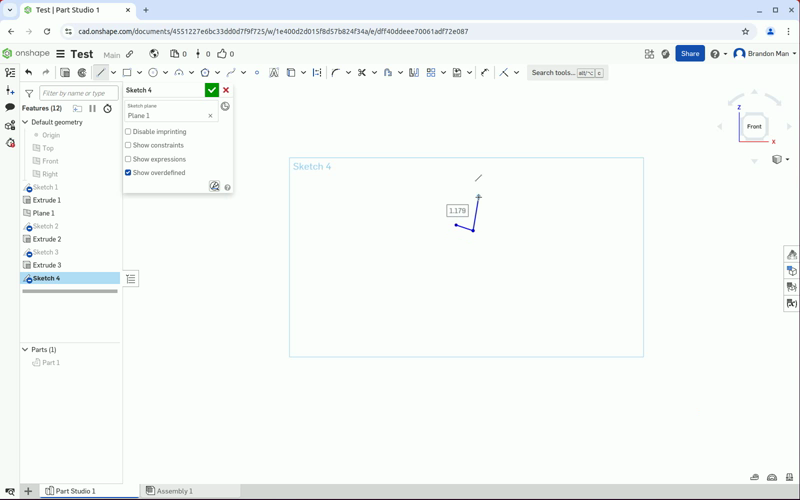
scroll(-6)
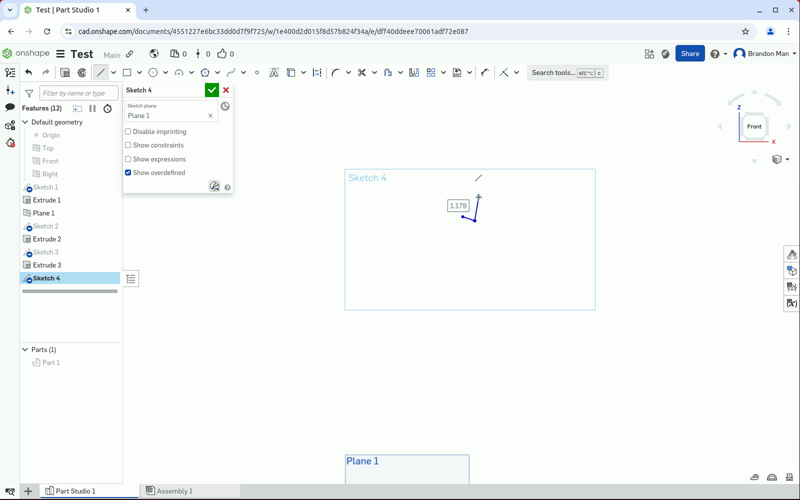
scroll(-6)
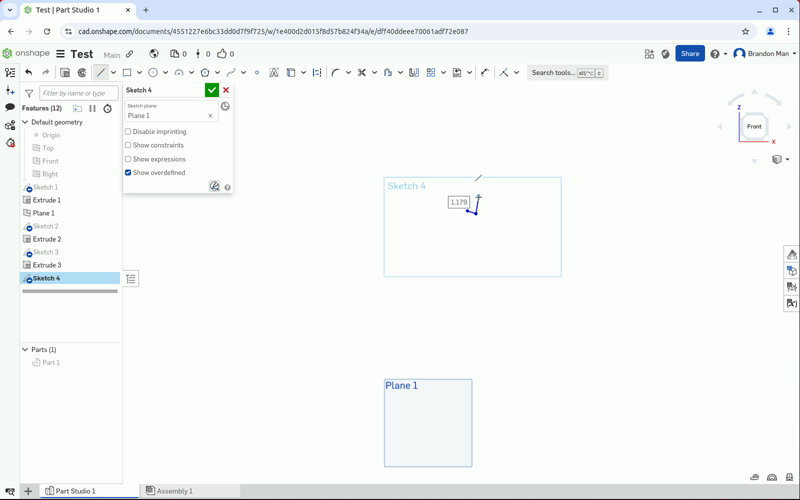
scroll(-6)
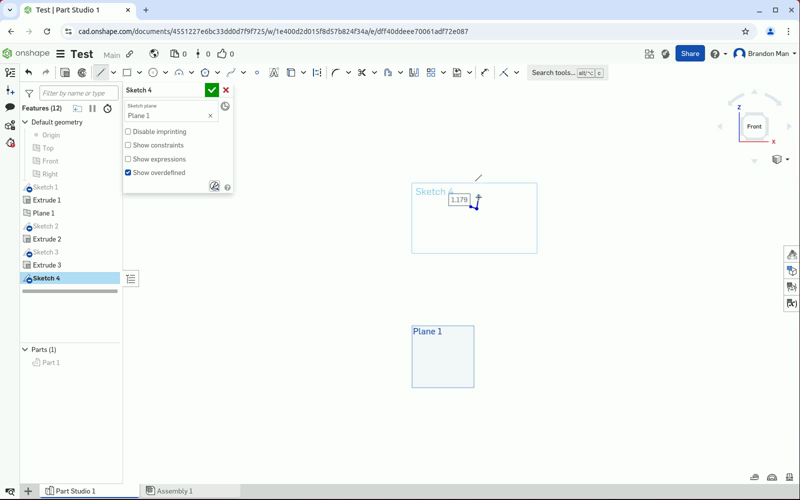
scroll(-6)
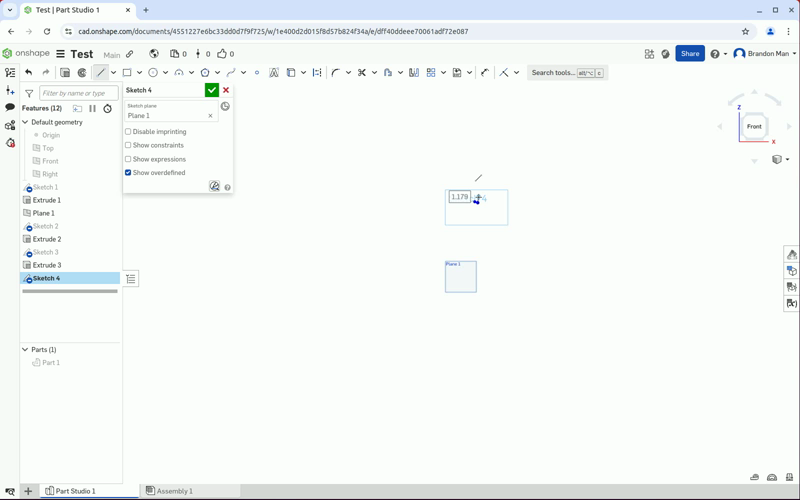
key_up(shift)
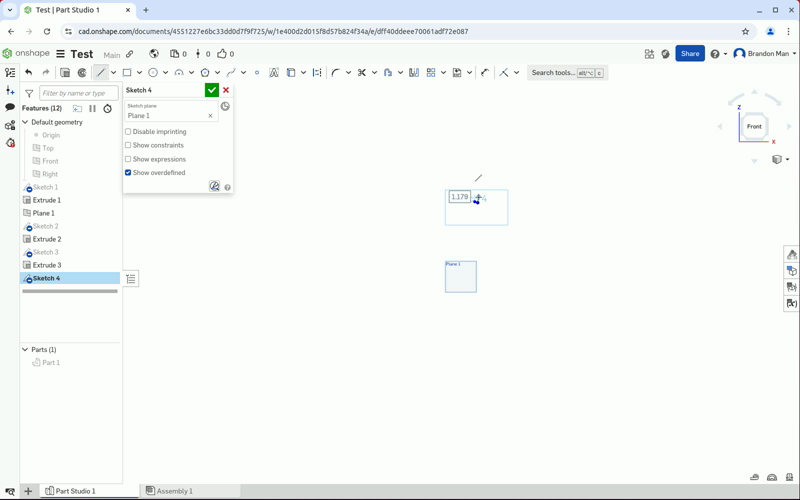
key_down(shift)
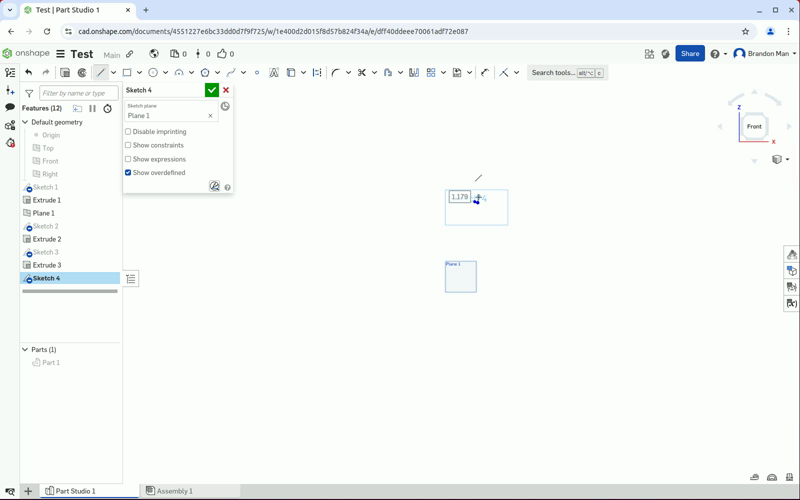
mouse_move(508, 196)
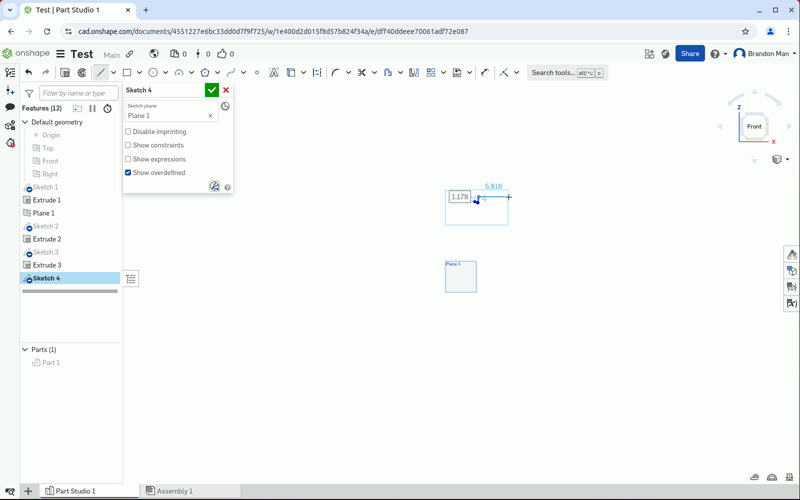
mouse_move(475, 196)
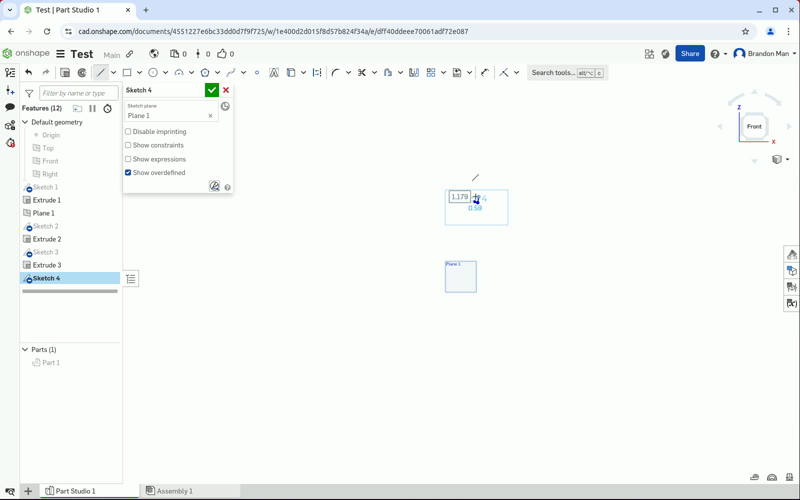
scroll(6)
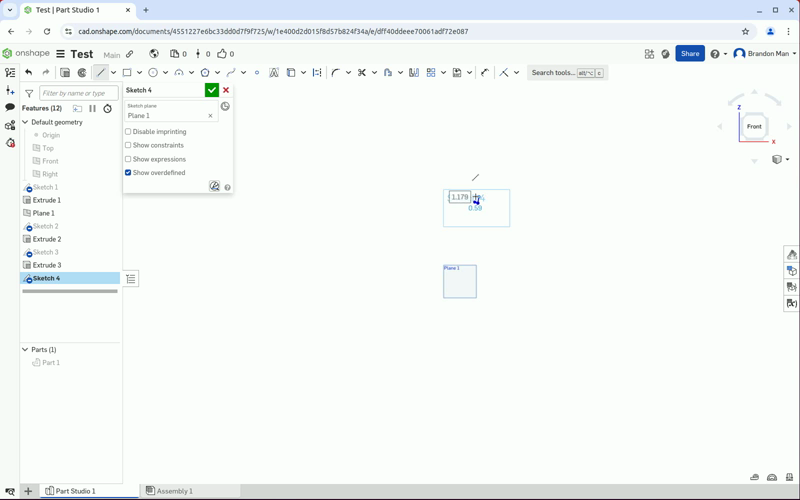
scroll(6)
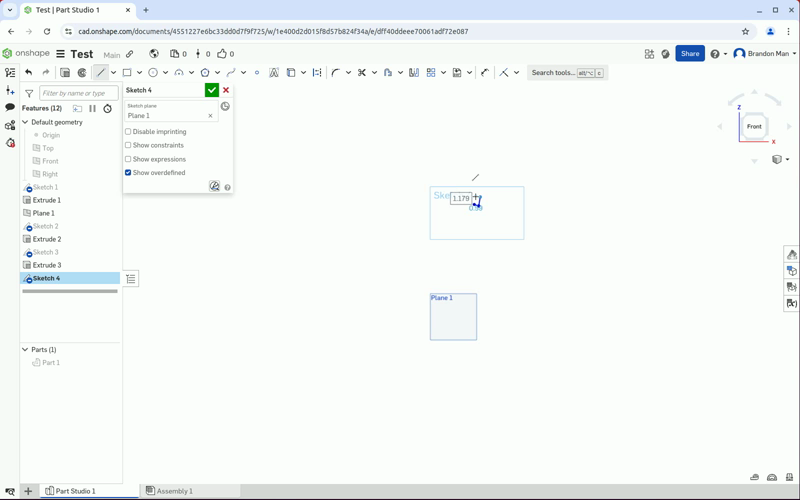
scroll(6)
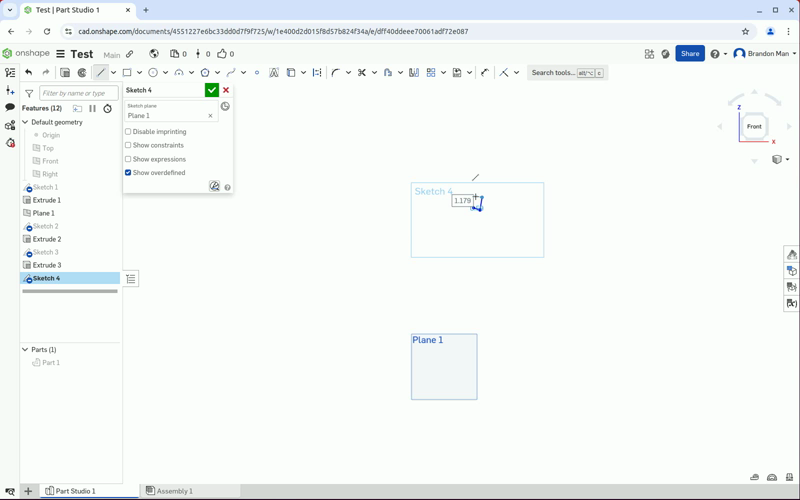
scroll(6)
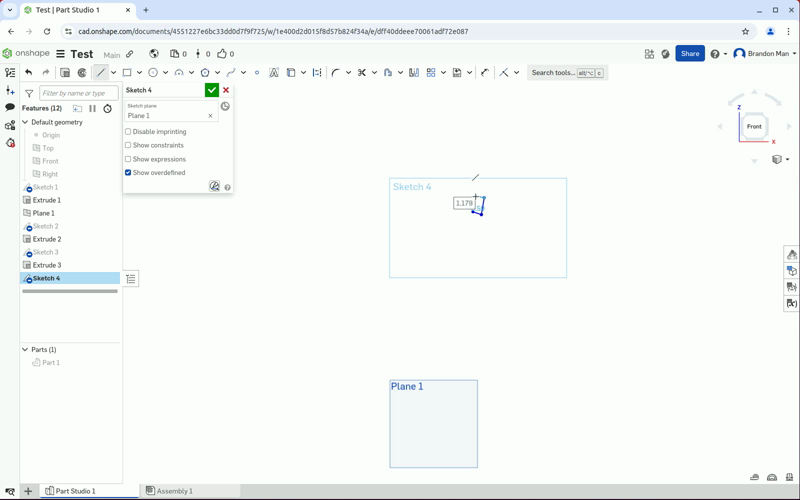
scroll(6)
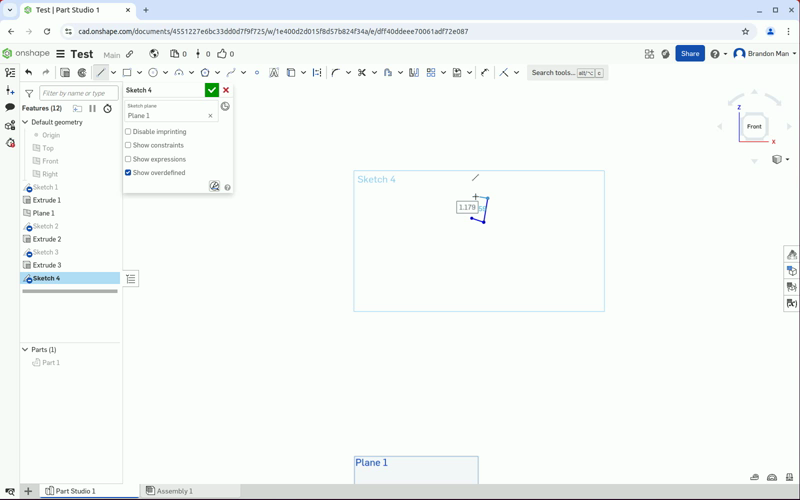
scroll(6)
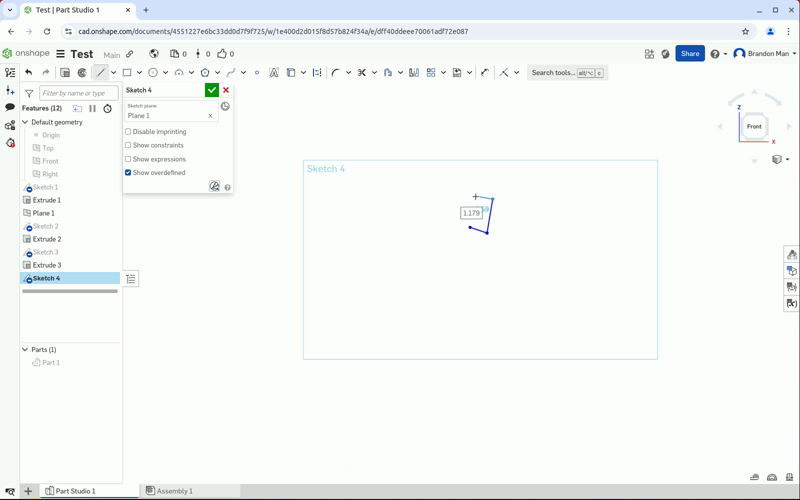
scroll(6)
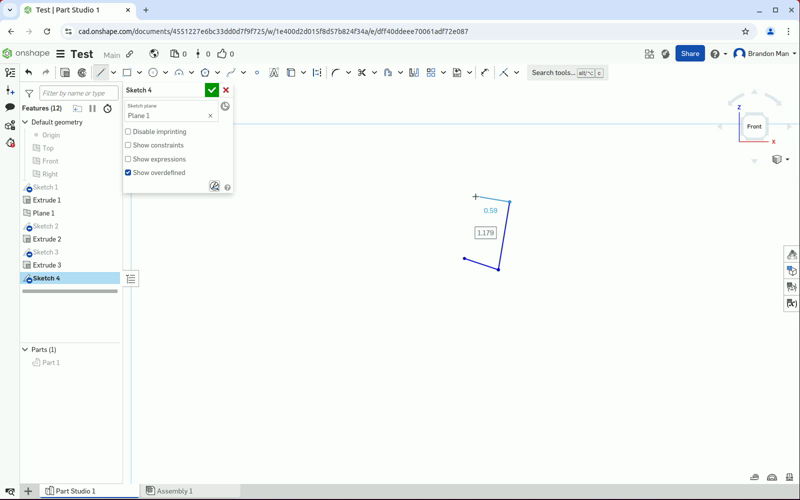
click(475, 196)
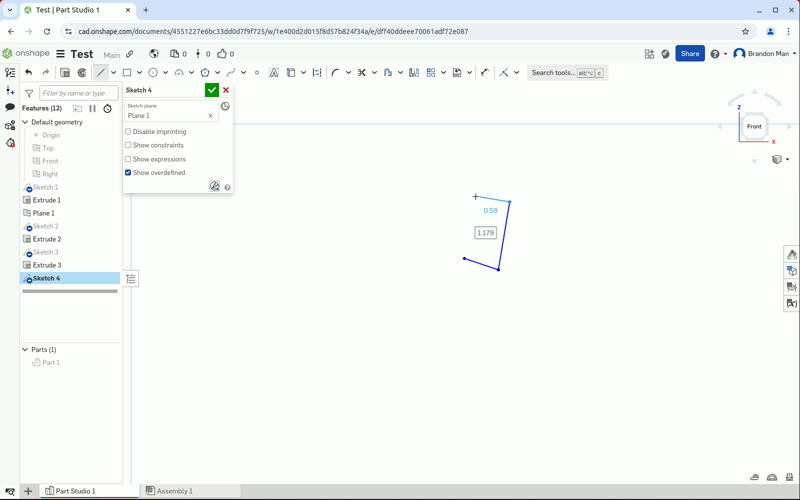
scroll(-6)
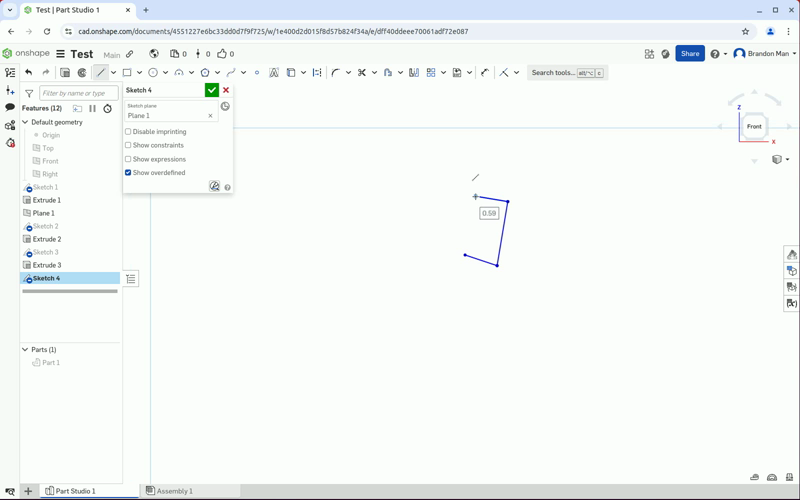
scroll(-6)
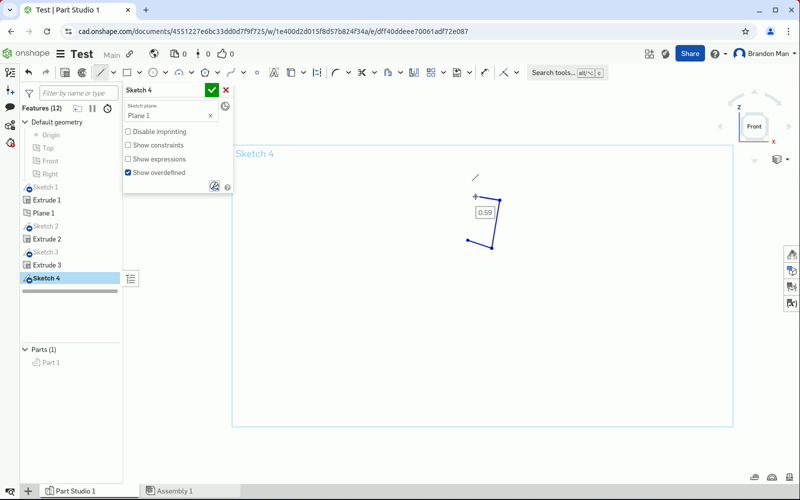
scroll(-6)
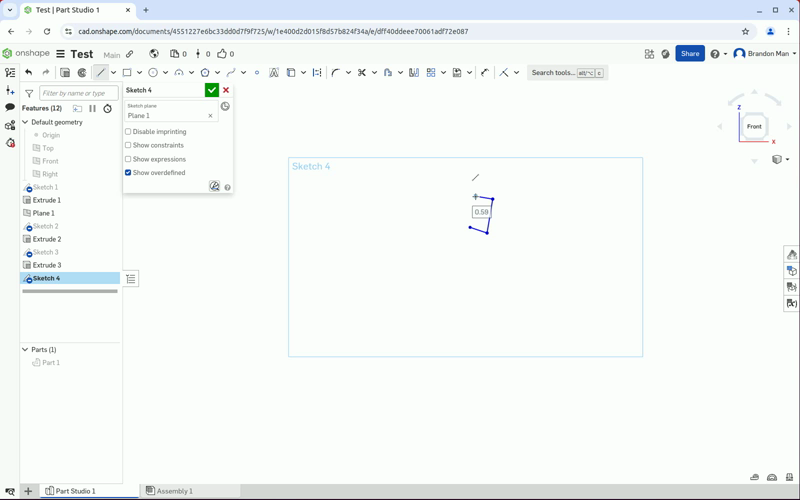
scroll(-6)
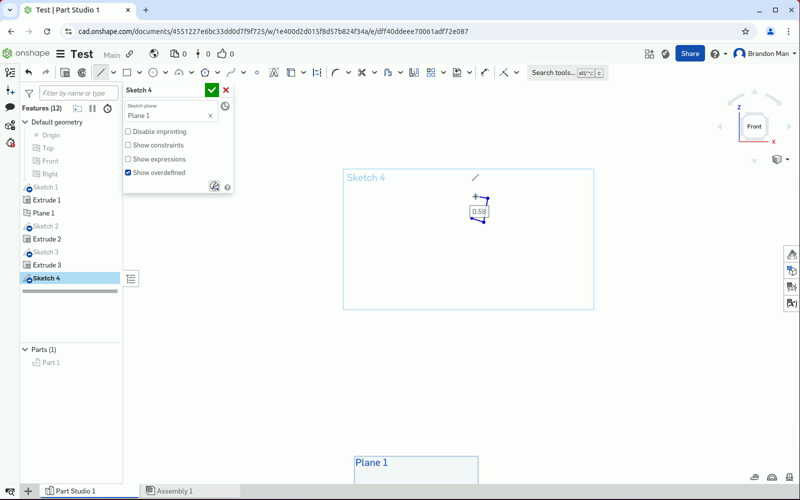
scroll(-6)
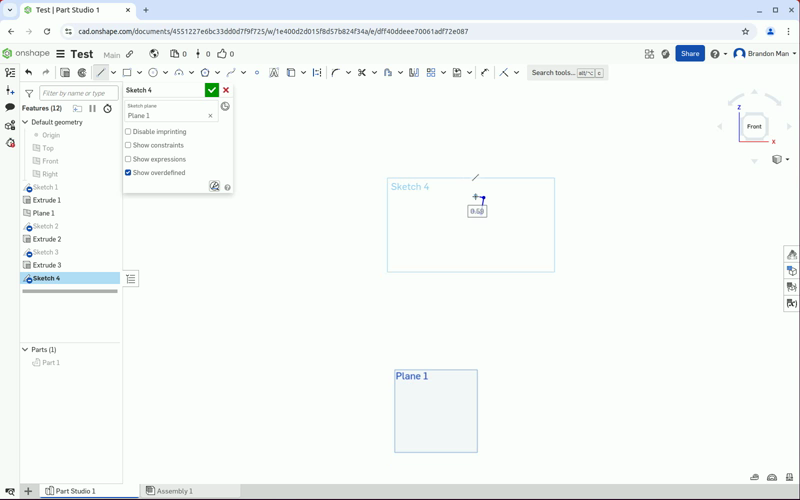
scroll(-6)
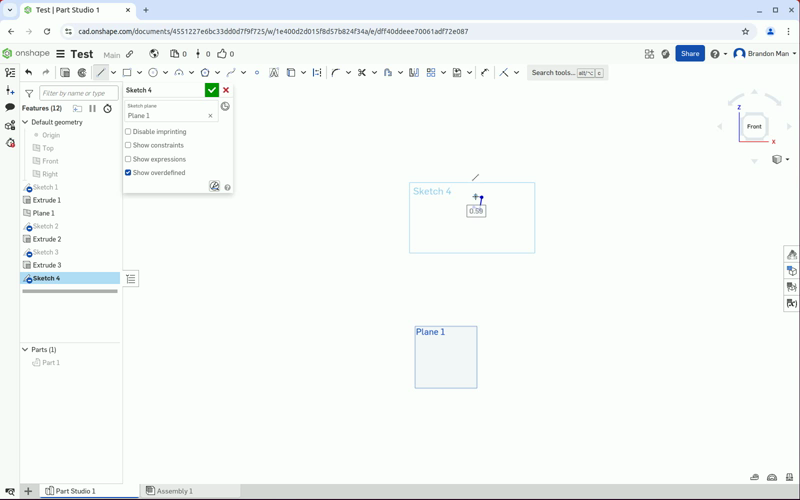
scroll(-6)
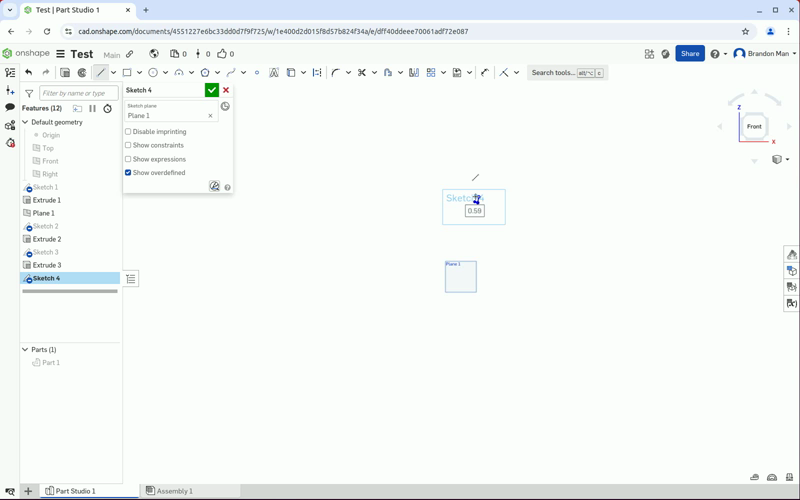
key_up(shift)
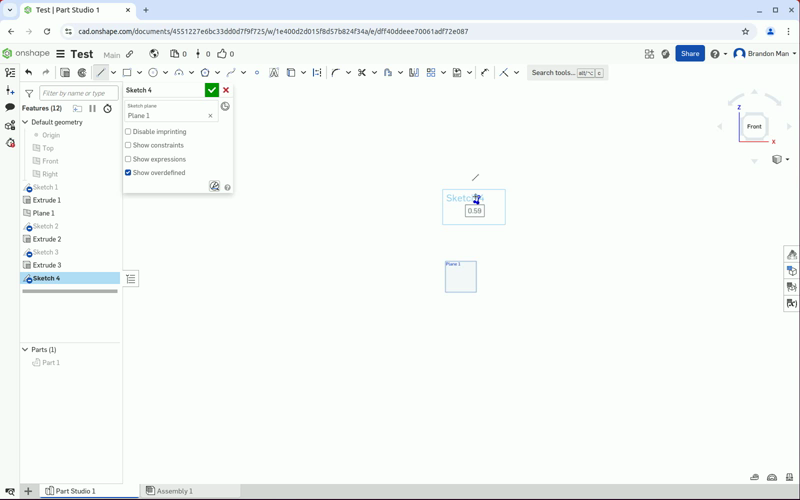
mouse_move(505, 196)
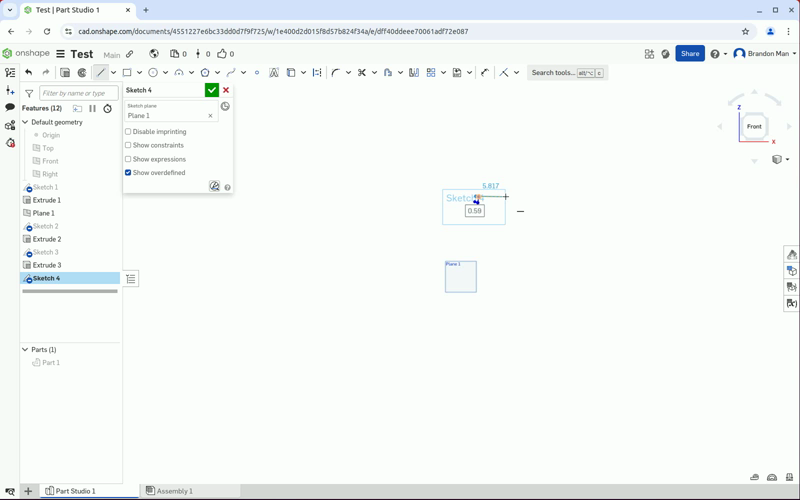
key_down(shift)
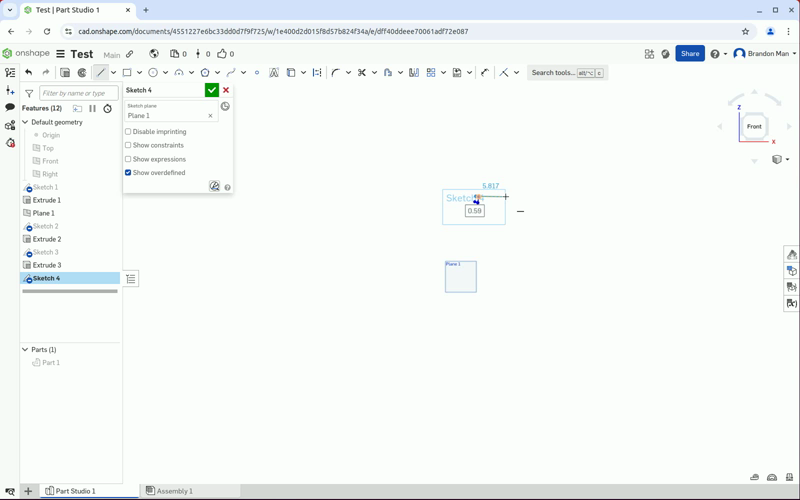
mouse_move(474, 201)
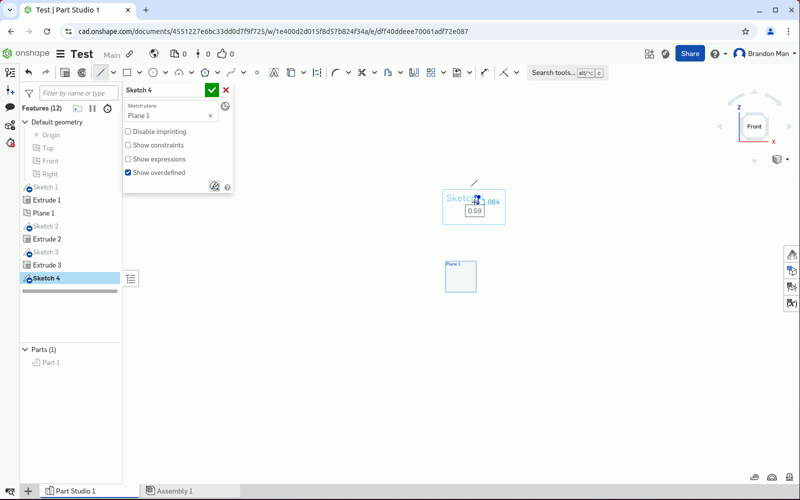
scroll(6)
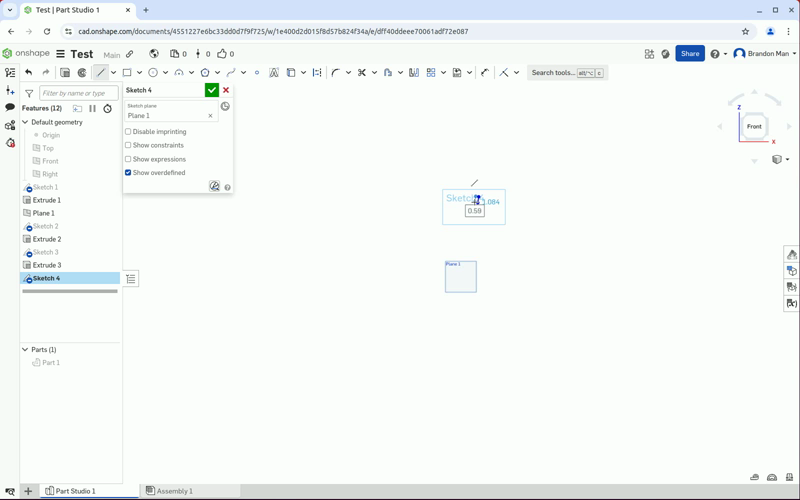
scroll(6)
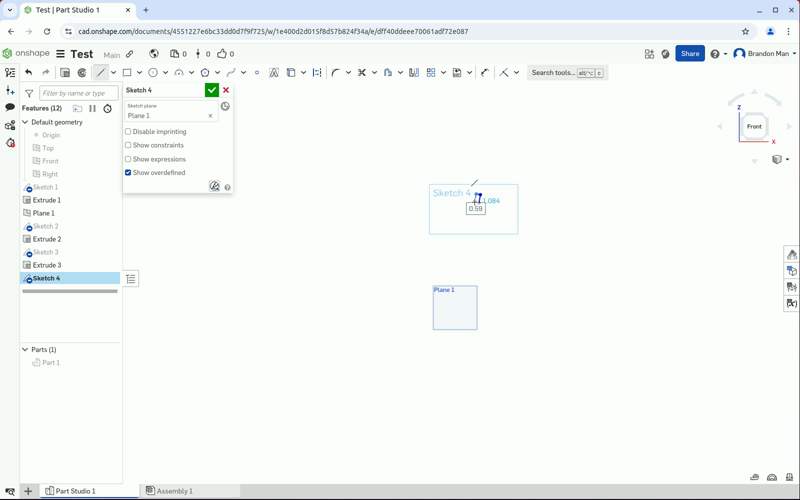
scroll(6)
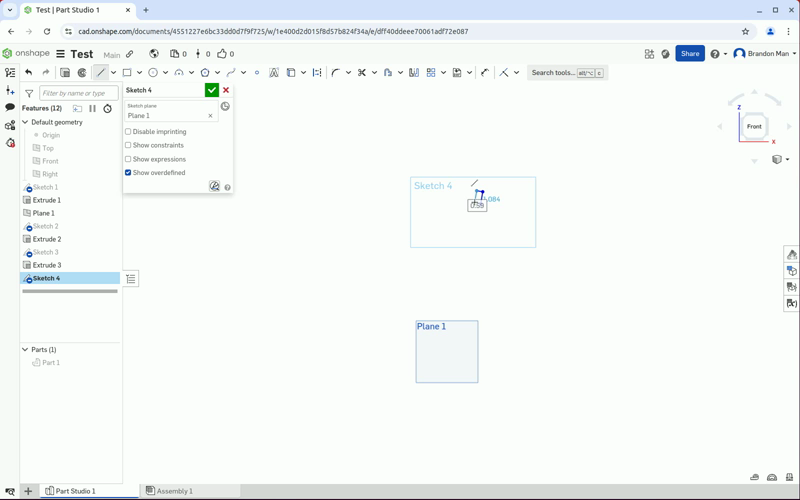
scroll(6)
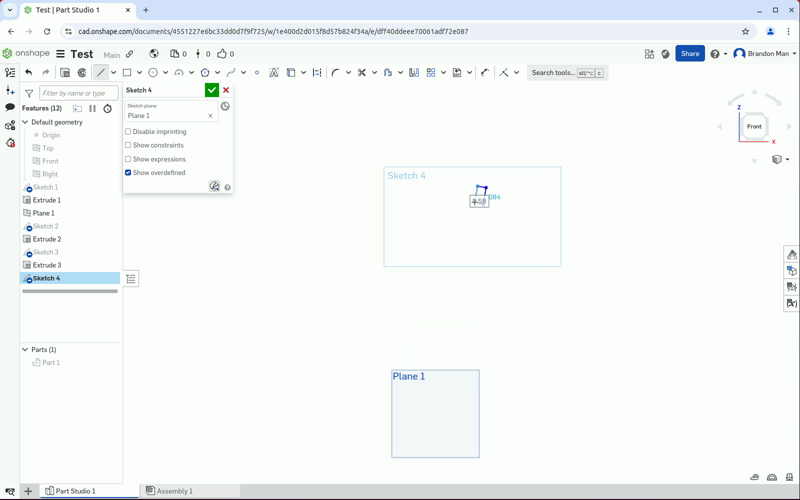
scroll(6)
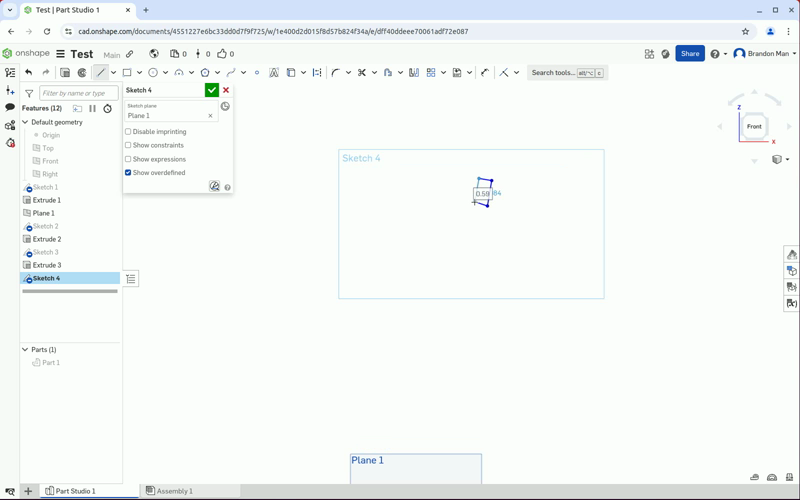
scroll(6)
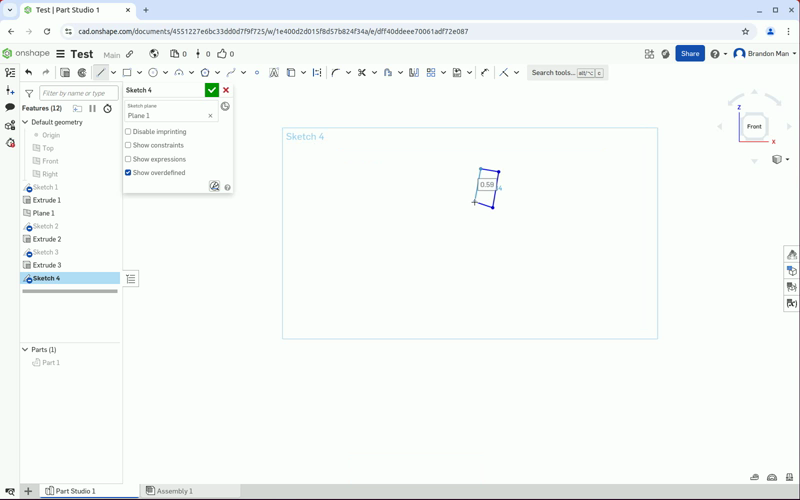
scroll(6)
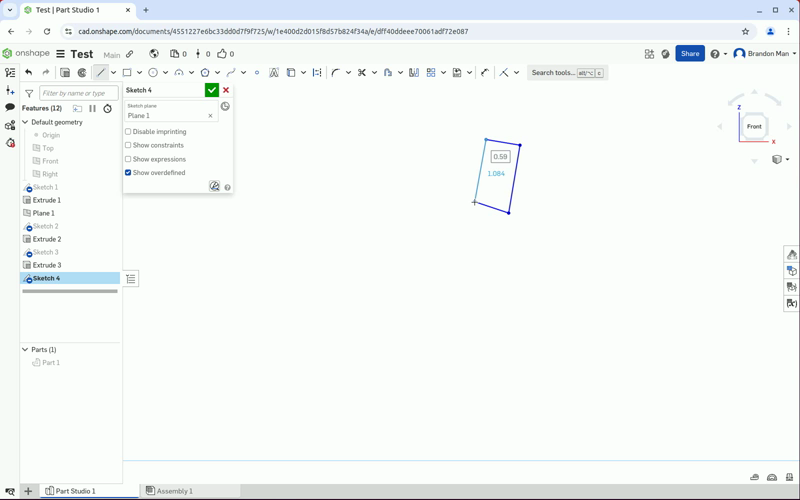
key_up(shift)
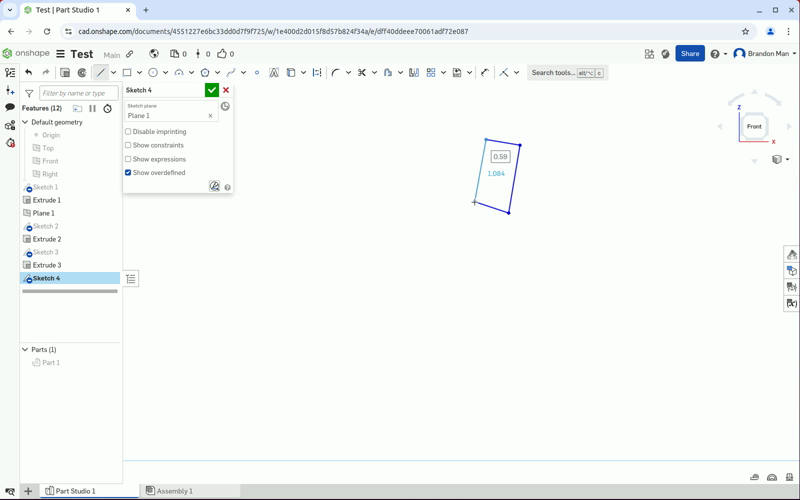
click(474, 201)
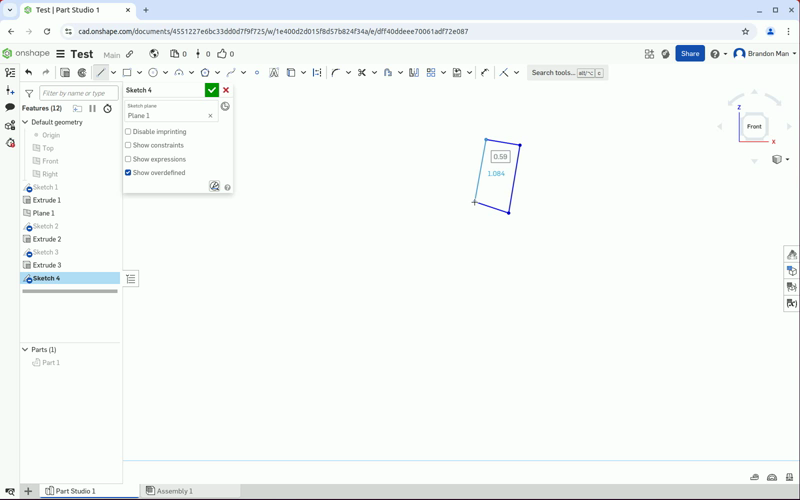
scroll(-6)
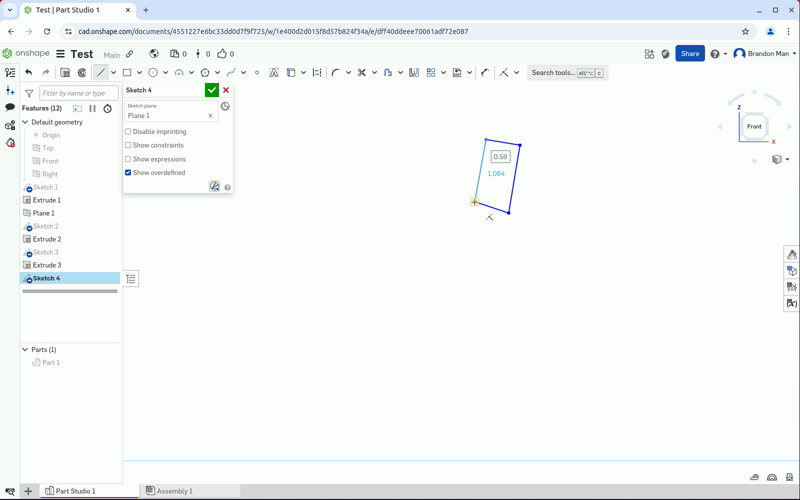
scroll(-6)
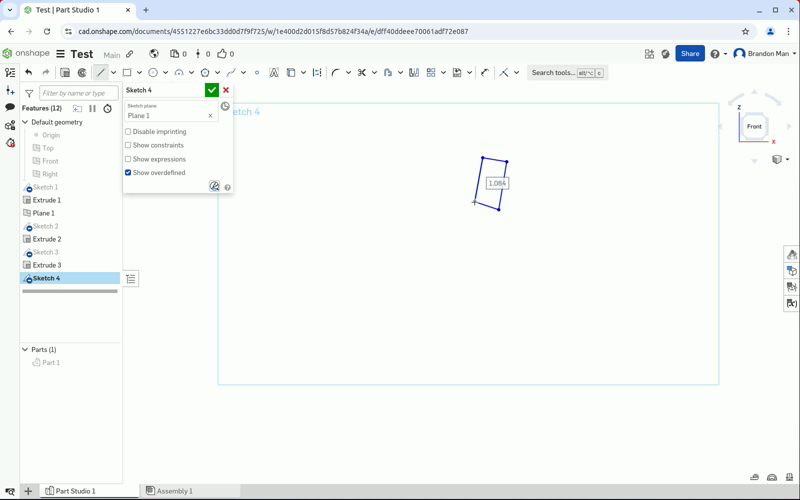
scroll(-6)
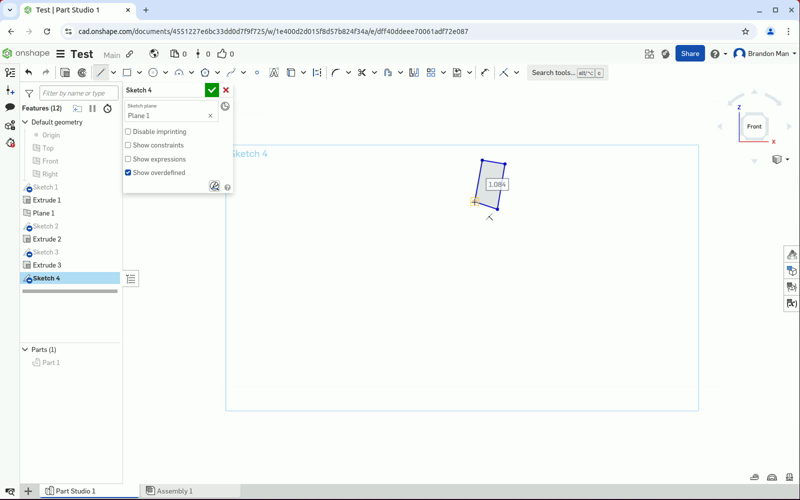
scroll(-6)
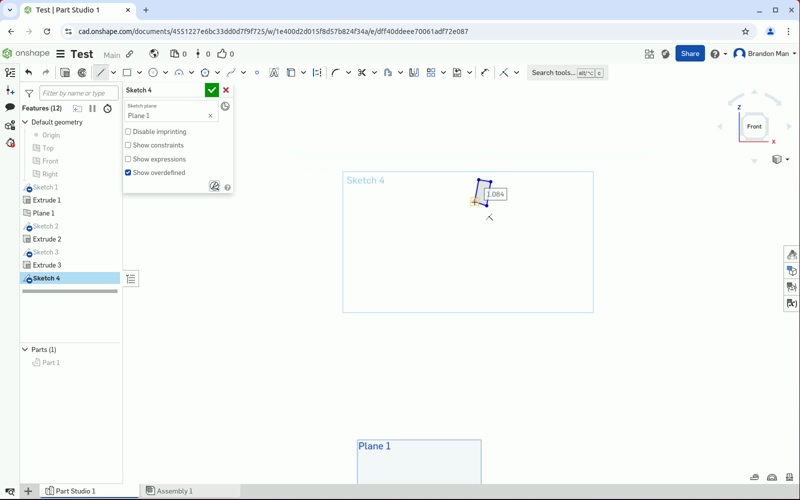
scroll(-6)
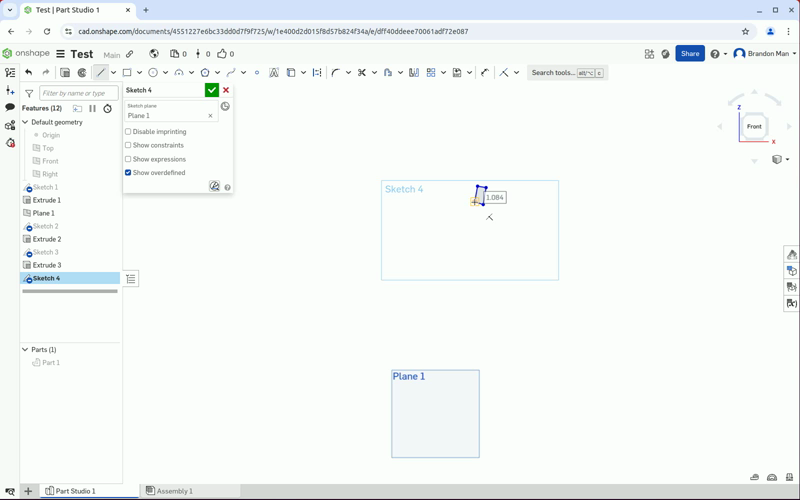
scroll(-6)
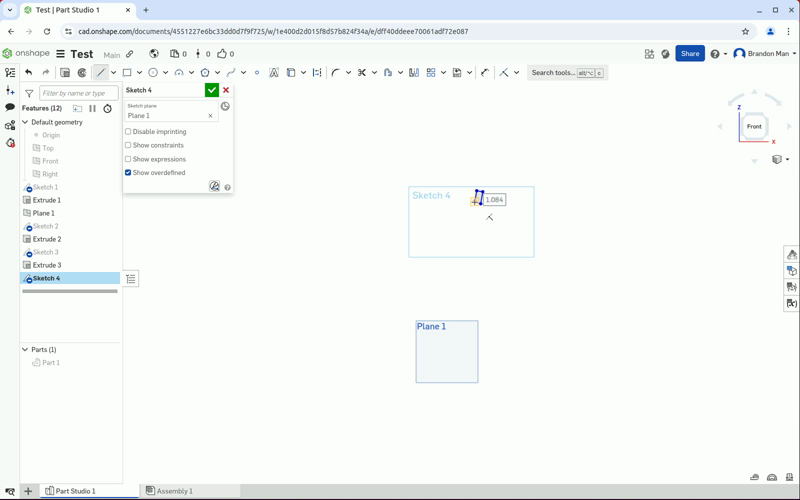
scroll(-6)
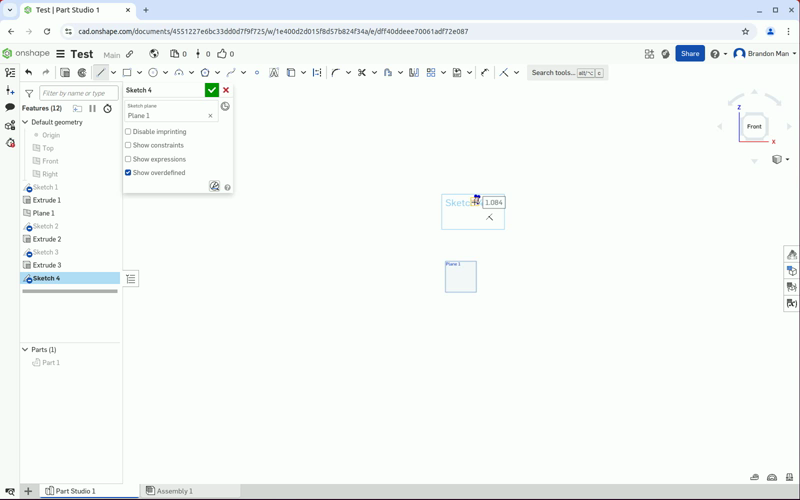
key(esc)
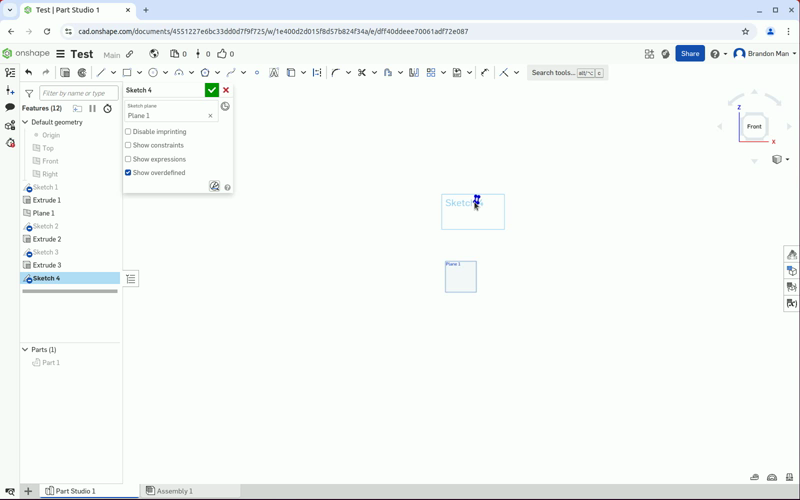
mouse_move(476, 197)
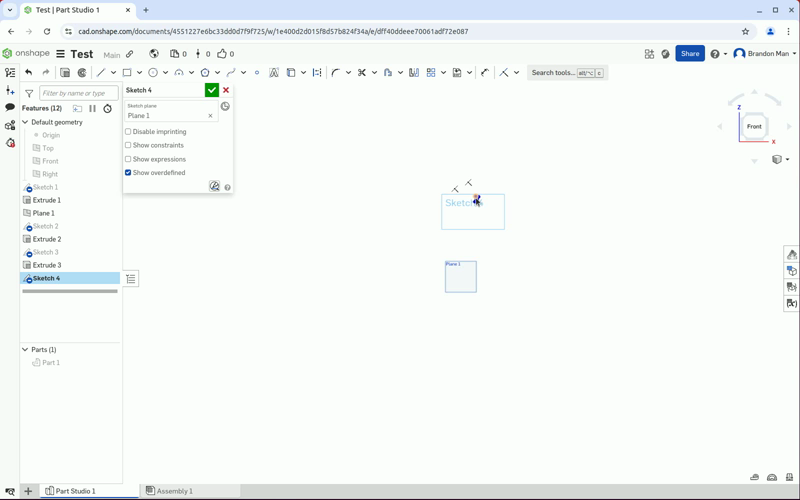
scroll(6)
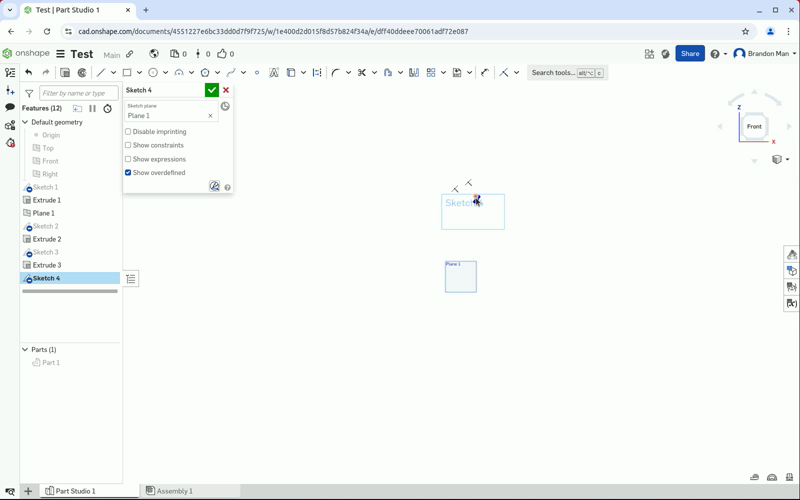
scroll(6)
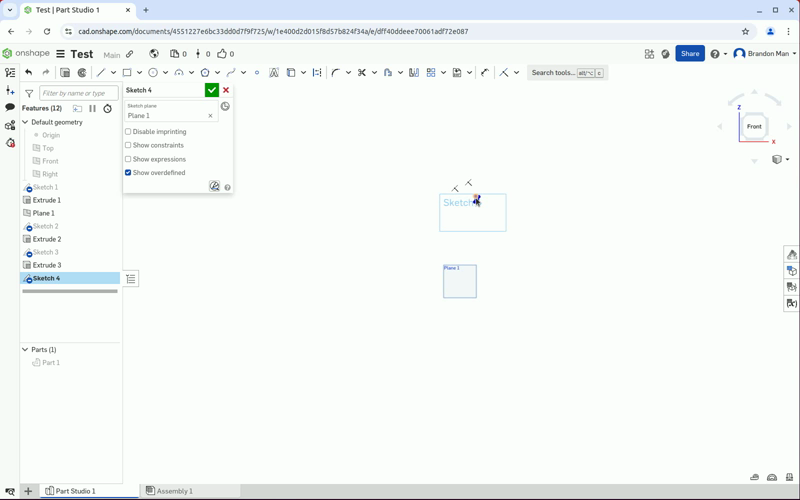
scroll(6)
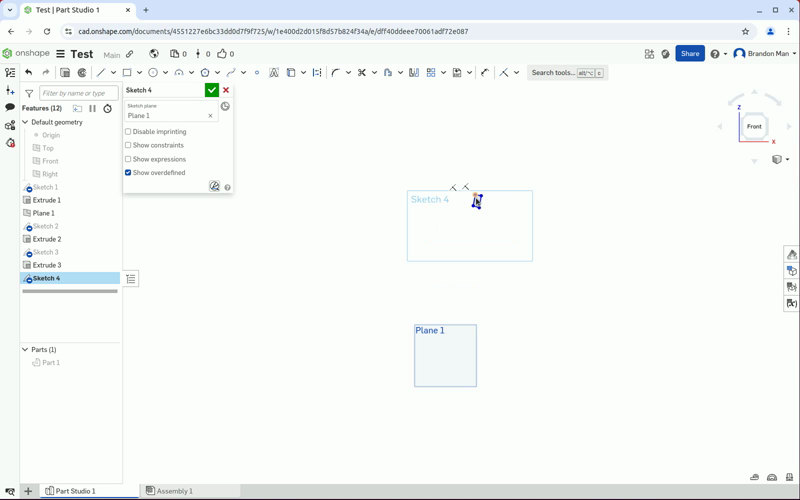
scroll(6)
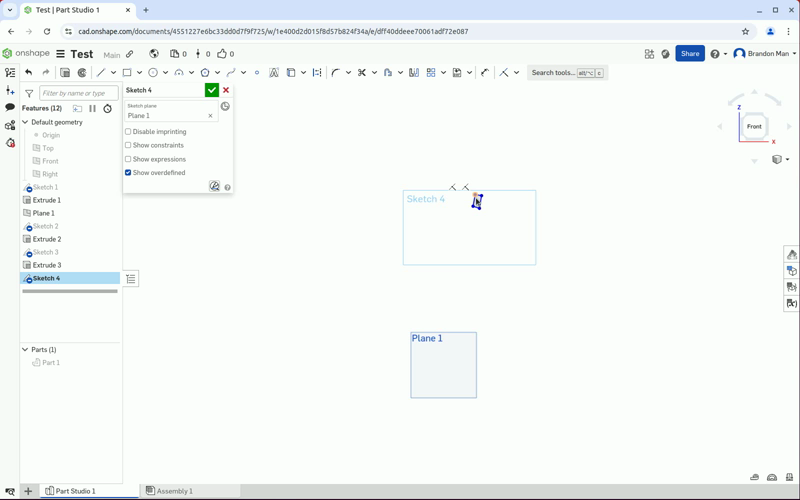
scroll(6)
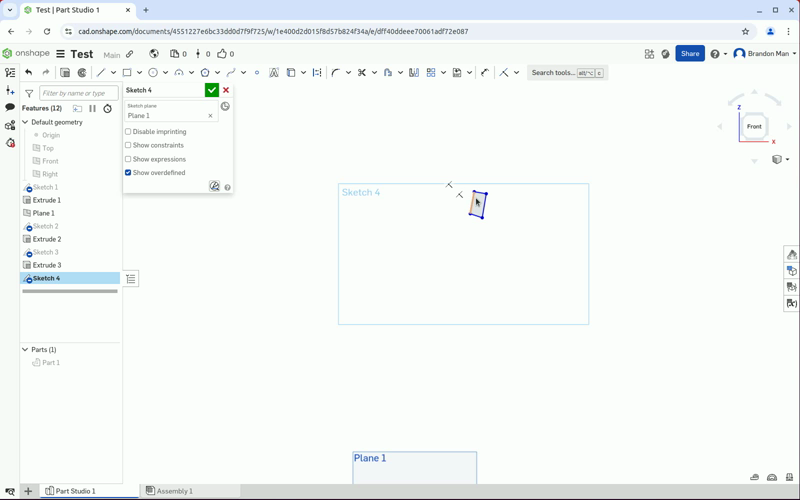
scroll(6)
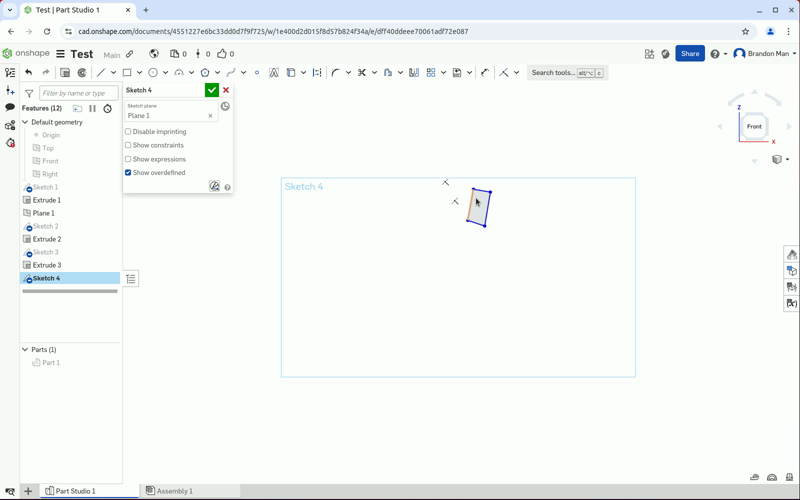
scroll(6)
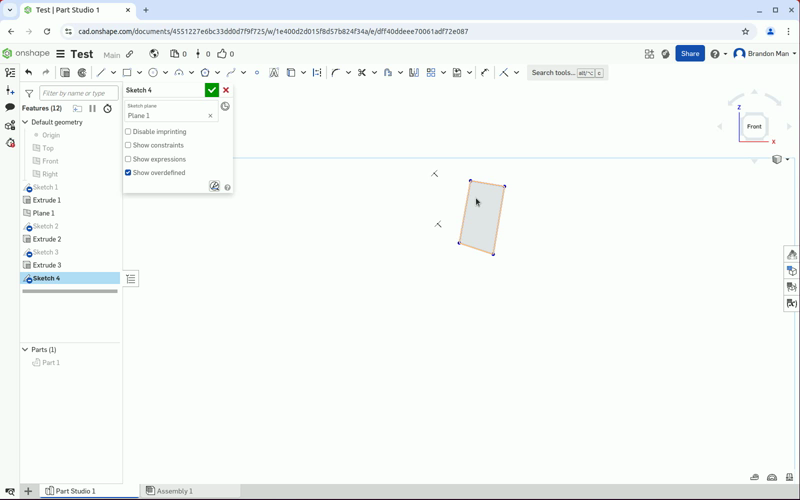
click(476, 197)
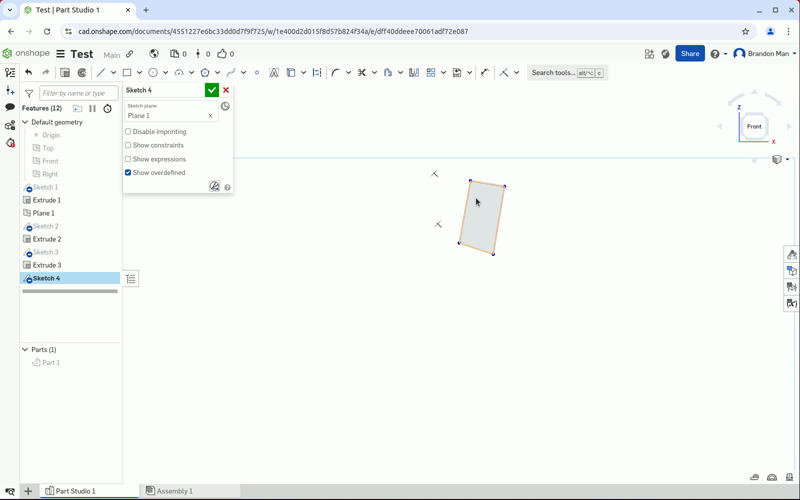
scroll(-6)
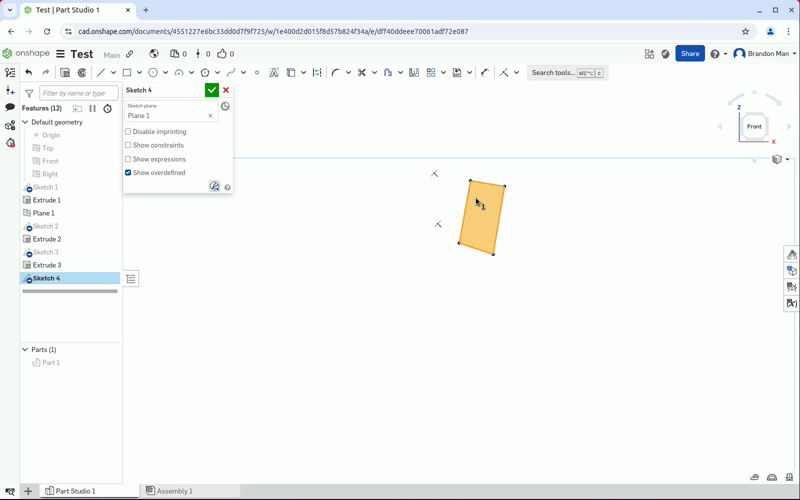
scroll(-6)
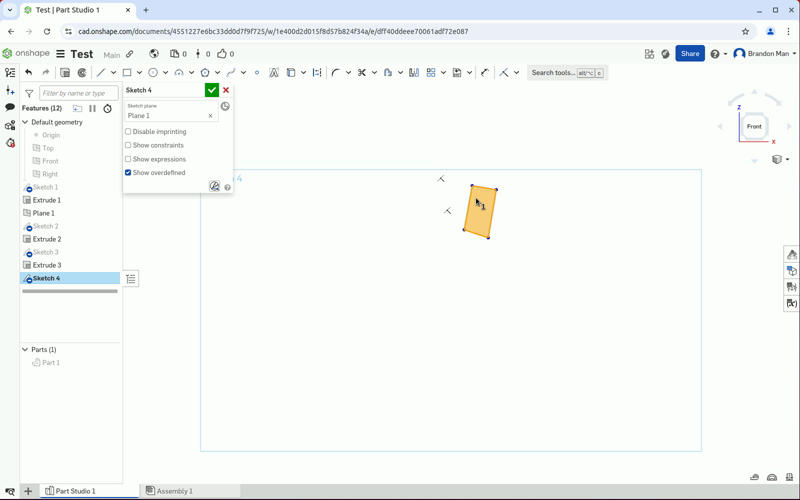
scroll(-6)
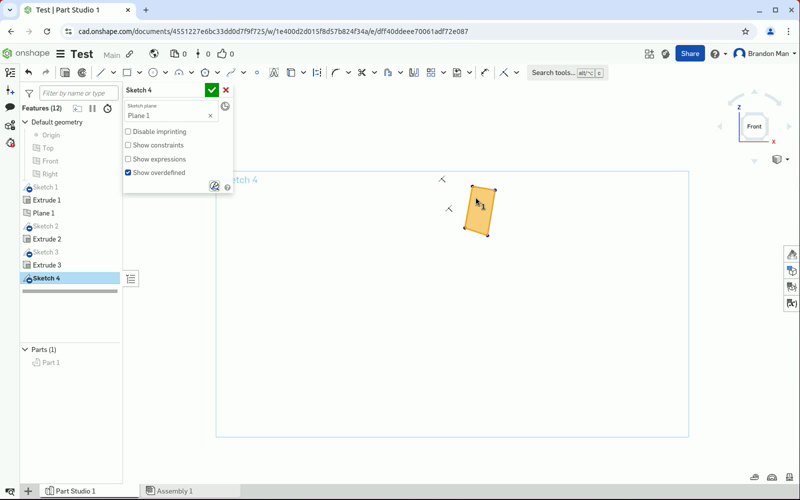
scroll(-6)
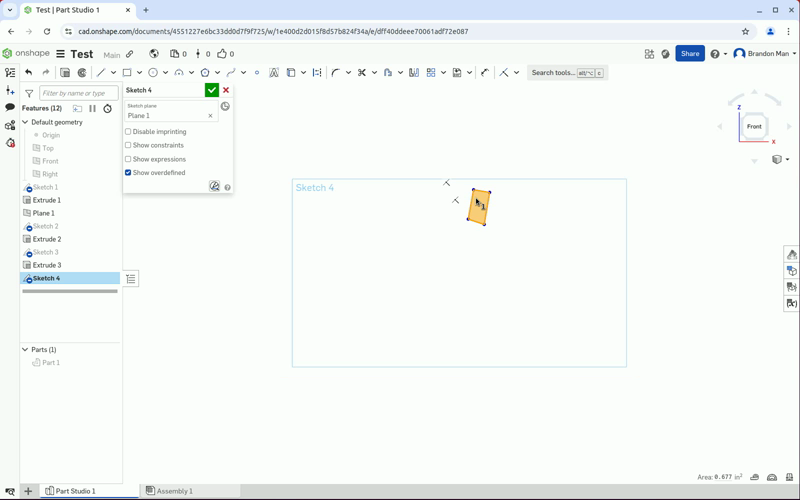
scroll(-6)
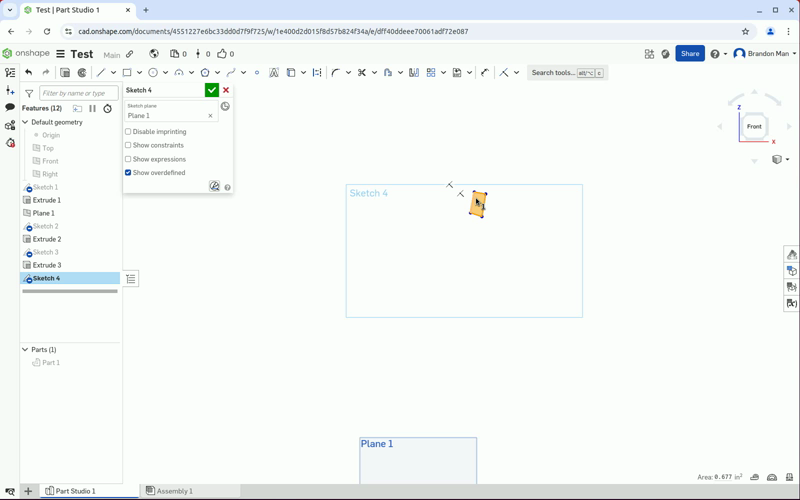
scroll(-6)
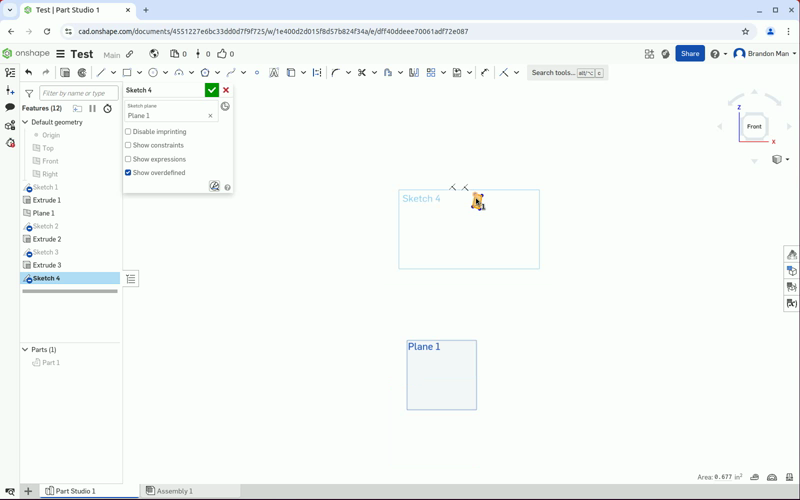
scroll(-6)
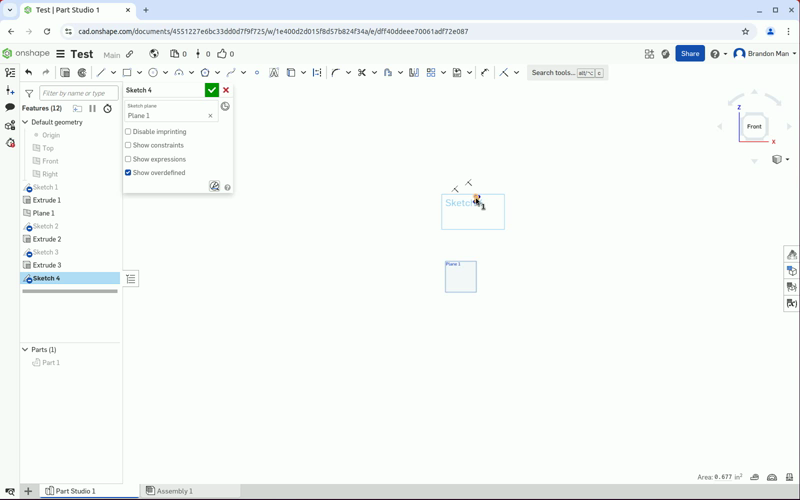
mouse_move(73, 352)
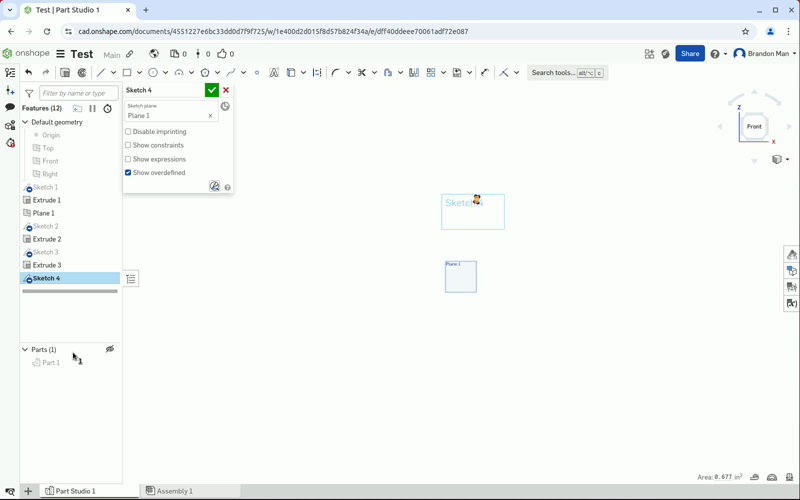
key(shift+y)
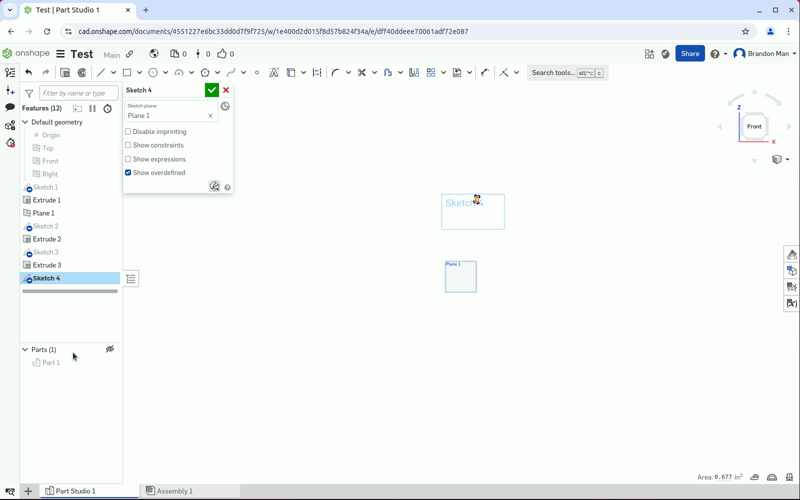
key(shift+e)
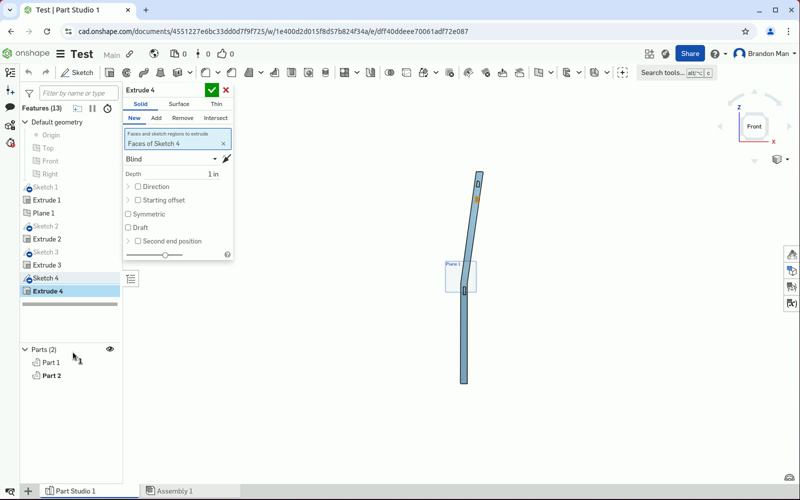
mouse_move(143, 106)
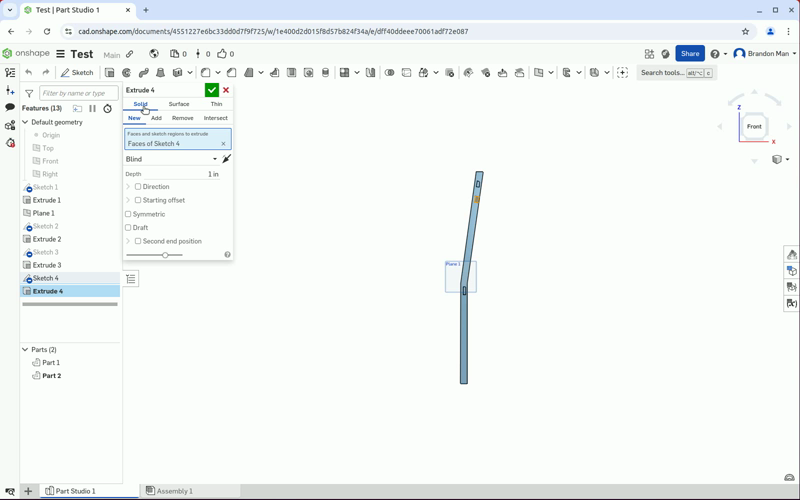
click(143, 106)
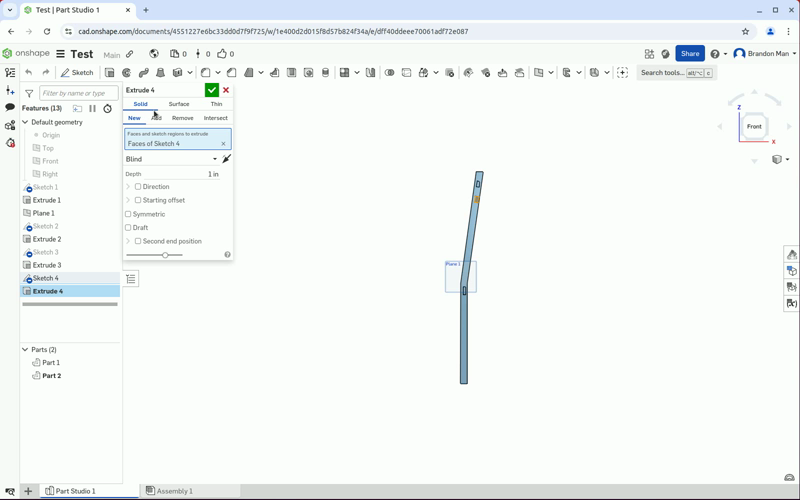
mouse_move(186, 120)
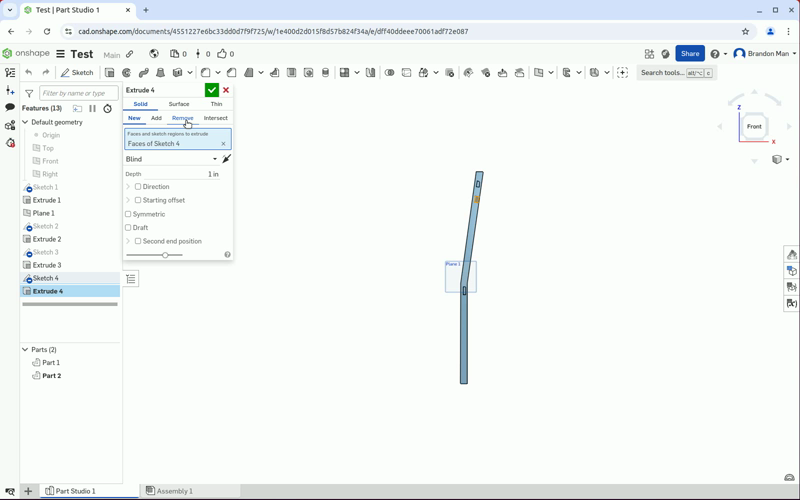
click(186, 120)
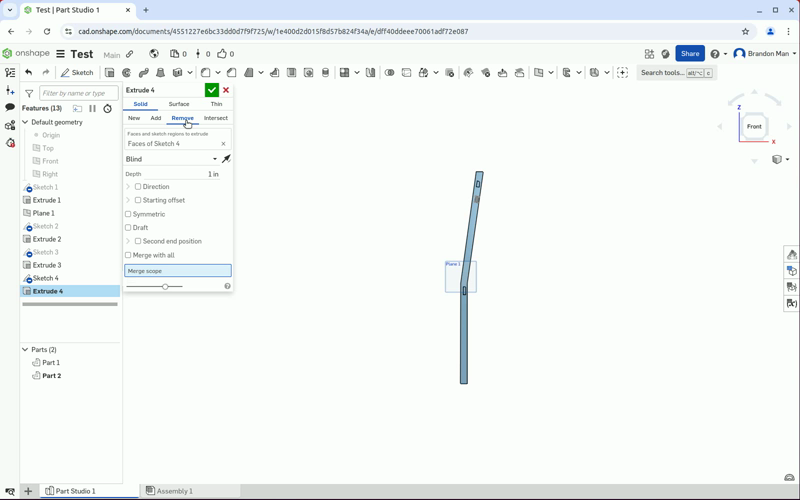
key(tab, 4)
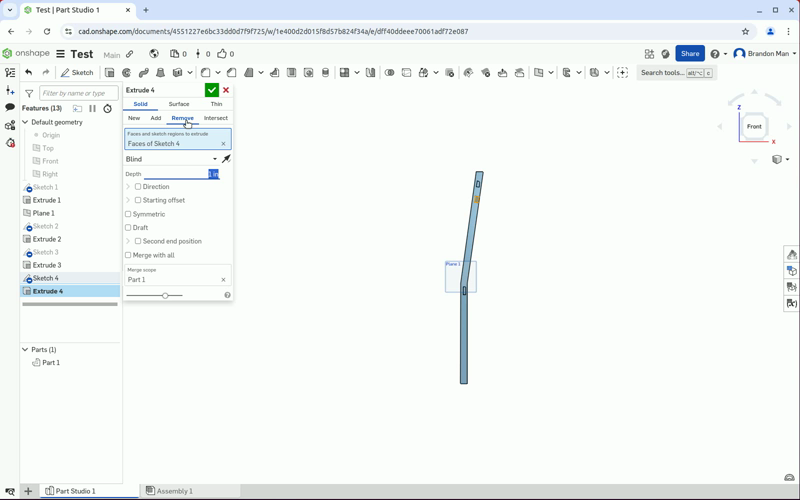
text(0.481)
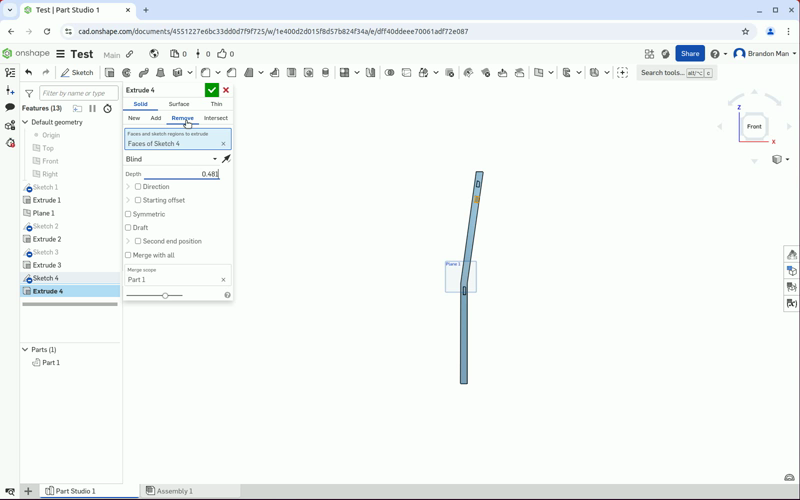
key(tab, 6)
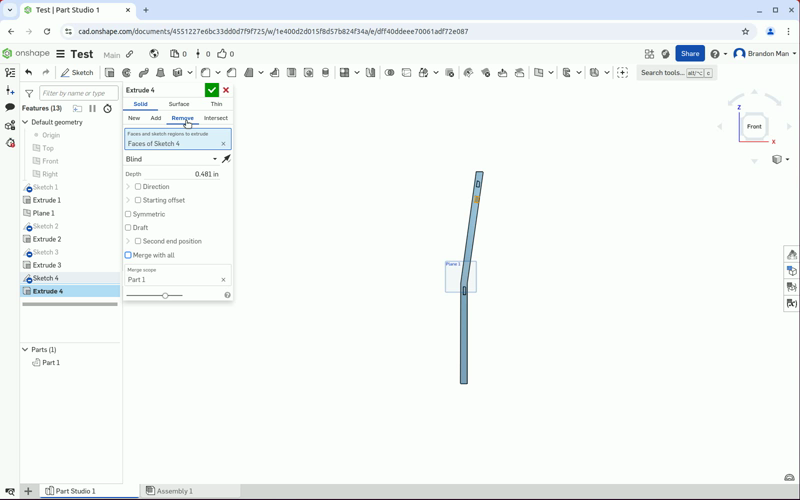
key(space)
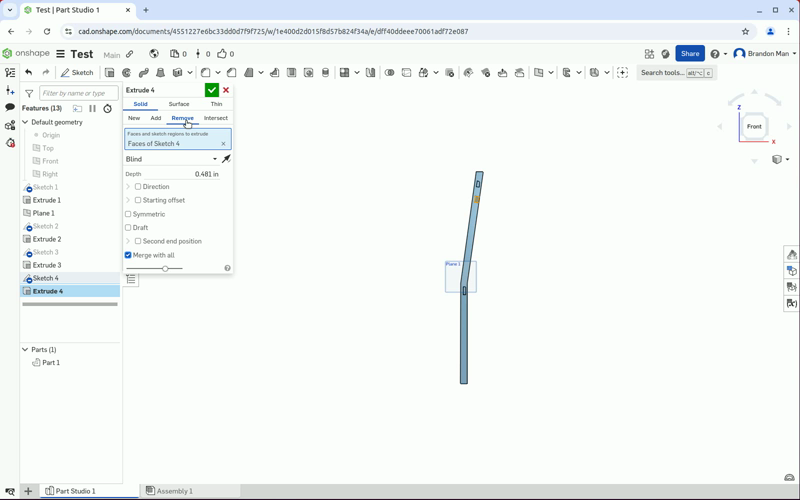
key(enter)
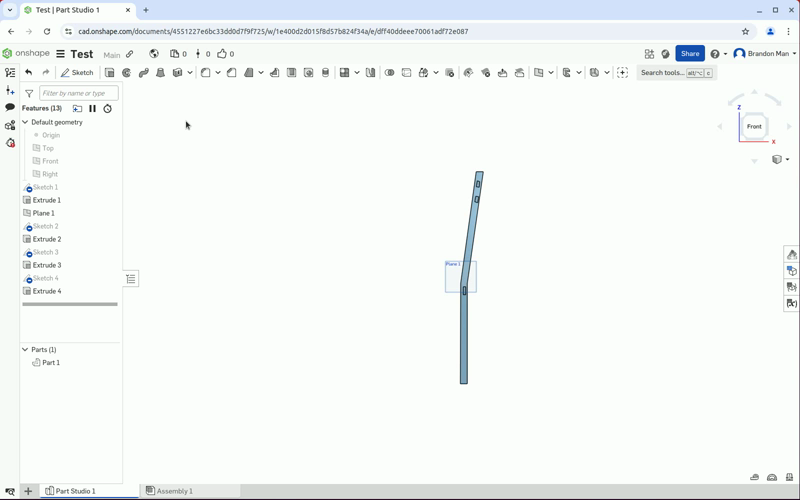
key(shift+h)
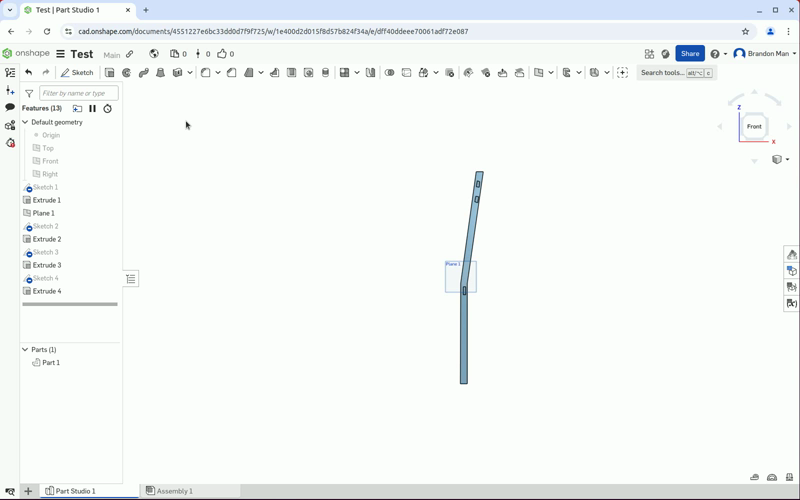
key(shift+h)
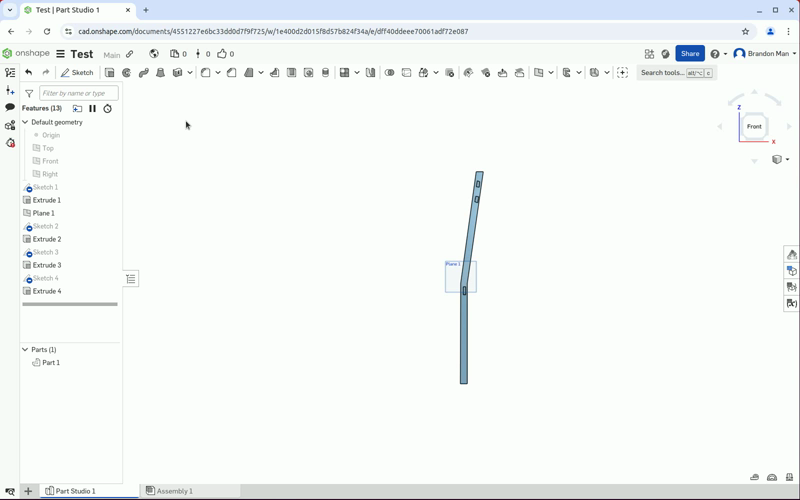
mouse_move(73, 189)
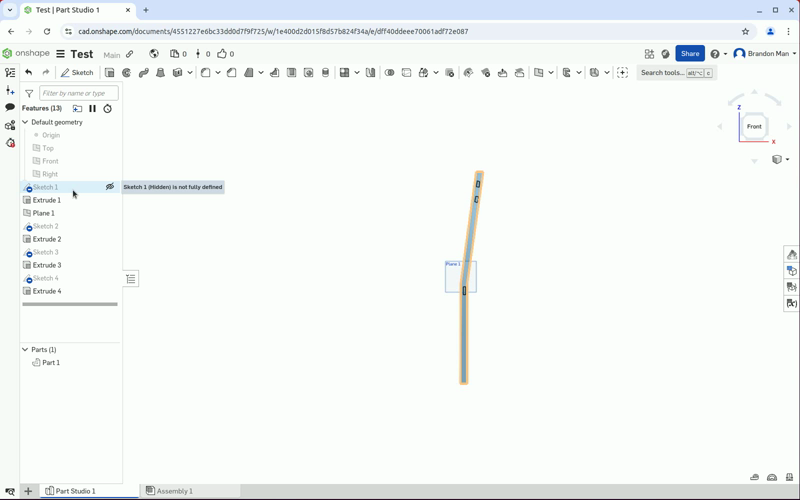
click(73, 189)
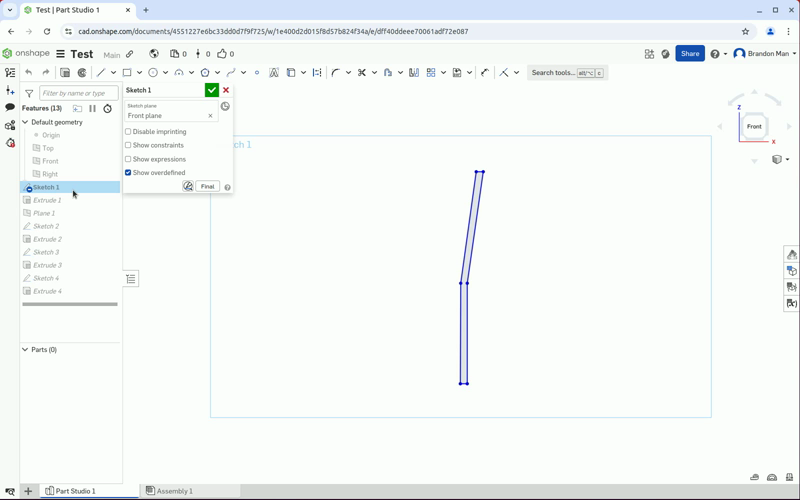
mouse_move(229, 92)
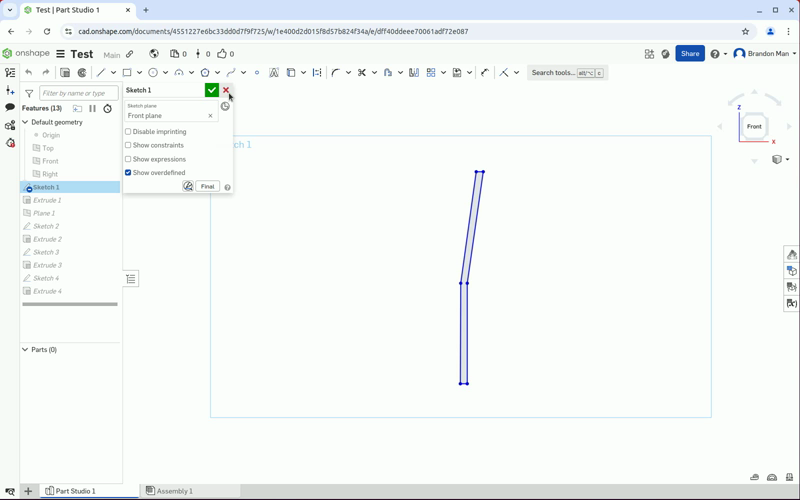
click(229, 92)
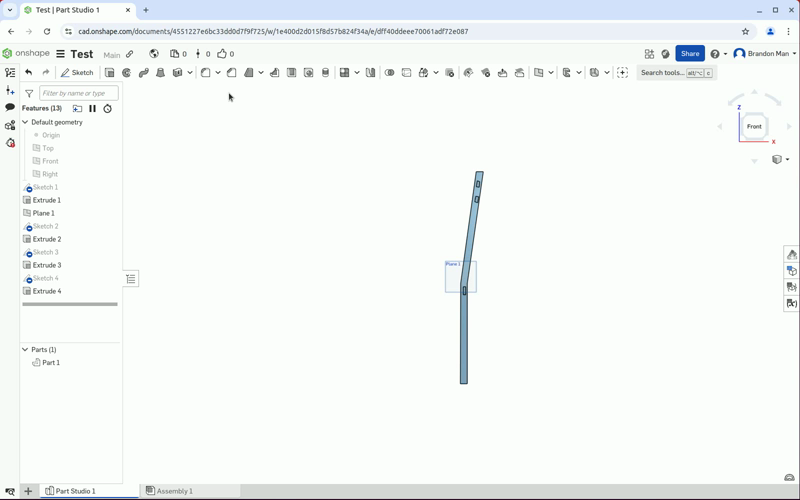
mouse_move(73, 352)
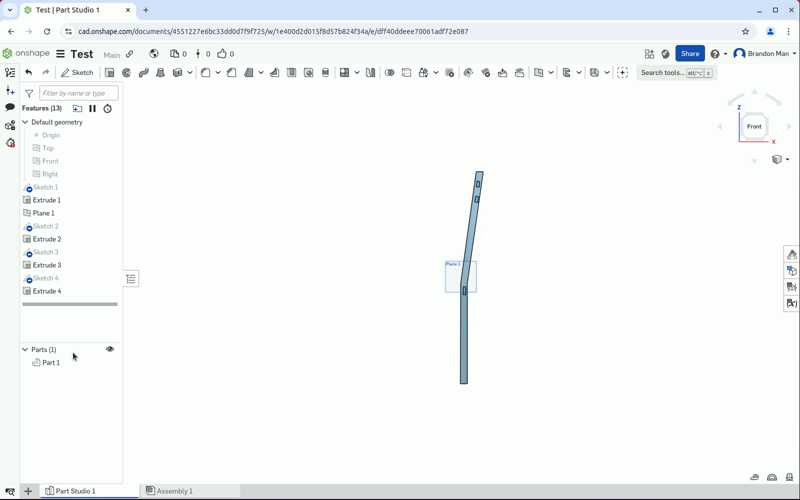
key(y)
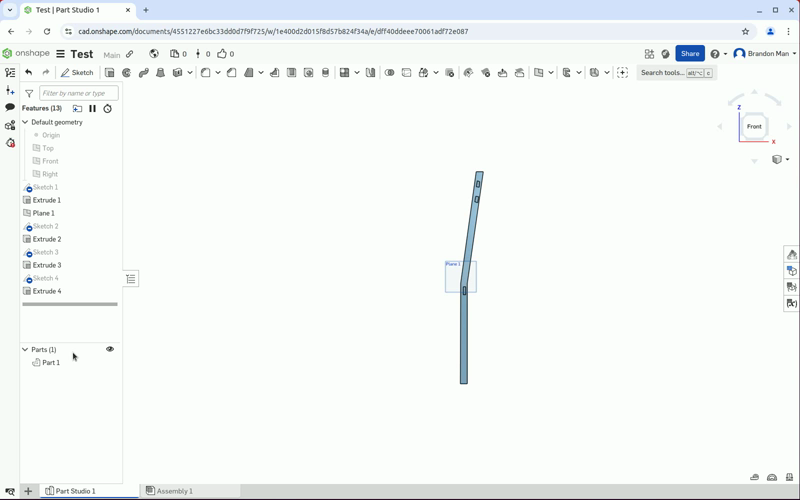
key(shift+p)
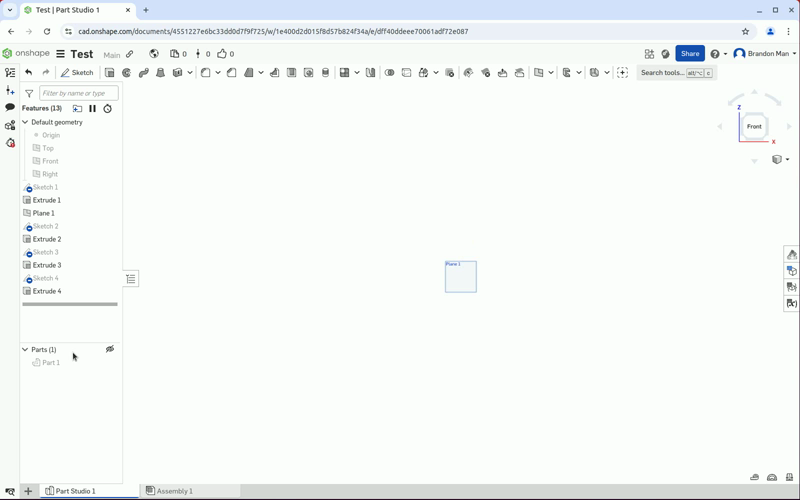
key(space)
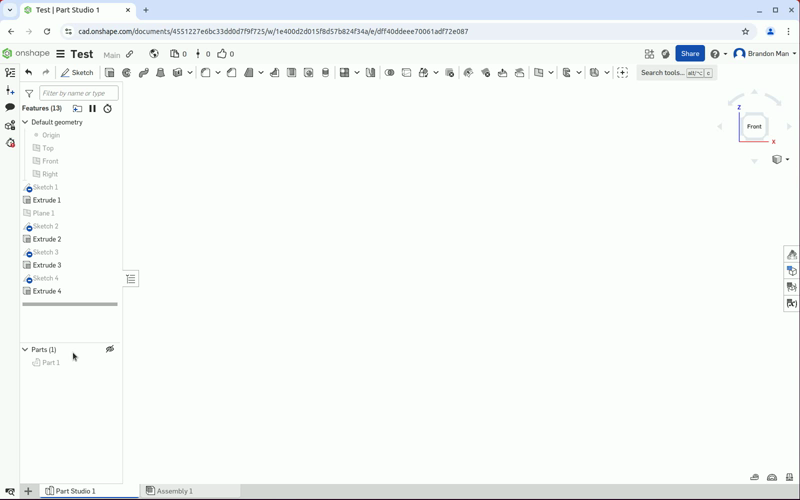
key_down(shift)
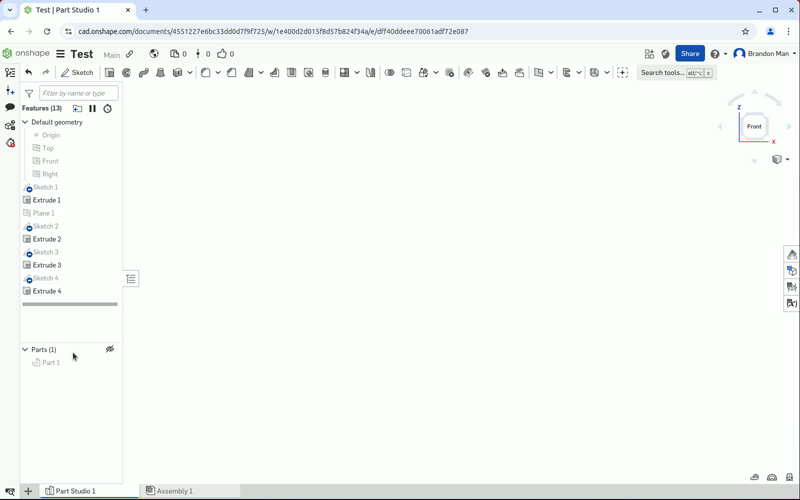
key(left)
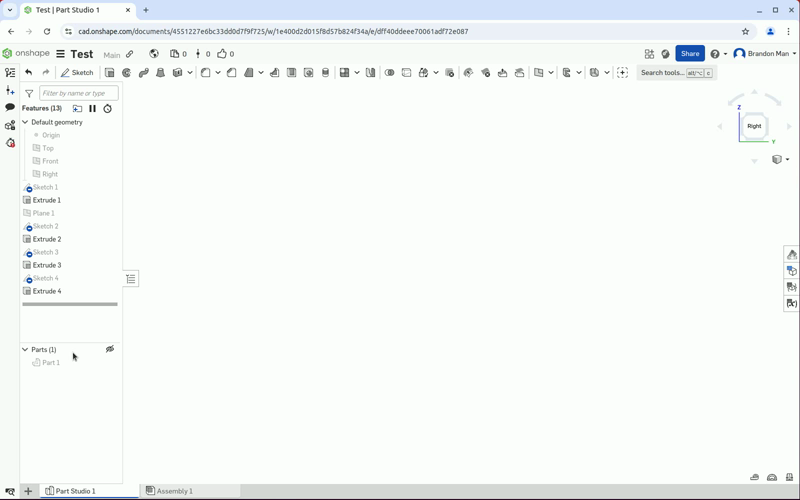
key_up(shift)
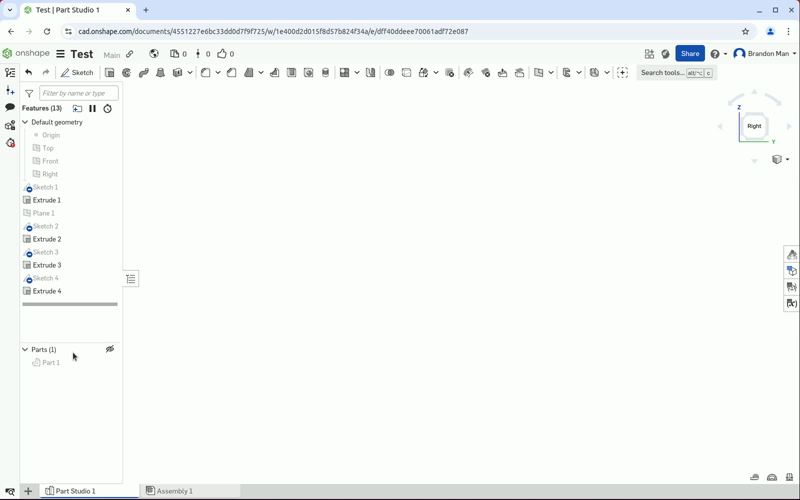
mouse_move(73, 352)
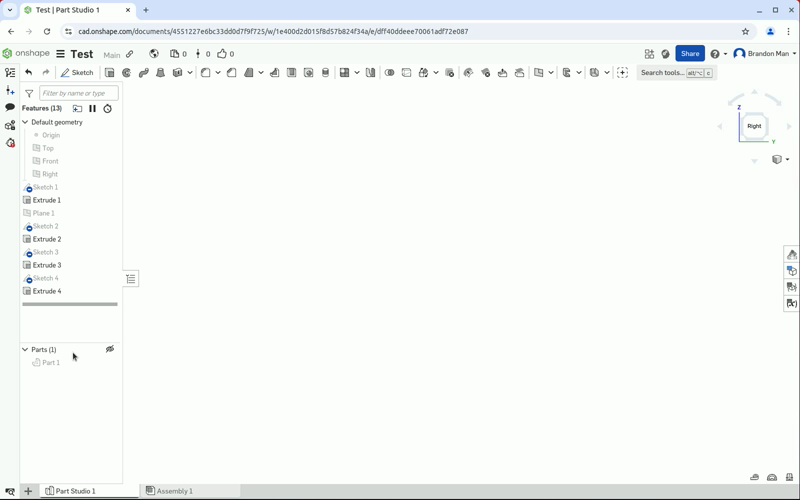
key(shift+y)
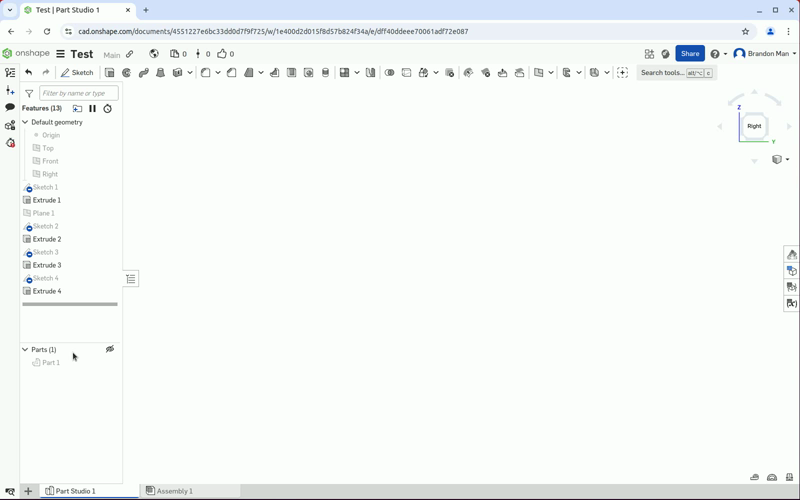
key(shift+s)
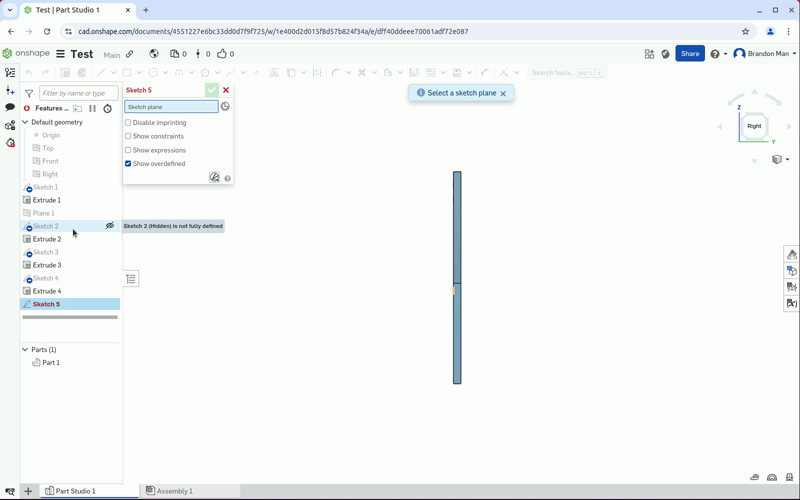
scroll(3)
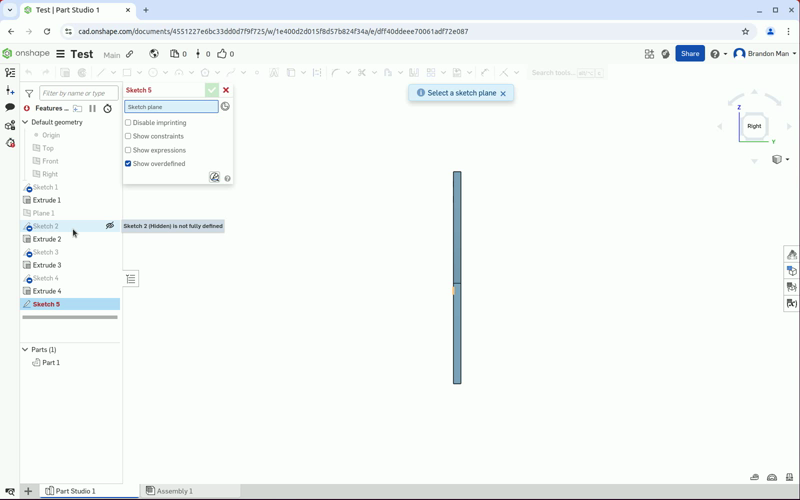
mouse_move(73, 176)
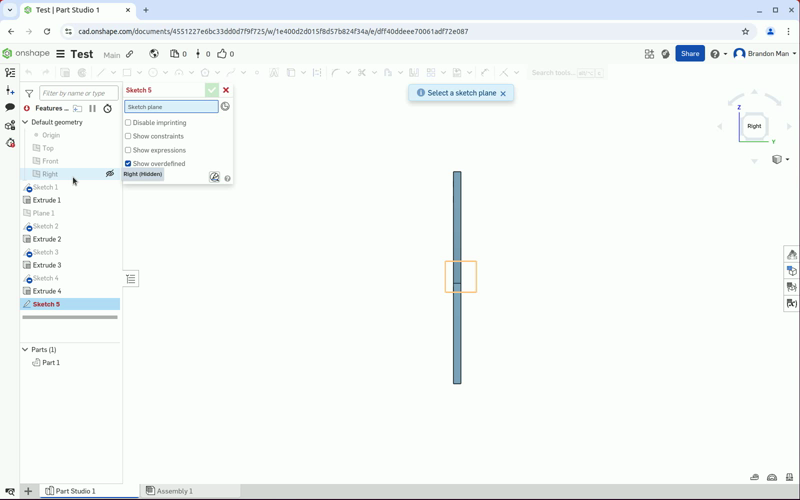
click(73, 176)
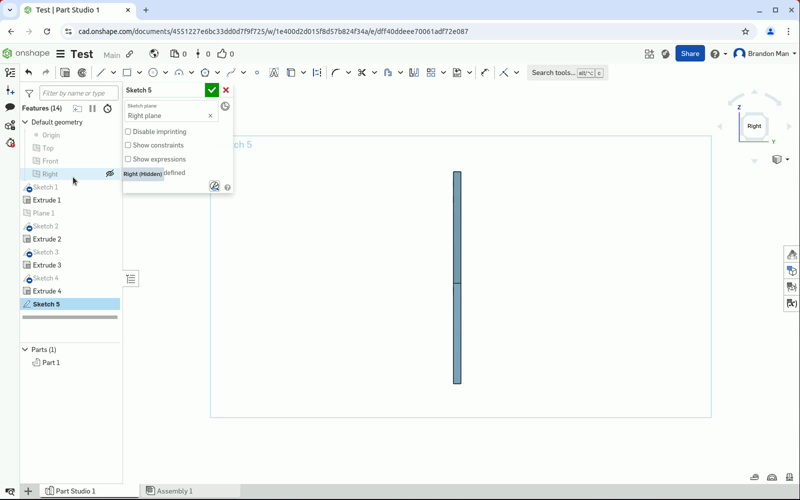
mouse_move(73, 352)
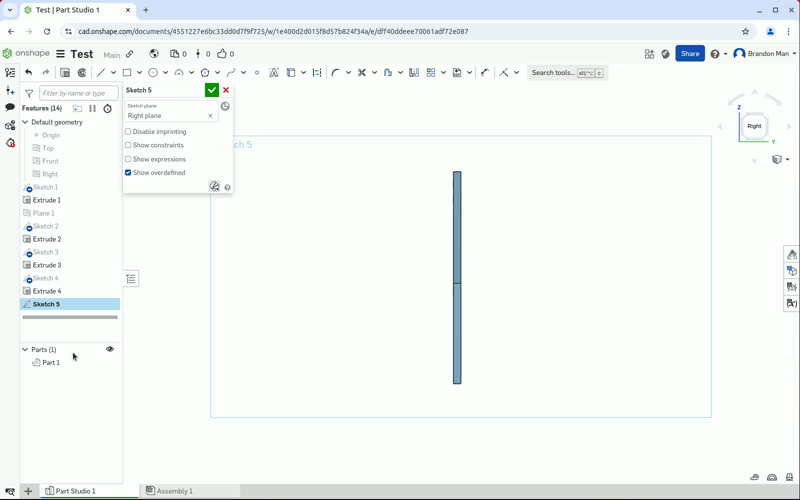
key(y)
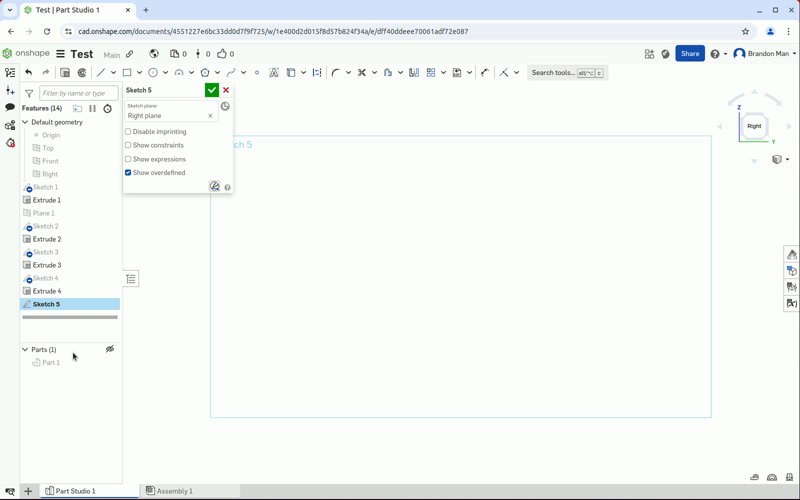
key(l)
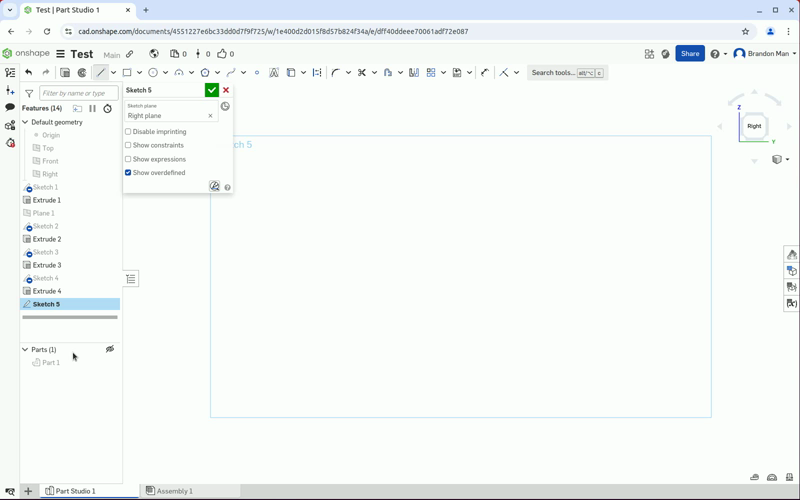
key_down(shift)
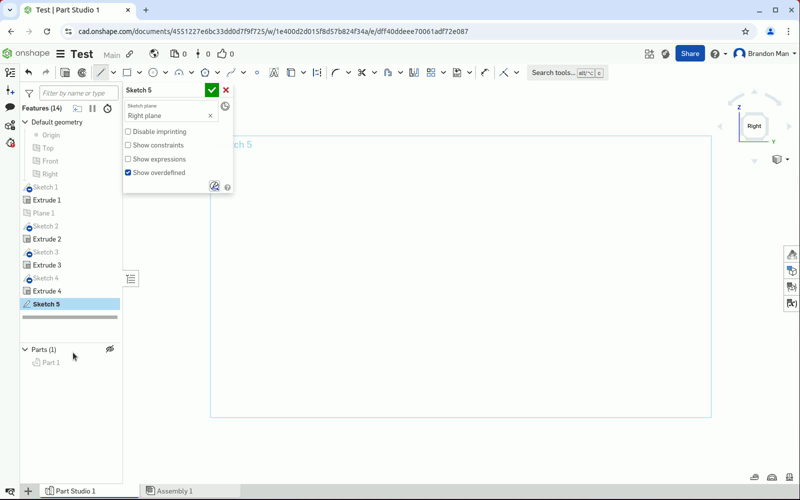
mouse_move(456, 294)
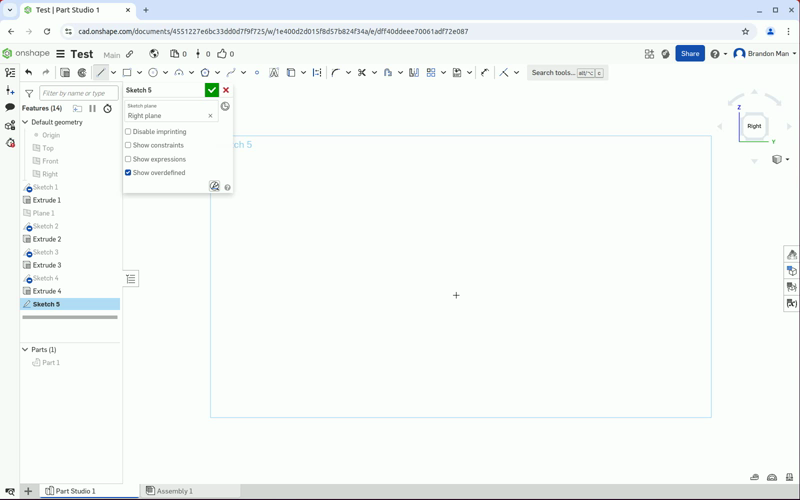
click(456, 294)
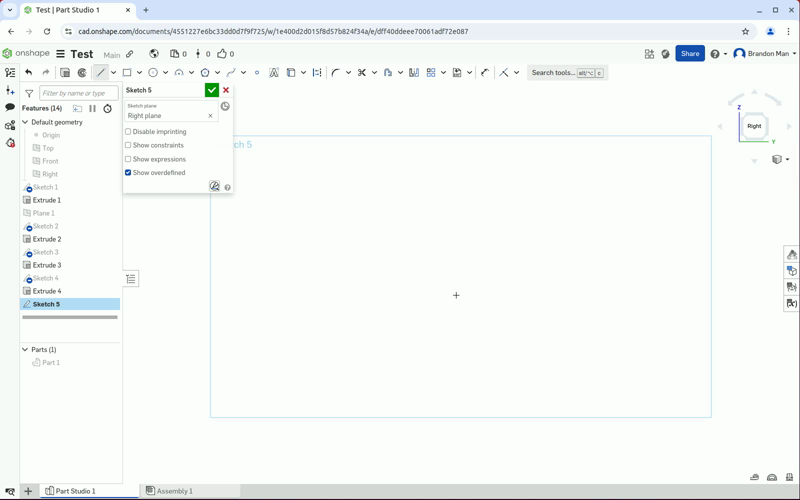
key_up(shift)
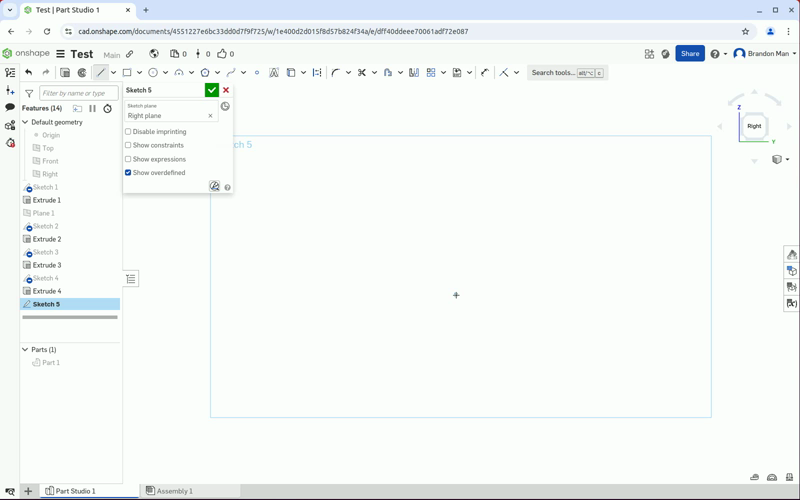
key_down(shift)
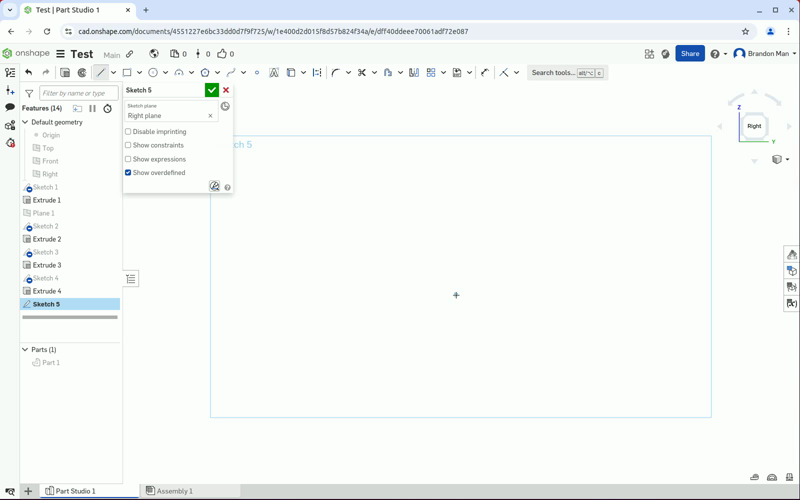
mouse_move(486, 294)
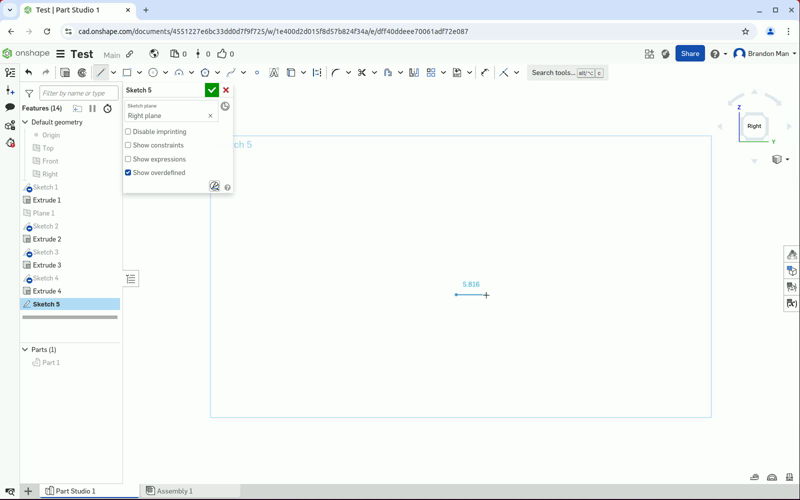
mouse_move(458, 294)
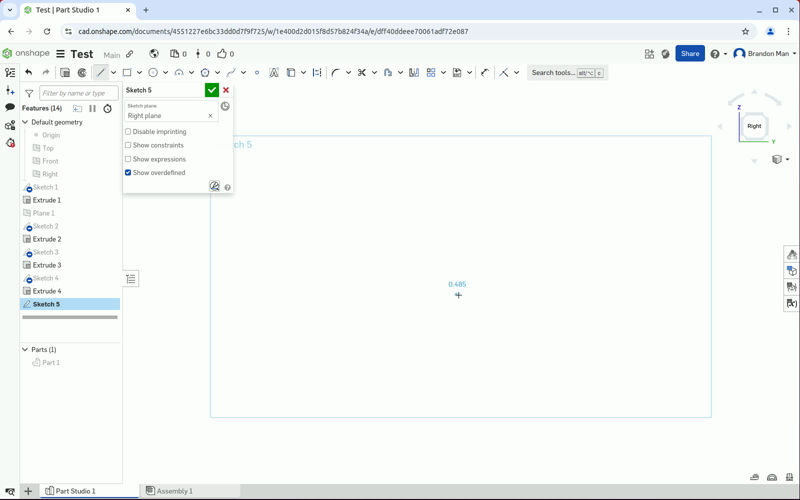
scroll(6)
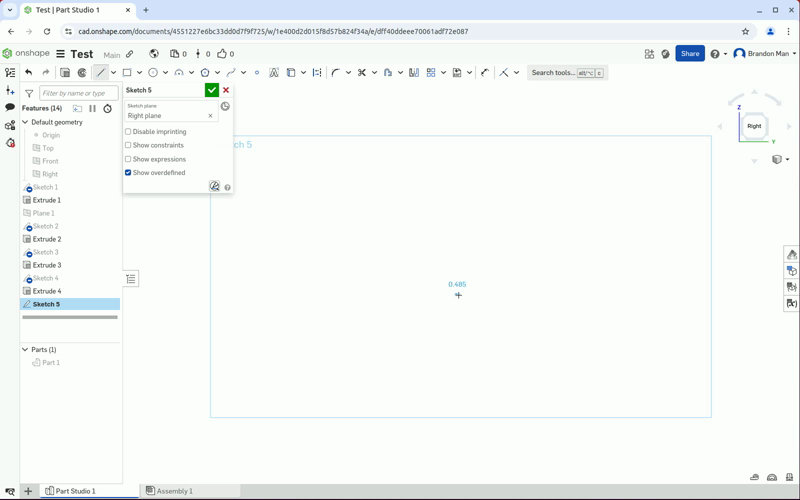
scroll(6)
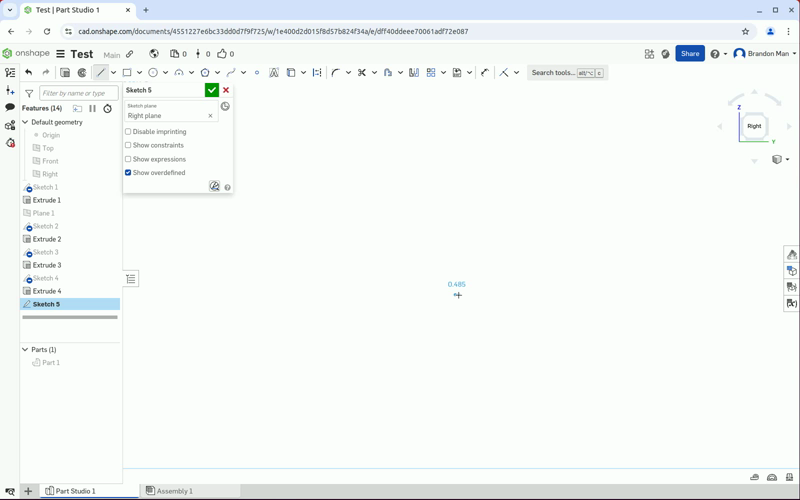
scroll(6)
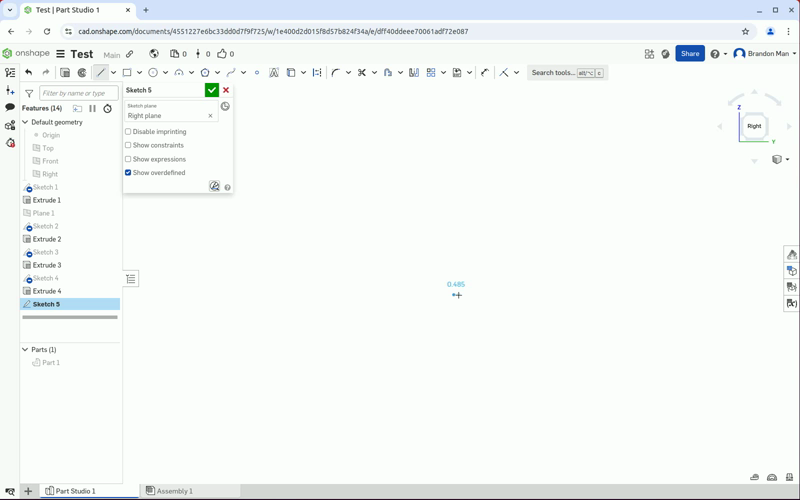
scroll(6)
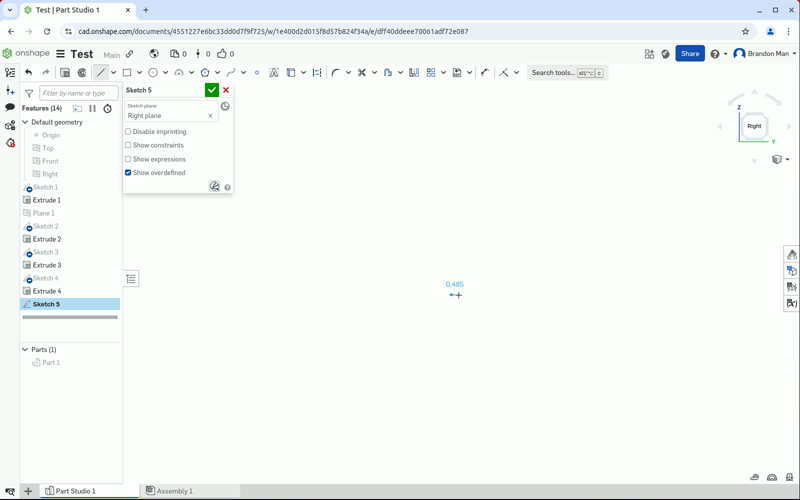
scroll(6)
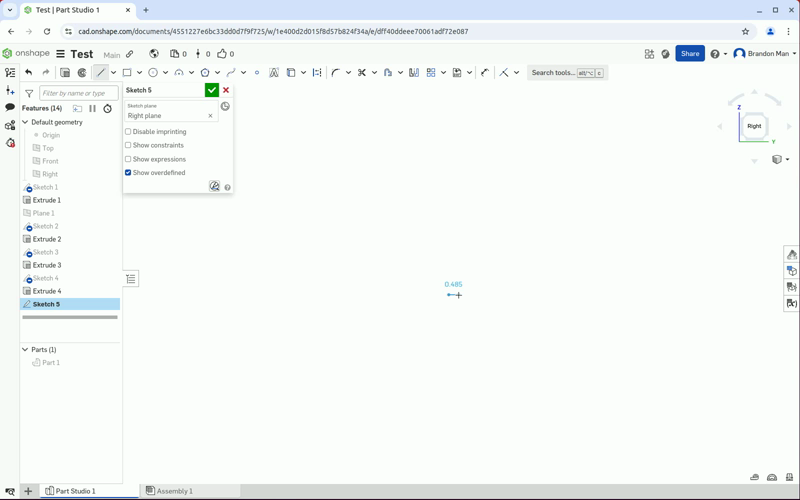
scroll(6)
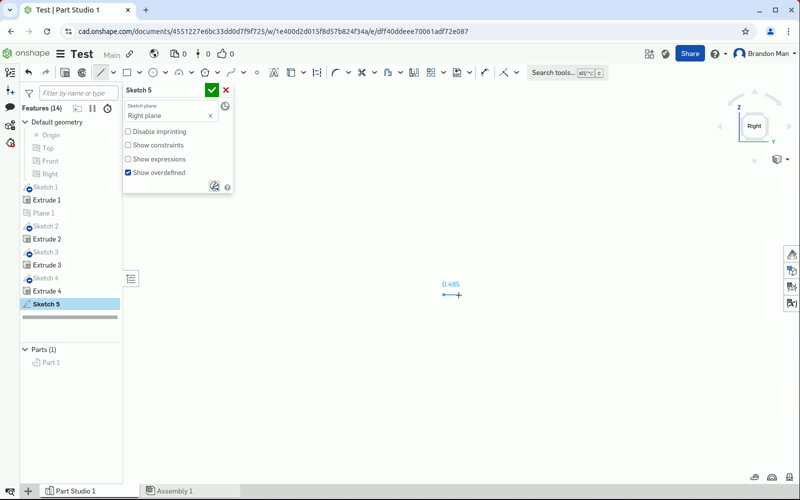
scroll(6)
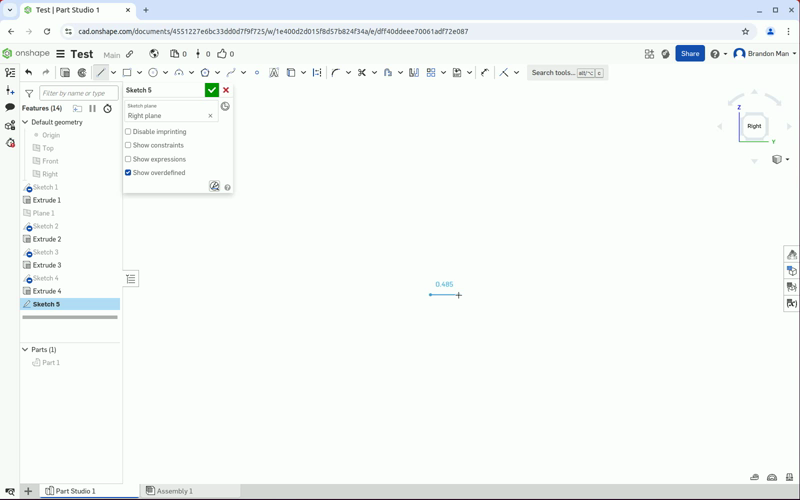
click(458, 294)
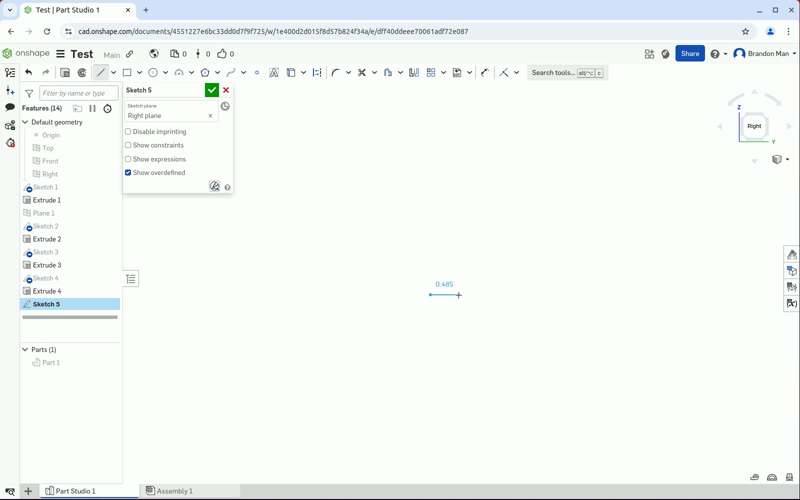
scroll(-6)
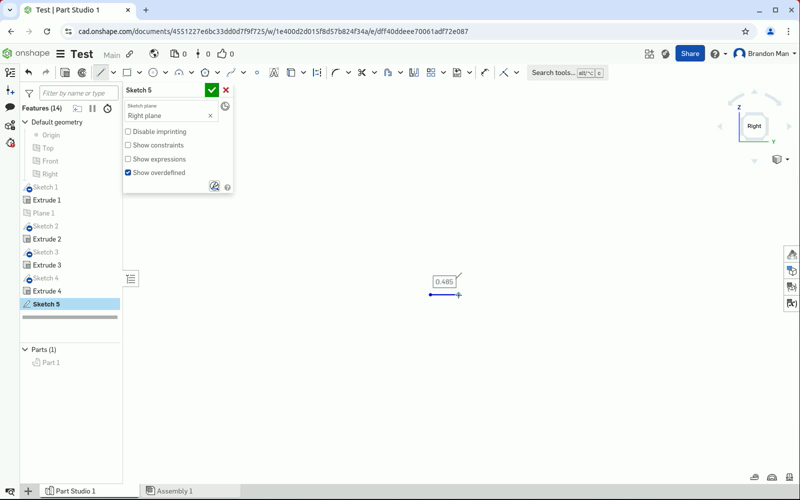
scroll(-6)
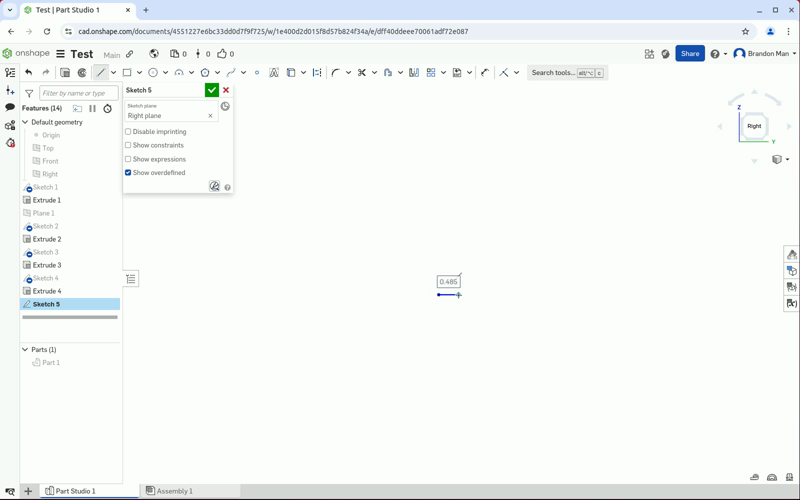
scroll(-6)
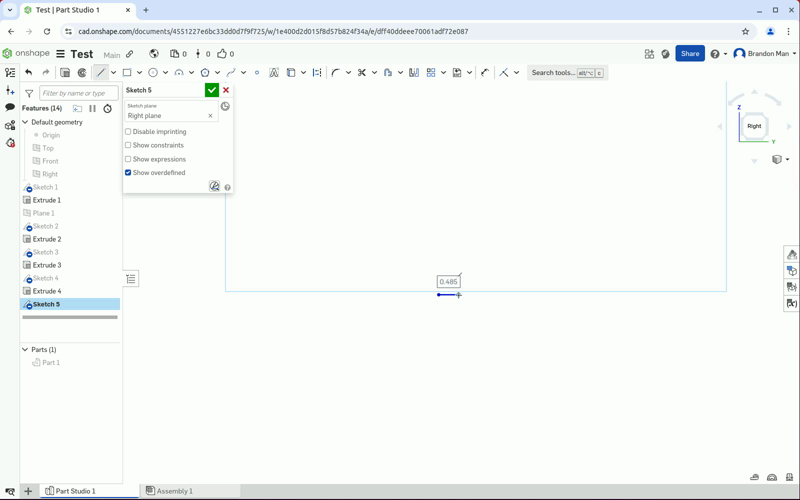
scroll(-6)
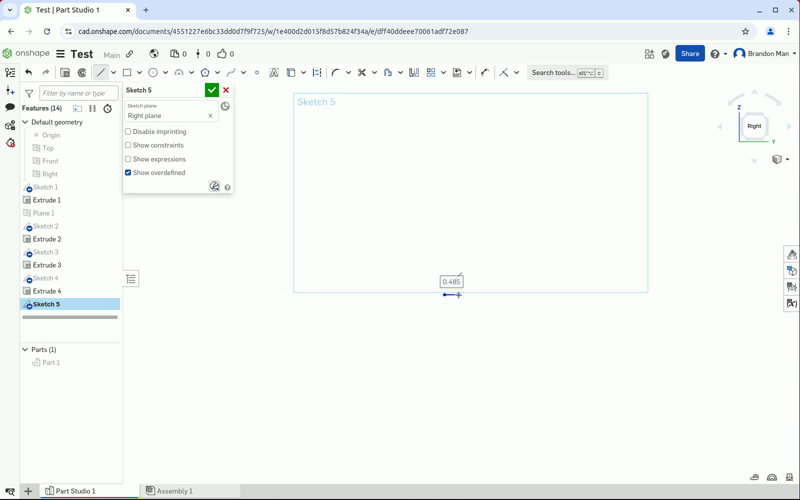
scroll(-6)
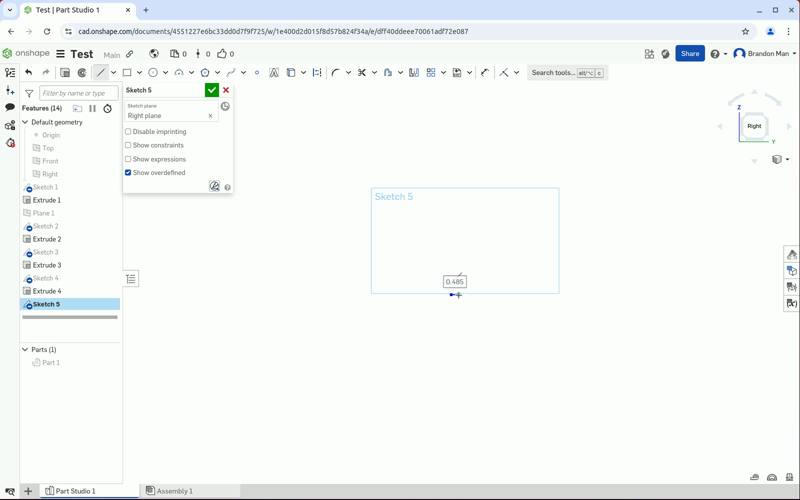
scroll(-6)
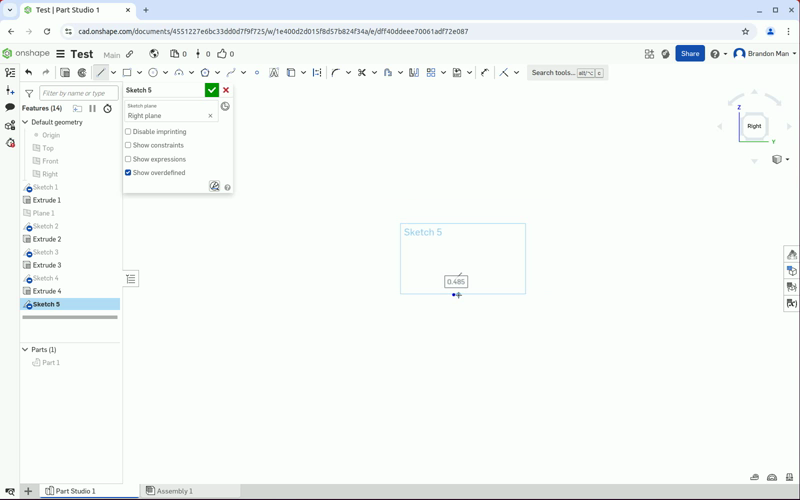
scroll(-6)
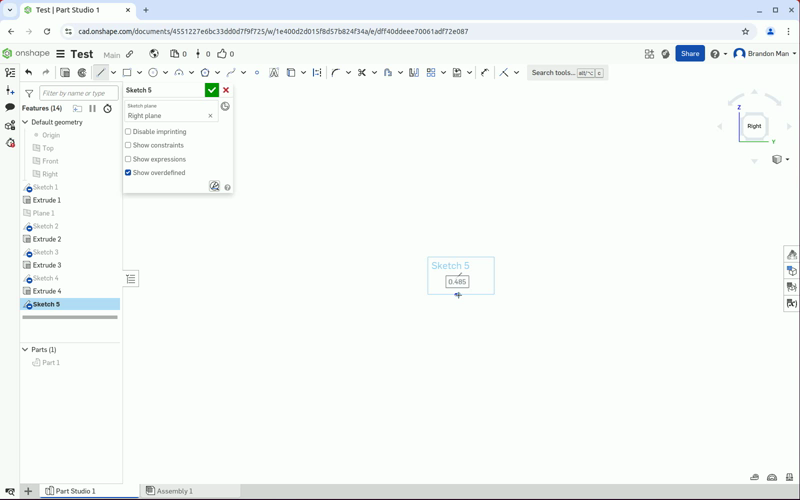
key_up(shift)
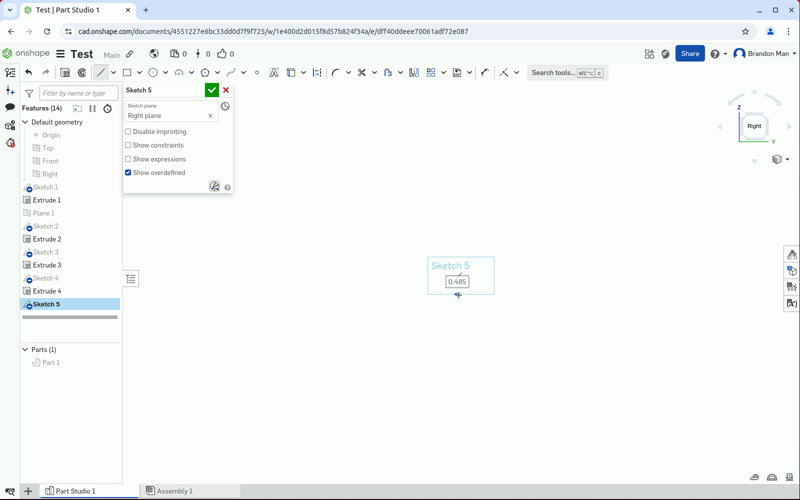
key_down(shift)
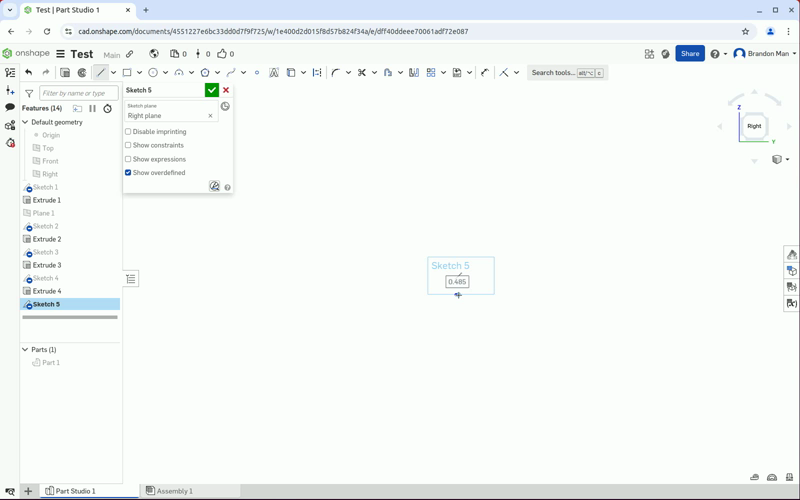
mouse_move(489, 294)
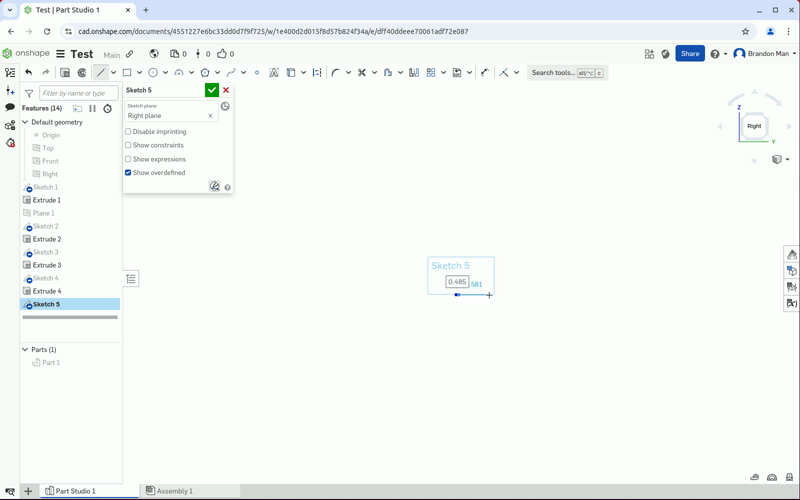
mouse_move(458, 286)
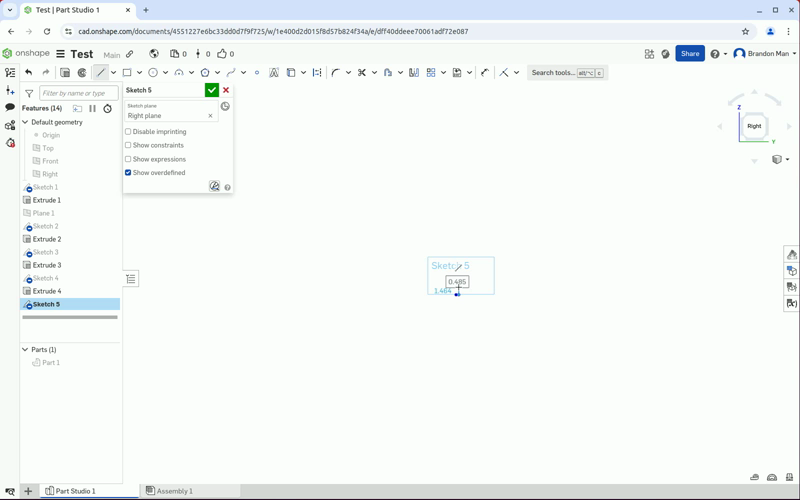
click(458, 286)
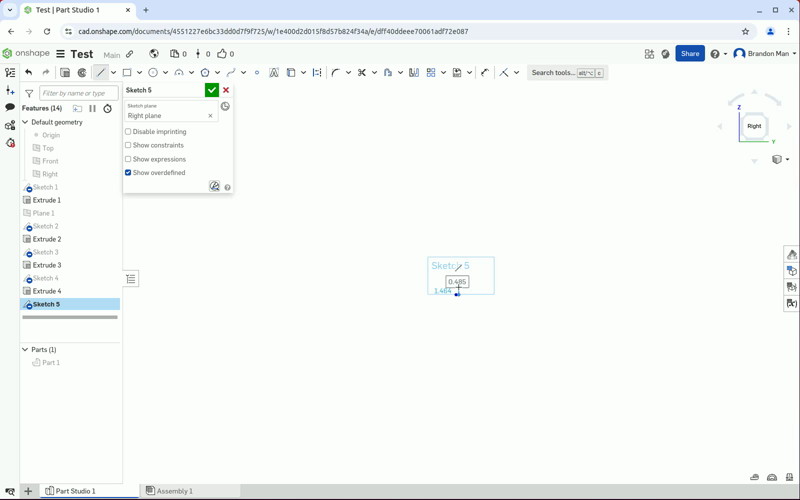
key_up(shift)
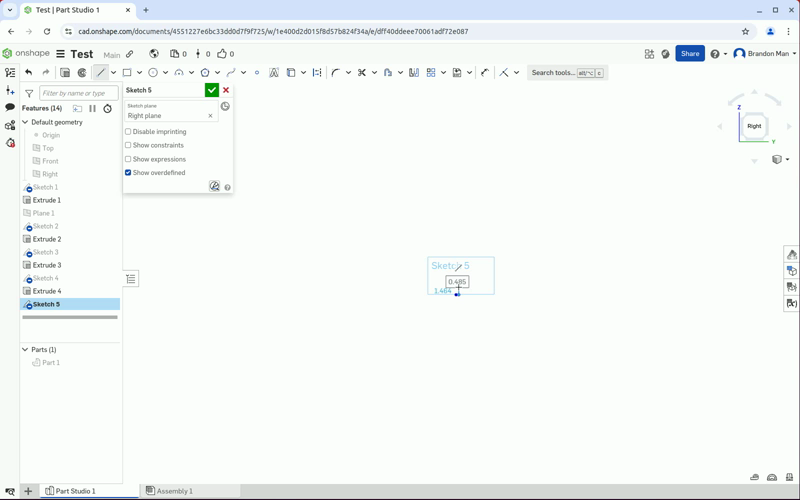
key_down(shift)
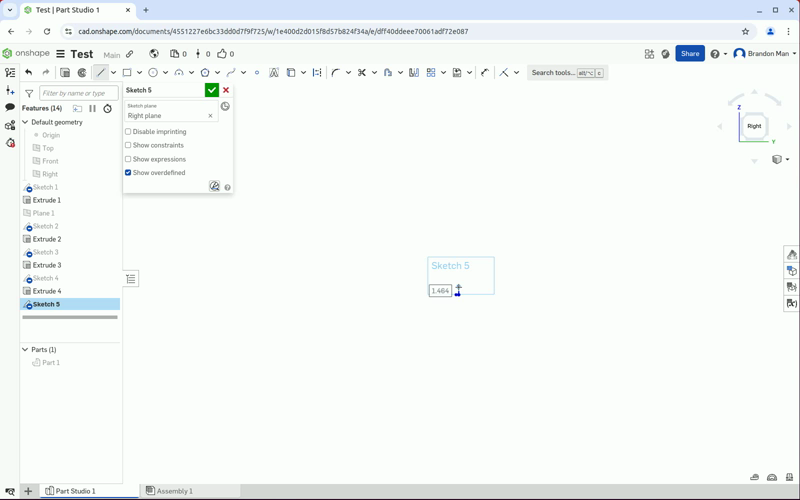
mouse_move(489, 286)
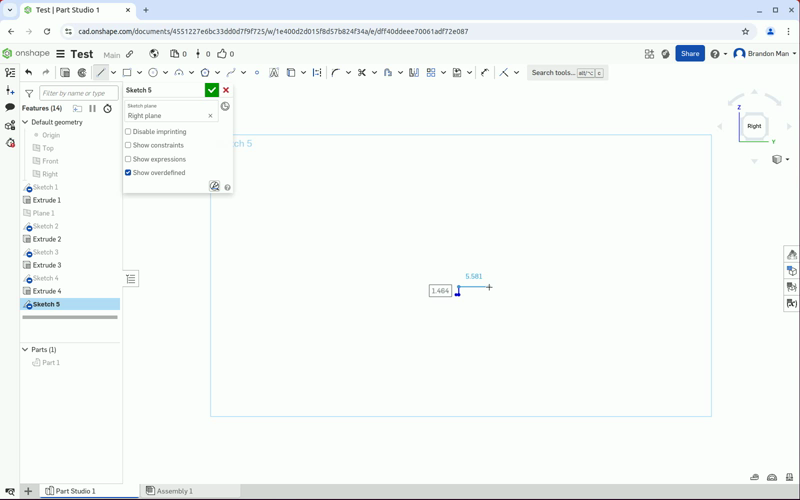
mouse_move(456, 286)
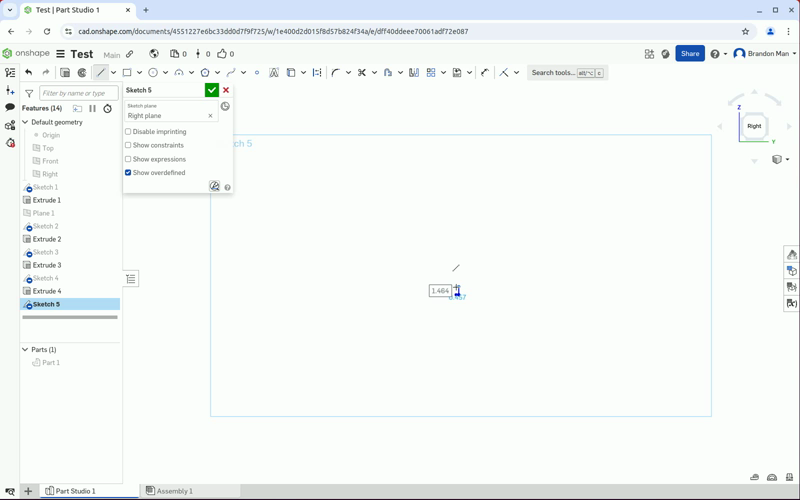
scroll(6)
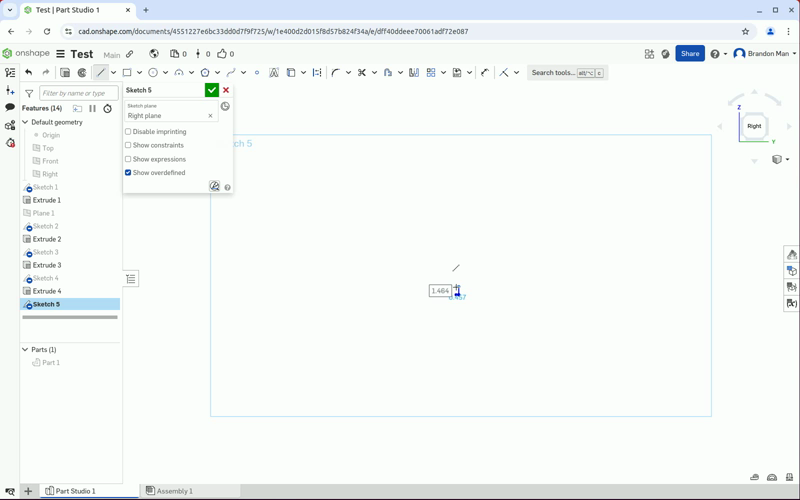
scroll(6)
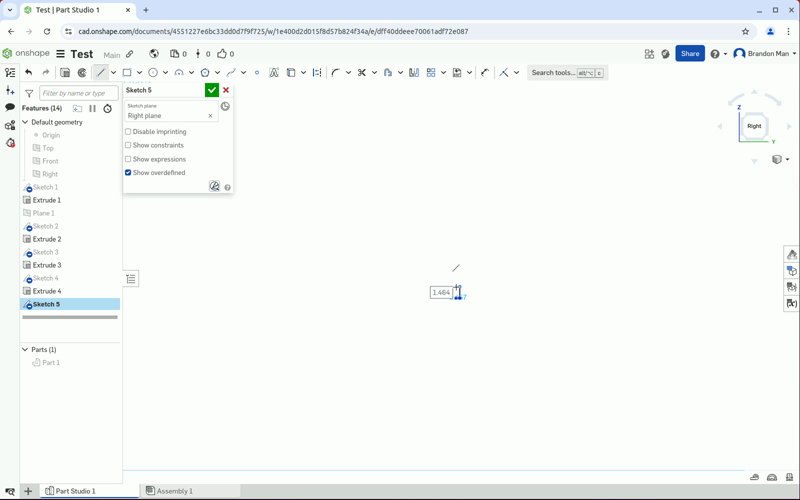
scroll(6)
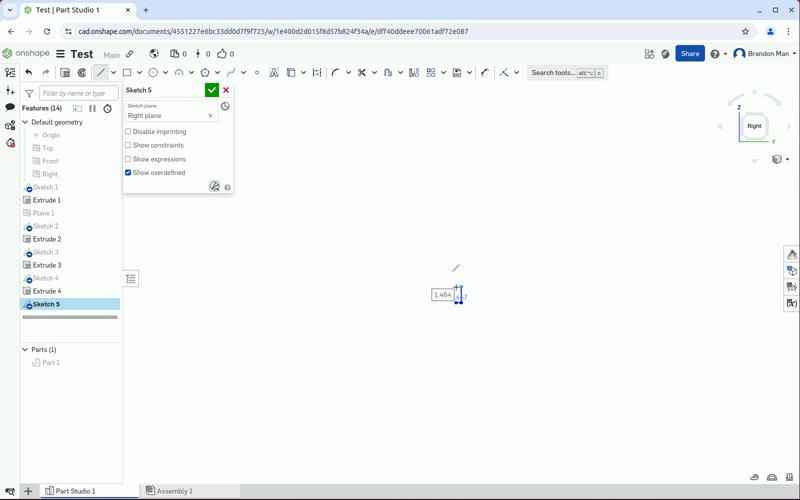
scroll(6)
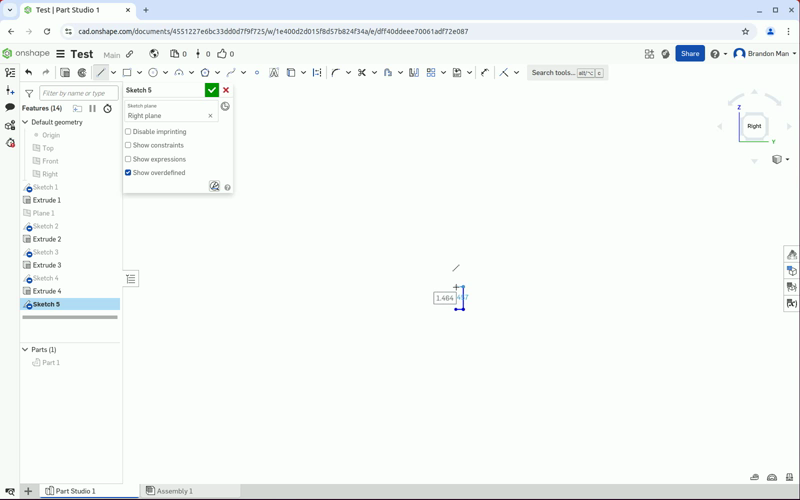
scroll(6)
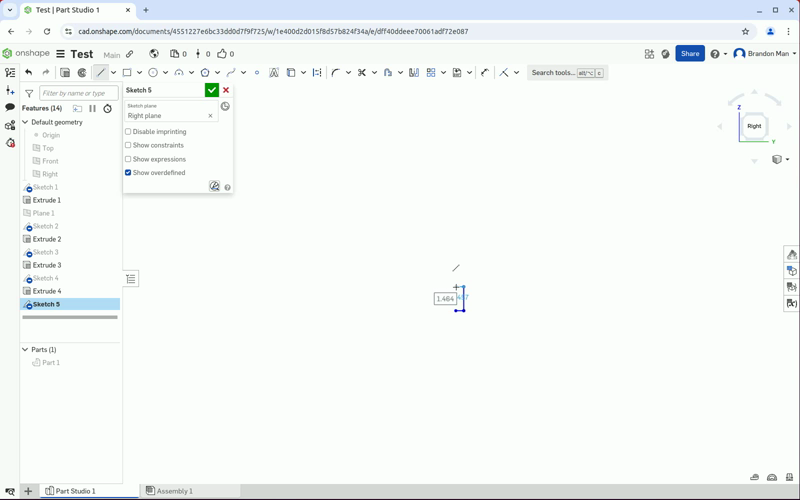
scroll(6)
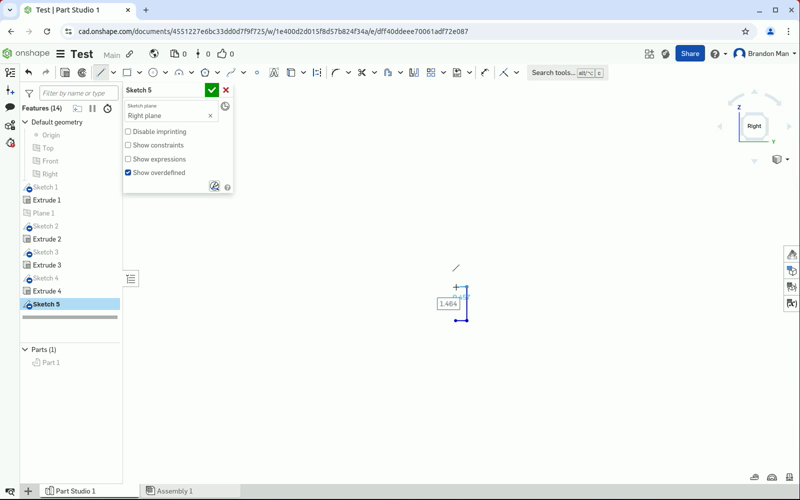
scroll(6)
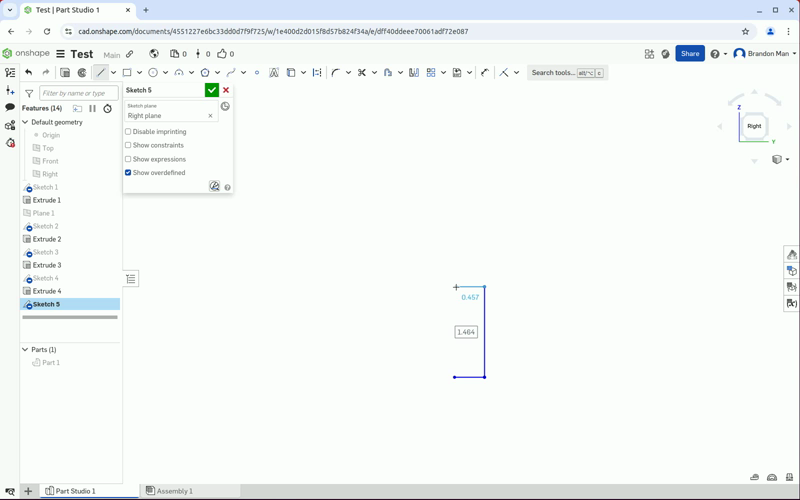
click(456, 286)
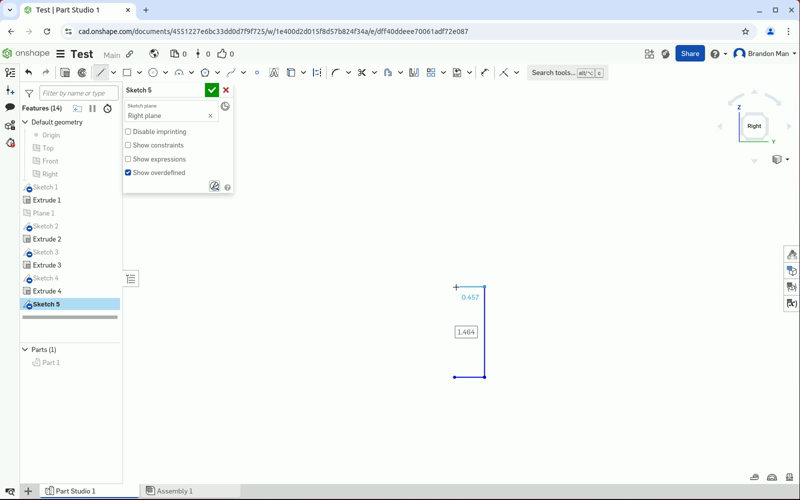
scroll(-6)
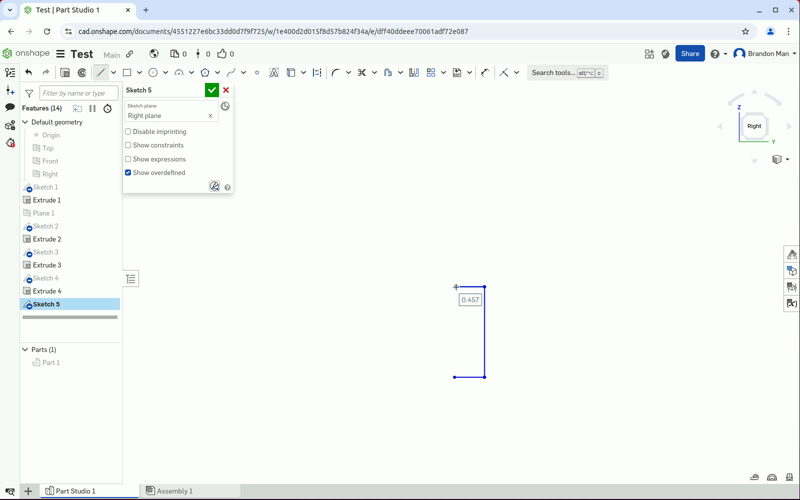
scroll(-6)
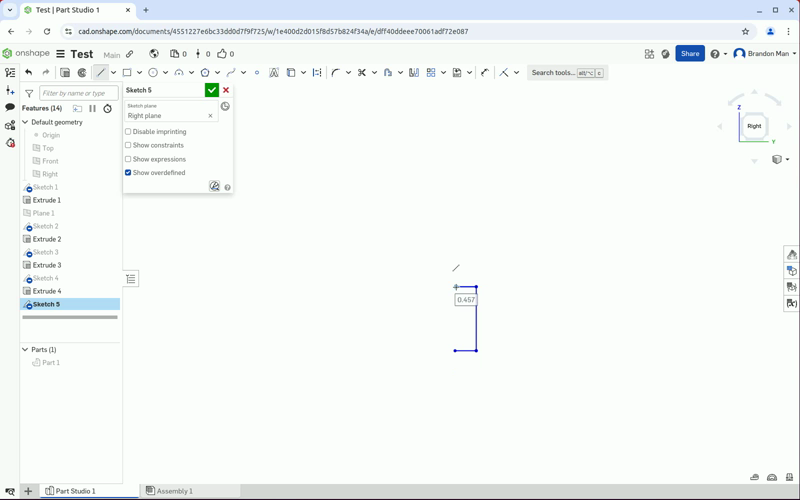
scroll(-6)
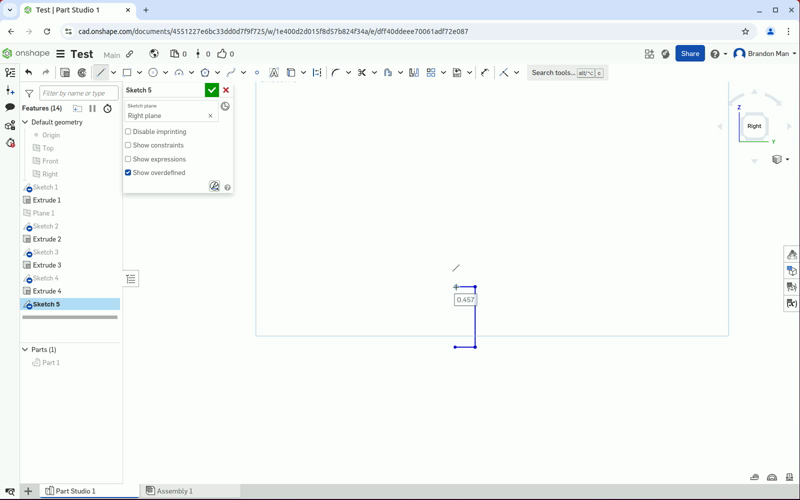
scroll(-6)
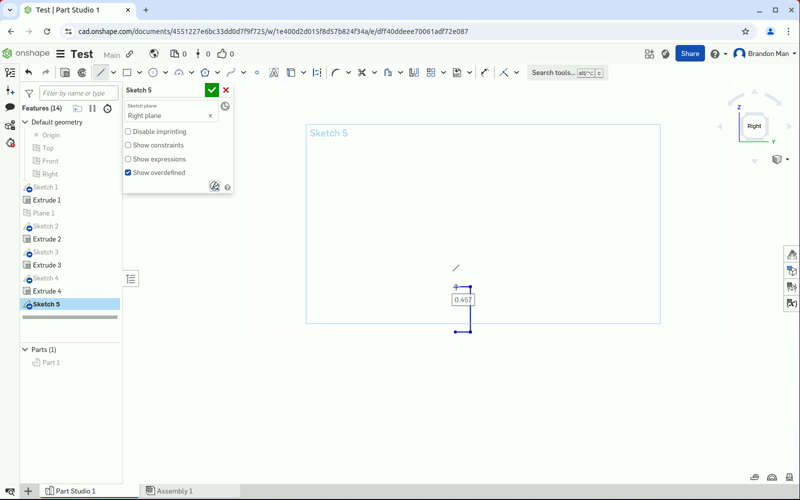
scroll(-6)
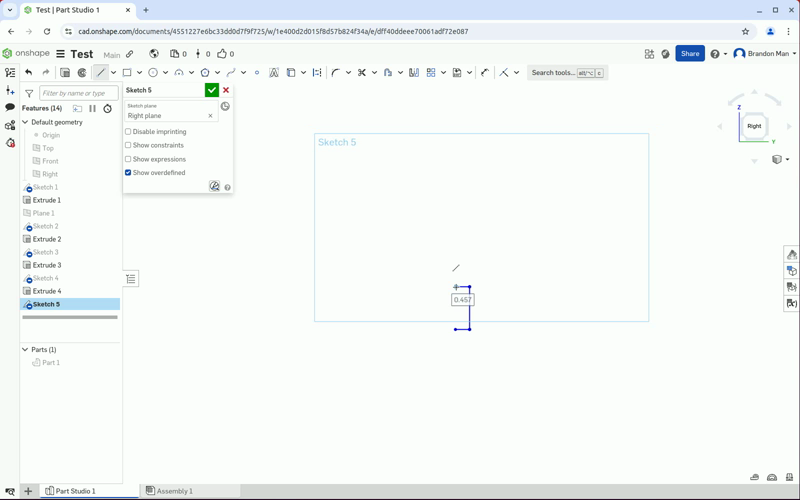
scroll(-6)
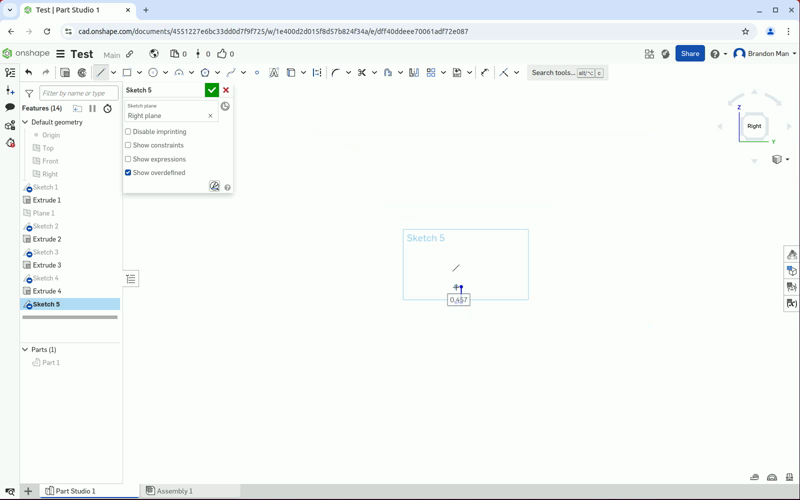
scroll(-6)
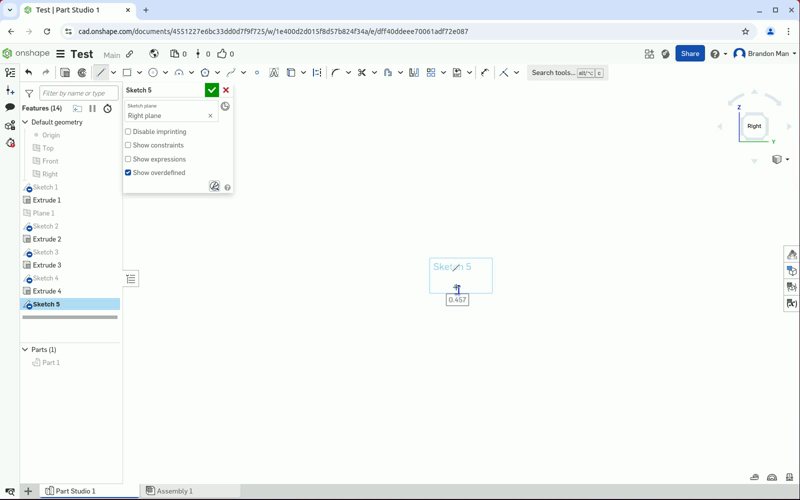
key_up(shift)
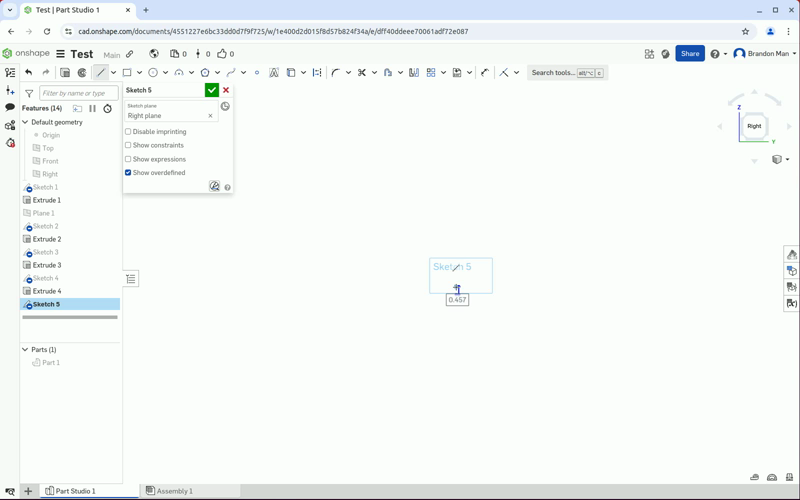
mouse_move(486, 286)
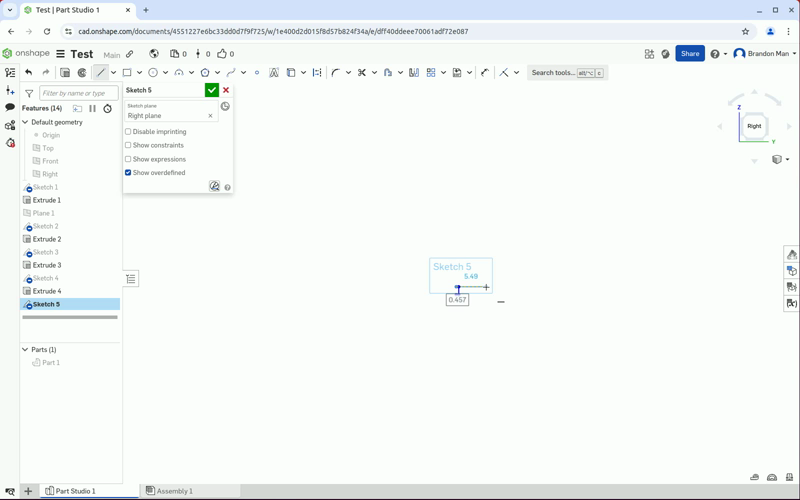
key_down(shift)
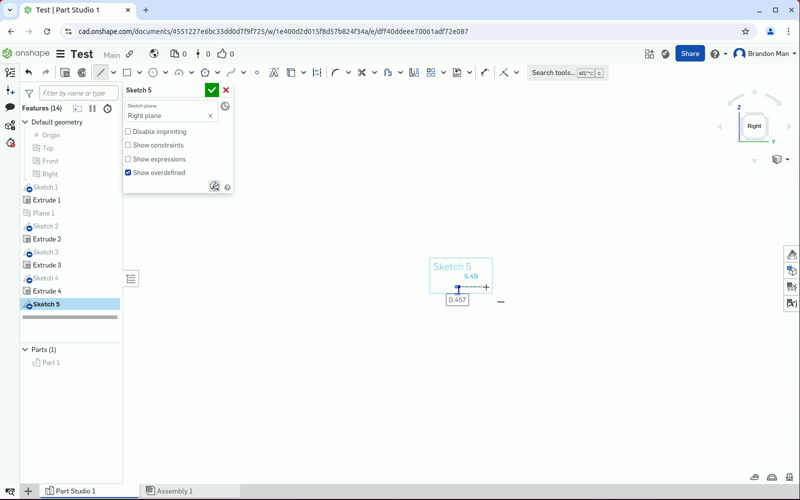
mouse_move(456, 294)
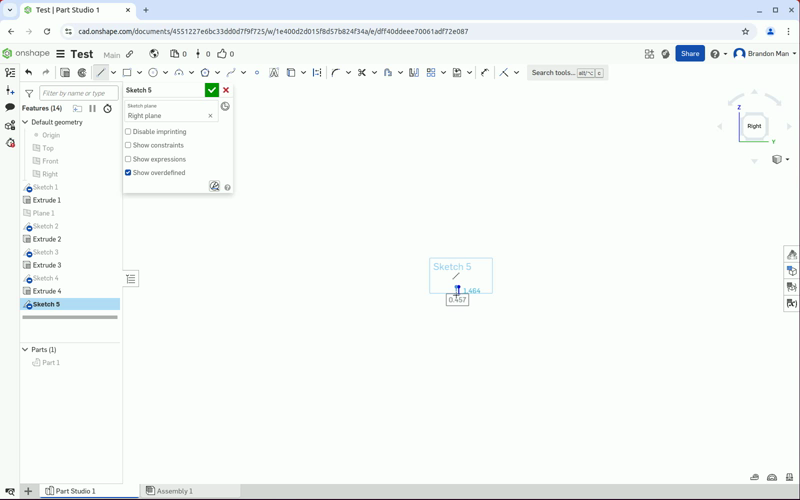
scroll(6)
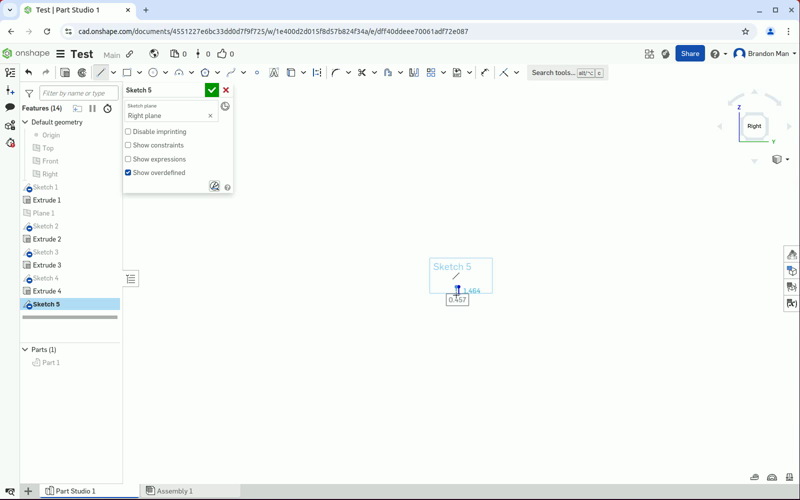
scroll(6)
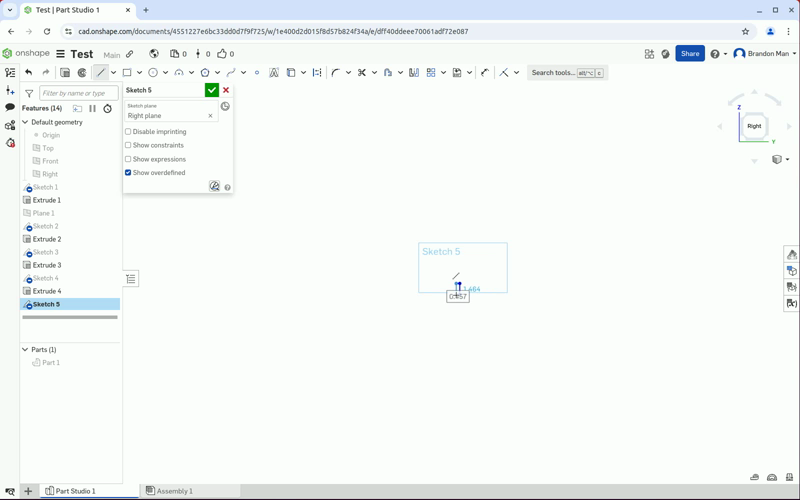
scroll(6)
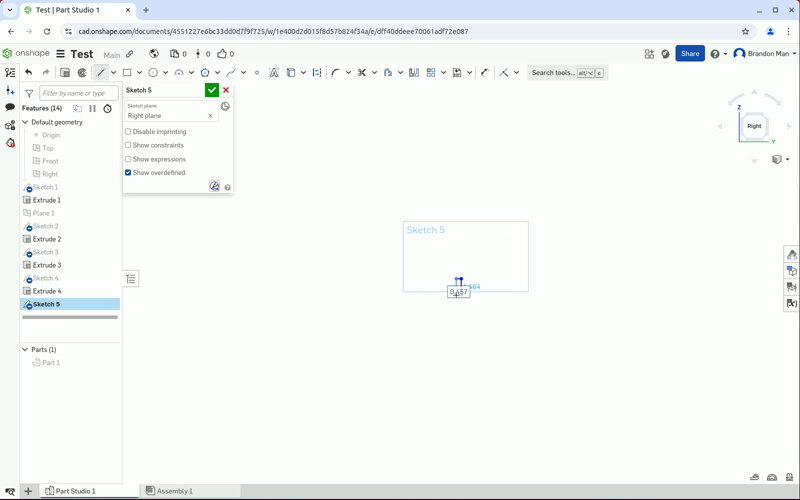
scroll(6)
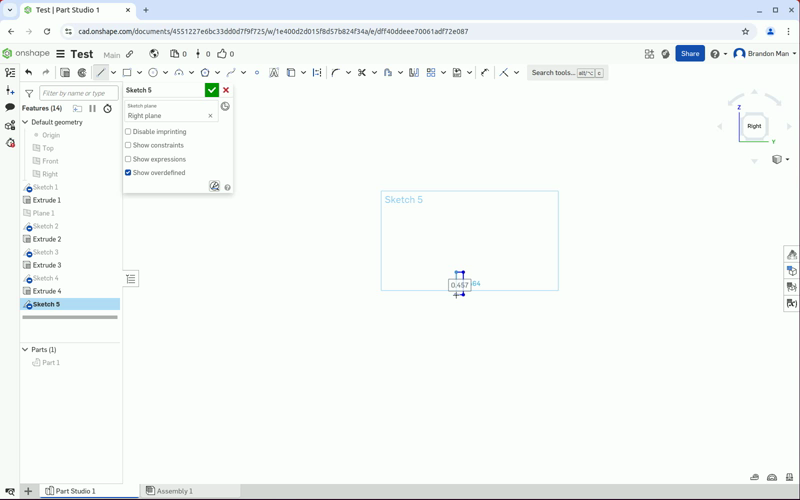
scroll(6)
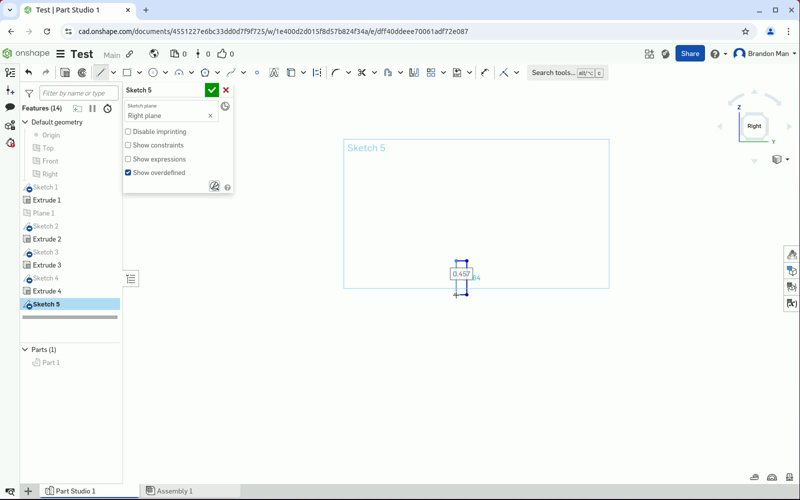
scroll(6)
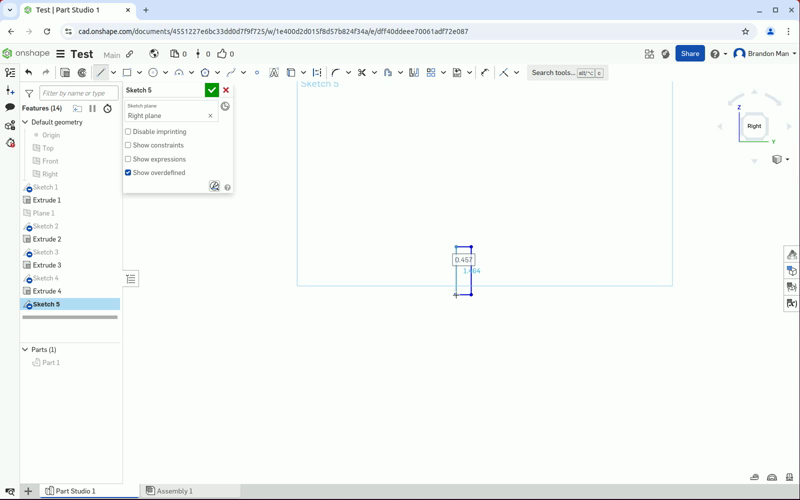
scroll(6)
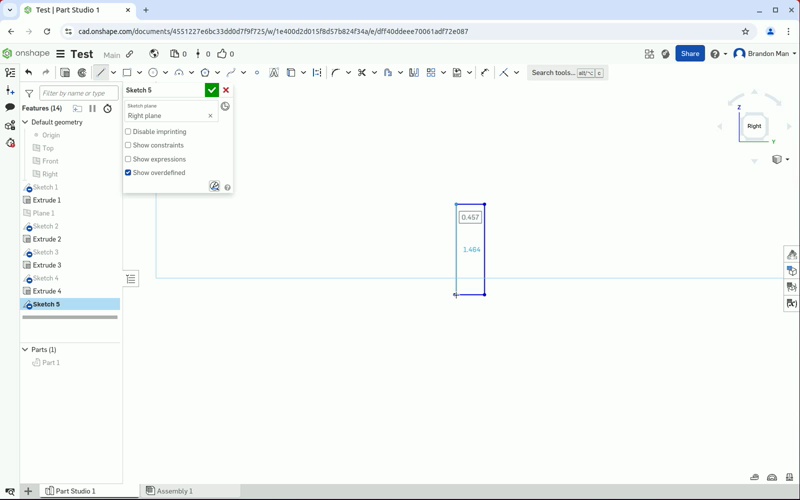
key_up(shift)
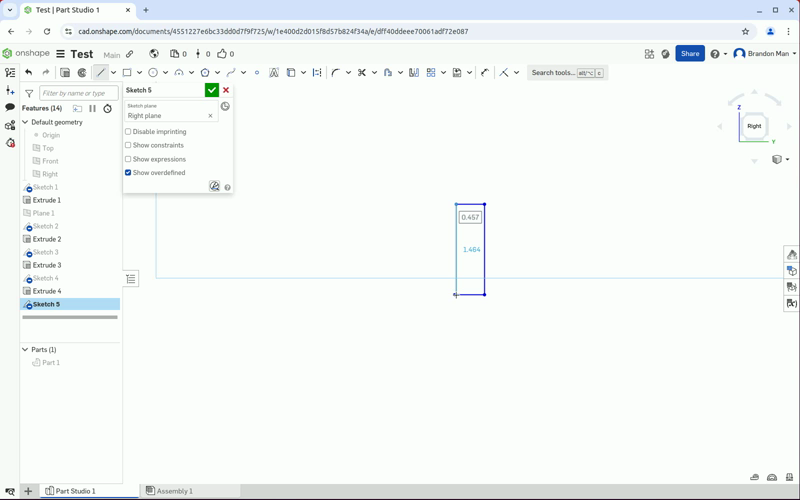
click(456, 294)
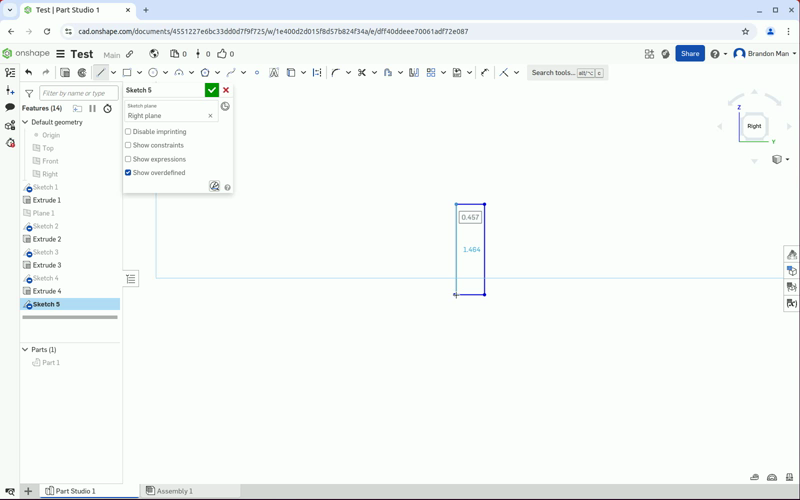
scroll(-6)
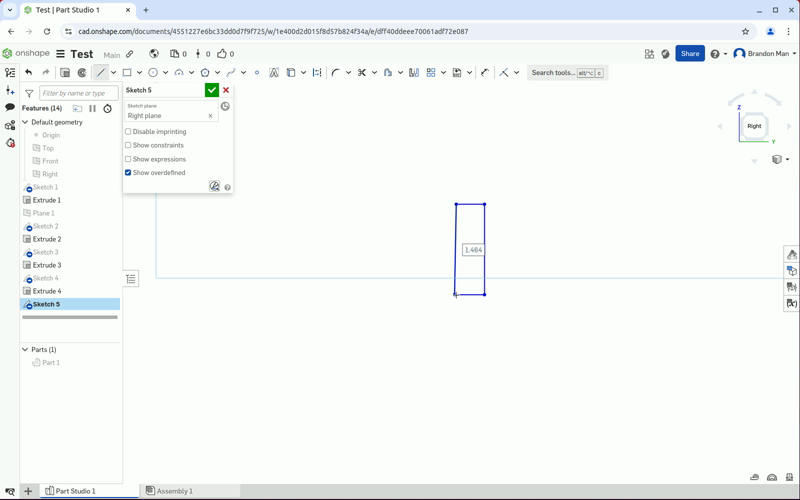
scroll(-6)
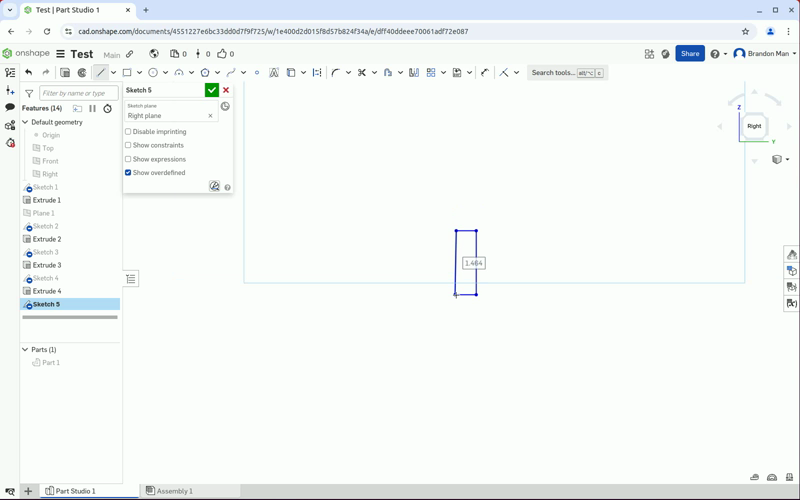
scroll(-6)
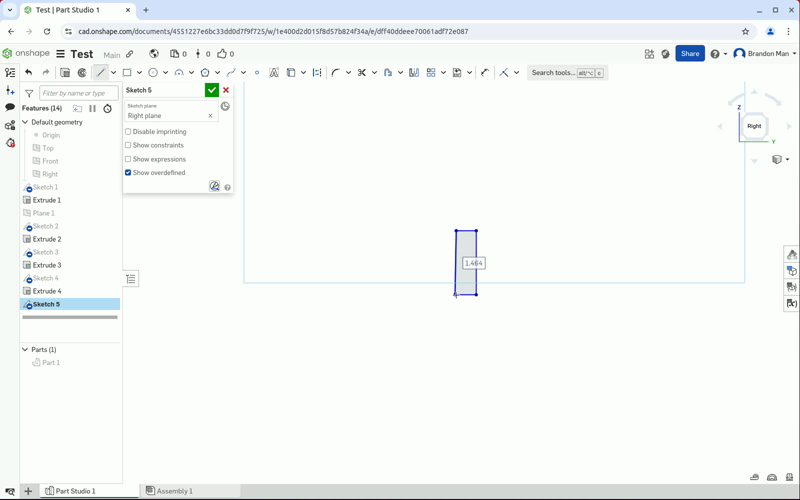
scroll(-6)
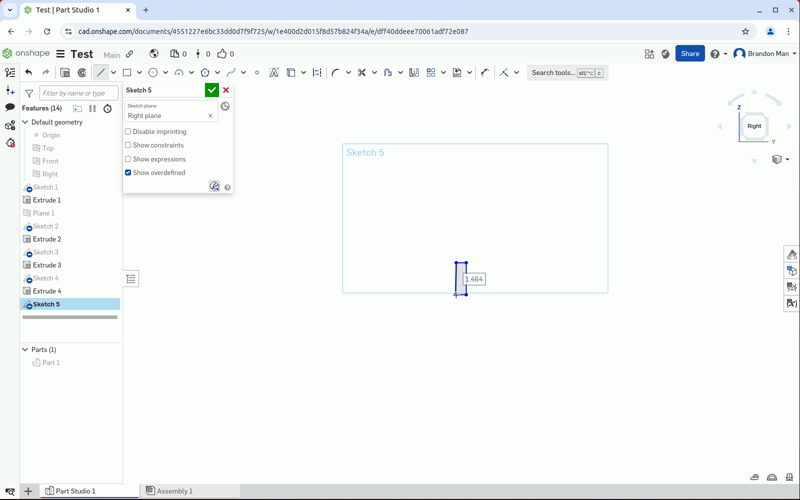
scroll(-6)
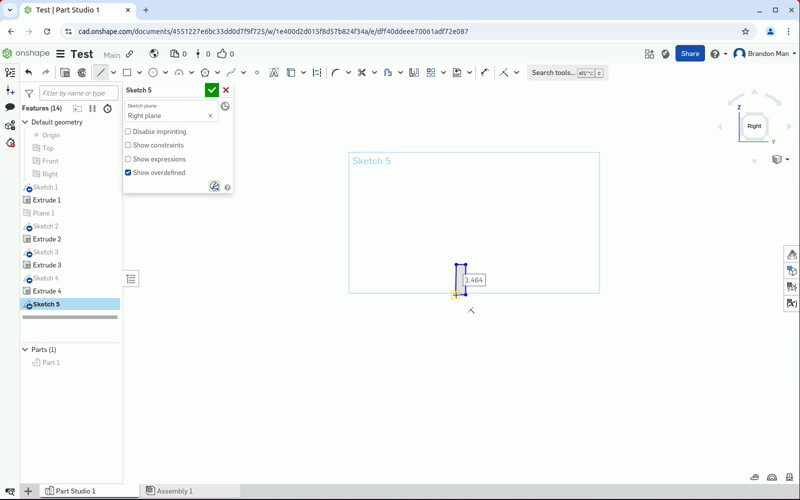
scroll(-6)
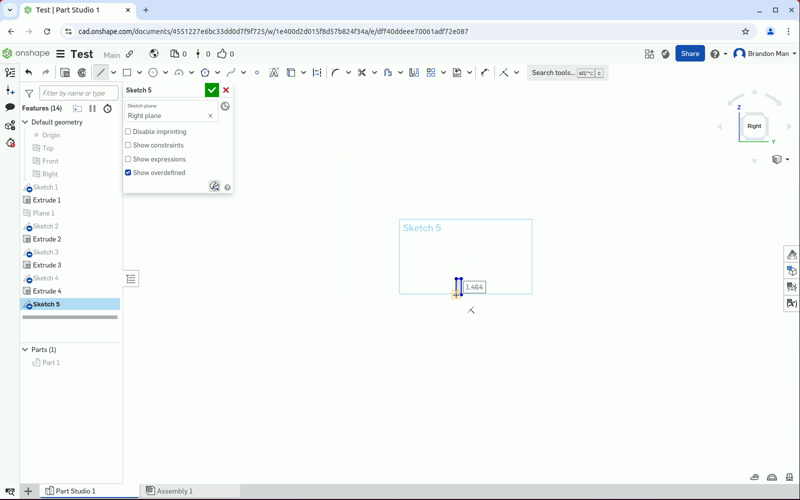
scroll(-6)
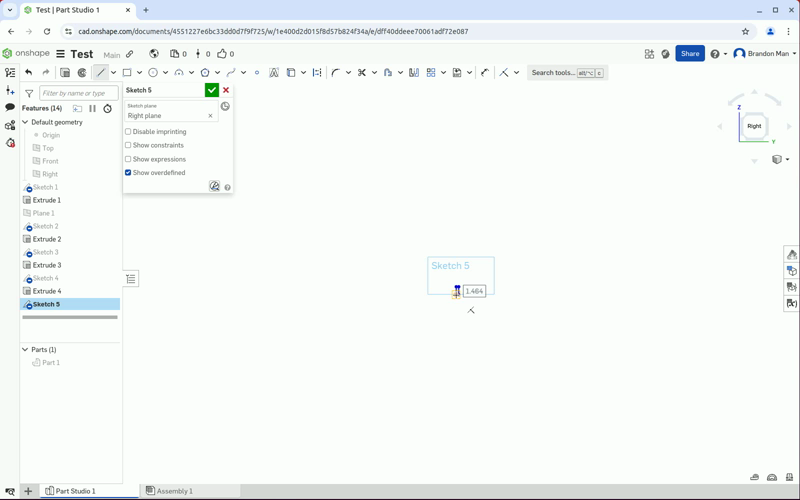
key(esc)
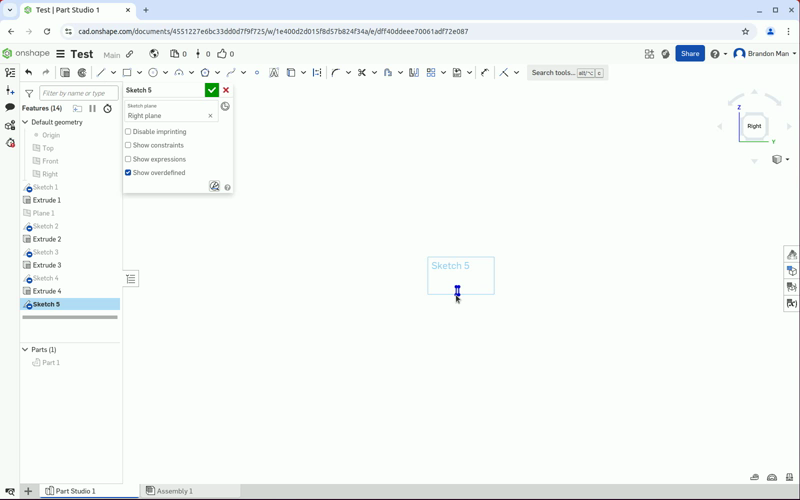
mouse_move(457, 287)
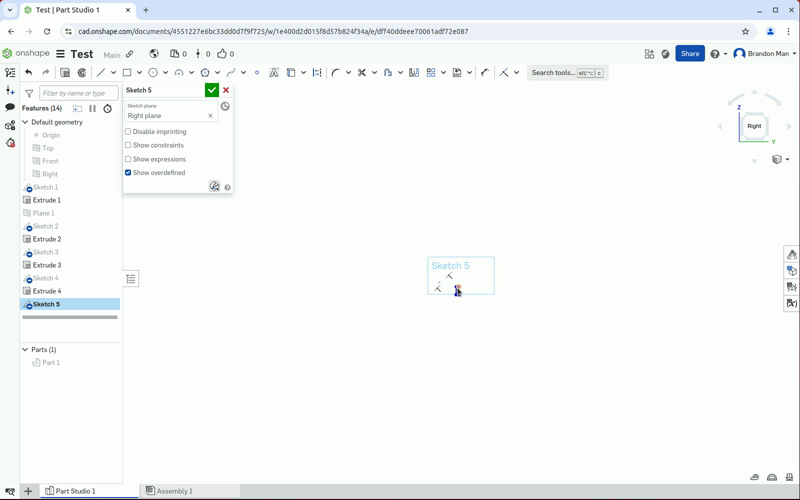
scroll(6)
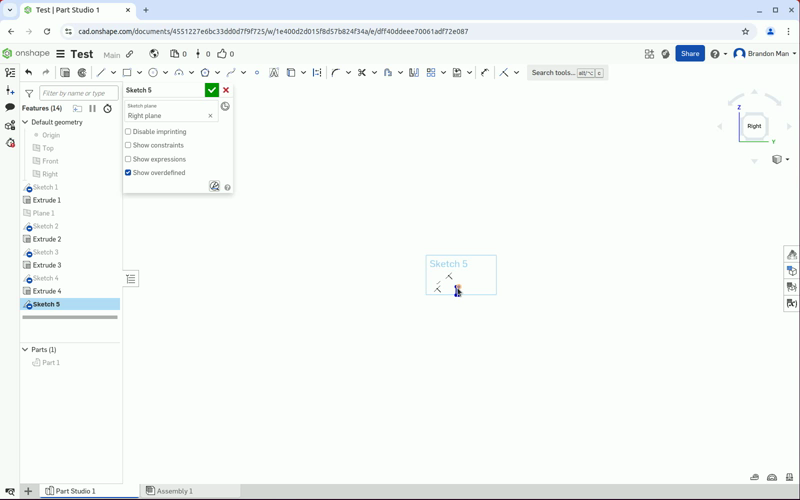
scroll(6)
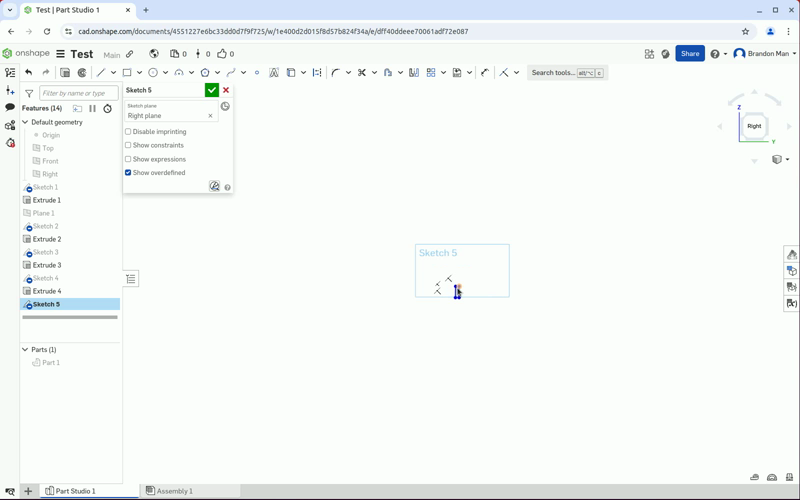
scroll(6)
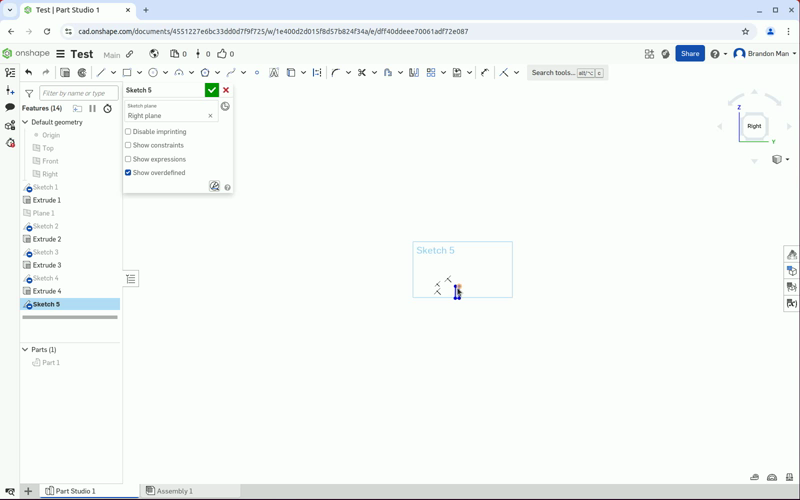
scroll(6)
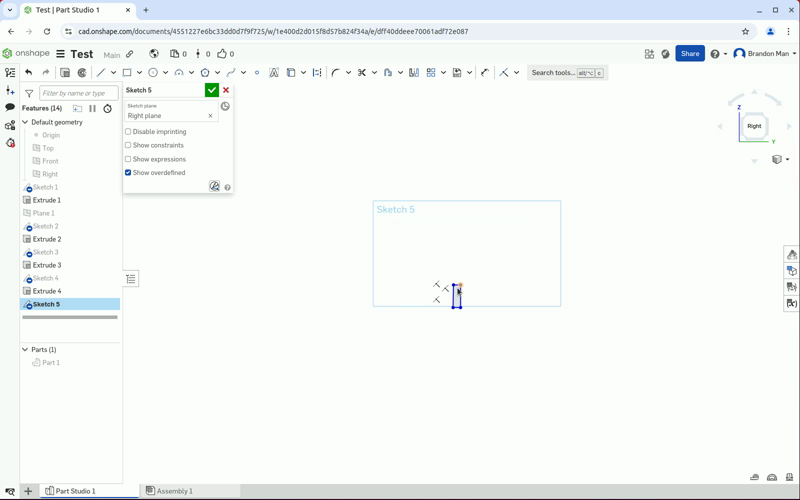
scroll(6)
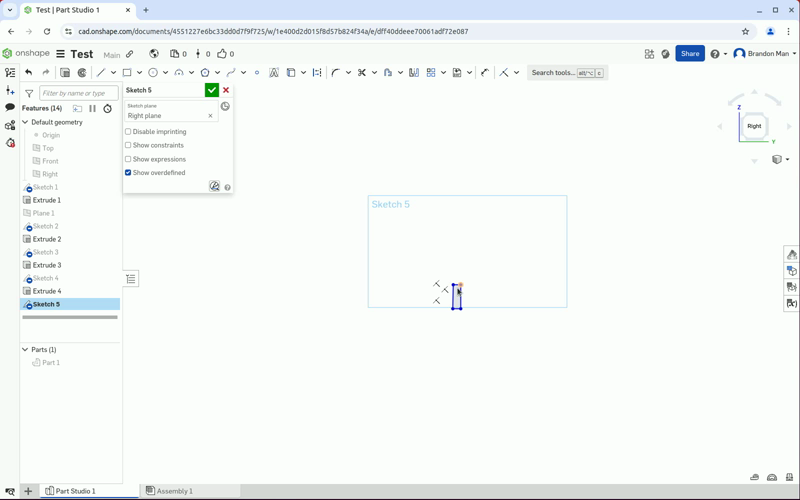
scroll(6)
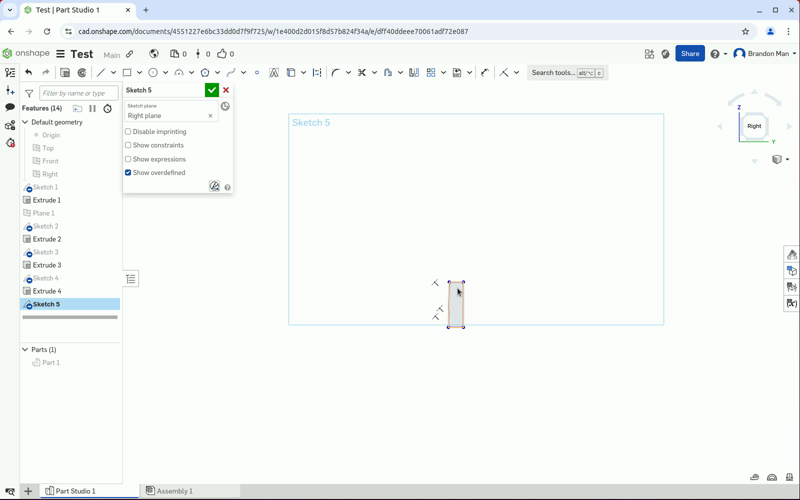
scroll(6)
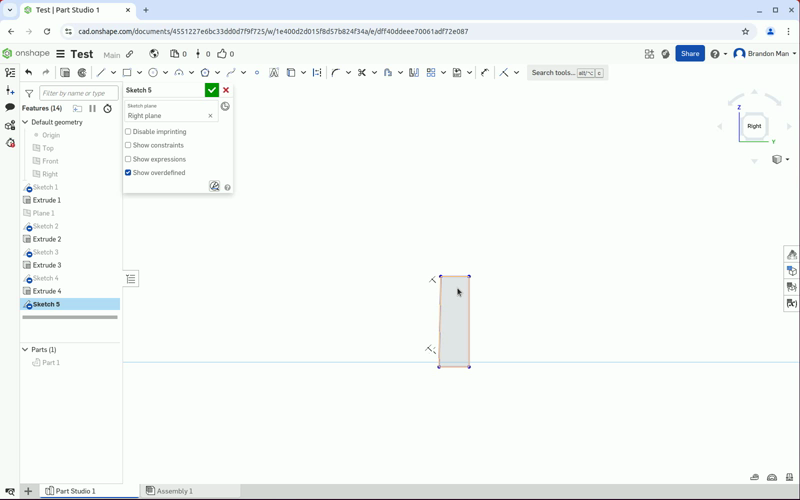
click(457, 287)
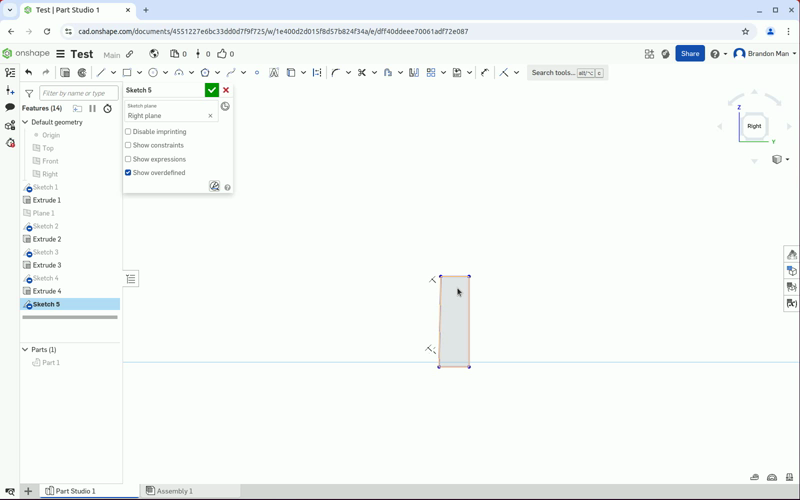
scroll(-6)
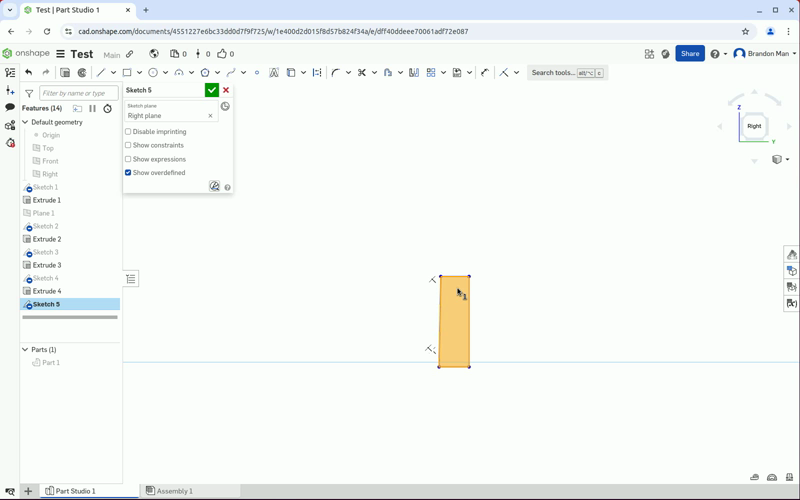
scroll(-6)
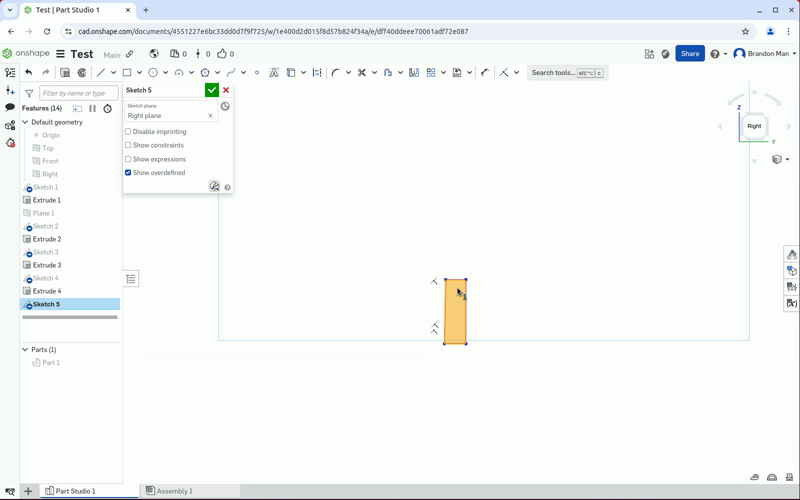
scroll(-6)
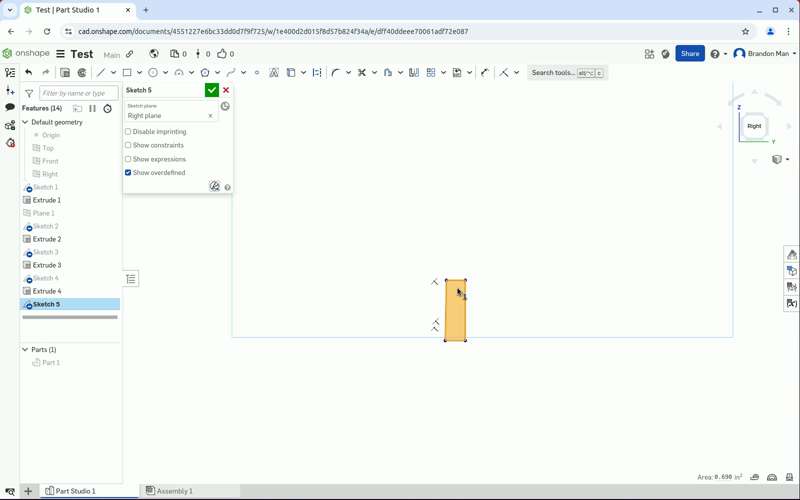
scroll(-6)
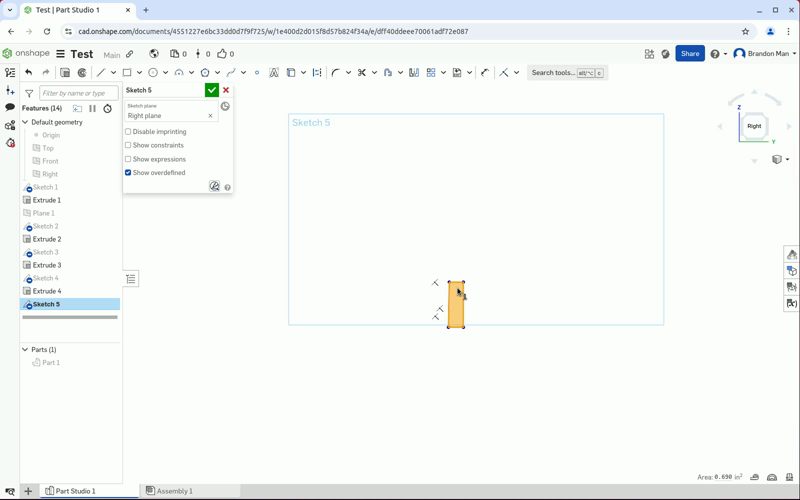
scroll(-6)
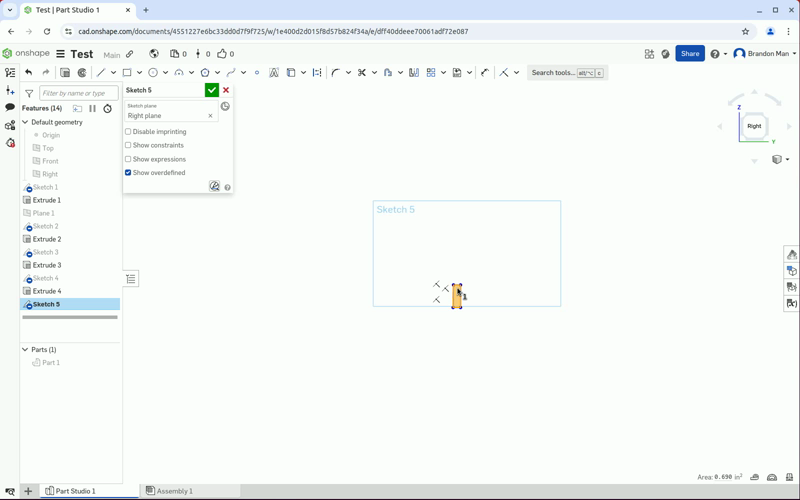
scroll(-6)
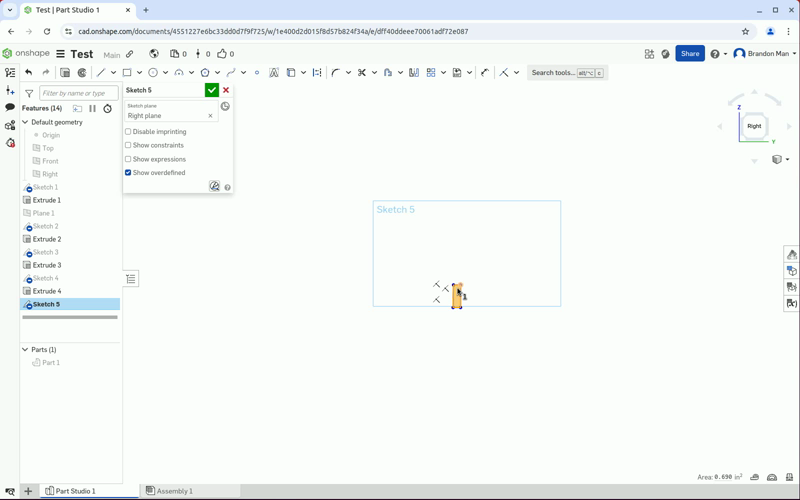
scroll(-6)
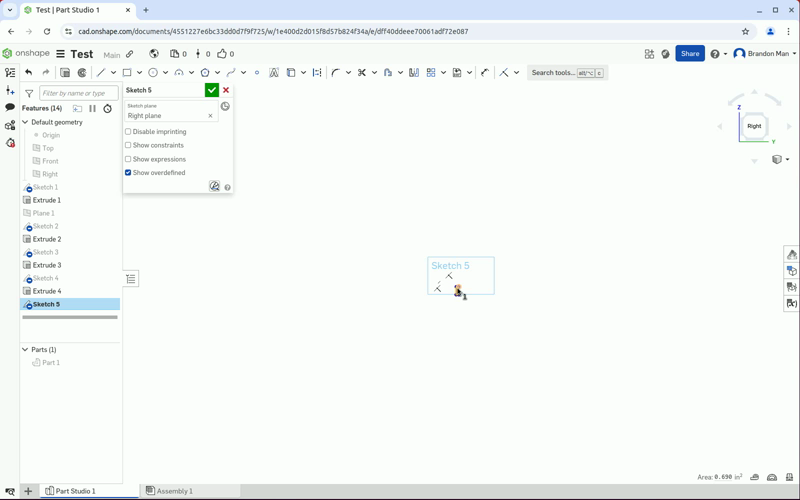
mouse_move(73, 352)
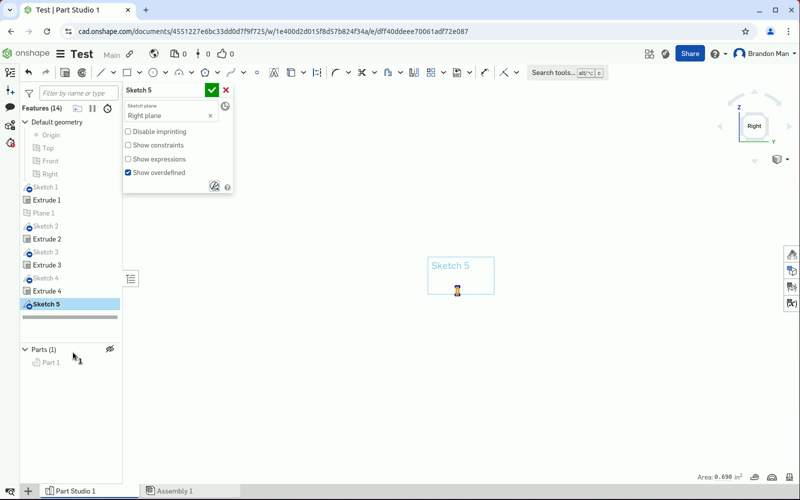
key(shift+y)
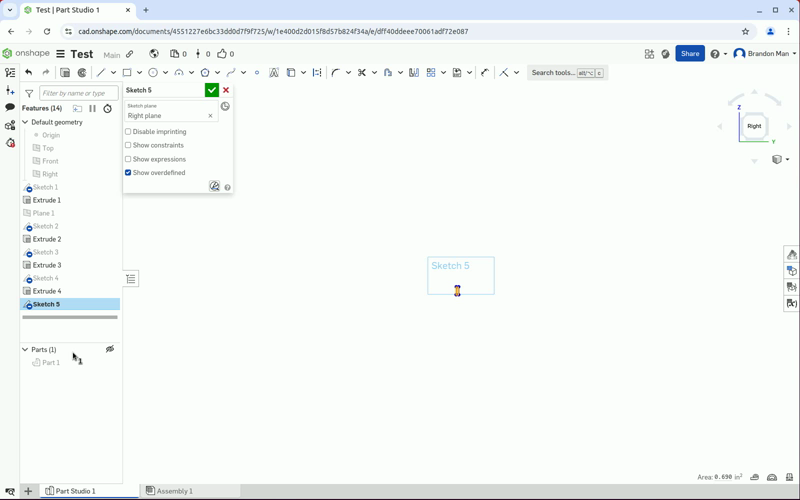
key(shift+e)
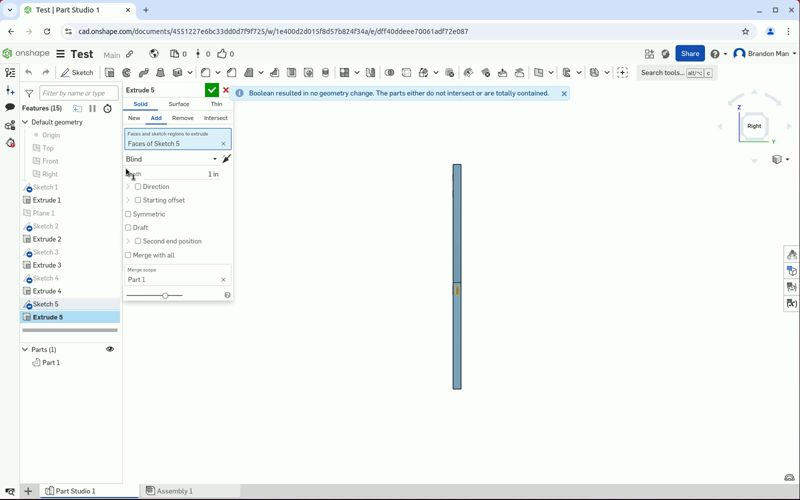
mouse_move(143, 106)
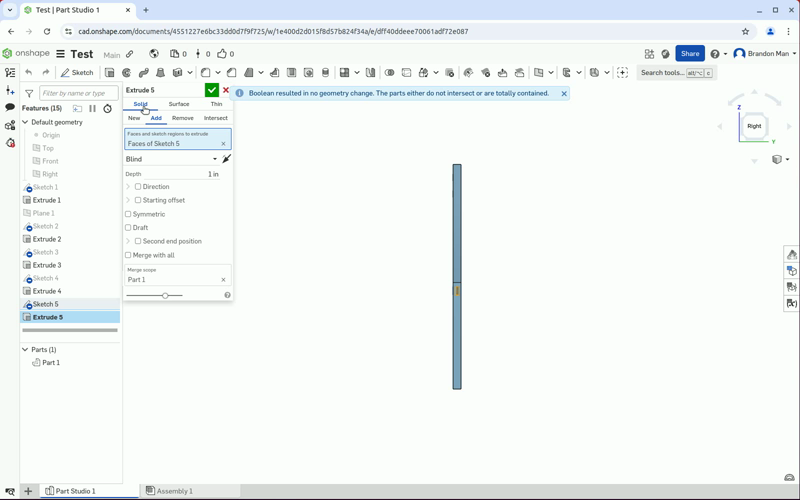
click(143, 106)
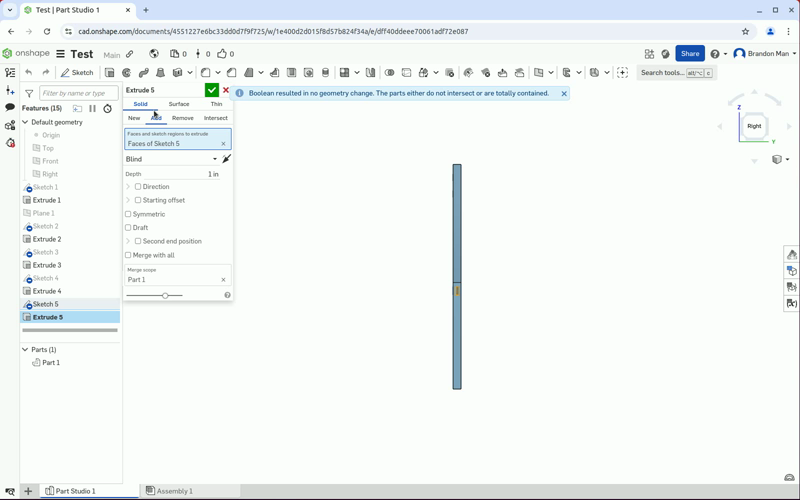
mouse_move(186, 120)
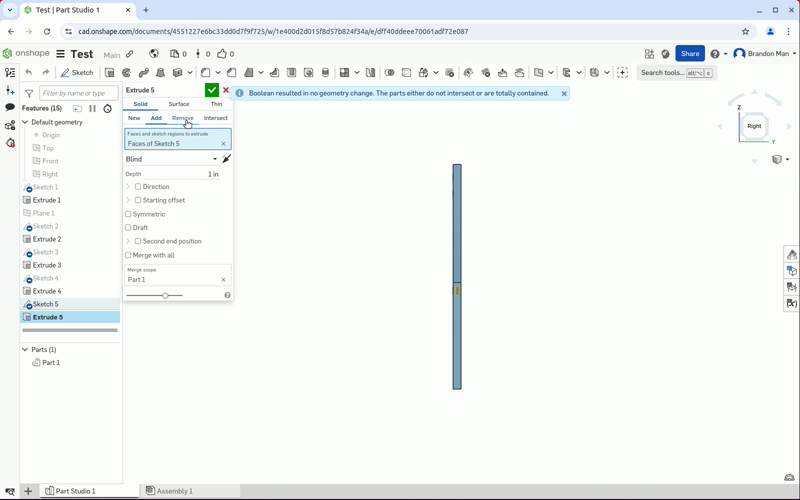
click(186, 120)
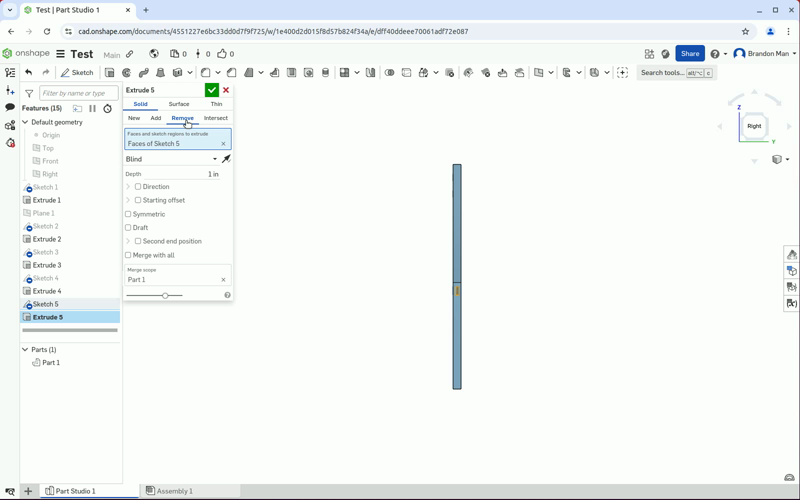
key(tab, 4)
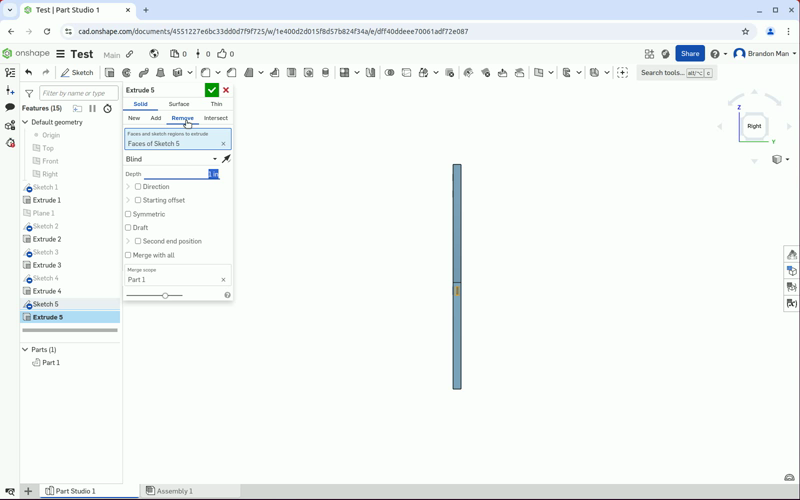
text(0.481)
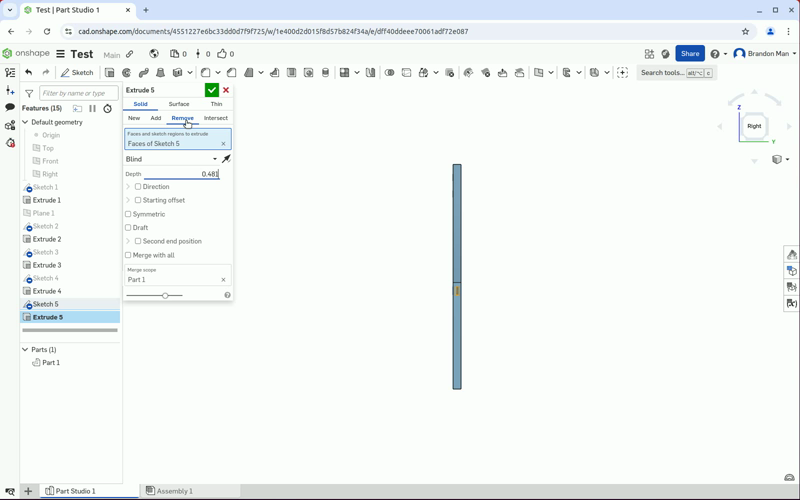
key(tab, 6)
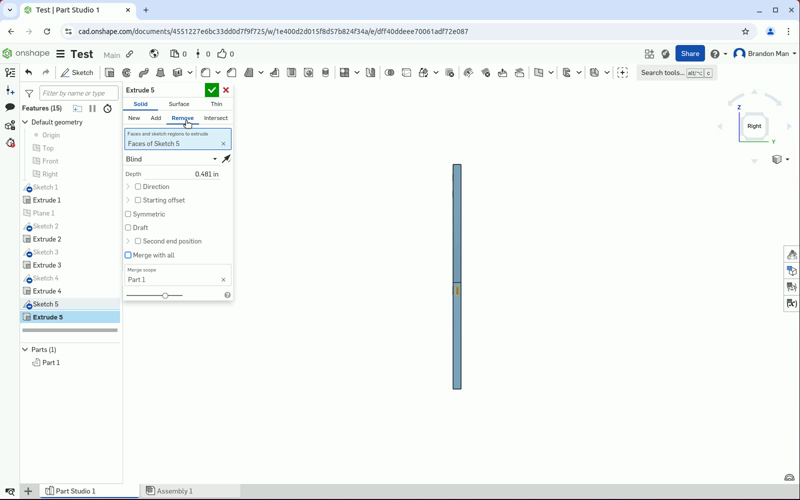
key(space)
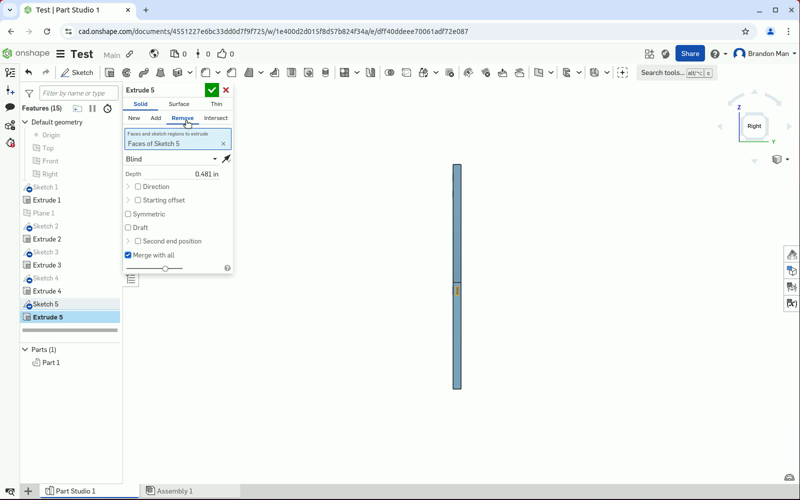
key(enter)
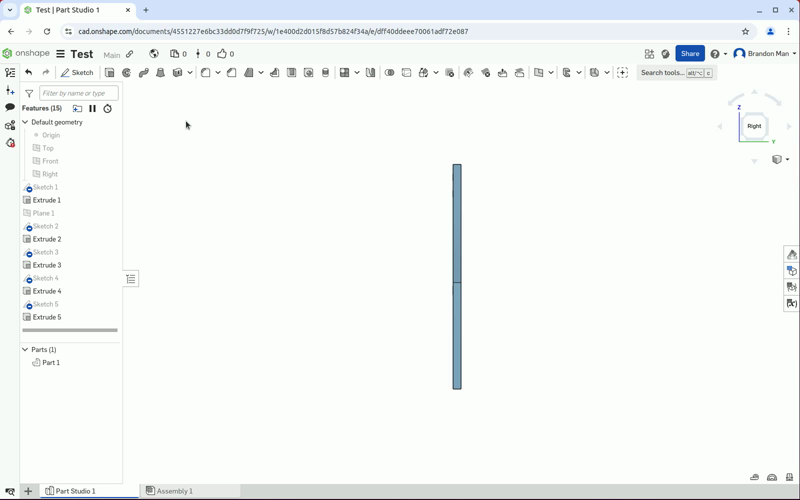
key(shift+h)
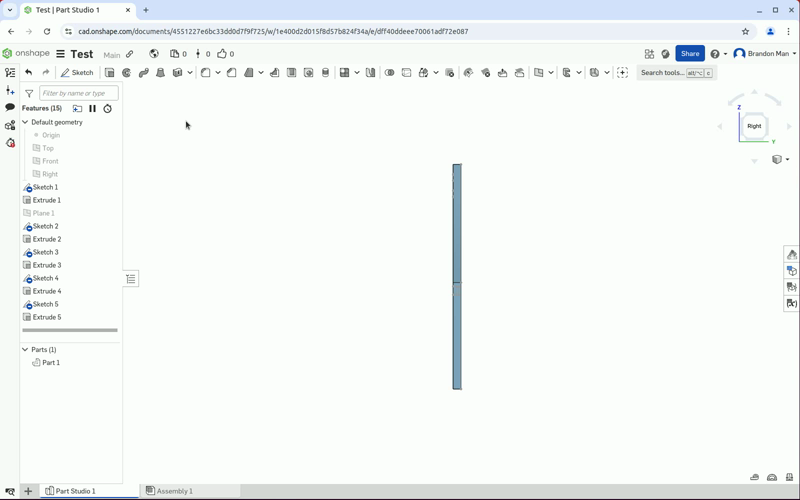
key(shift+h)
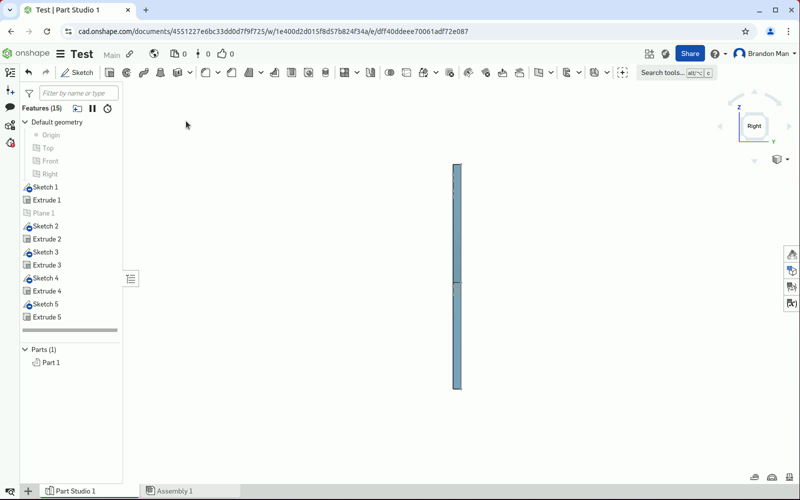
key(shift+7)
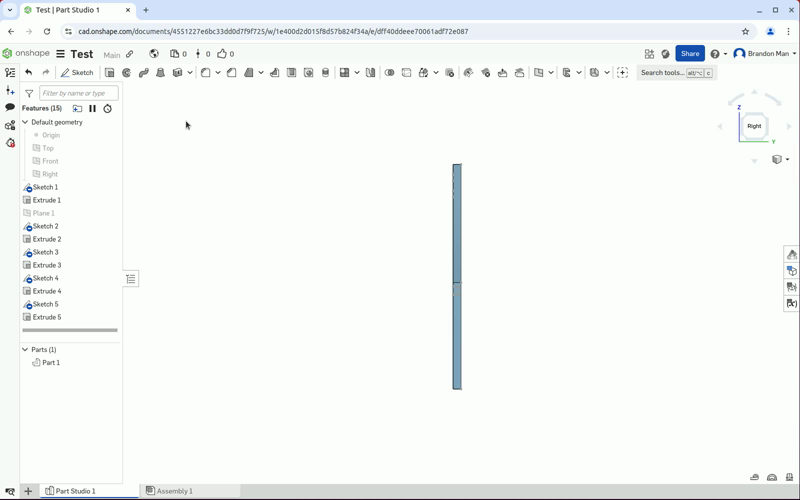
key(right, 2)
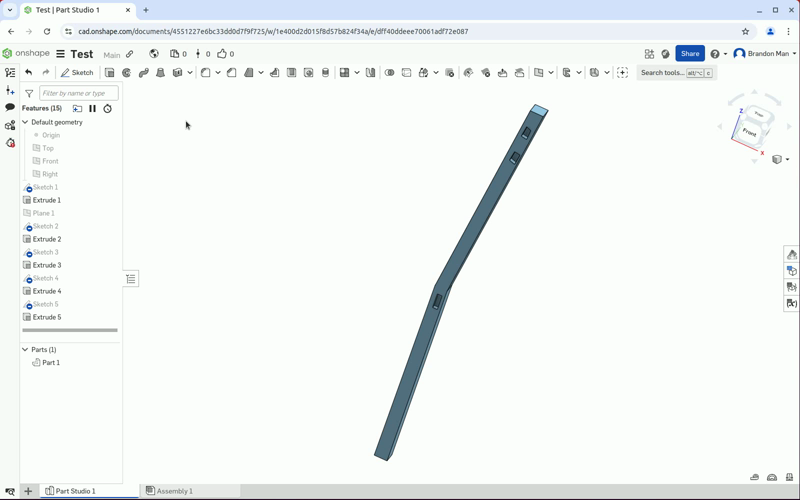
key(down, 2)
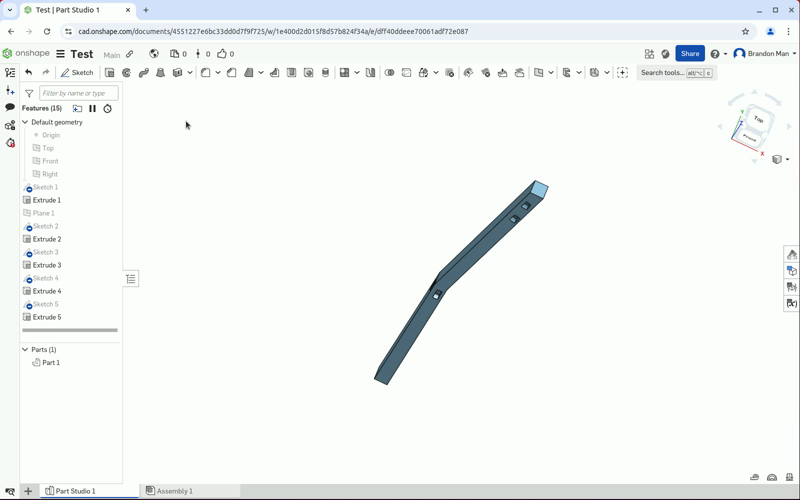
key(up, 2)
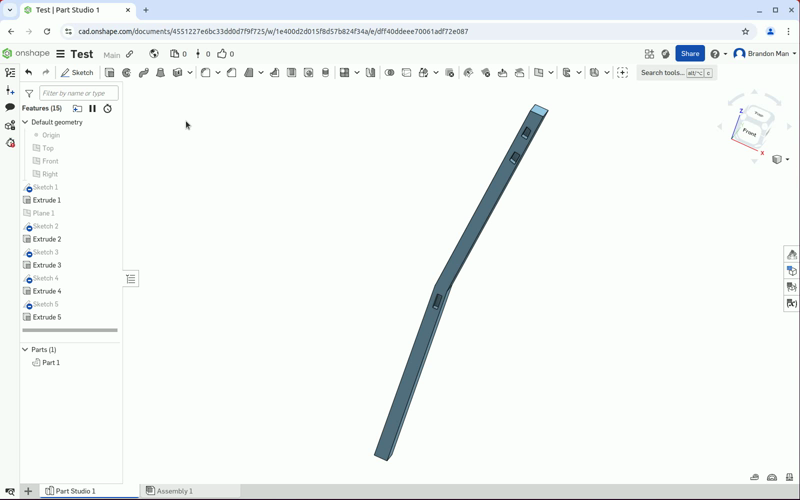
key(left, 2)
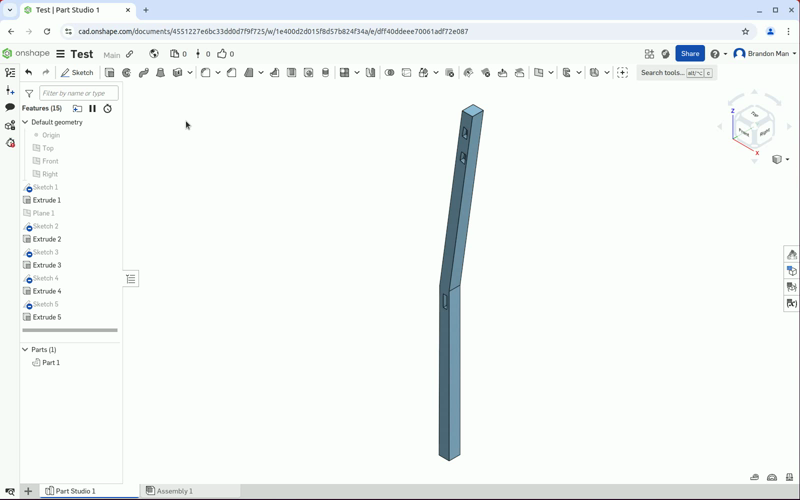
mouse_move(73, 189)
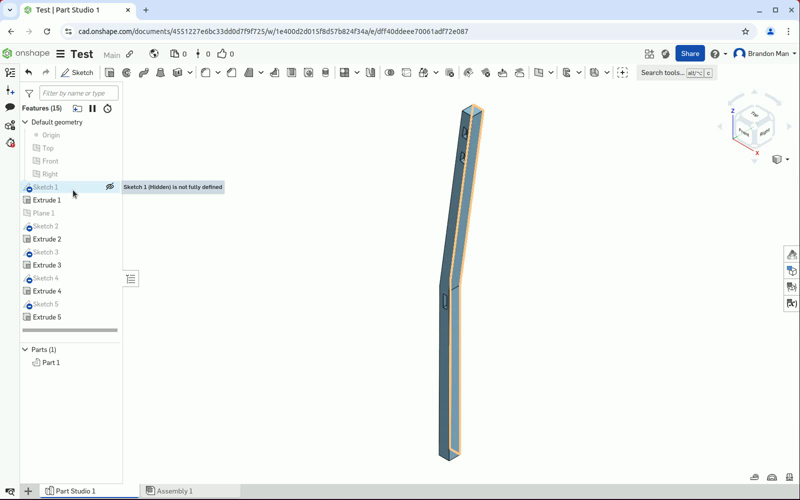
click(73, 189)